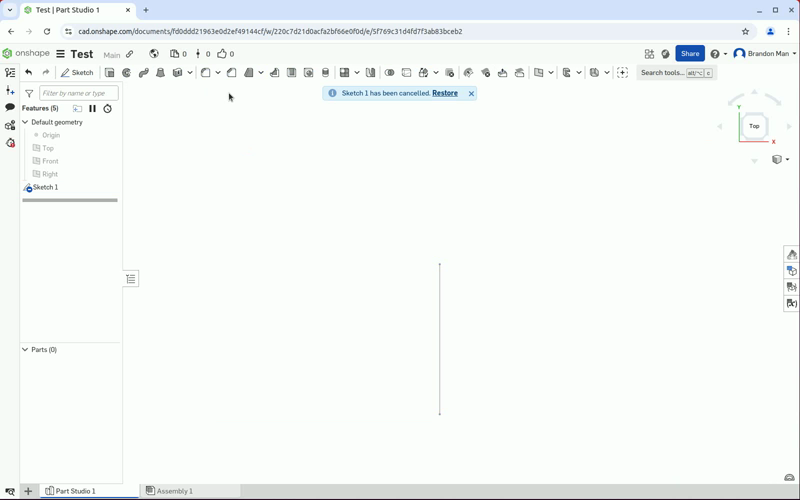
key(shift+h)
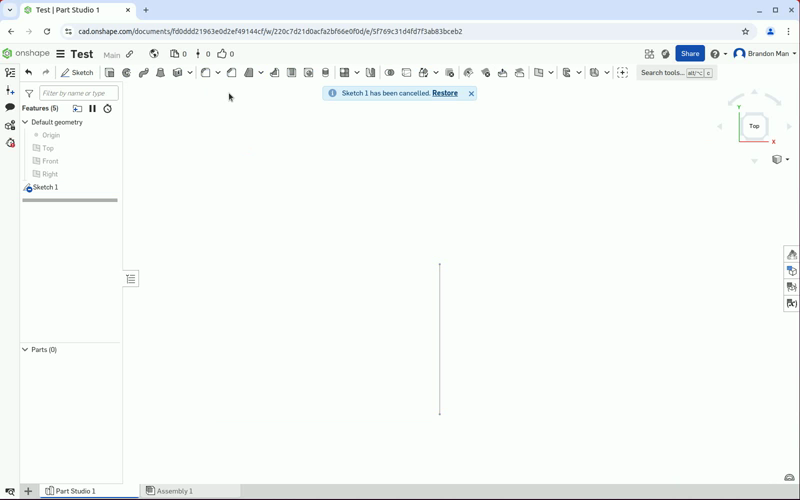
key(shift+s)
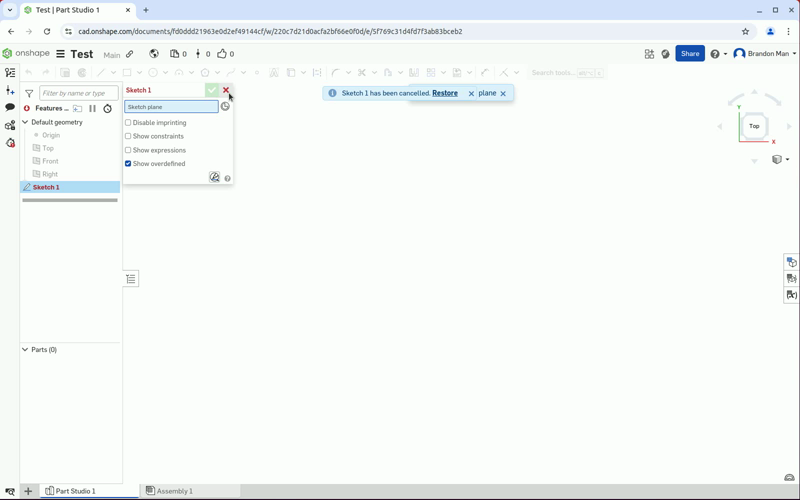
mouse_move(73, 150)
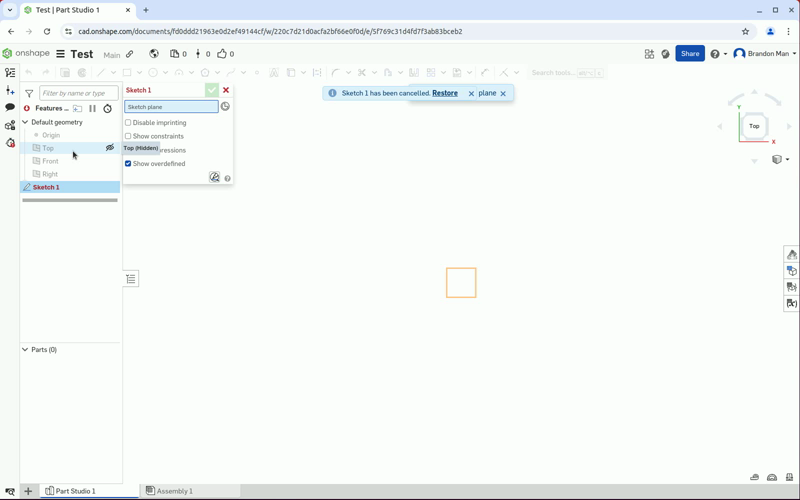
click(73, 150)
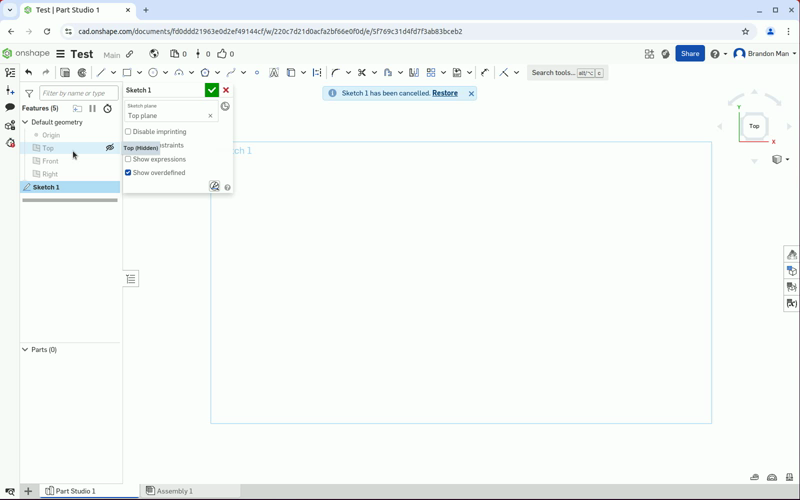
mouse_move(73, 352)
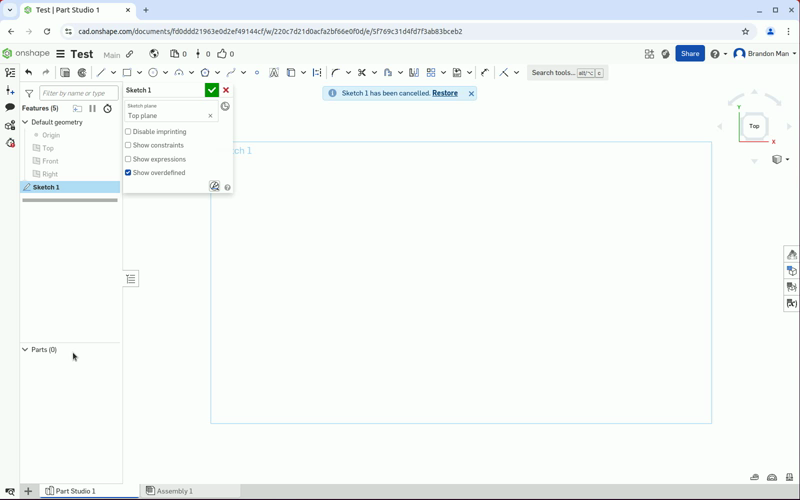
key(y)
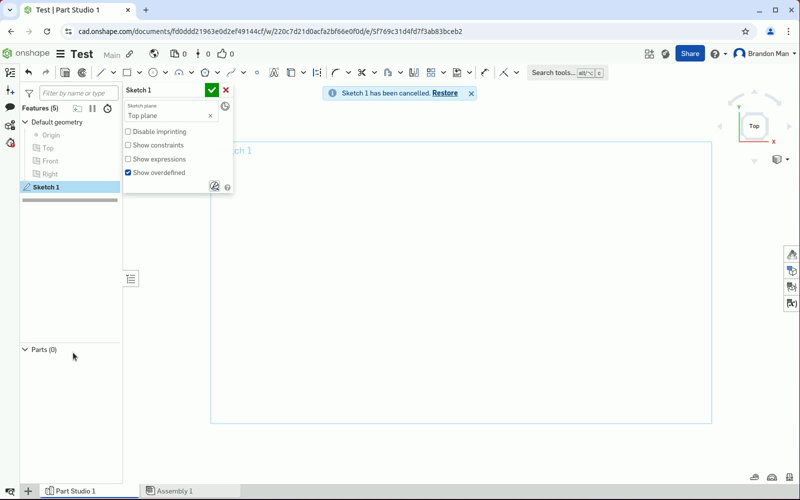
key(l)
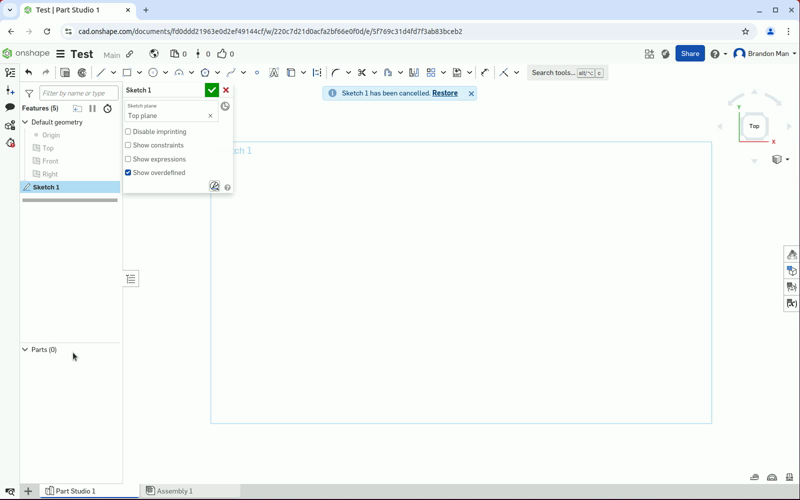
key_down(shift)
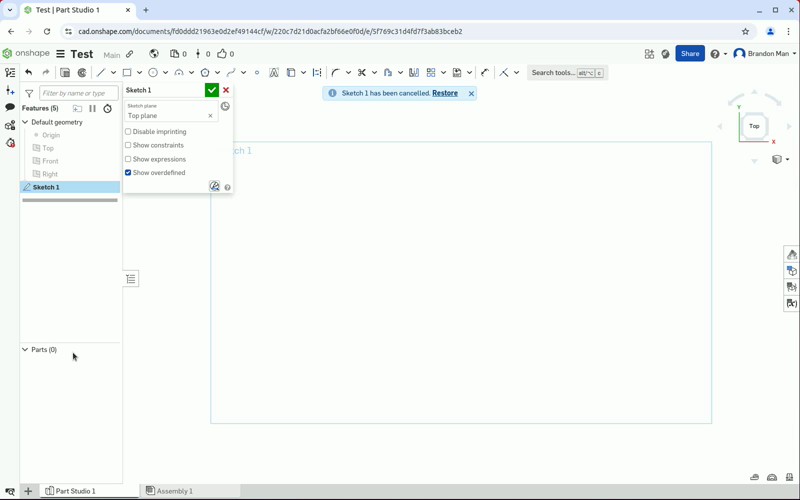
mouse_move(384, 170)
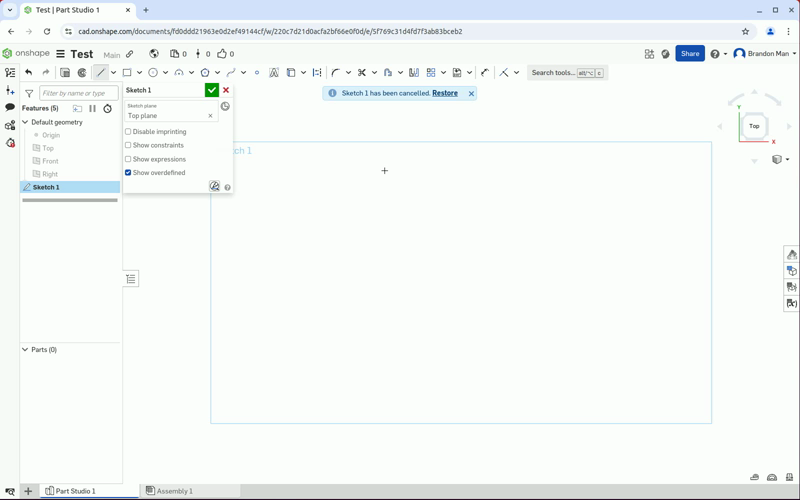
click(384, 170)
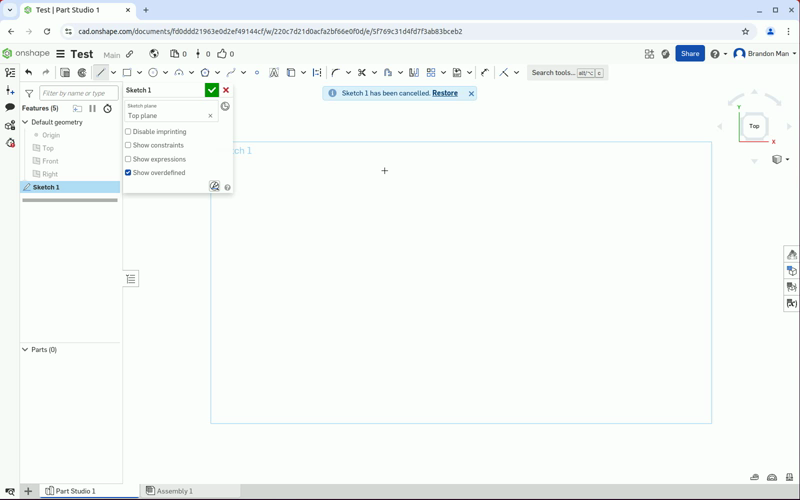
key_up(shift)
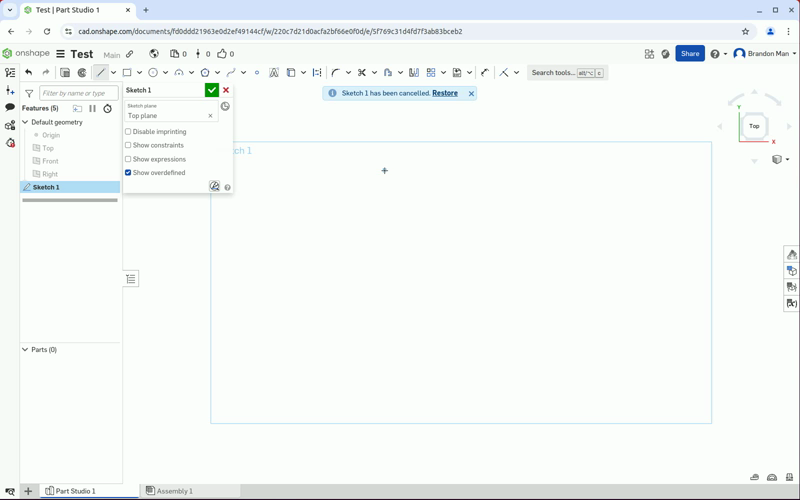
key_down(shift)
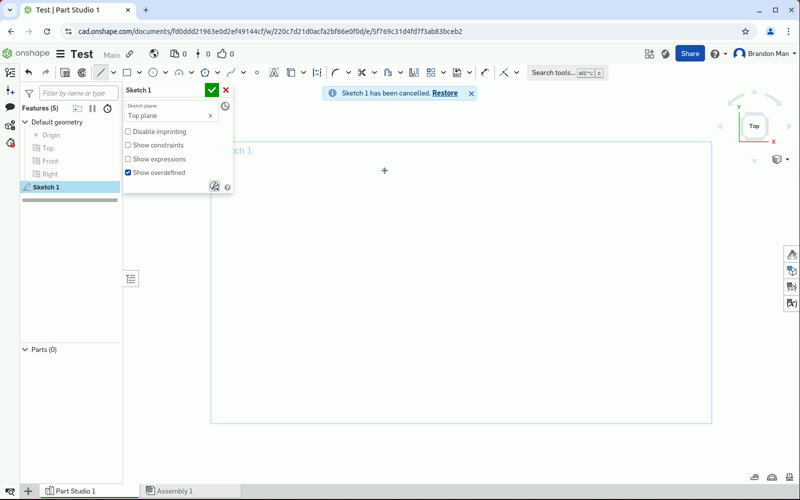
mouse_move(414, 170)
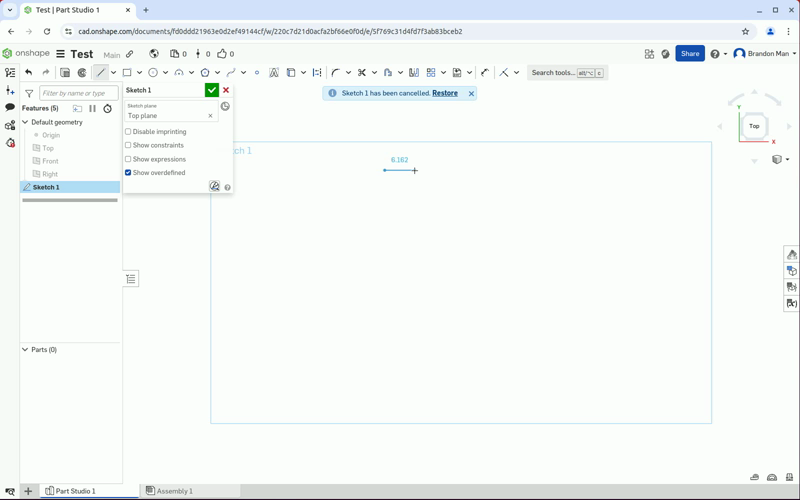
mouse_move(434, 194)
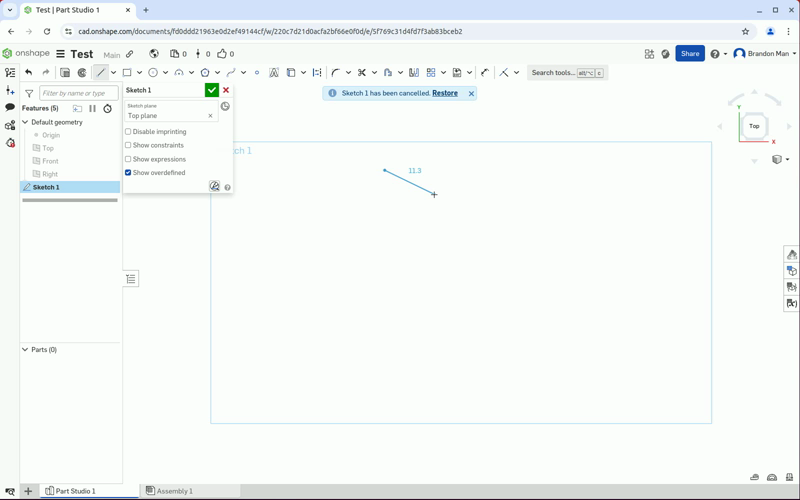
click(434, 194)
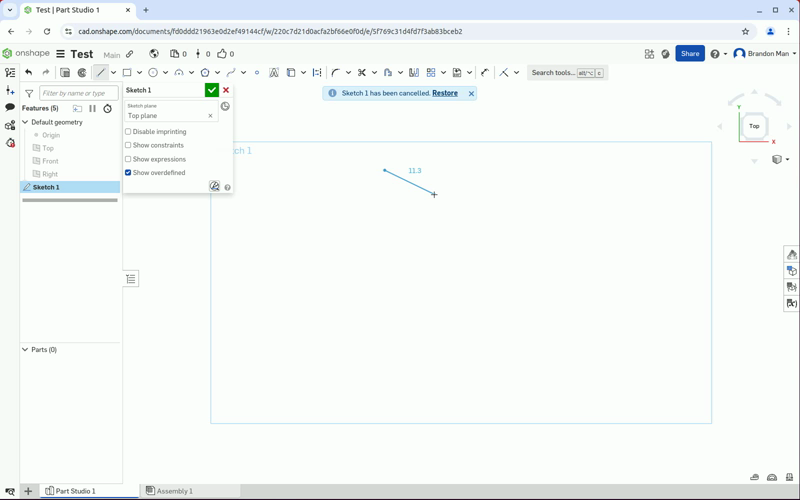
key_up(shift)
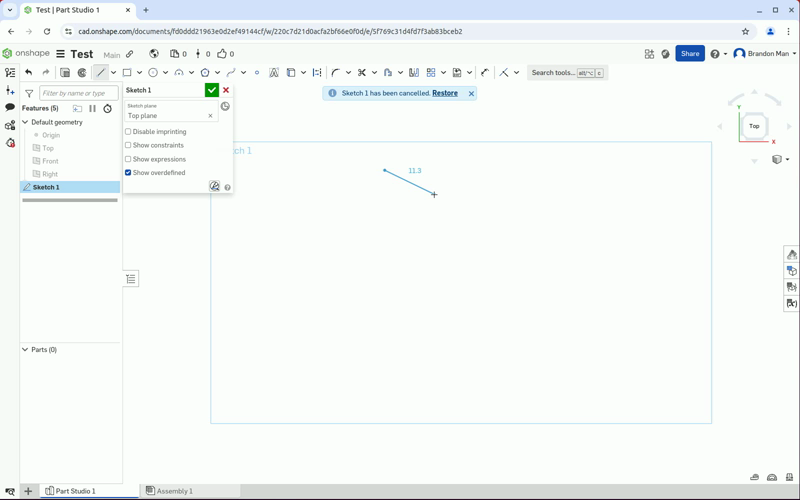
key(esc)
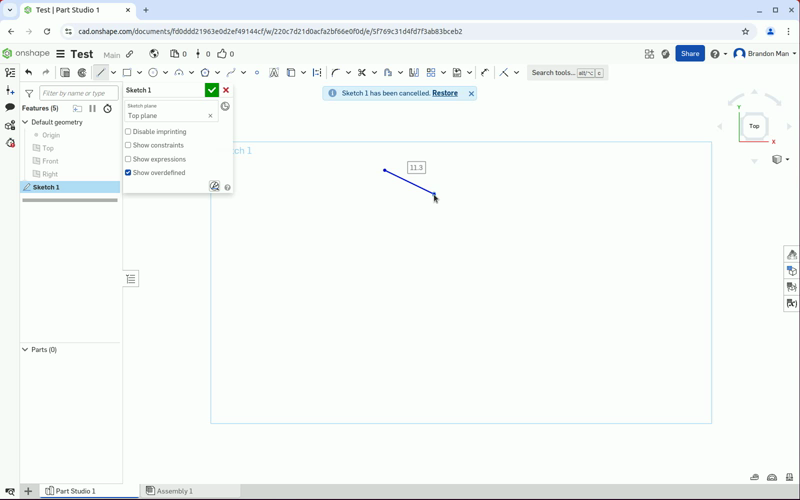
key(a)
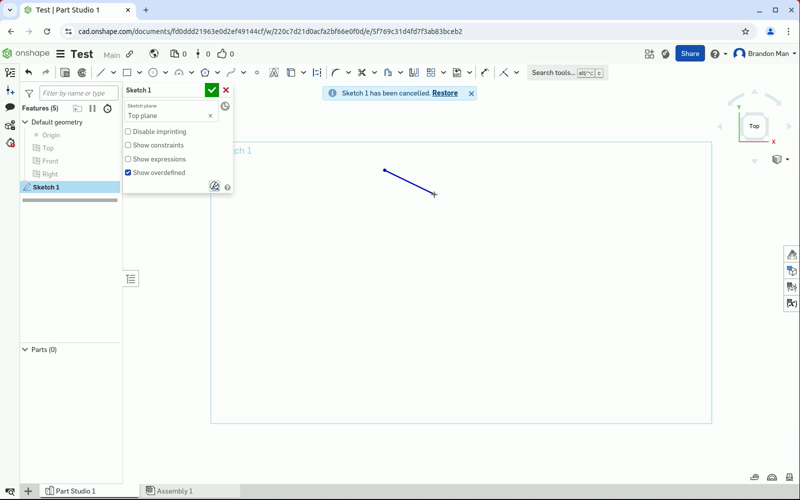
mouse_move(434, 194)
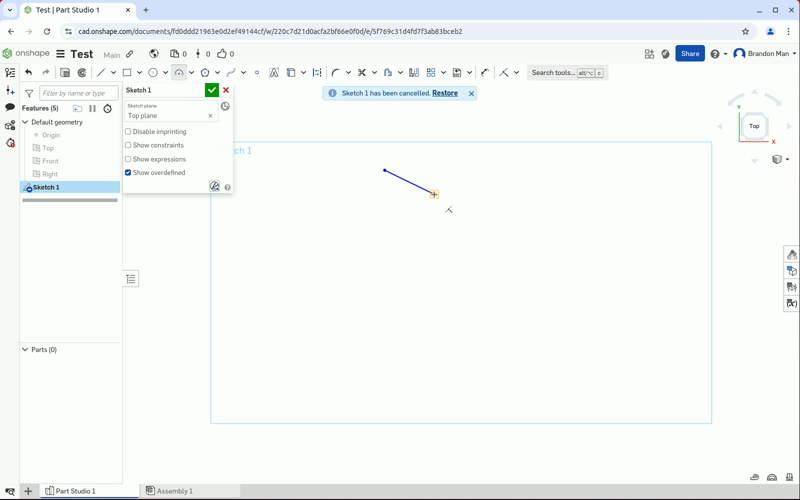
click(434, 194)
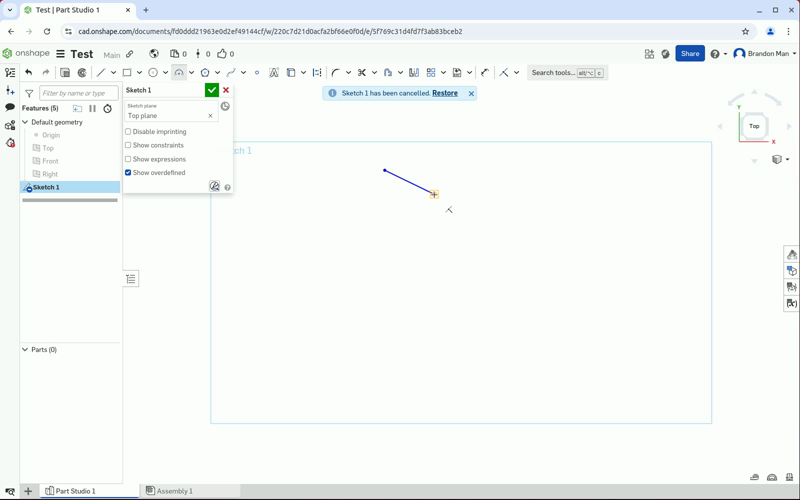
key_down(shift)
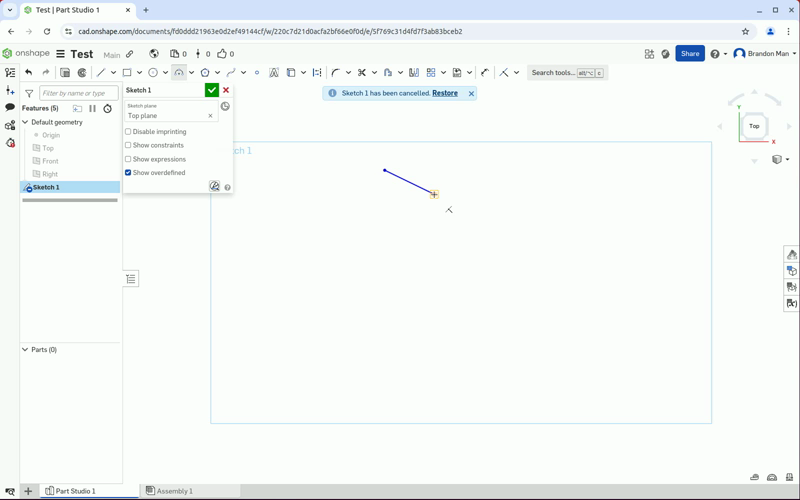
mouse_move(469, 213)
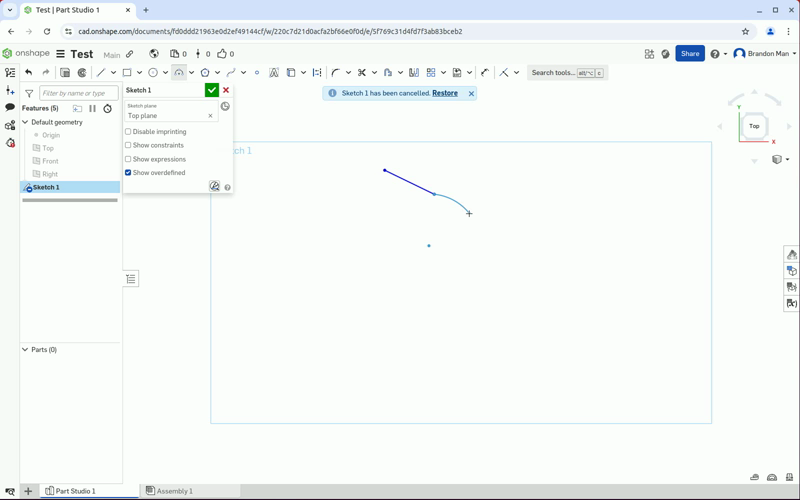
click(469, 213)
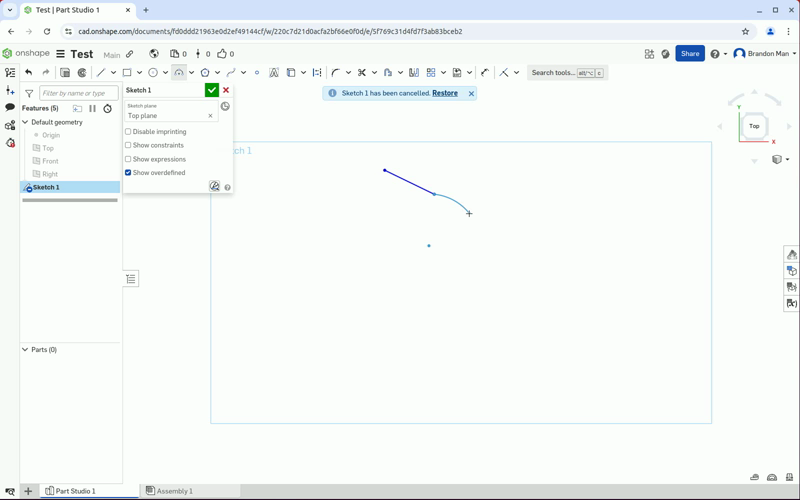
mouse_move(461, 186)
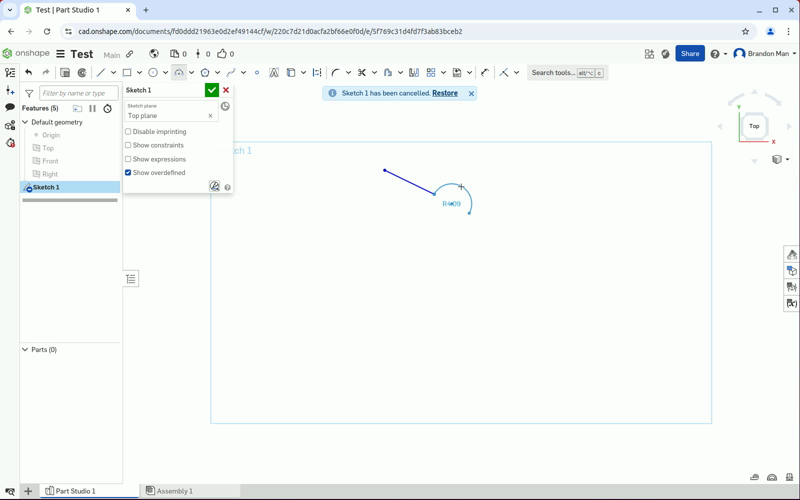
click(461, 186)
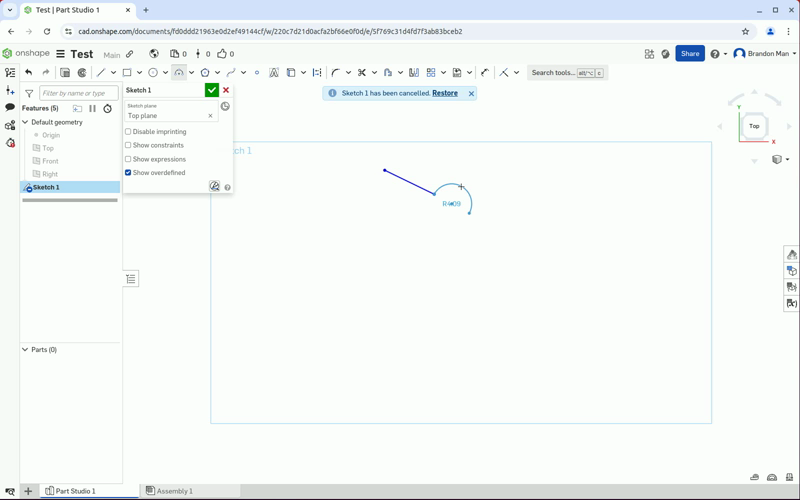
key_up(shift)
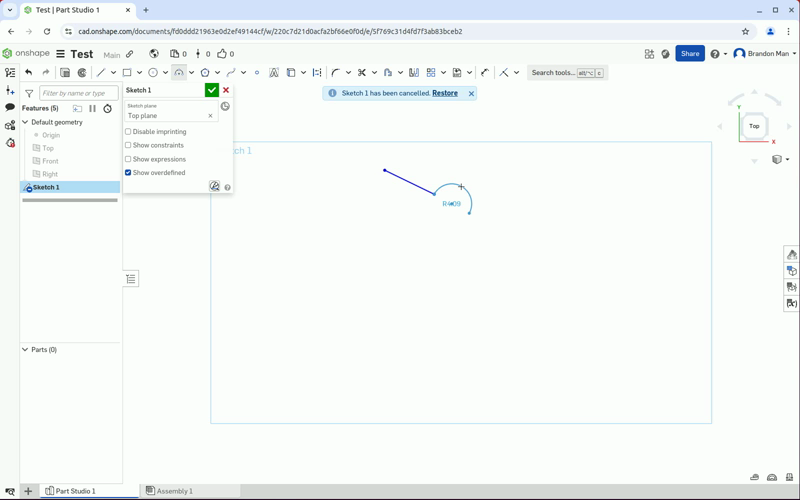
key(esc)
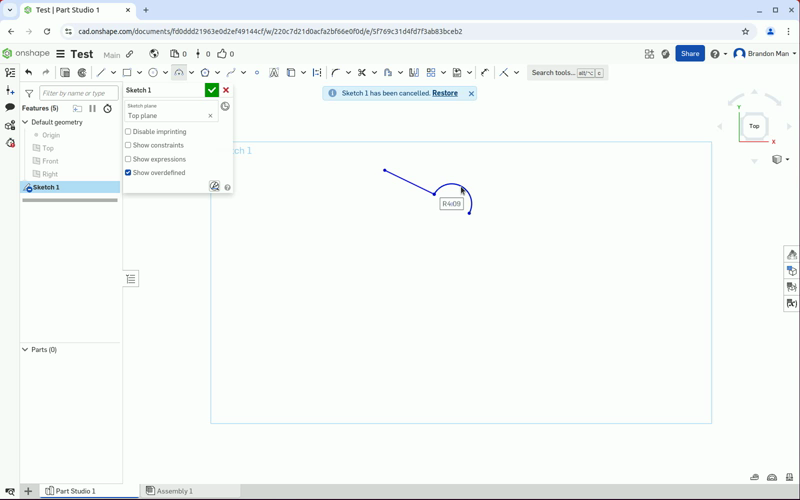
key(l)
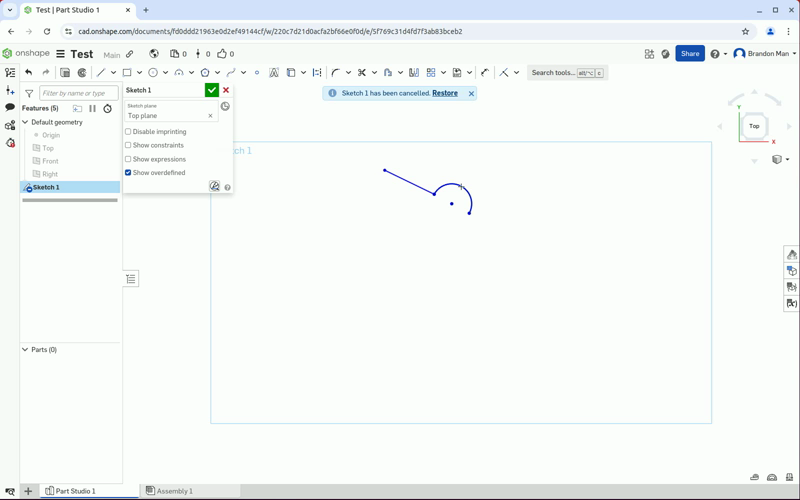
mouse_move(469, 213)
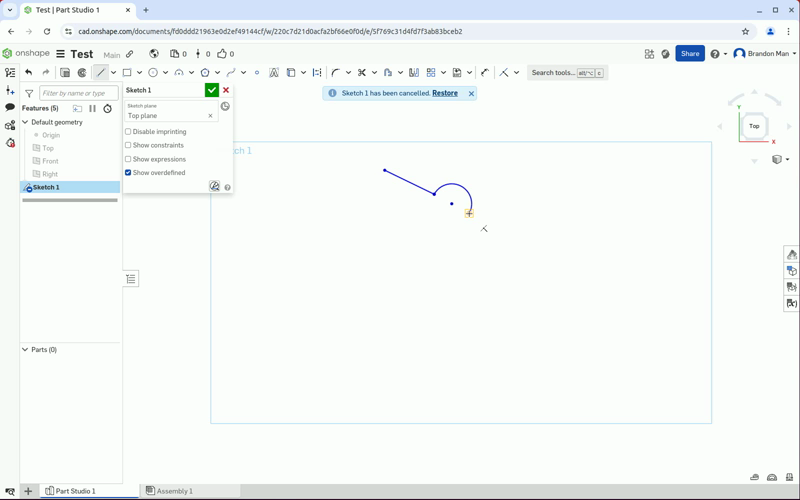
click(469, 213)
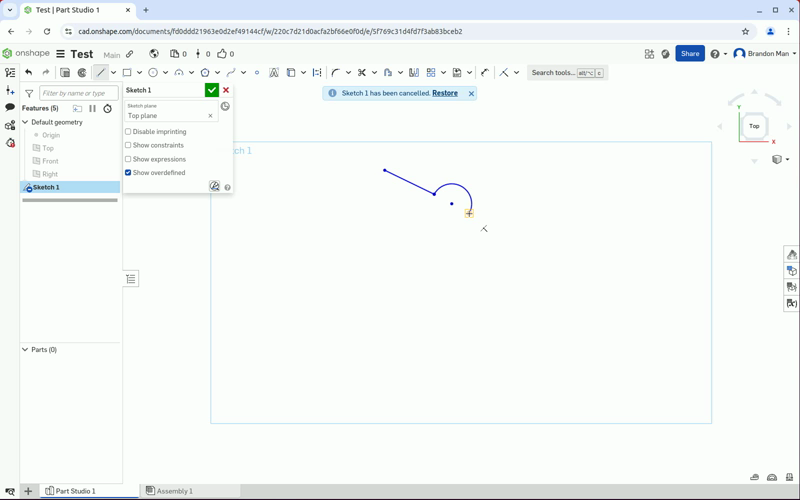
key_down(shift)
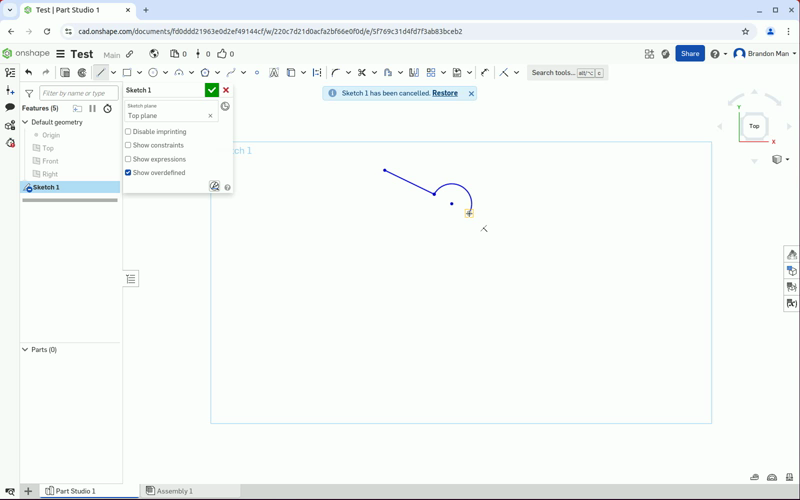
mouse_move(499, 213)
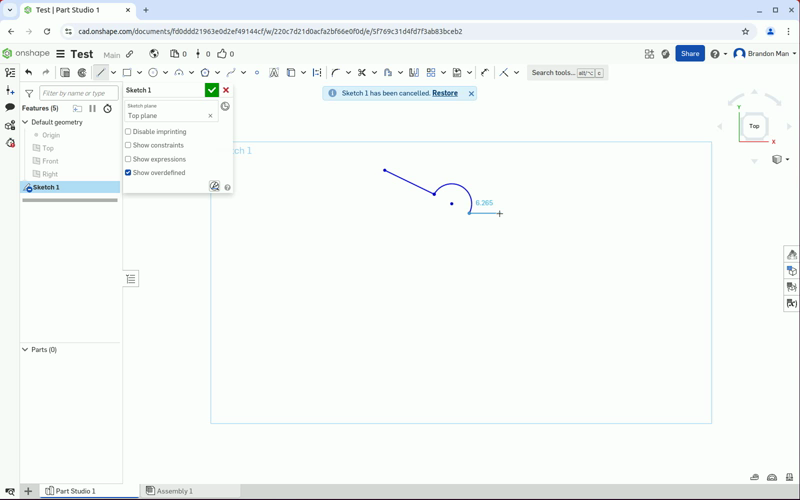
mouse_move(519, 238)
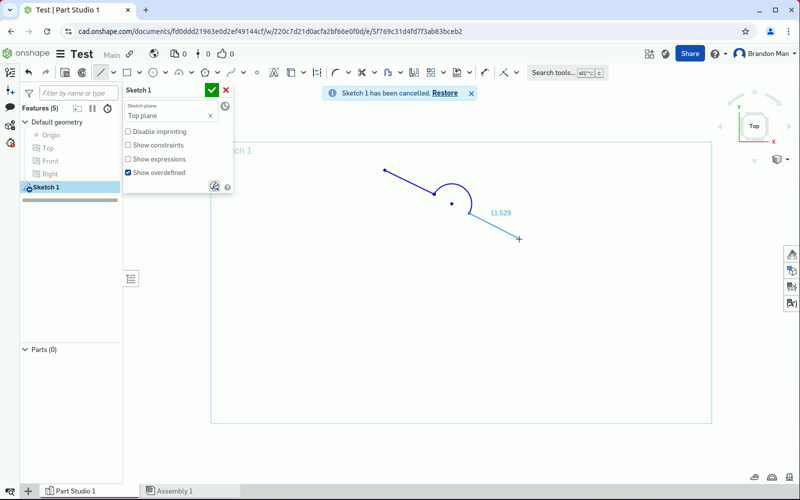
click(519, 238)
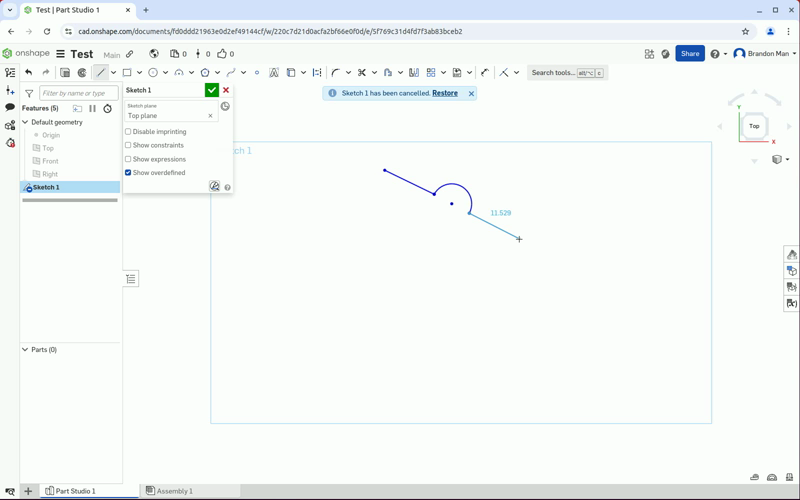
key_up(shift)
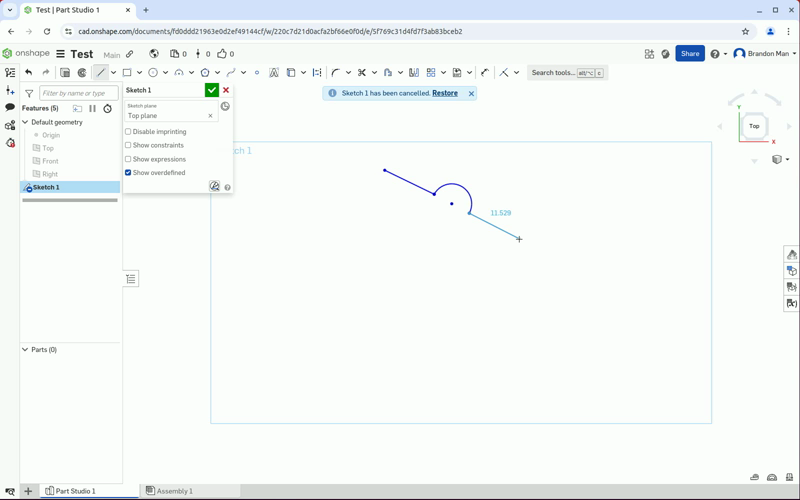
key_down(shift)
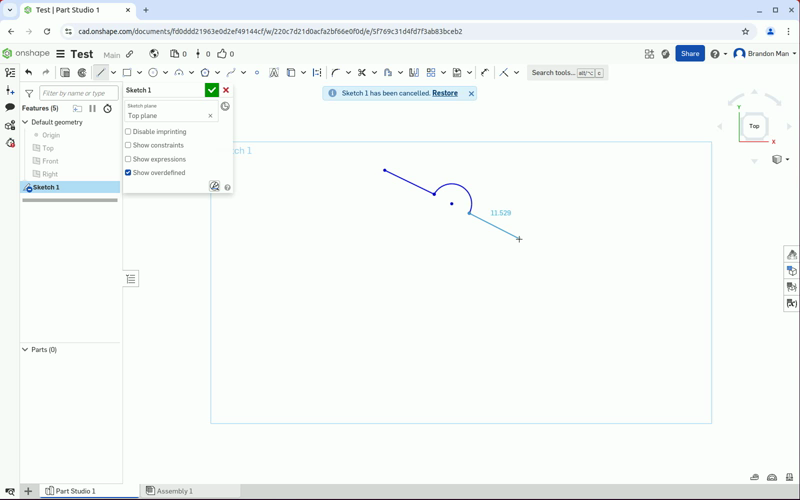
mouse_move(519, 170)
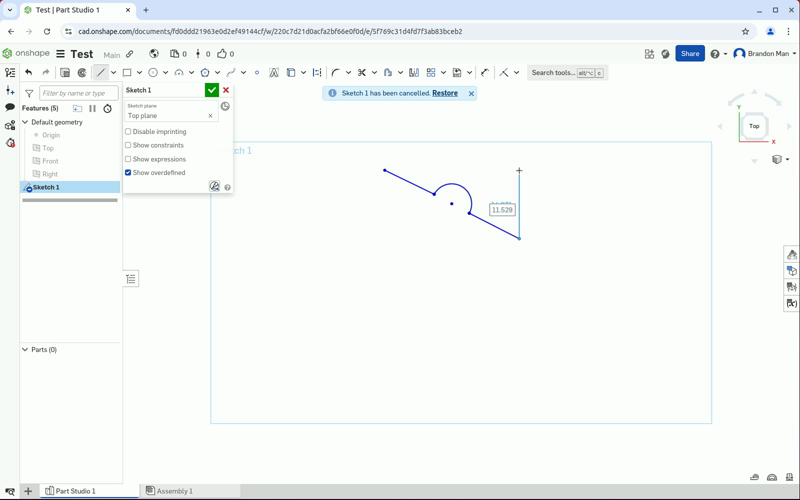
click(519, 170)
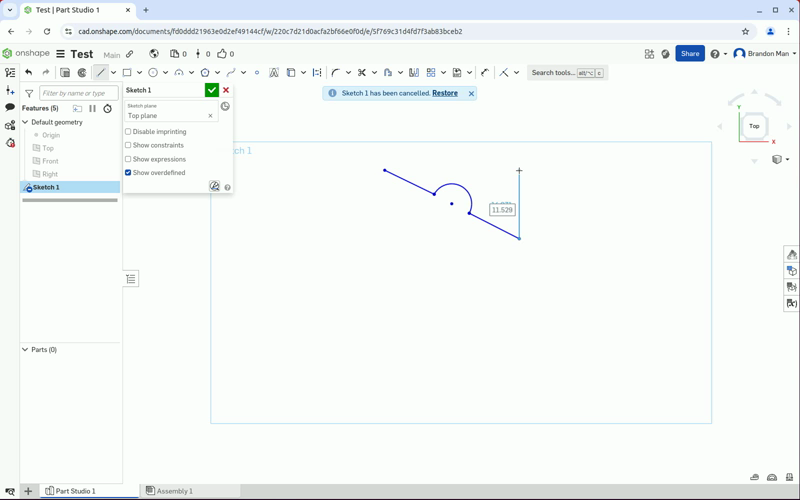
key_up(shift)
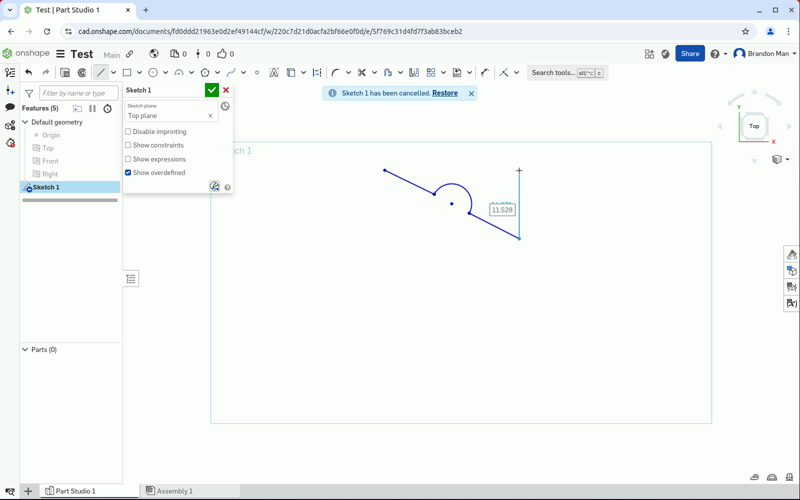
key_down(shift)
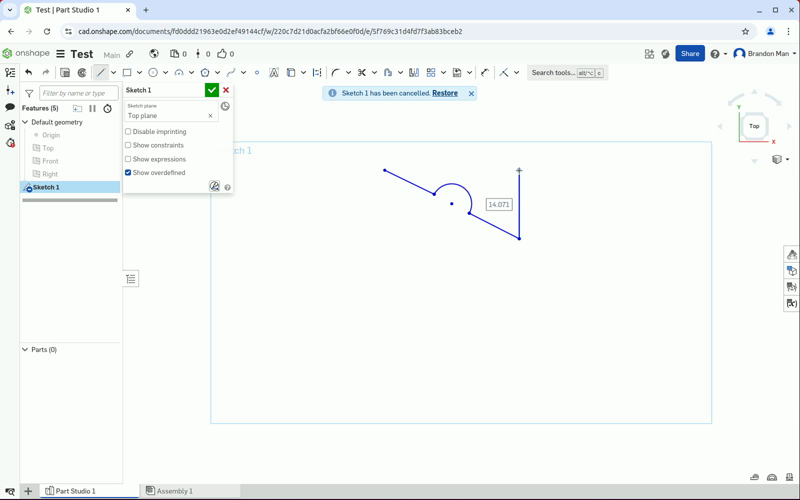
mouse_move(384, 170)
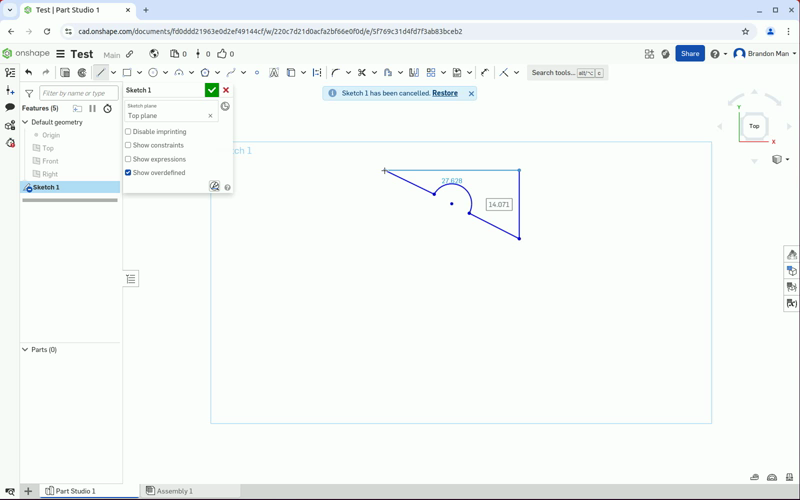
key_up(shift)
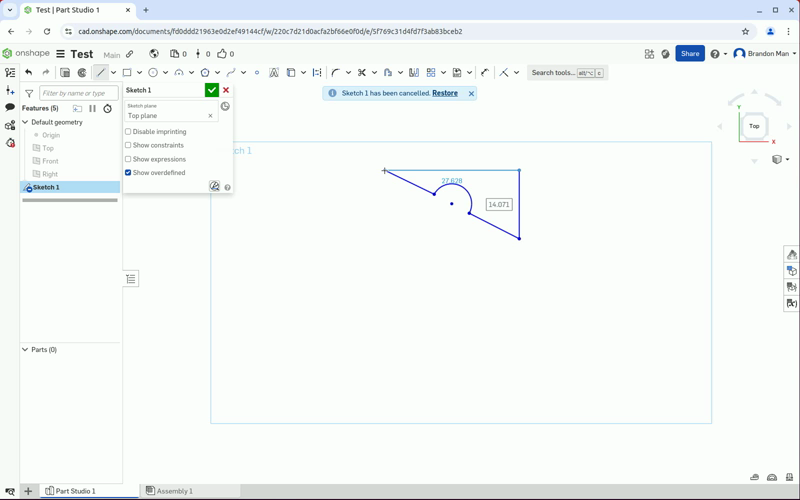
click(384, 170)
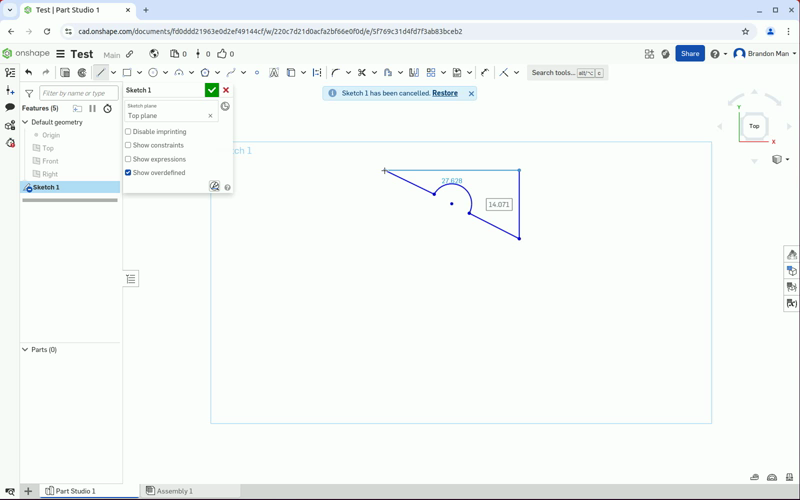
key(esc)
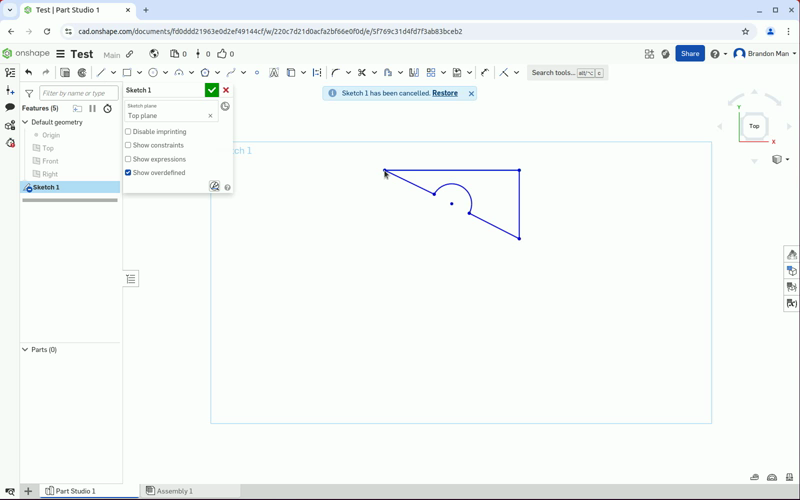
mouse_move(484, 215)
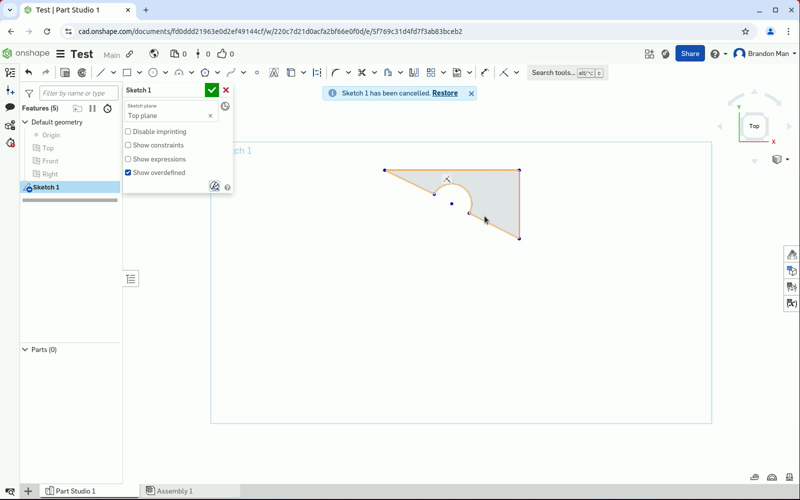
click(484, 215)
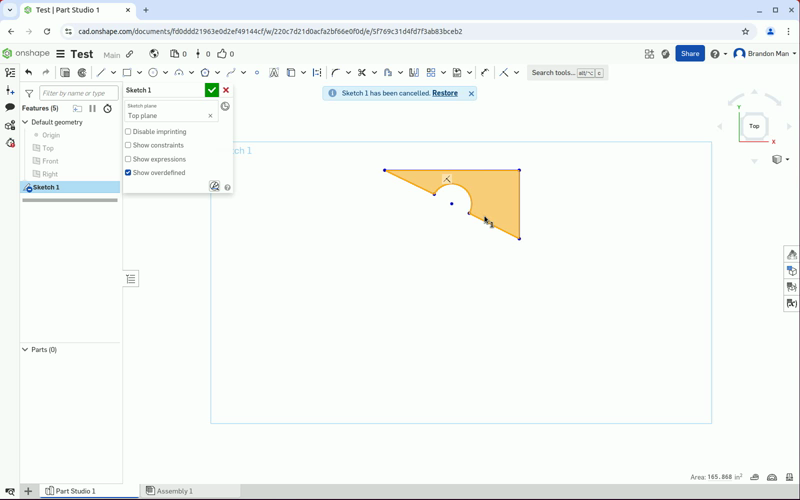
mouse_move(73, 352)
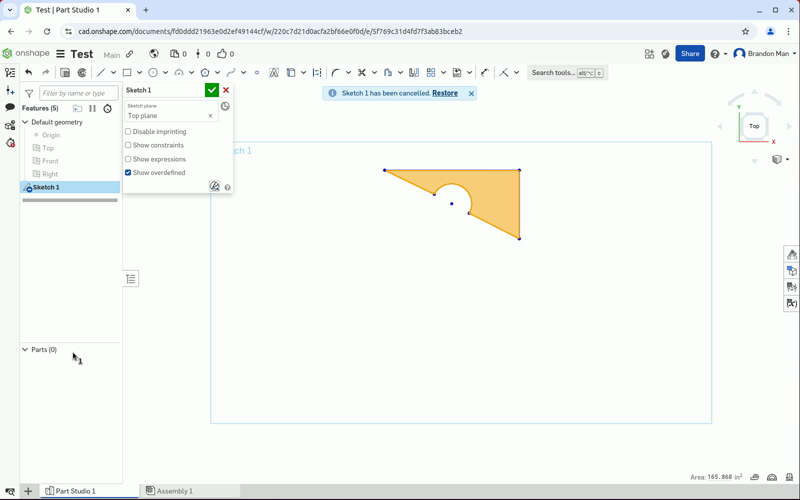
key(shift+y)
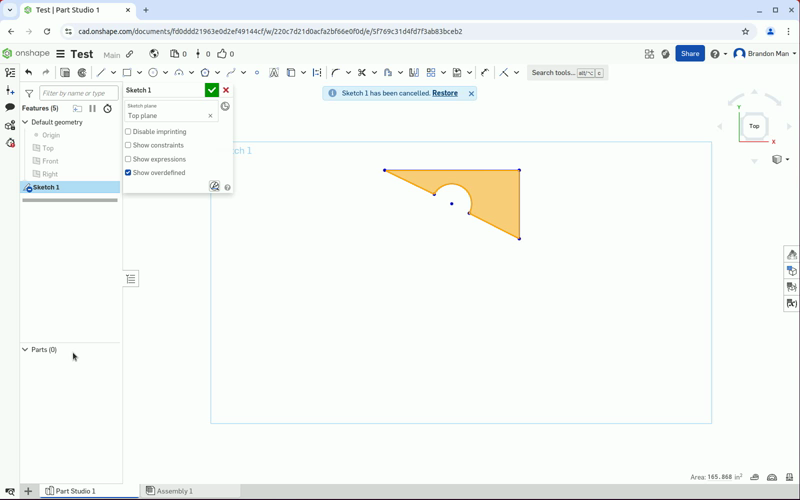
key(shift+e)
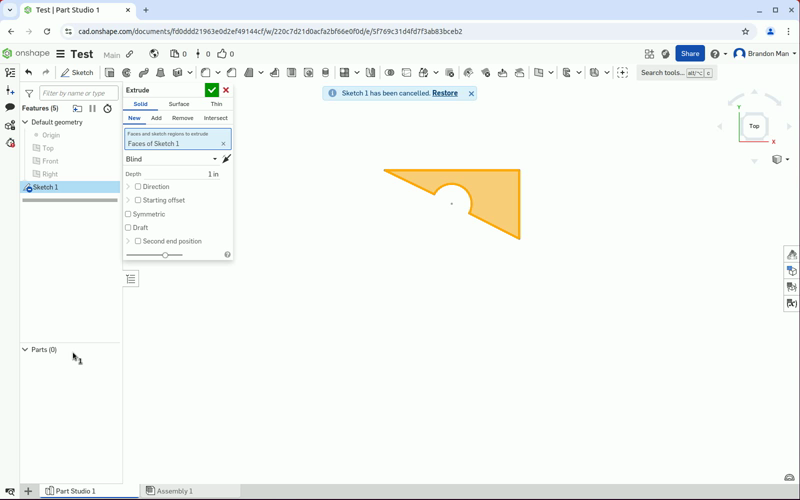
mouse_move(143, 106)
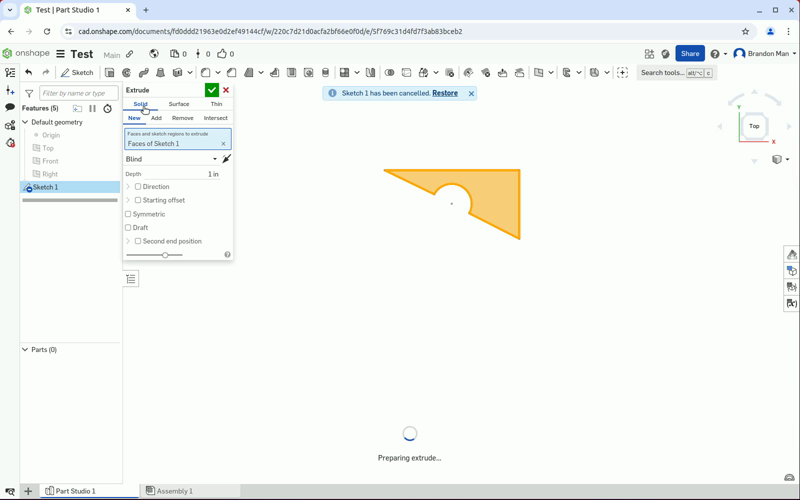
click(143, 106)
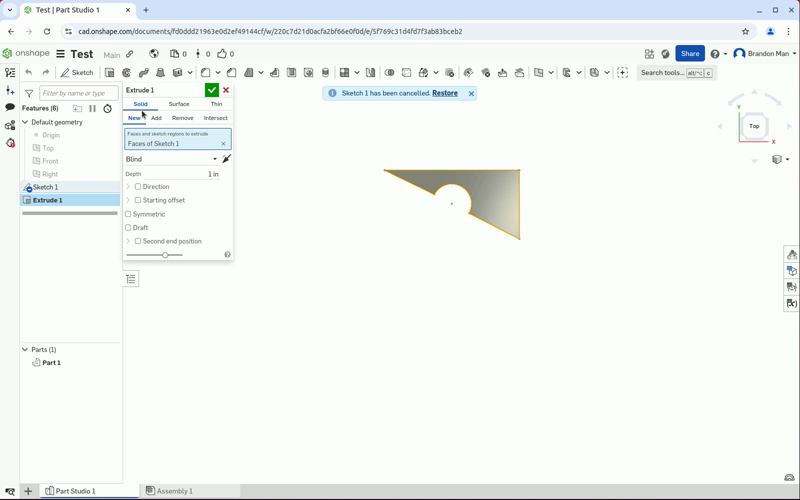
mouse_move(137, 120)
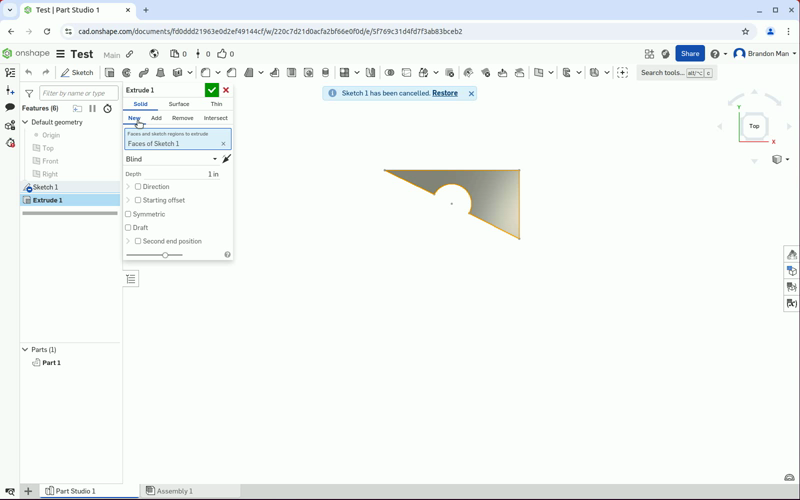
click(137, 120)
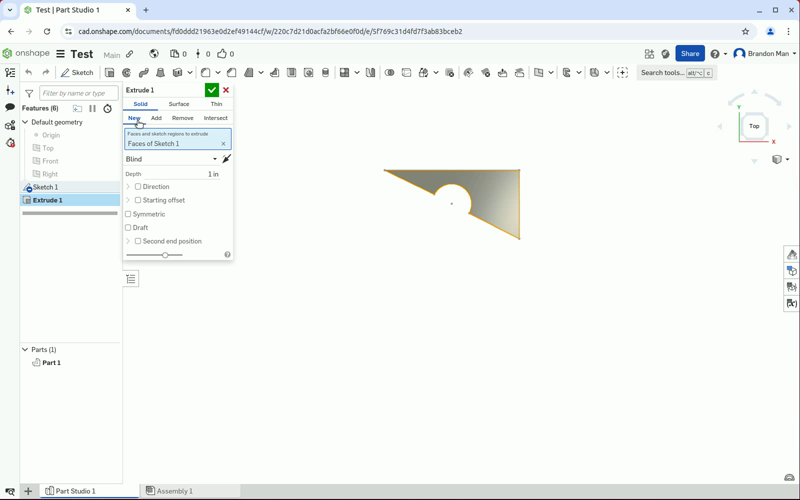
key(tab, 4)
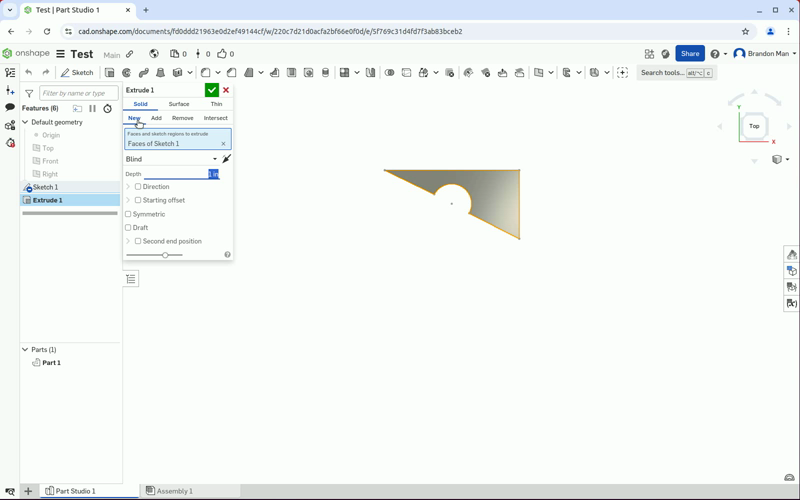
text(5.536)
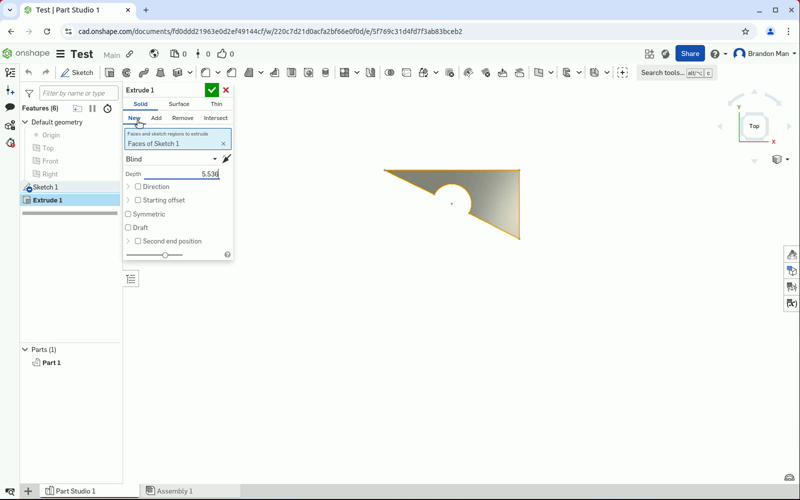
key(enter)
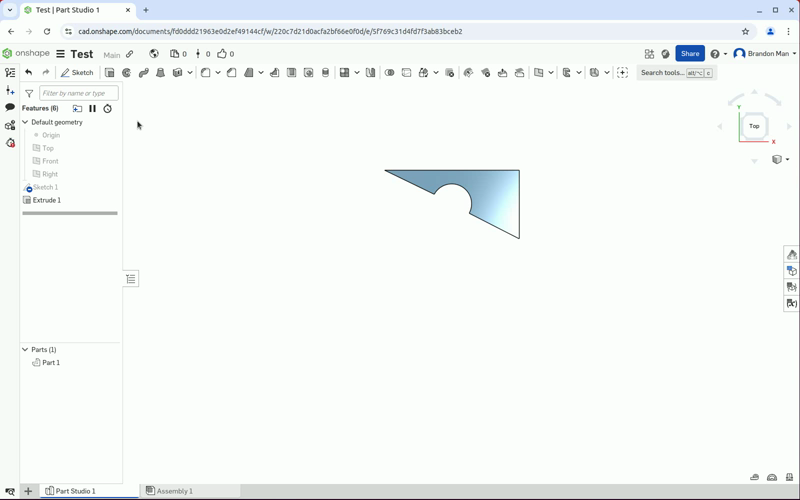
key(shift+h)
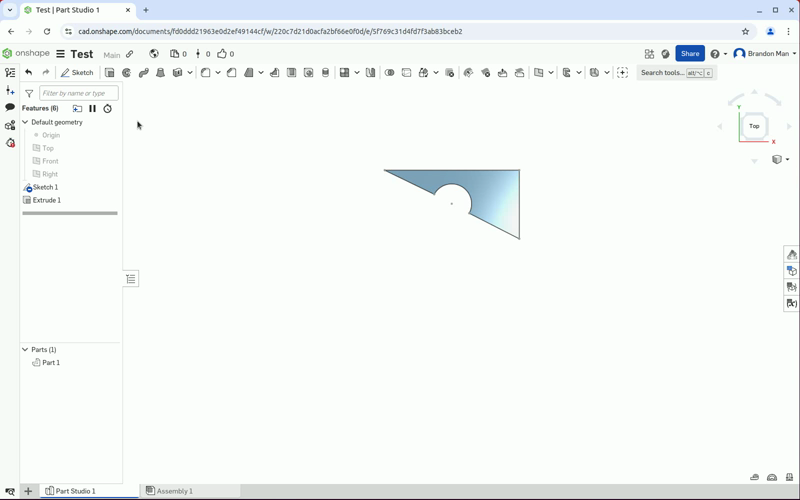
key(shift+h)
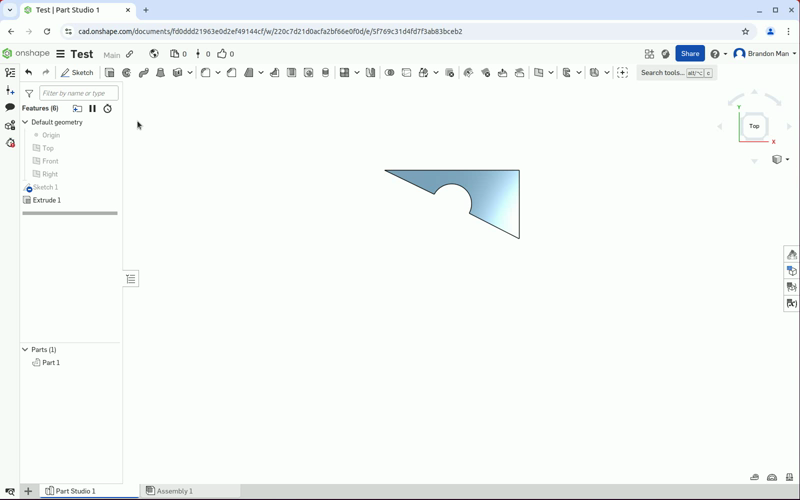
mouse_move(73, 189)
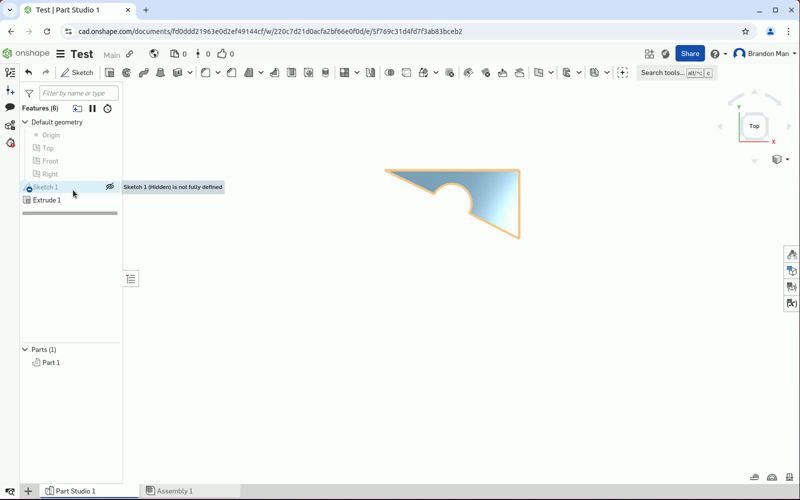
click(73, 189)
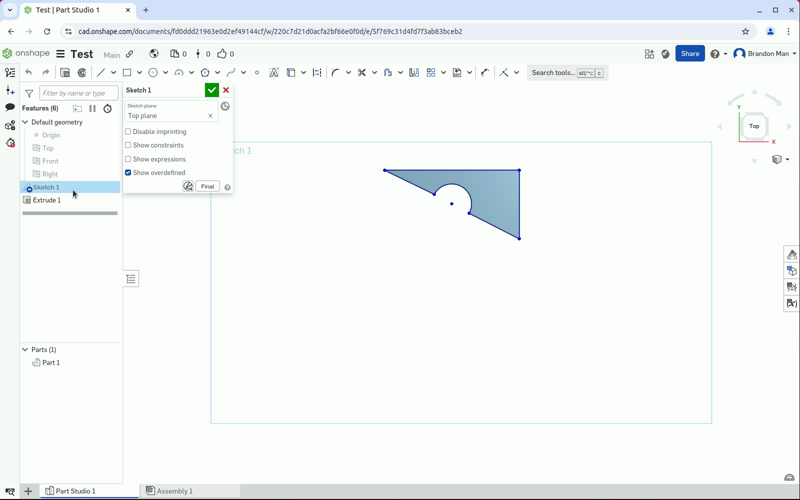
mouse_move(229, 92)
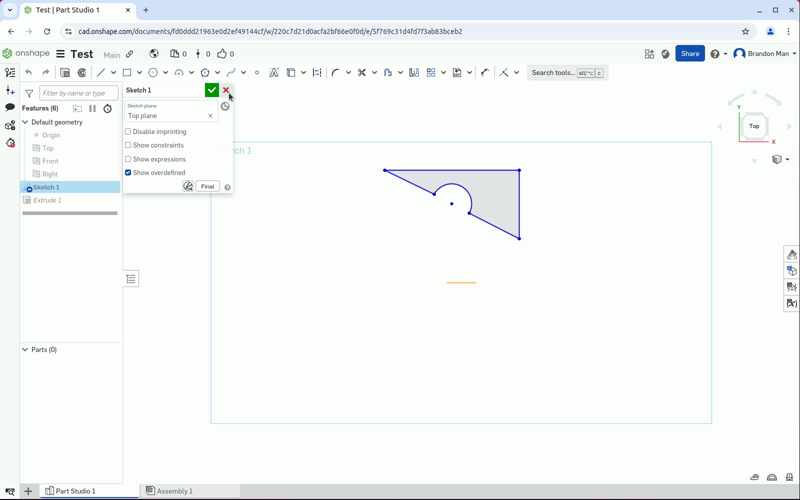
click(229, 92)
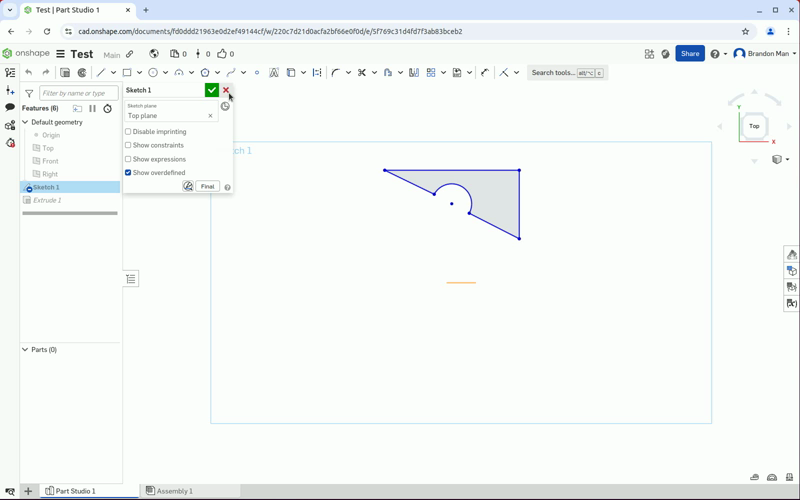
key(shift+s)
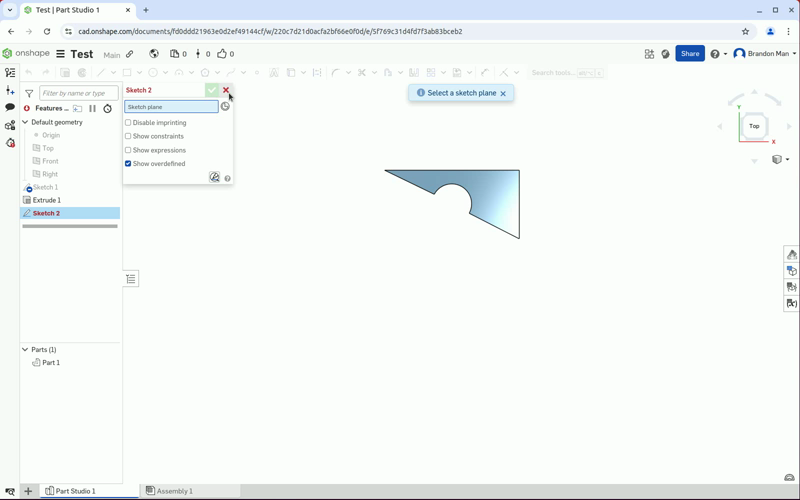
mouse_move(73, 150)
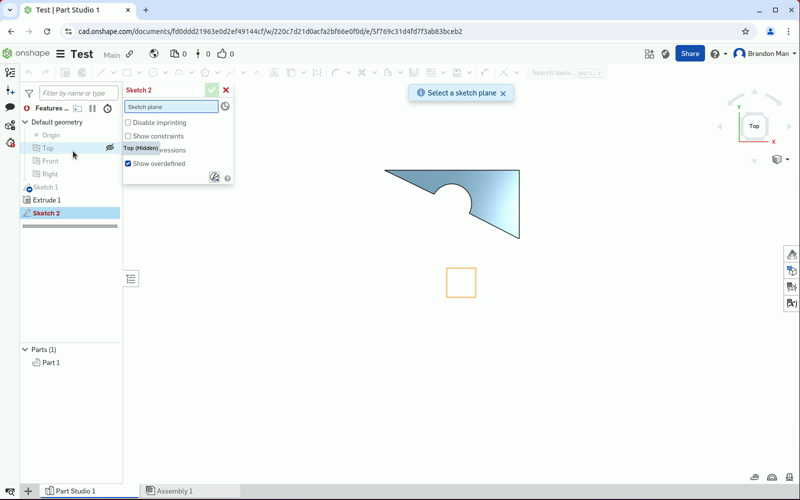
click(73, 150)
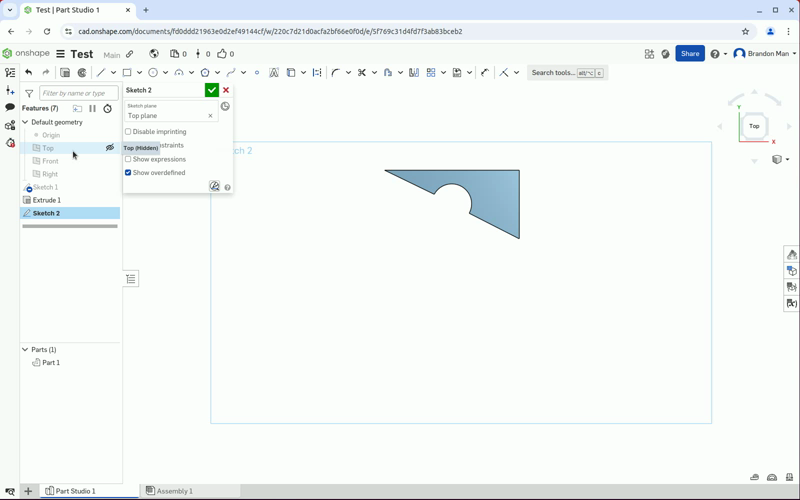
mouse_move(73, 352)
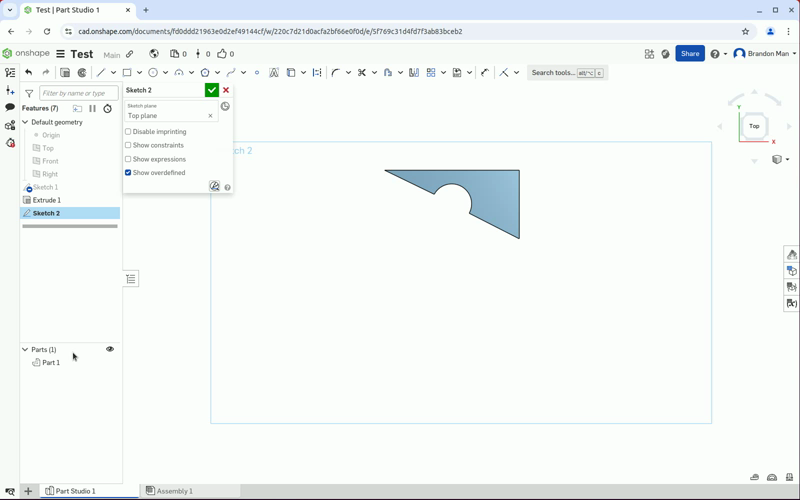
key(y)
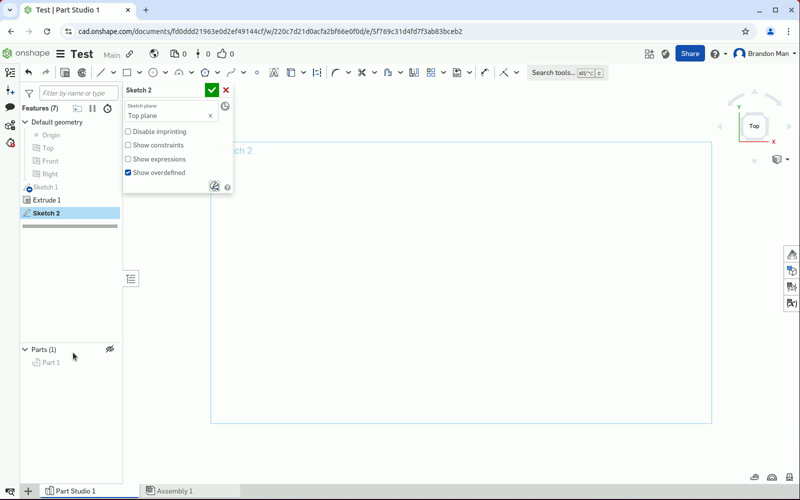
key(l)
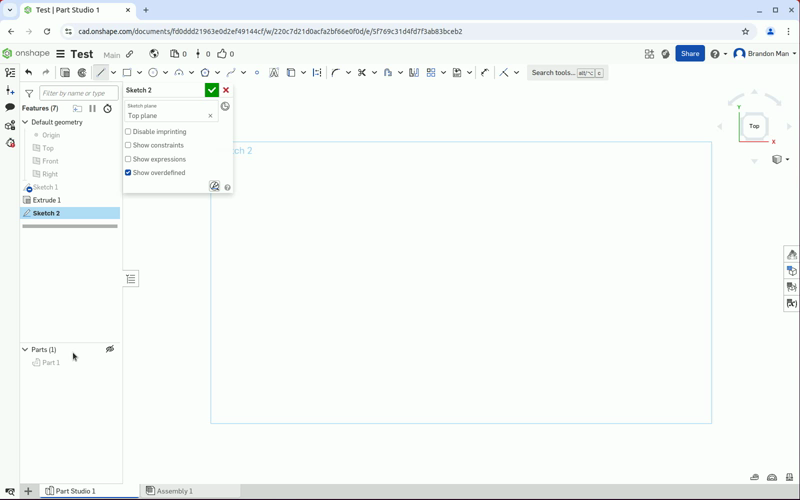
key_down(shift)
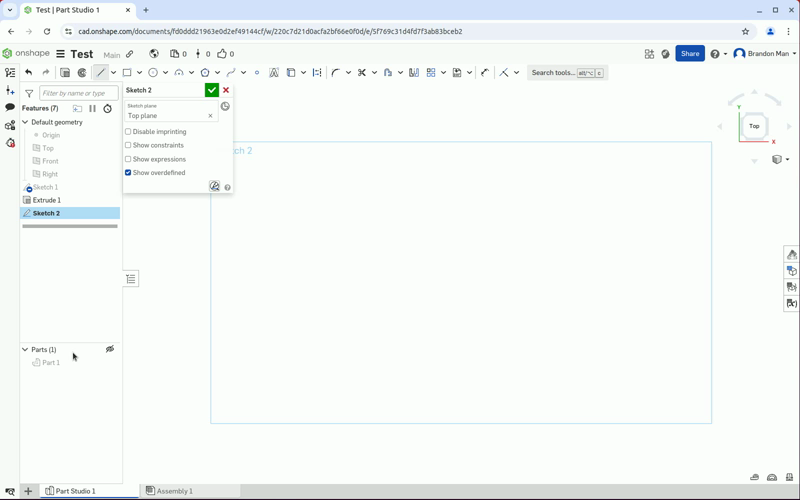
mouse_move(384, 237)
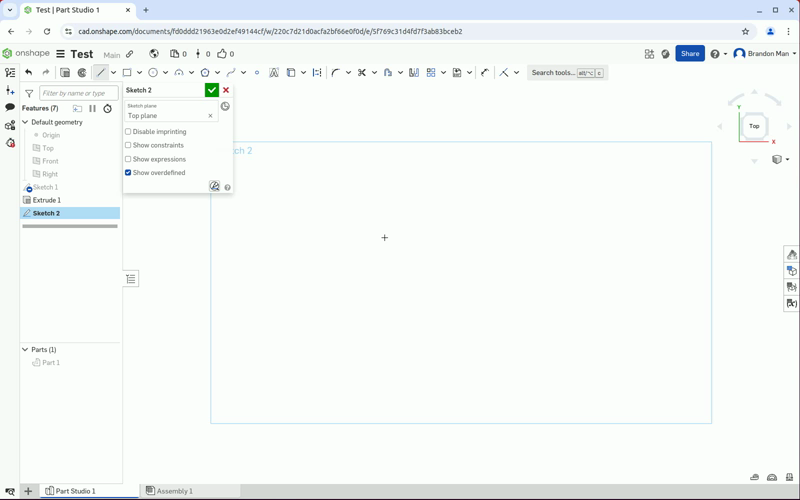
click(384, 237)
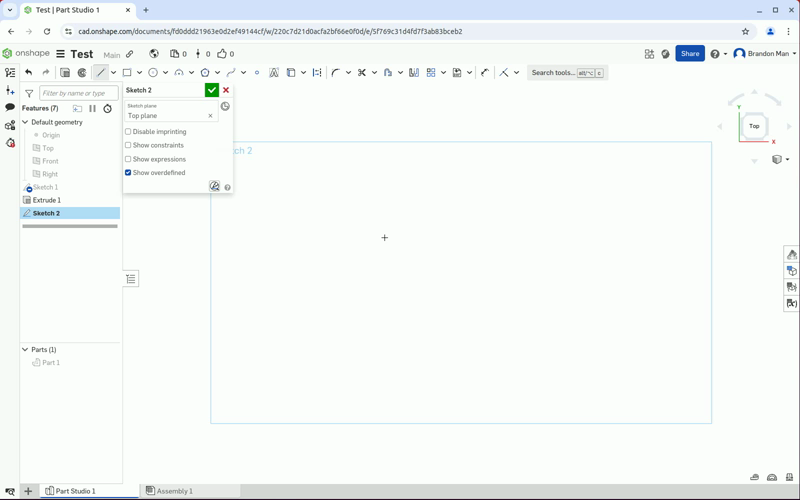
key_up(shift)
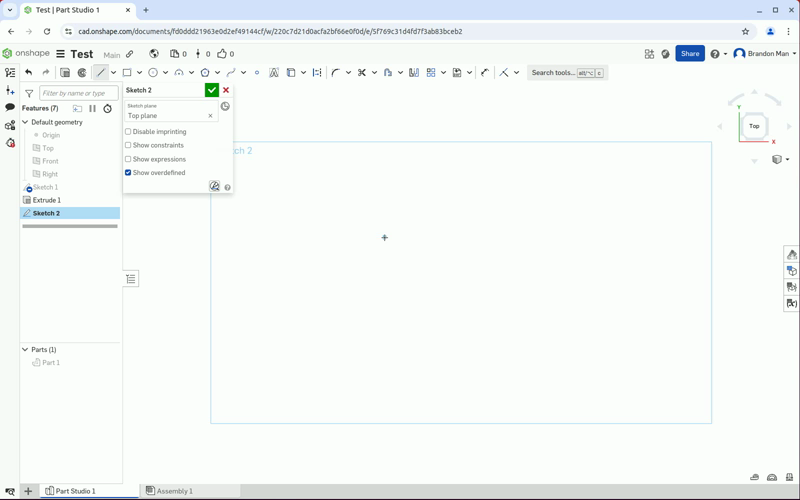
key_down(shift)
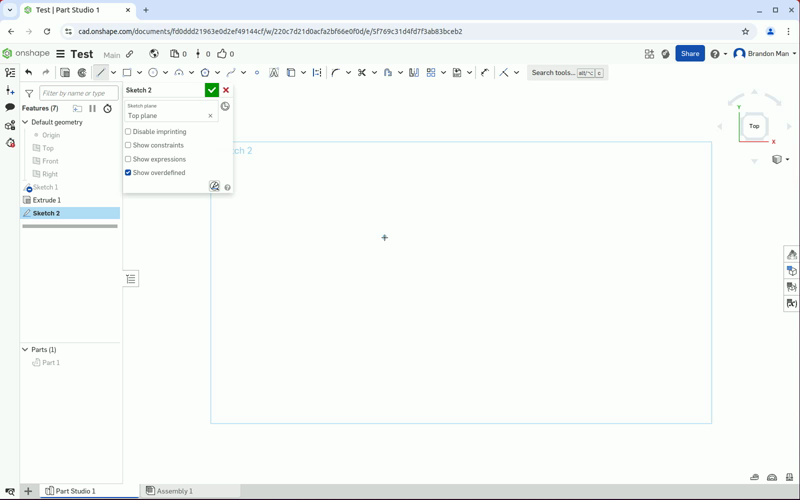
mouse_move(519, 237)
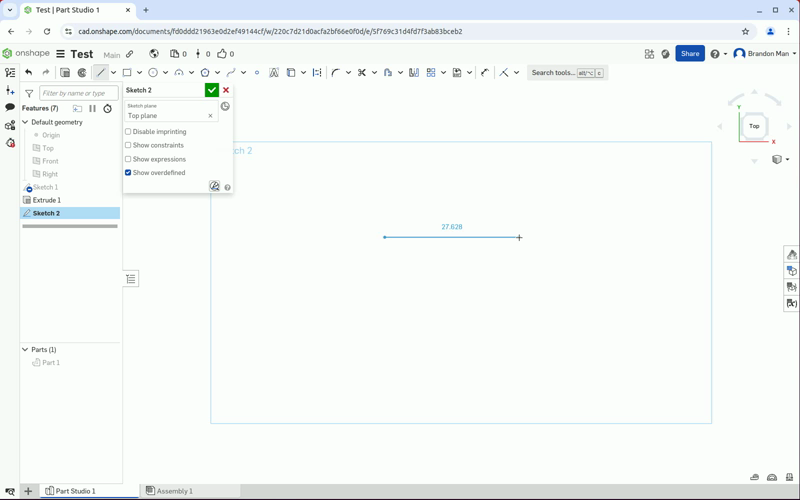
click(519, 237)
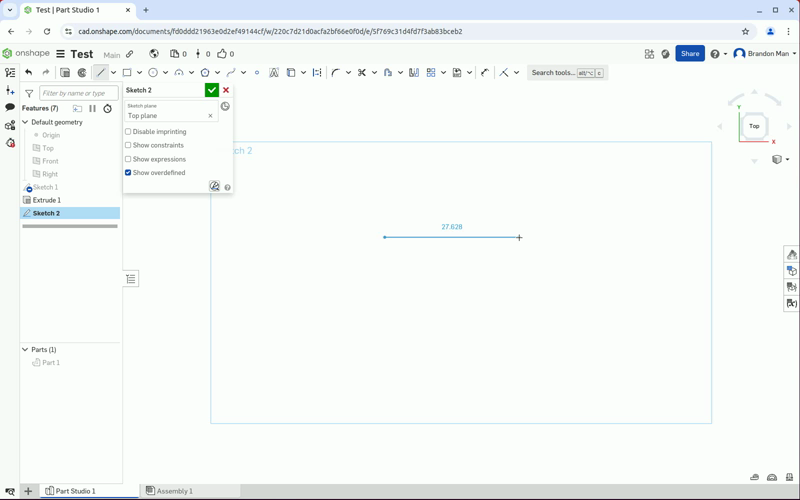
key_up(shift)
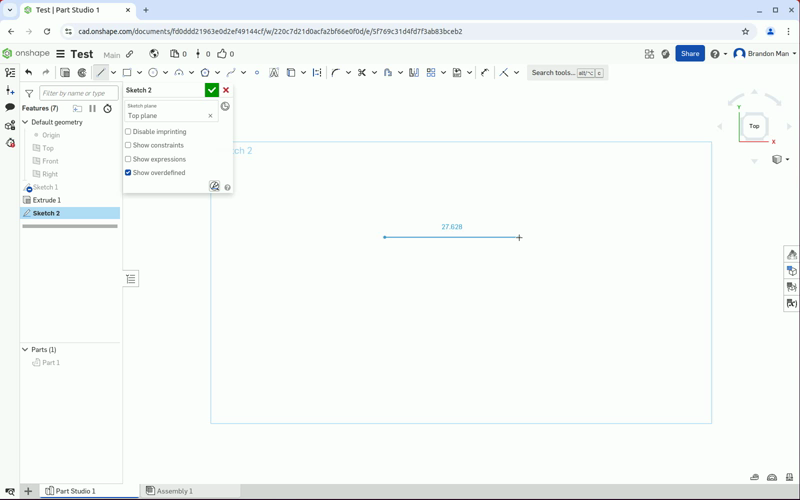
key_down(shift)
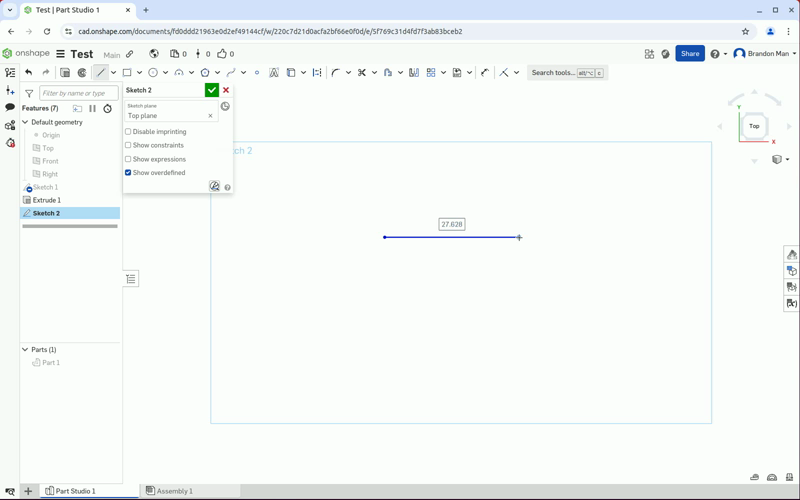
mouse_move(549, 237)
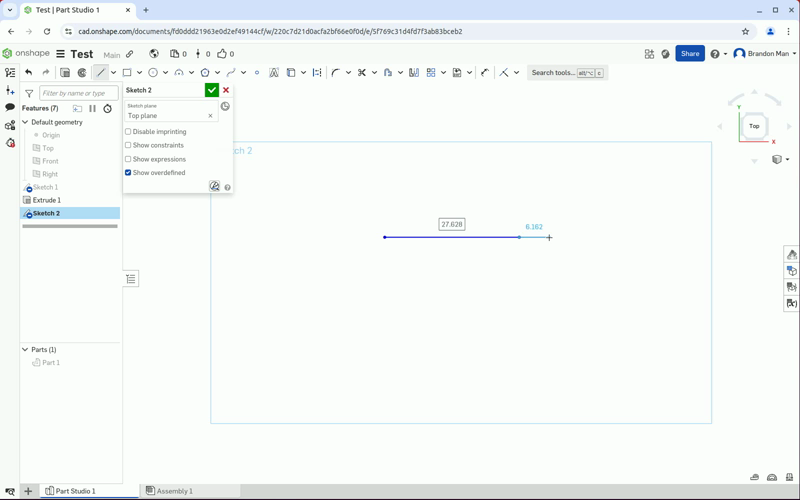
mouse_move(469, 213)
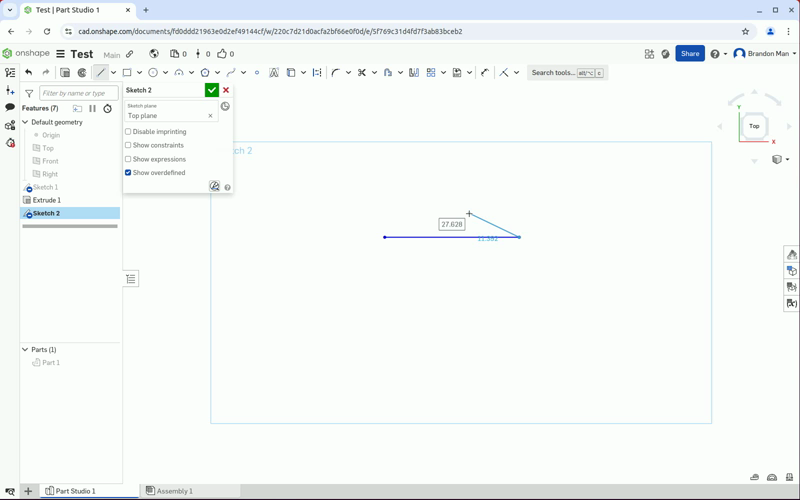
click(469, 213)
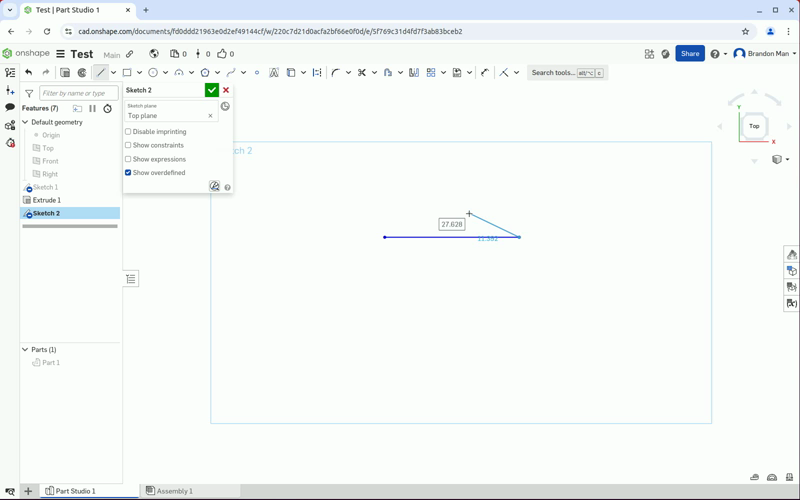
key_up(shift)
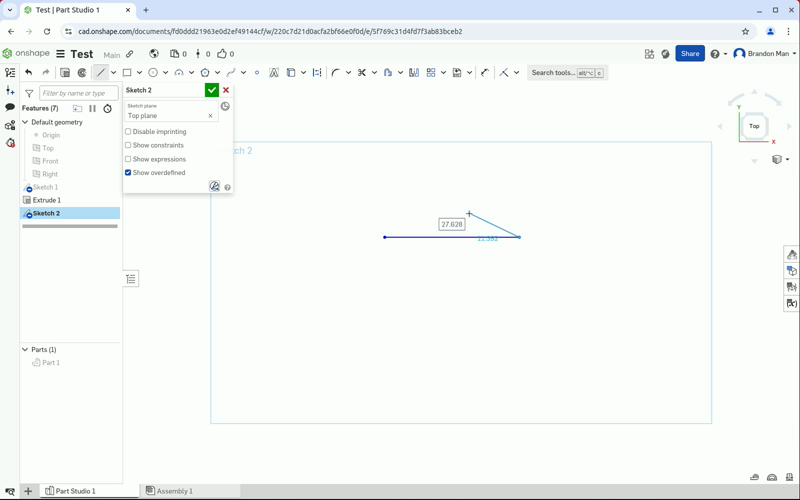
key(esc)
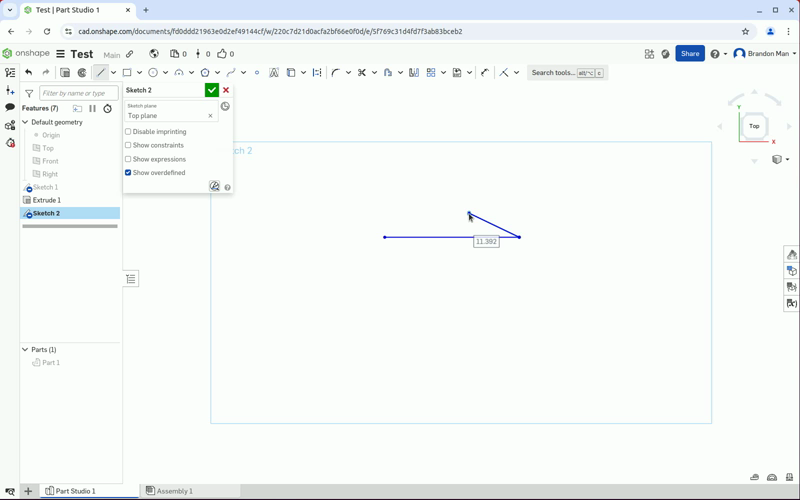
key(a)
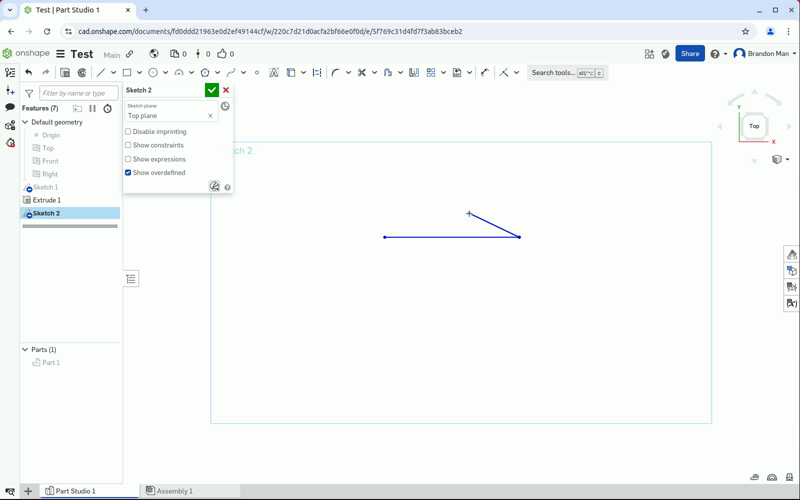
mouse_move(469, 213)
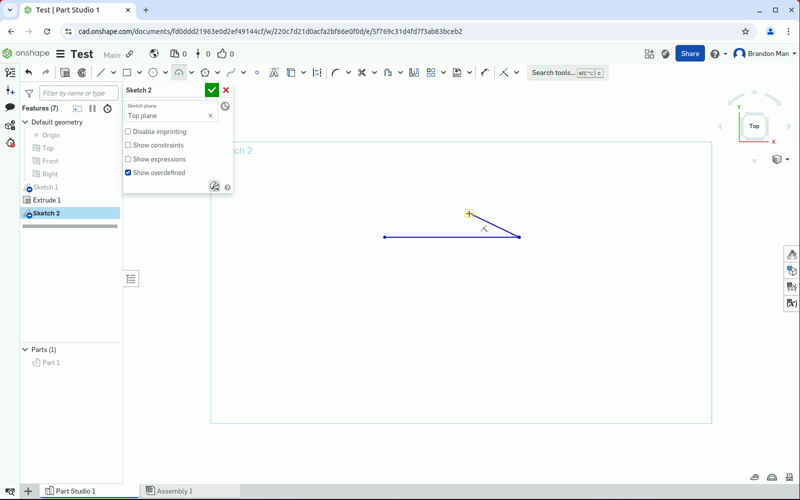
click(469, 213)
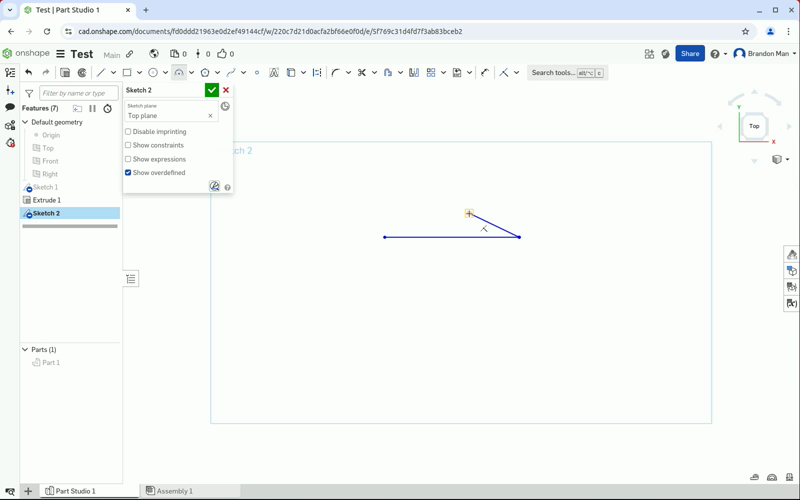
key_down(shift)
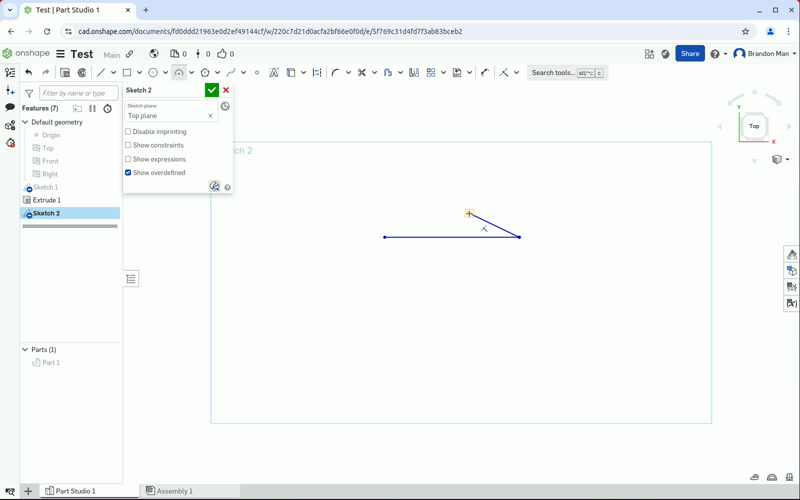
mouse_move(434, 194)
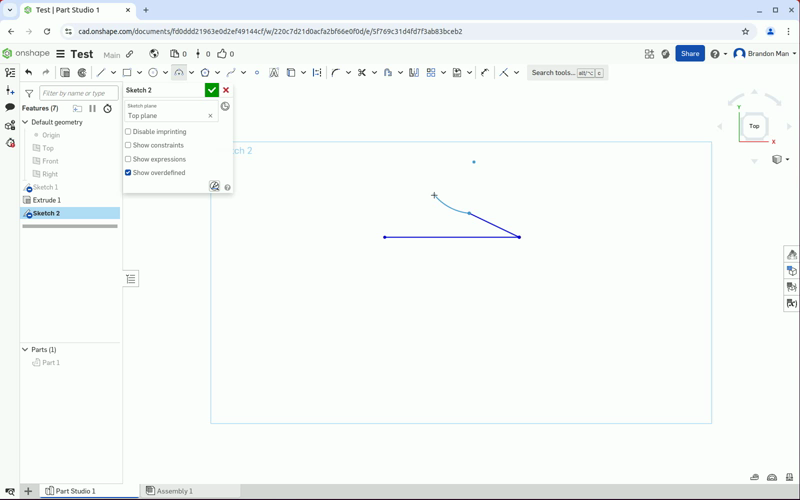
click(434, 194)
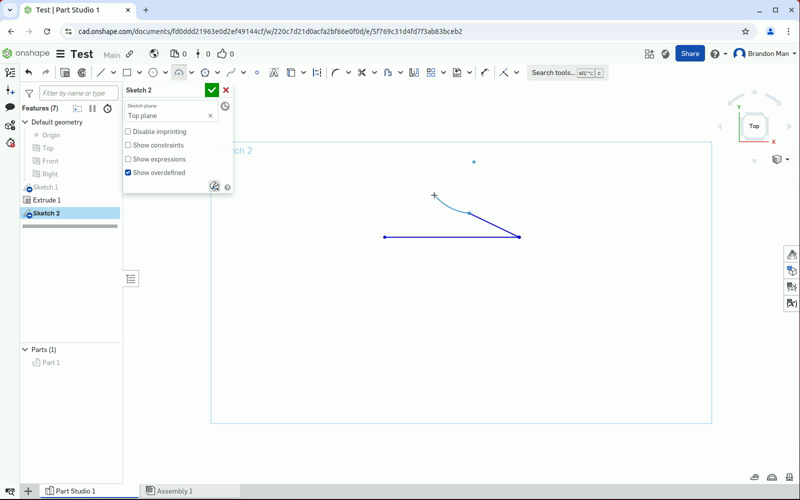
mouse_move(442, 221)
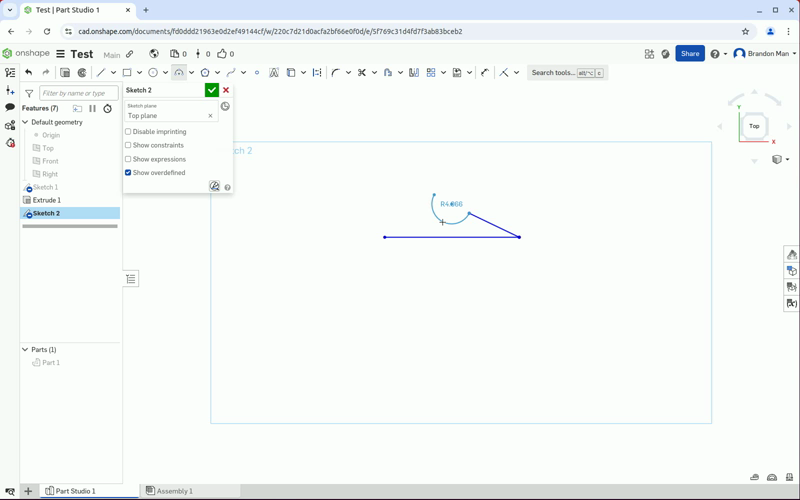
click(442, 221)
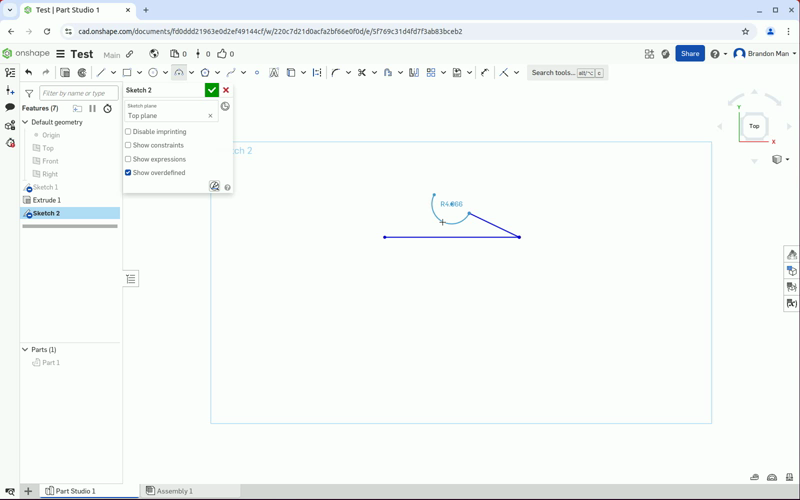
key_up(shift)
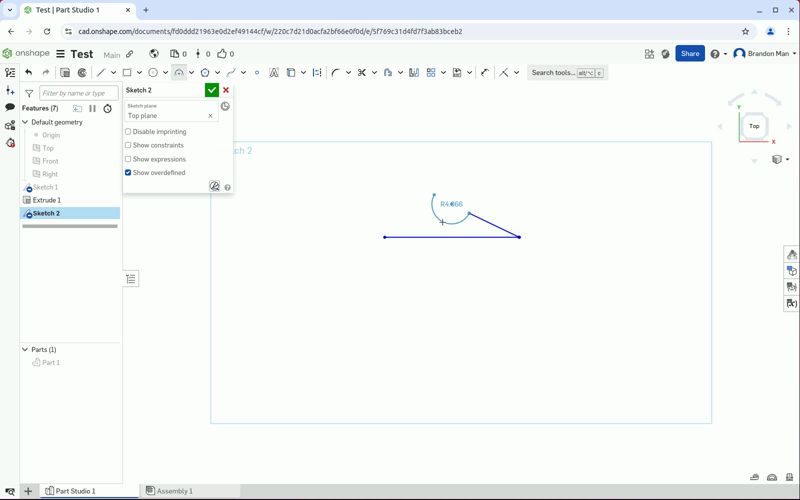
key(esc)
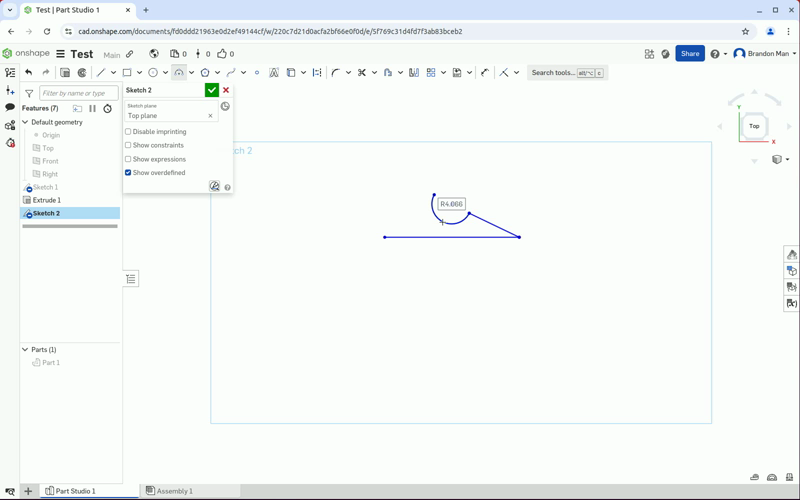
key(l)
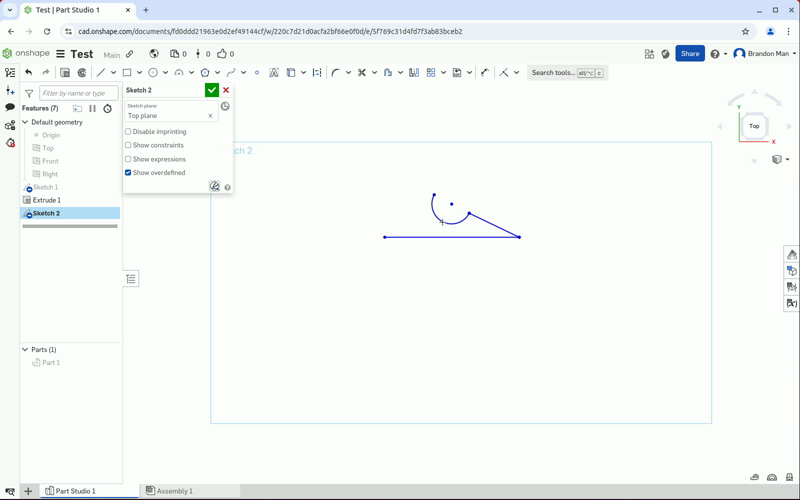
mouse_move(434, 194)
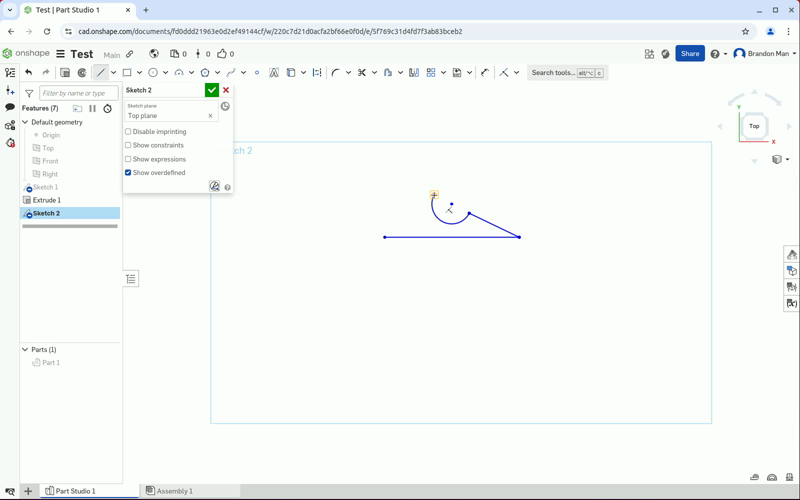
click(434, 194)
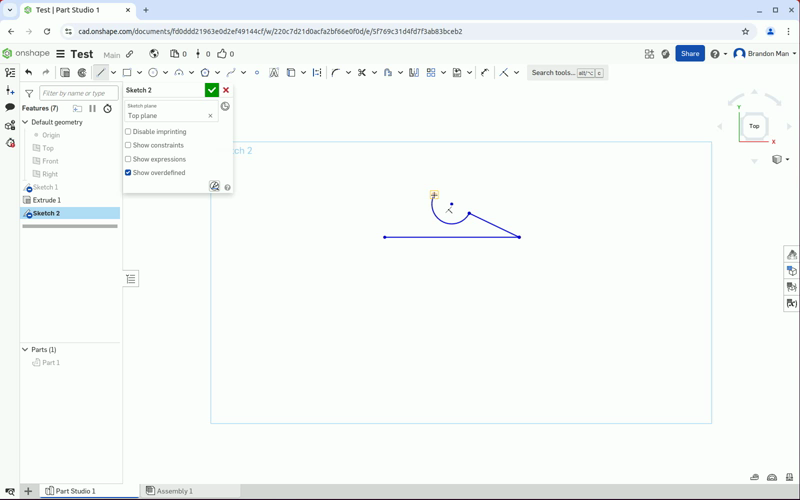
key_down(shift)
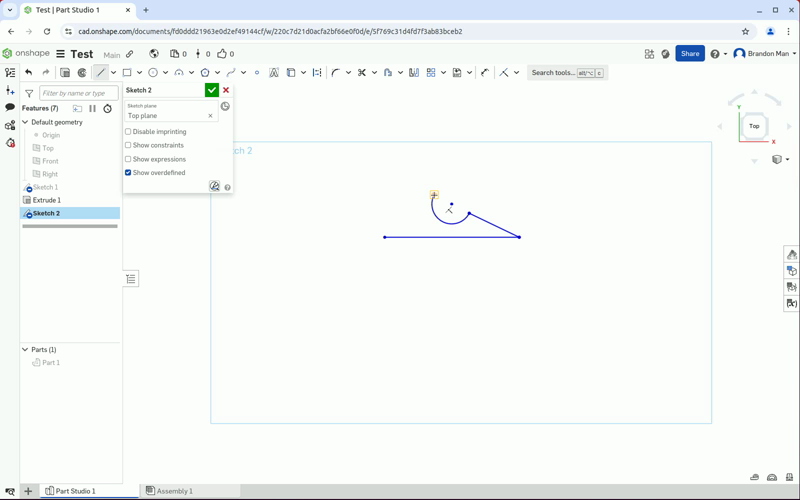
mouse_move(464, 194)
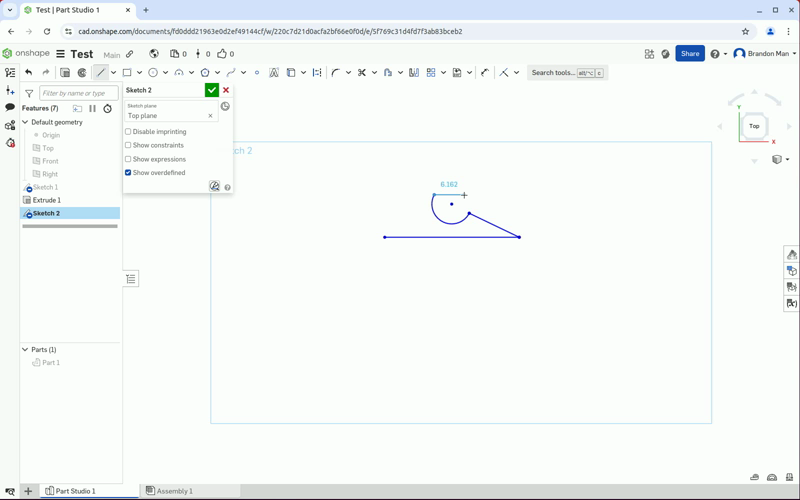
mouse_move(384, 169)
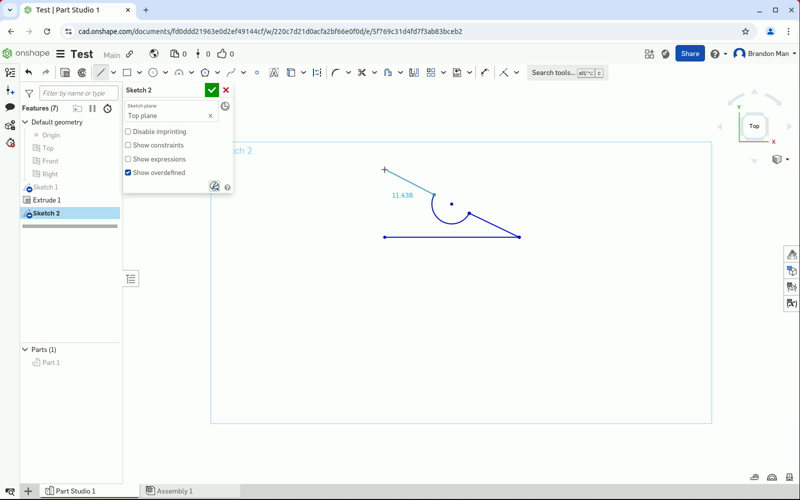
click(384, 169)
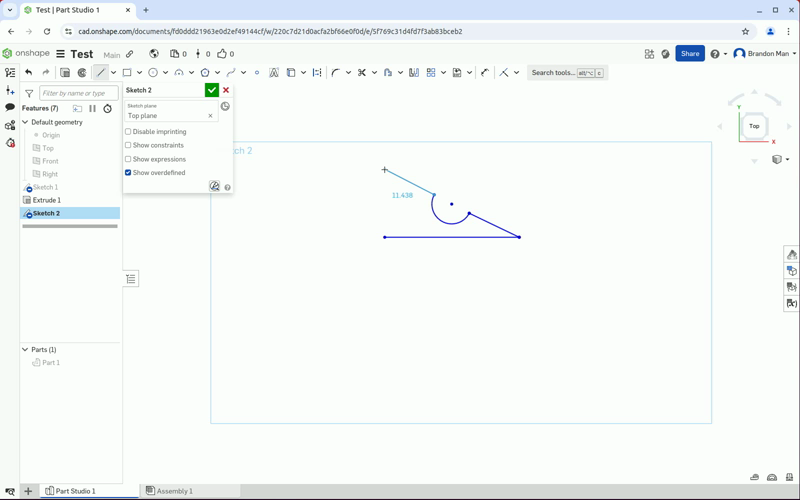
key_up(shift)
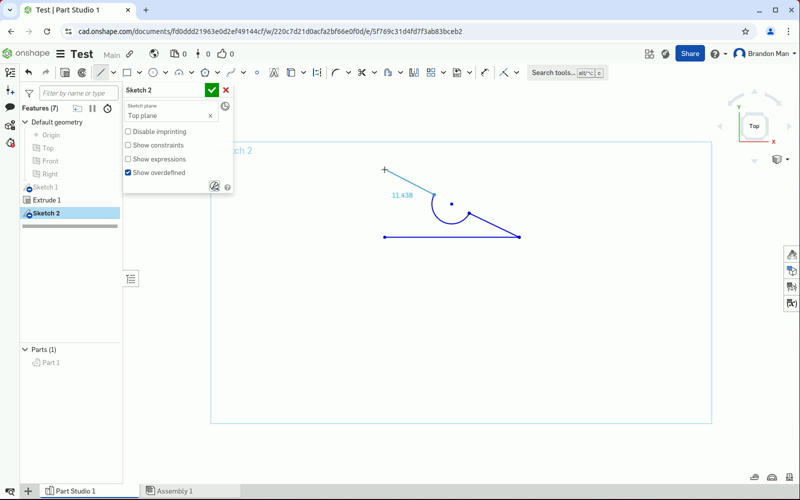
key_down(shift)
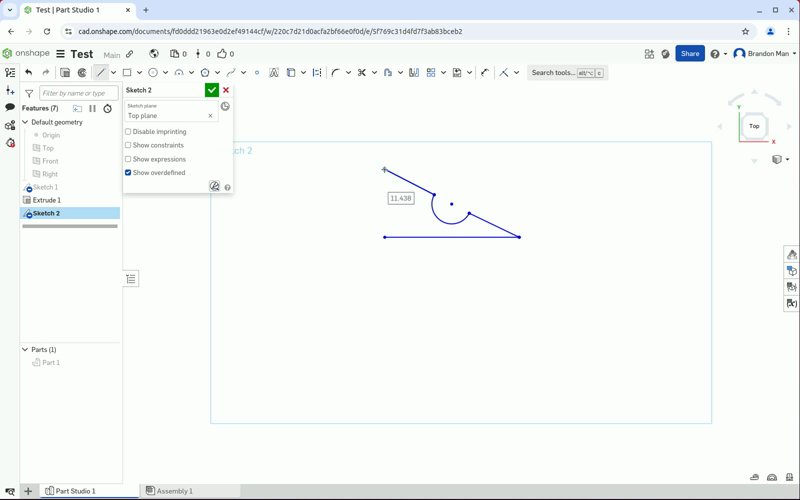
mouse_move(384, 237)
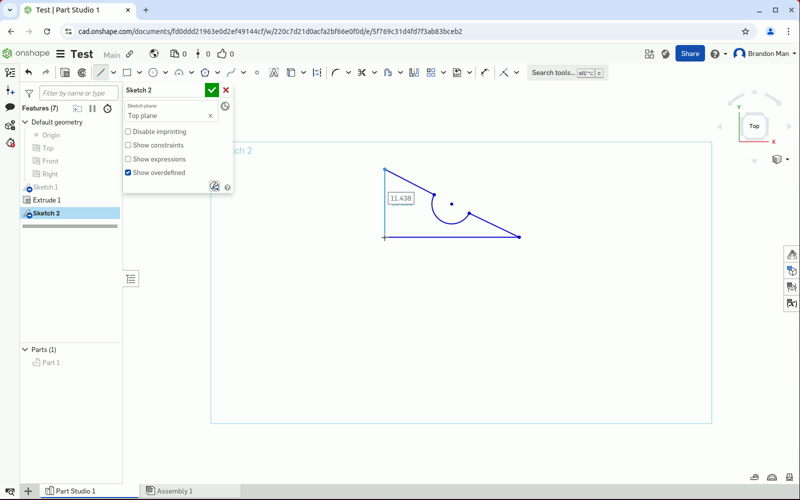
key_up(shift)
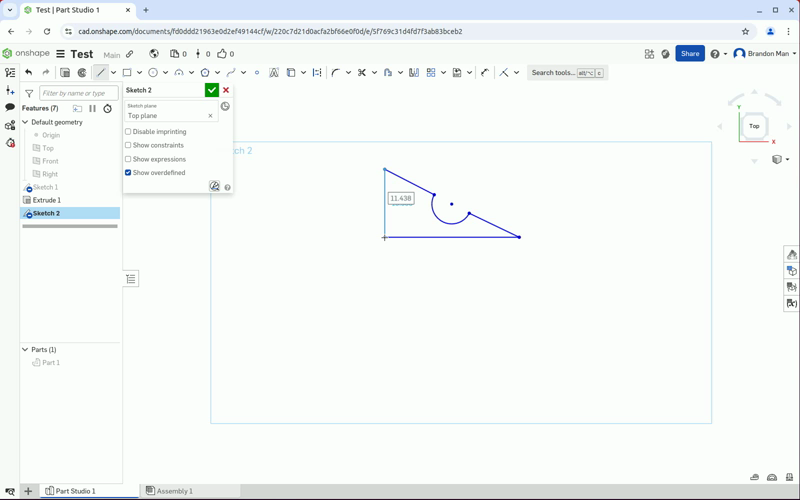
click(384, 237)
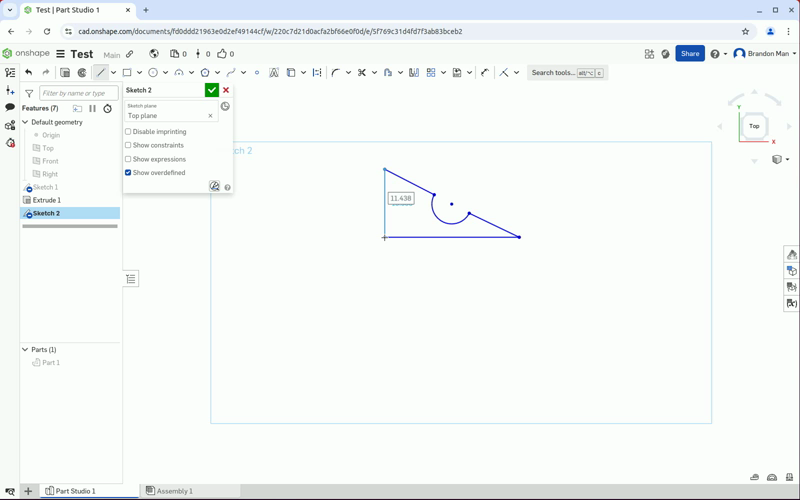
key(esc)
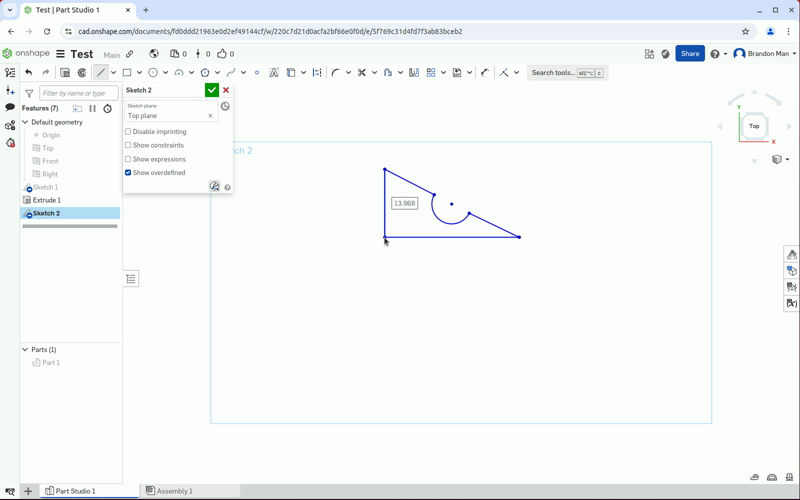
mouse_move(478, 226)
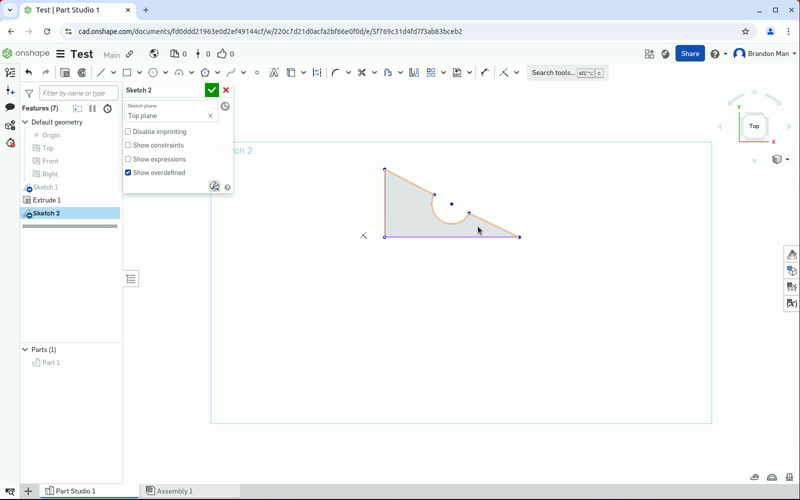
click(478, 226)
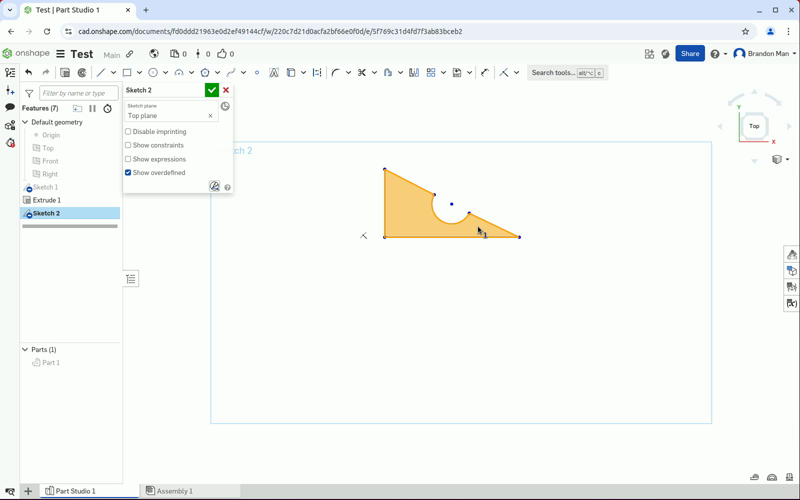
mouse_move(73, 352)
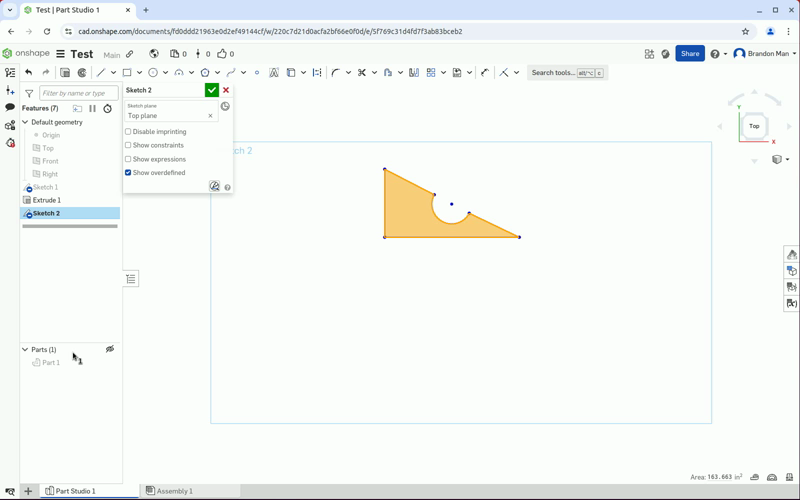
key(shift+y)
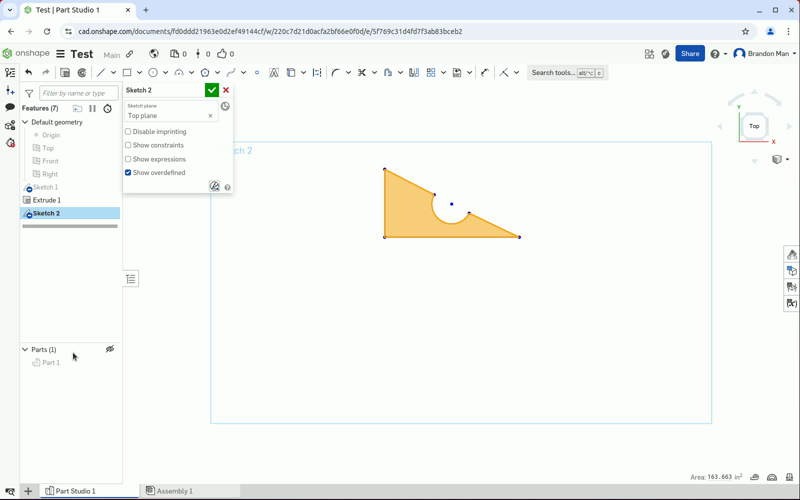
key(shift+e)
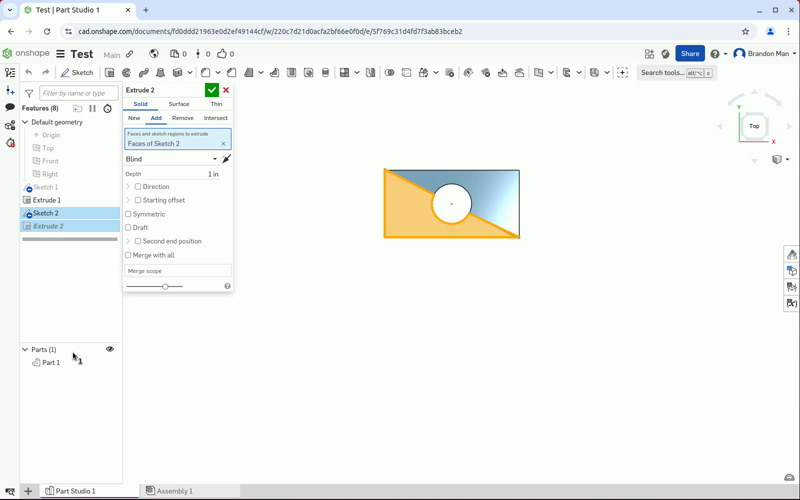
mouse_move(143, 106)
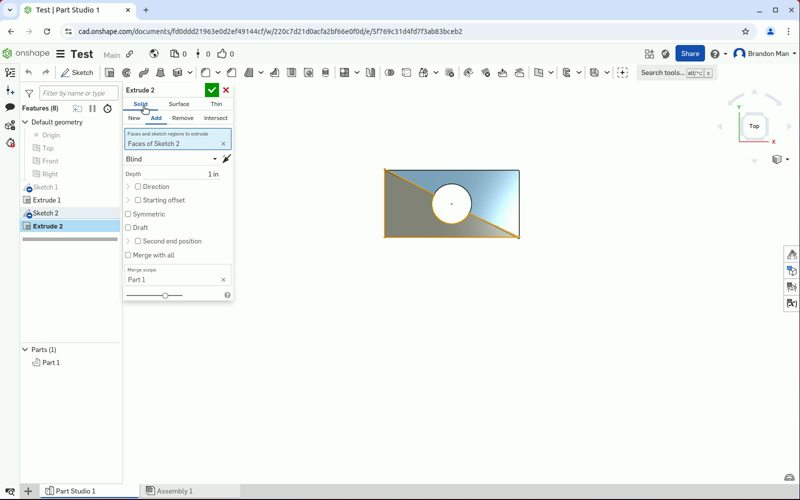
click(143, 106)
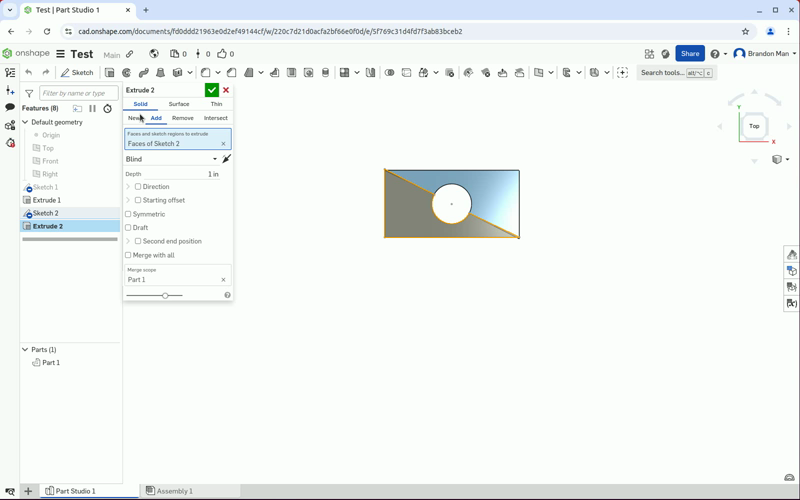
mouse_move(137, 120)
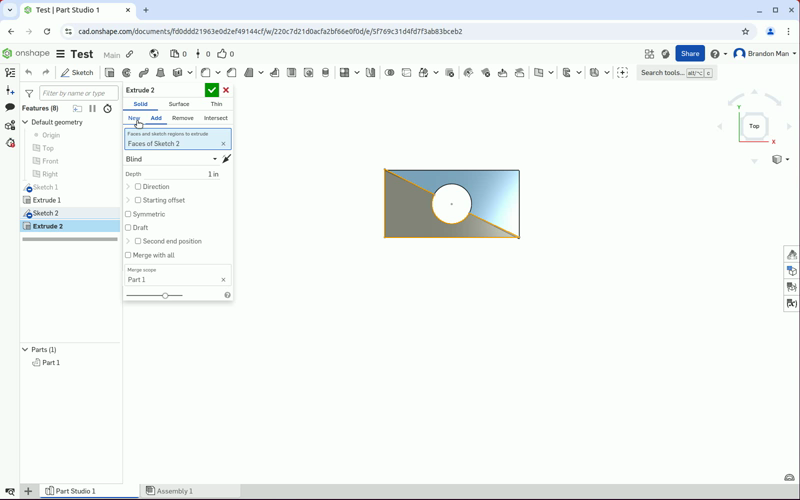
click(137, 120)
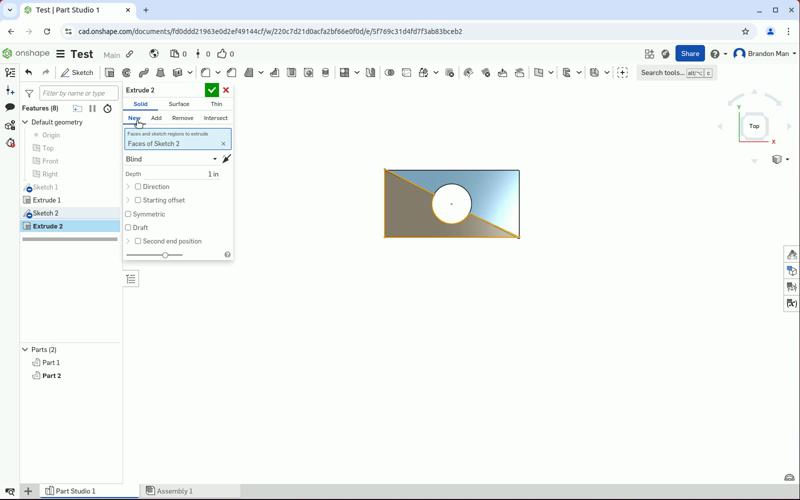
key(tab, 4)
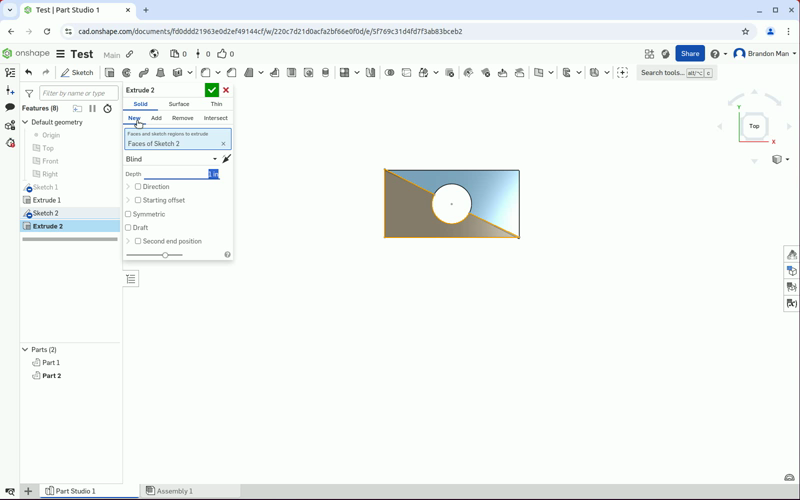
text(5.536)
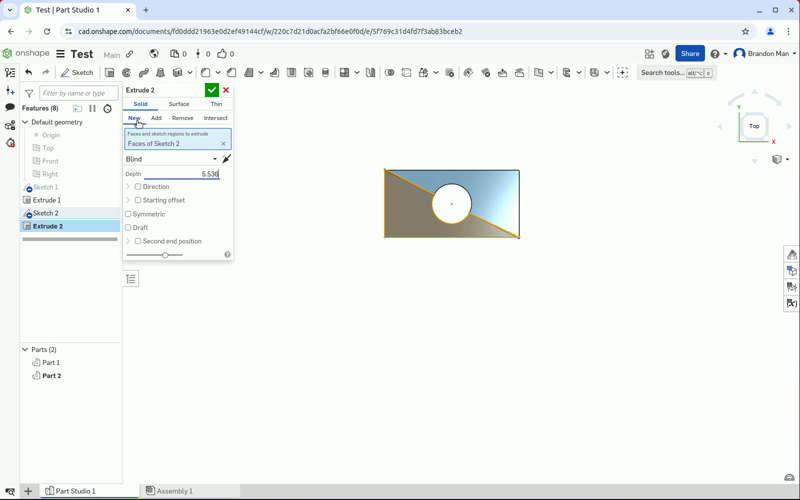
key(enter)
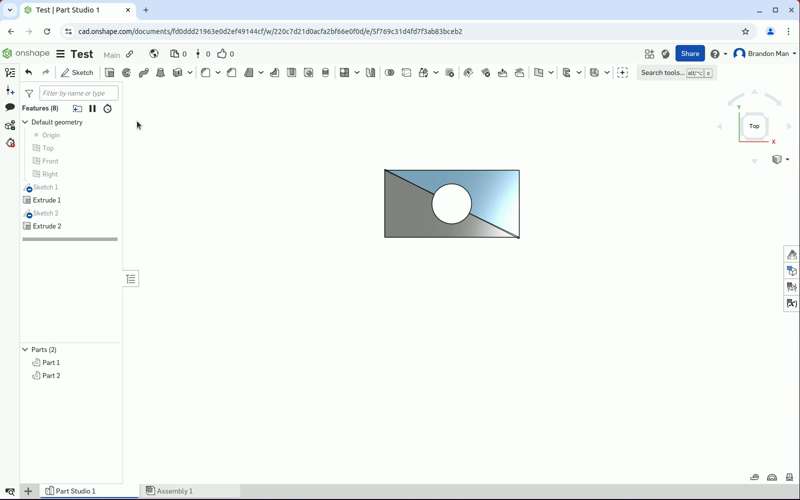
key(shift+h)
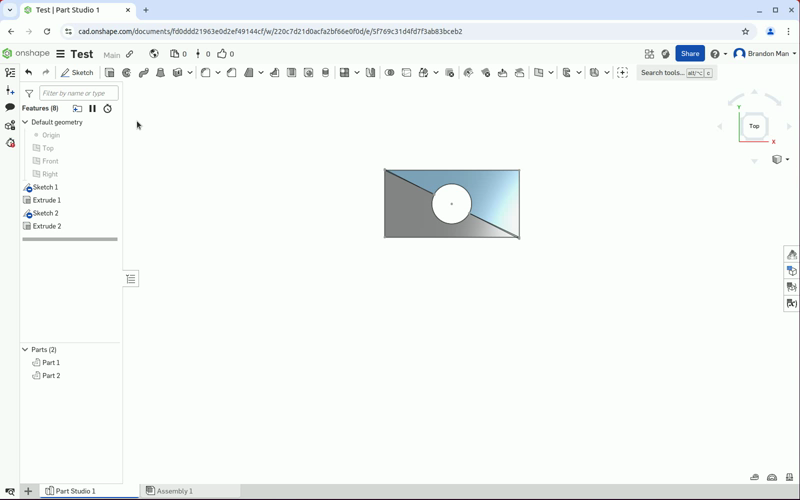
key(shift+h)
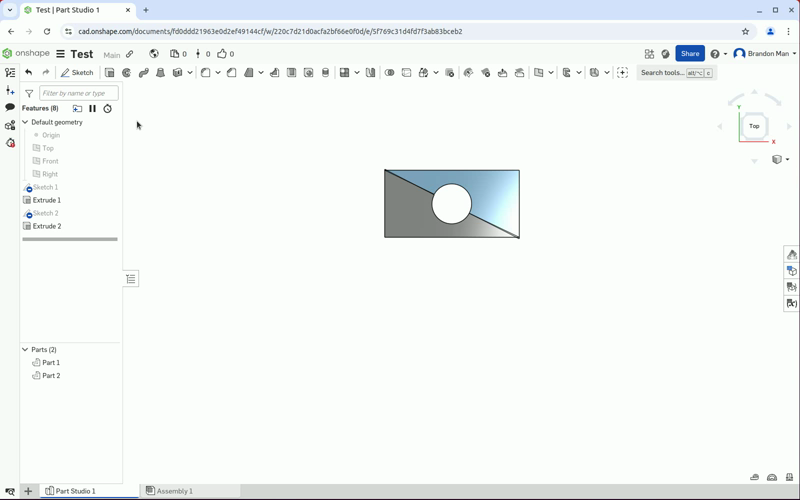
mouse_move(73, 189)
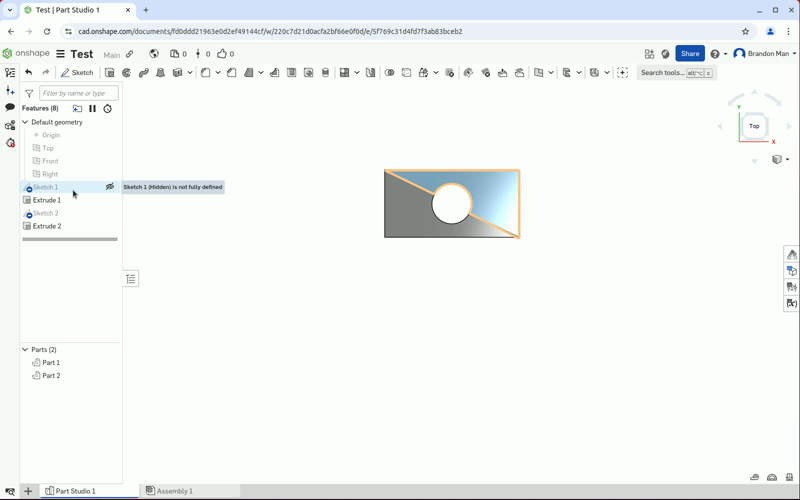
click(73, 189)
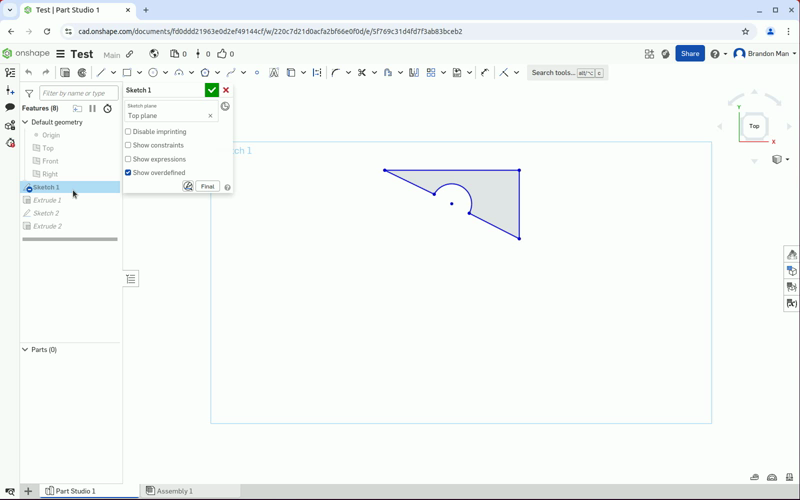
mouse_move(229, 92)
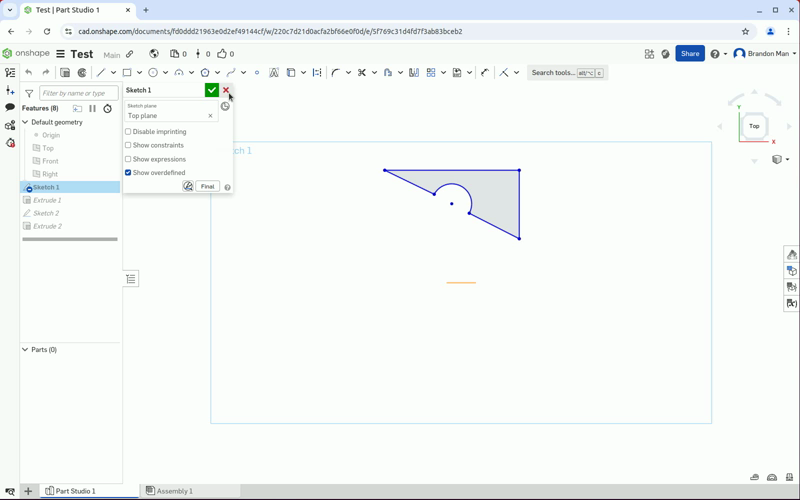
click(229, 92)
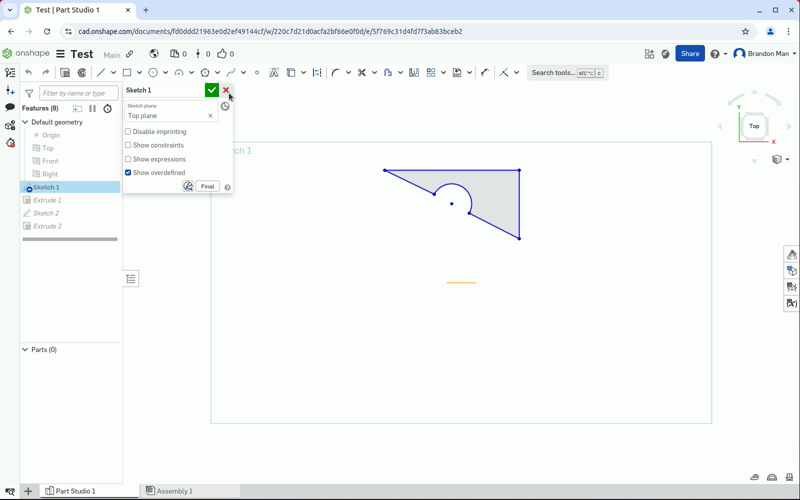
key(shift+s)
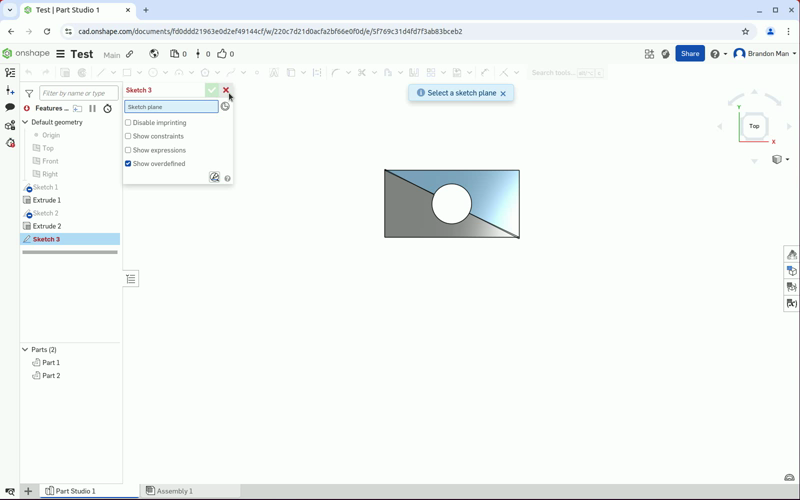
mouse_move(73, 150)
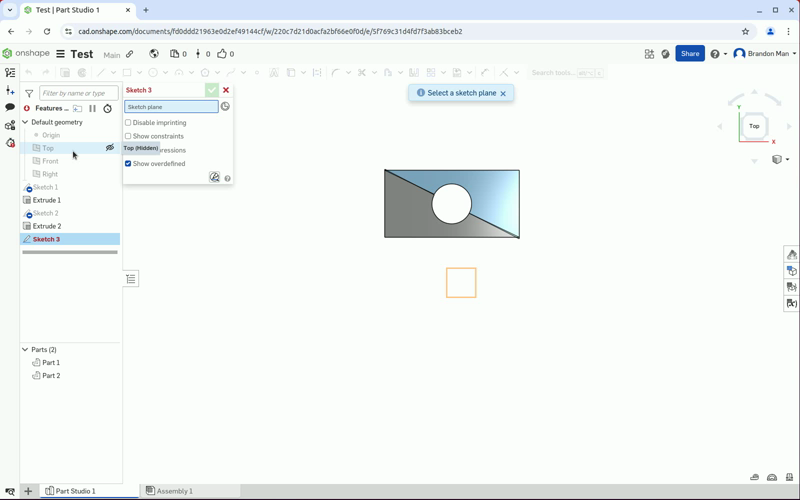
click(73, 150)
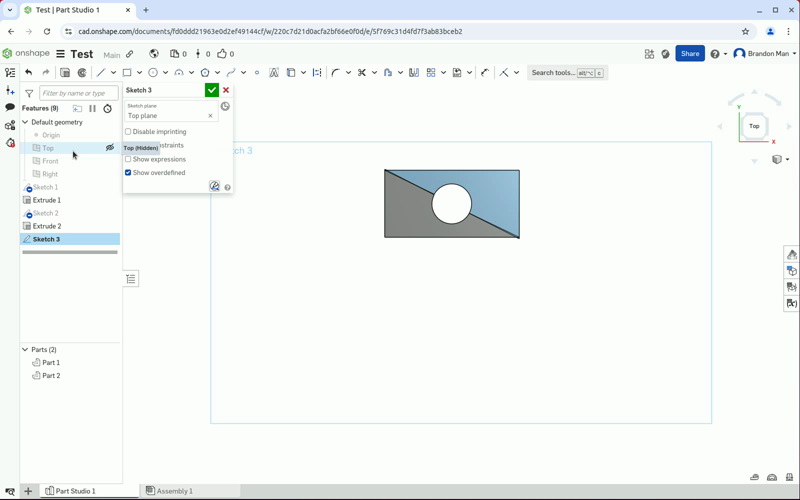
mouse_move(73, 352)
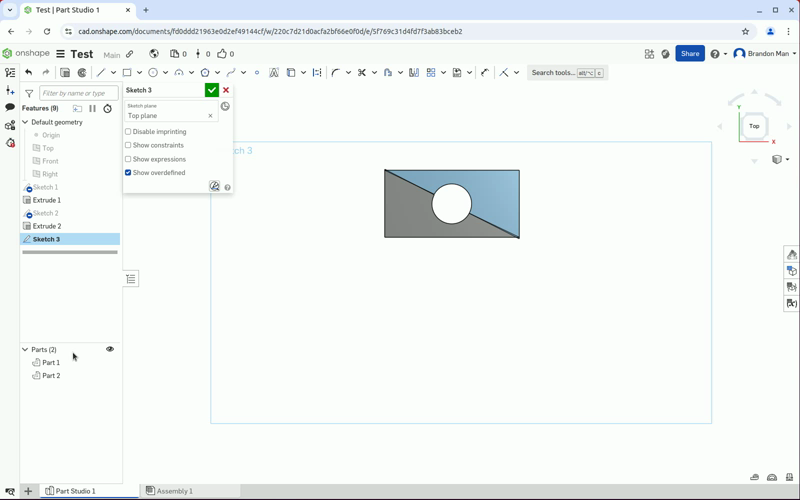
key(y)
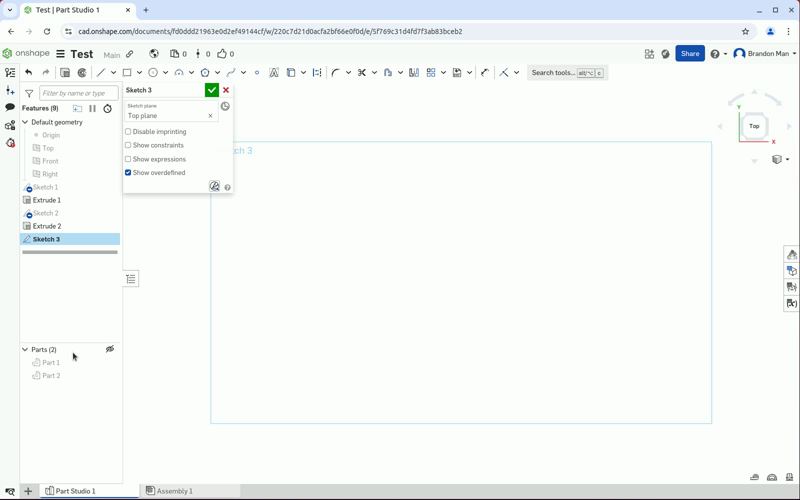
key(l)
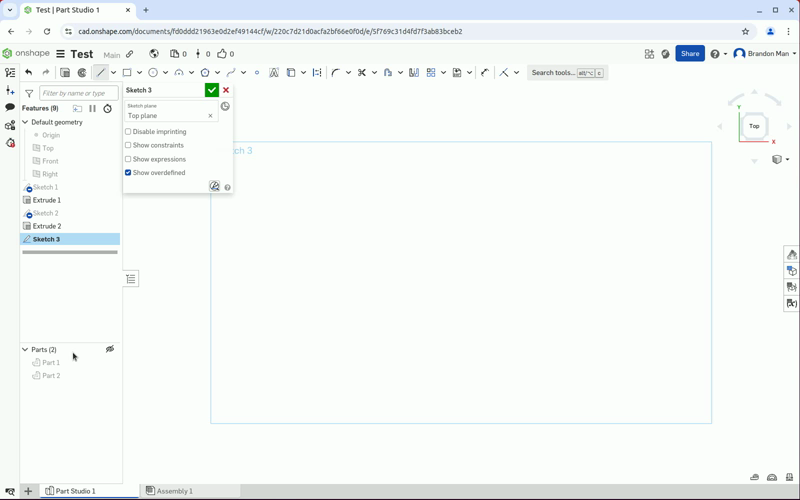
key_down(shift)
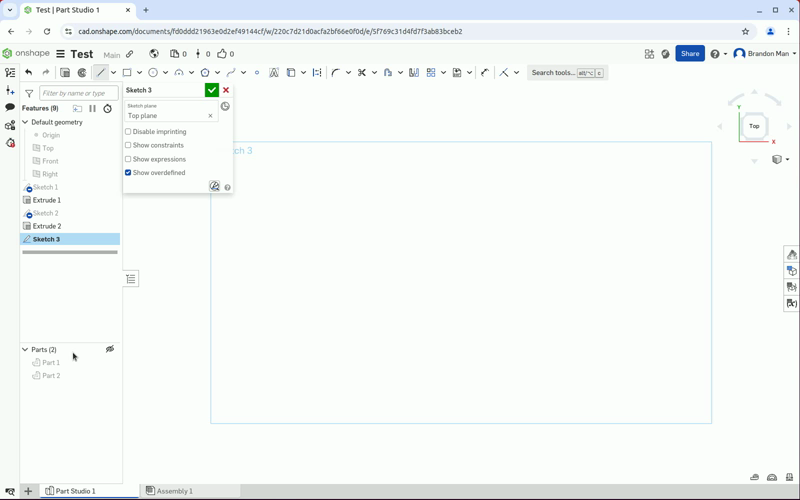
mouse_move(433, 195)
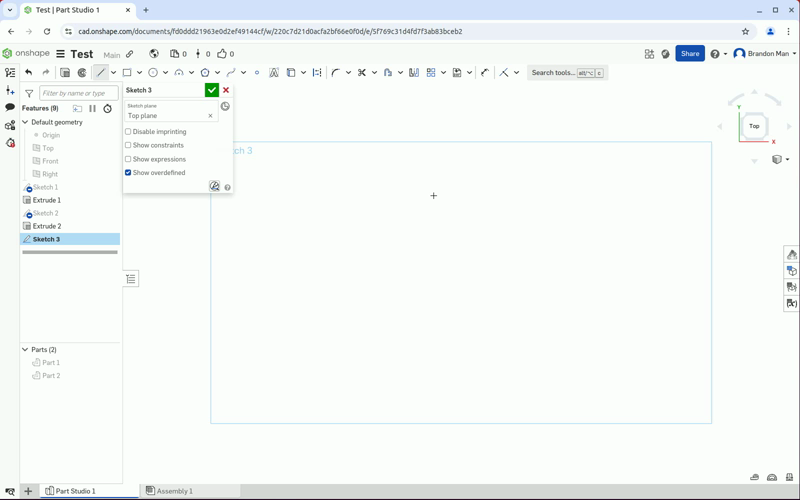
click(433, 195)
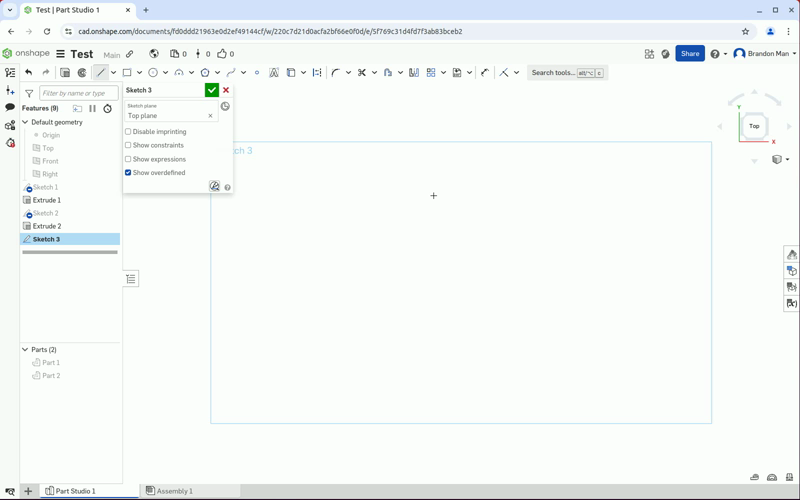
key_up(shift)
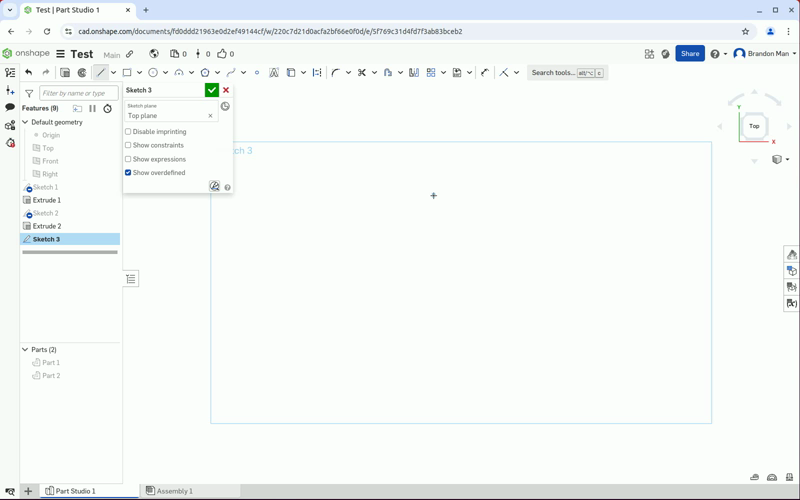
key_down(shift)
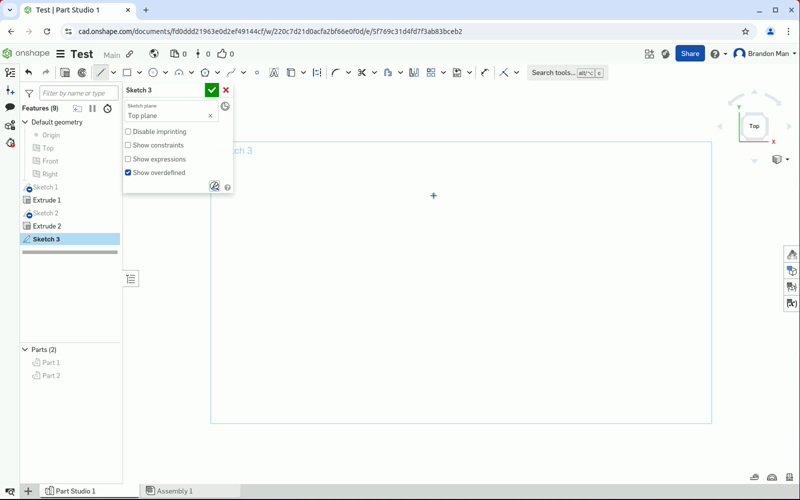
mouse_move(463, 195)
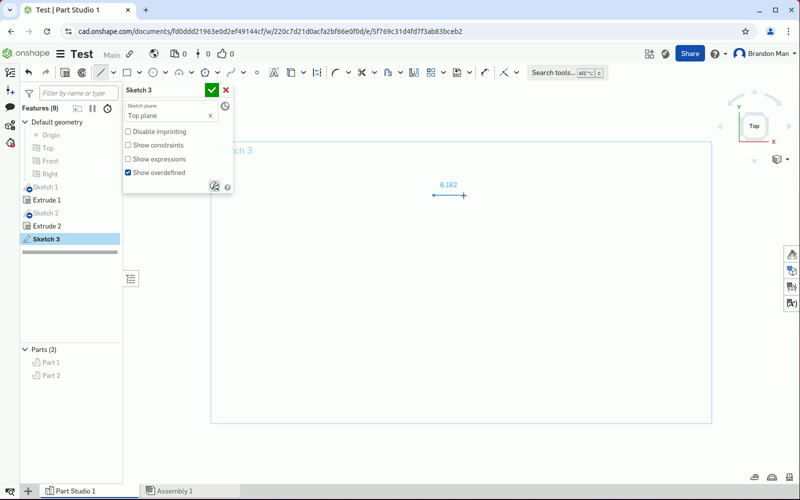
mouse_move(470, 213)
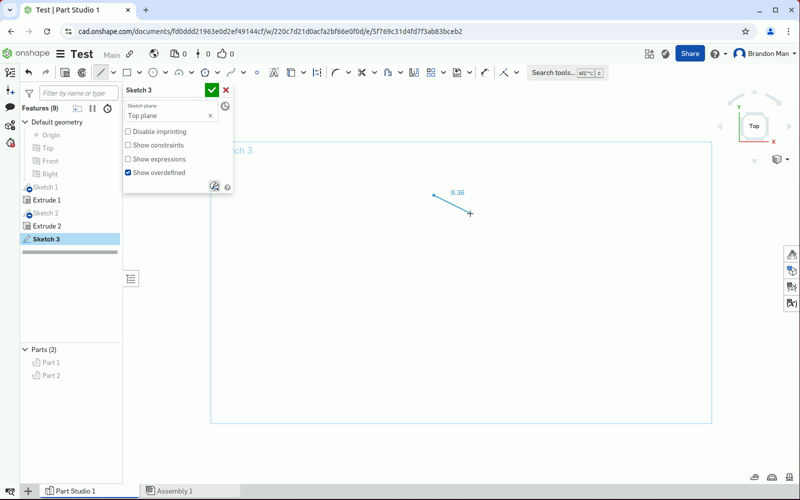
click(470, 213)
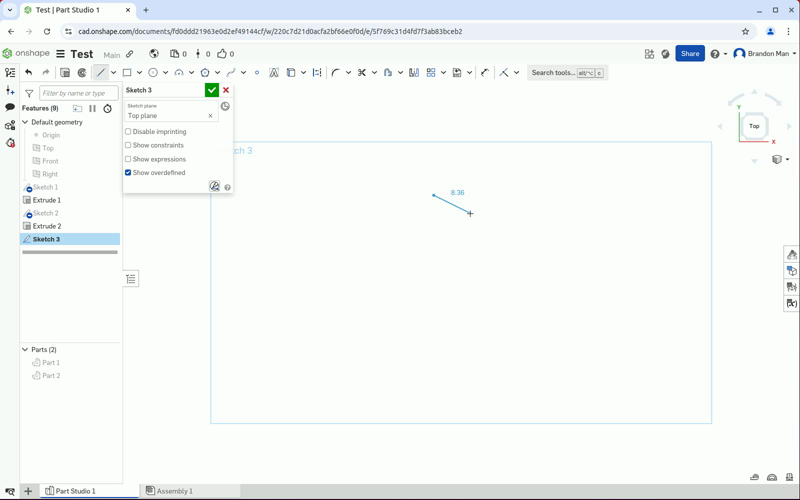
key_up(shift)
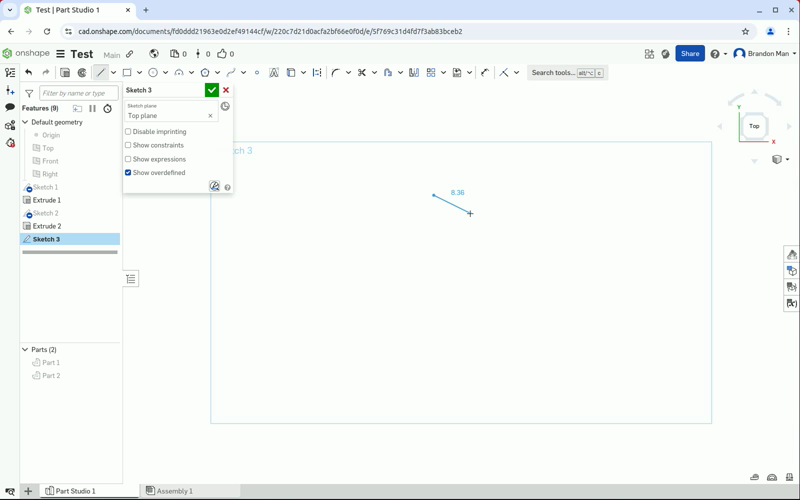
key(esc)
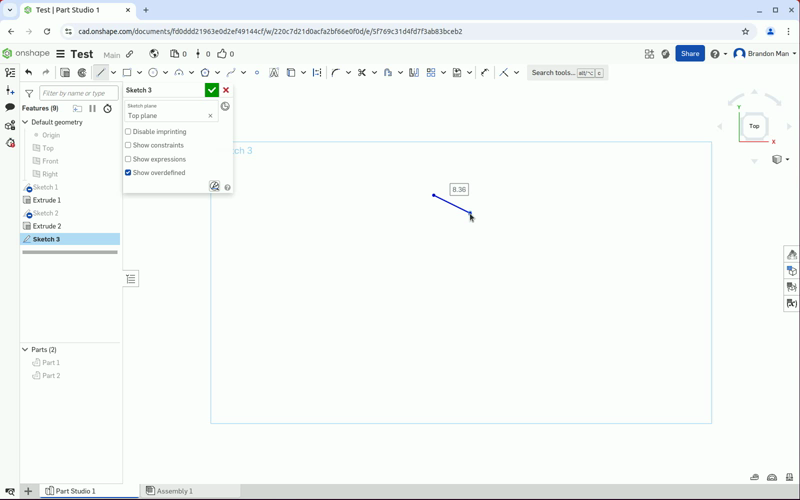
key(a)
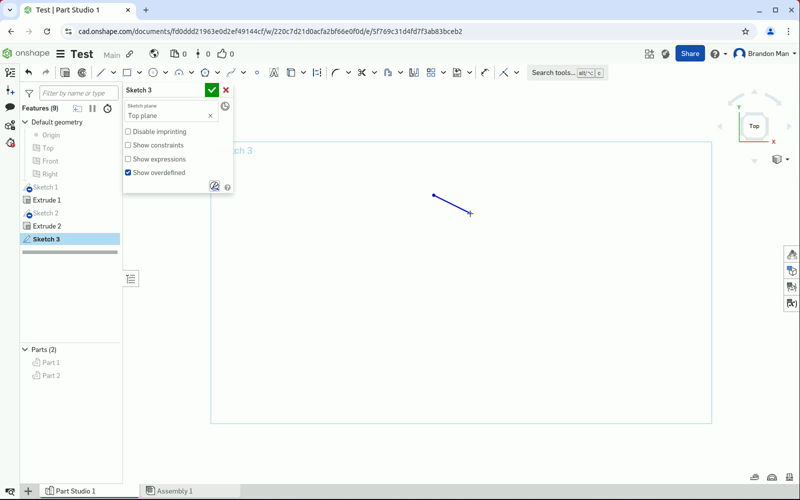
mouse_move(470, 213)
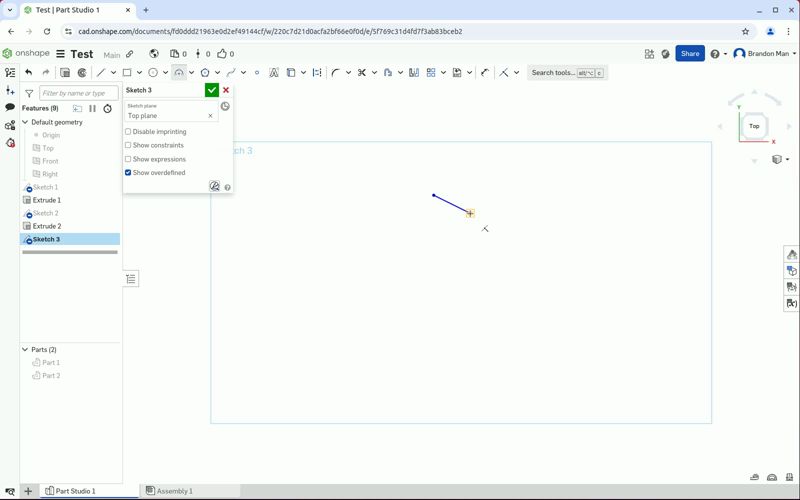
click(470, 213)
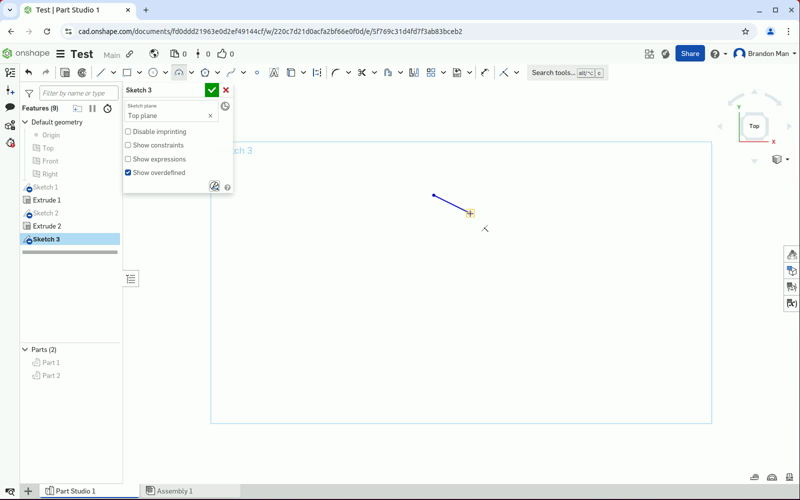
mouse_move(433, 195)
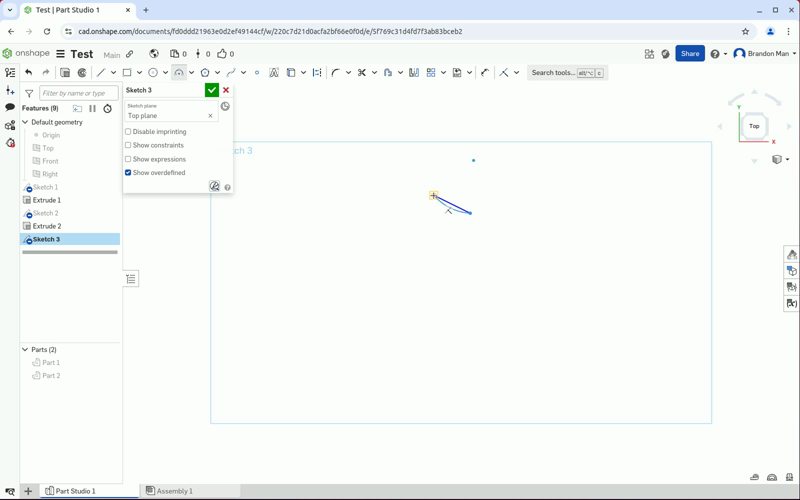
click(433, 195)
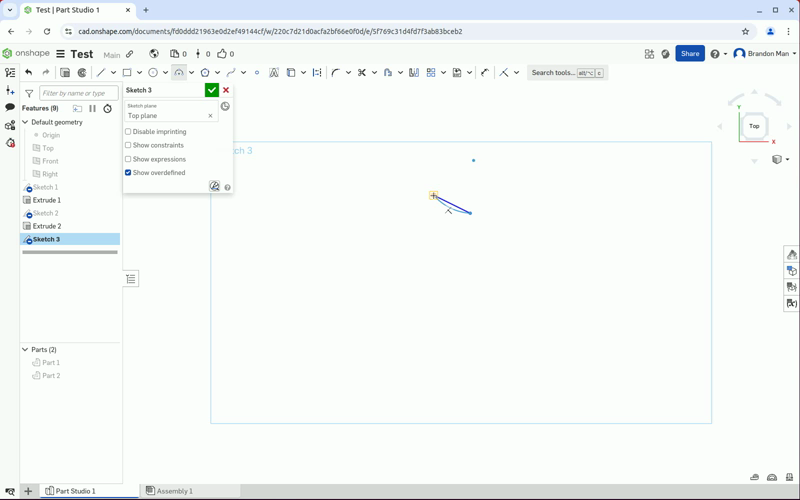
key_down(shift)
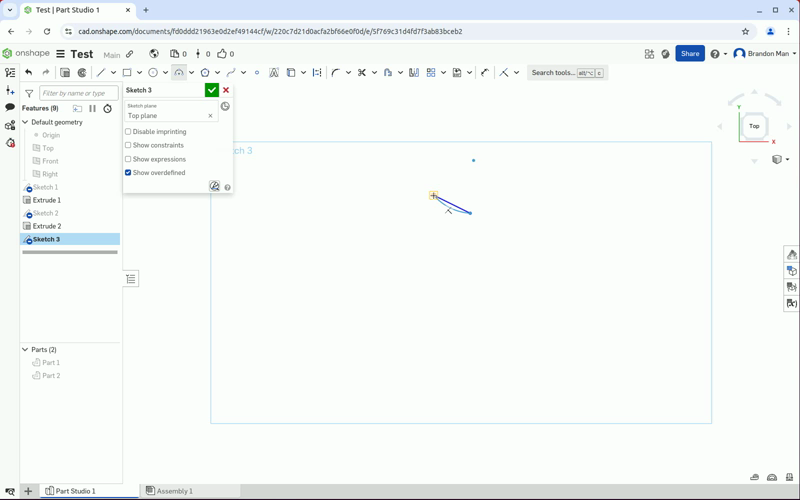
mouse_move(461, 186)
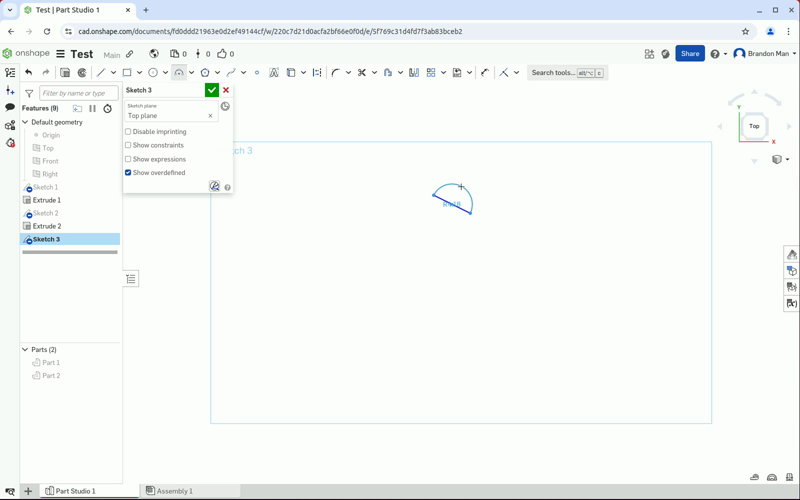
click(461, 186)
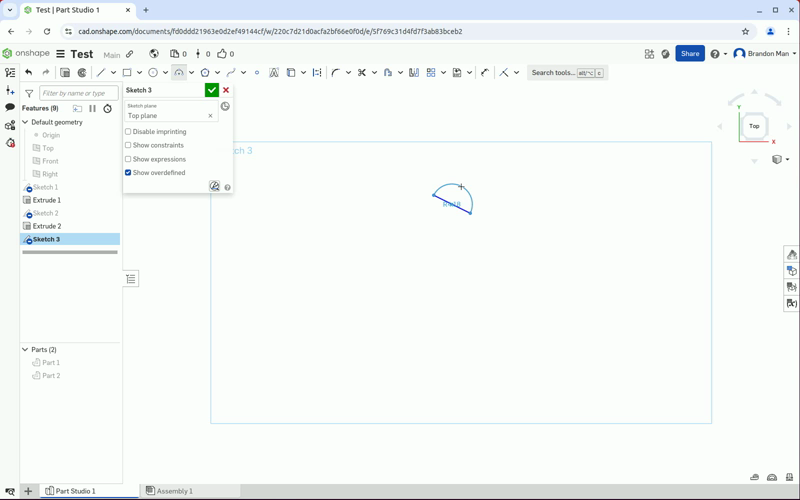
key_up(shift)
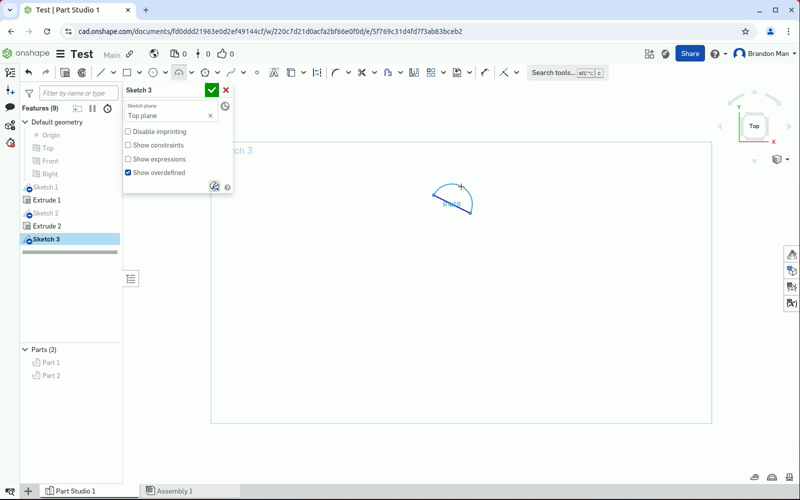
key(esc)
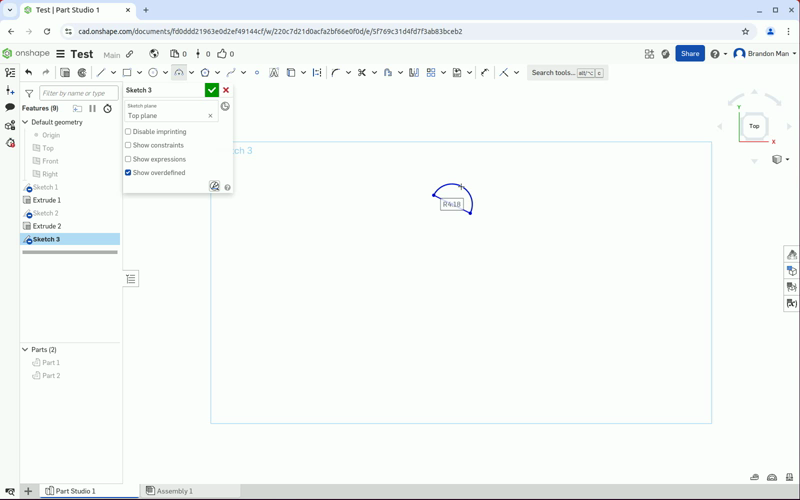
mouse_move(463, 194)
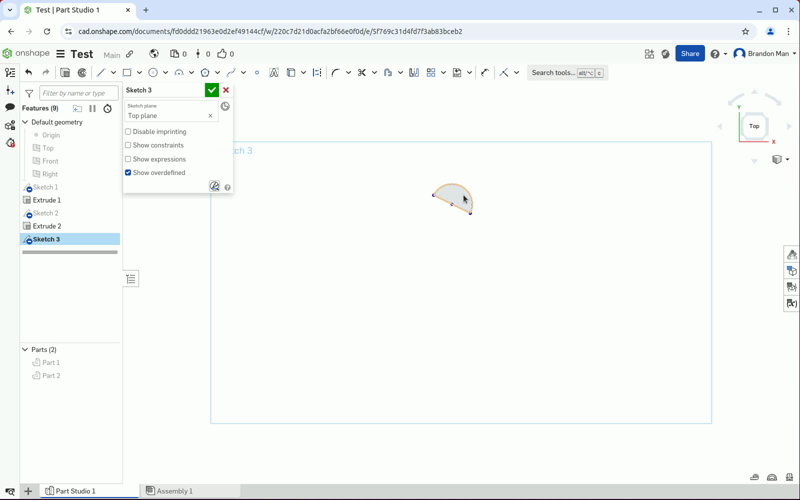
scroll(6)
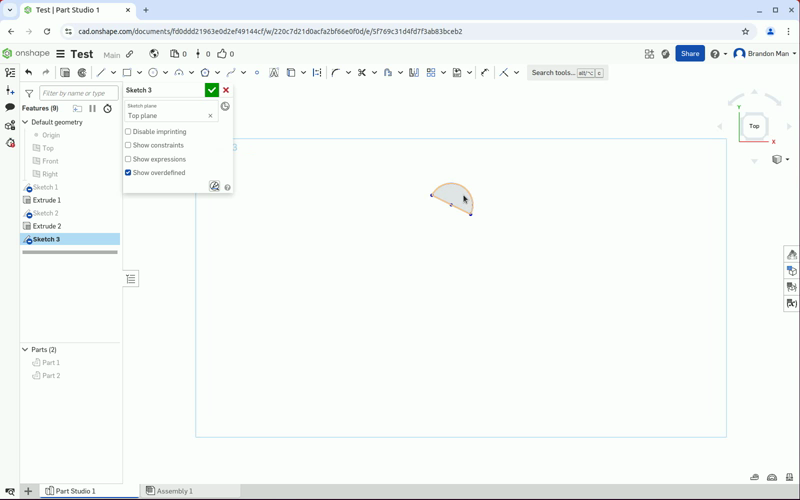
scroll(6)
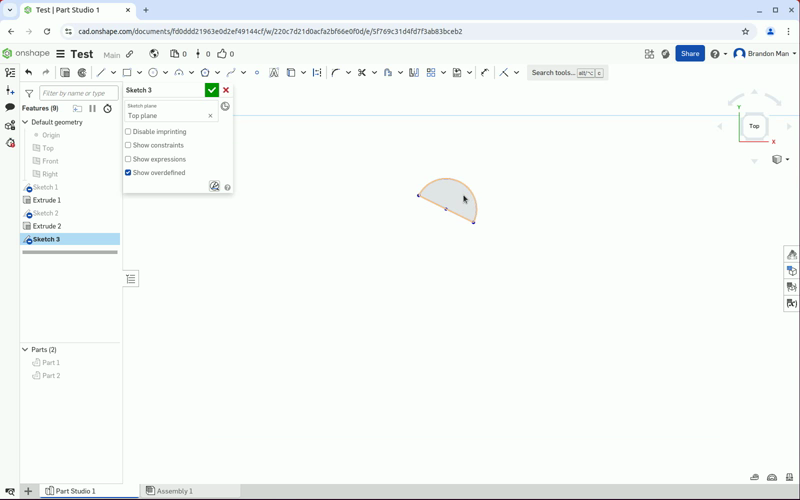
scroll(6)
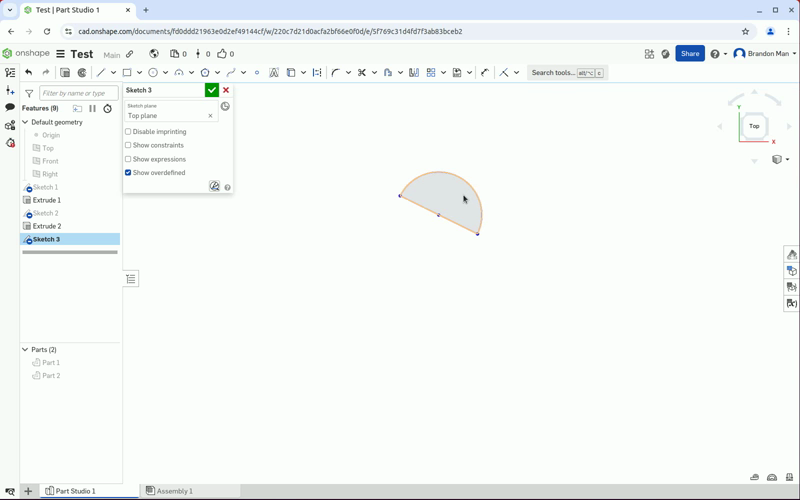
scroll(6)
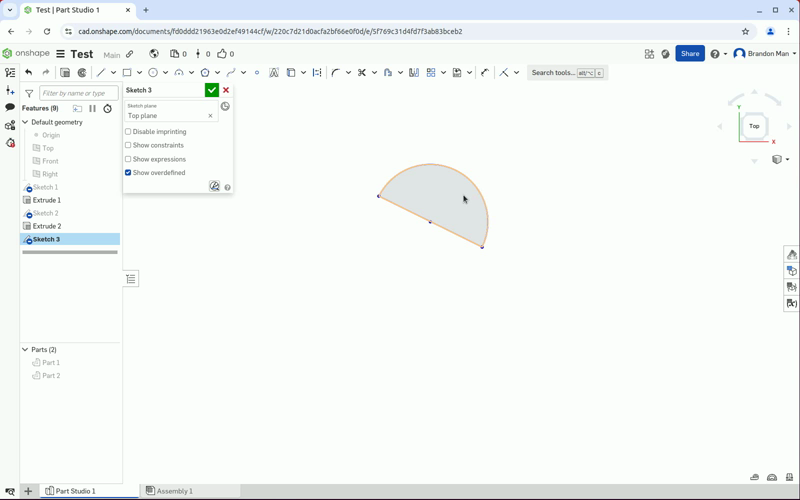
scroll(6)
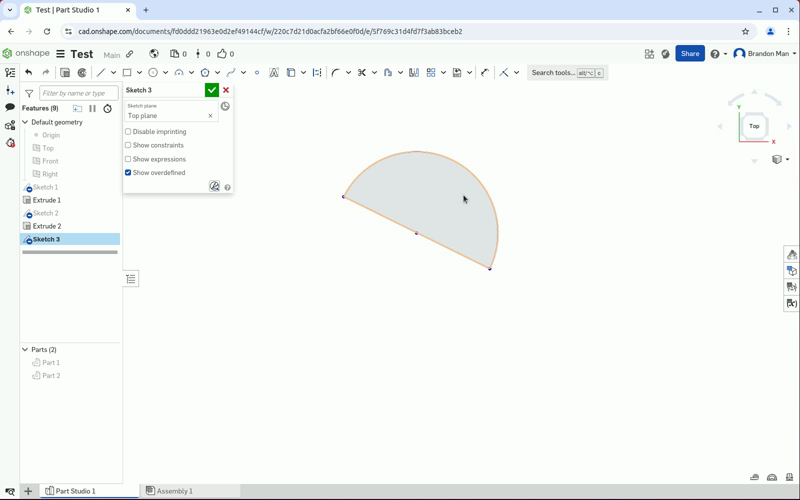
scroll(6)
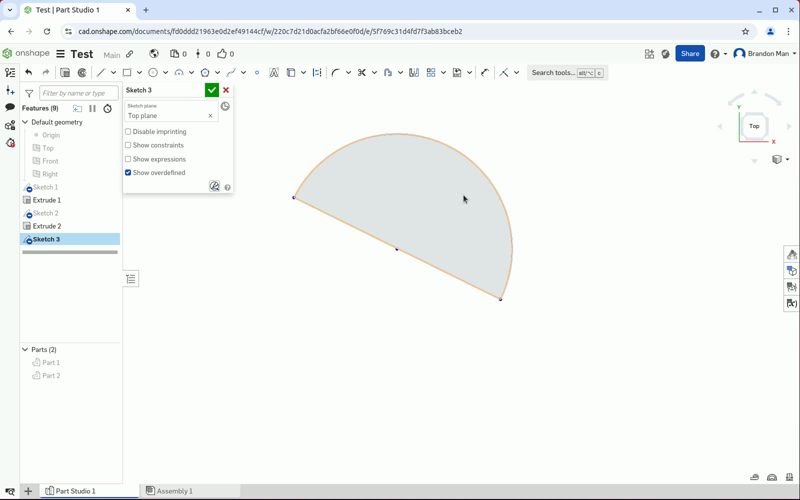
scroll(6)
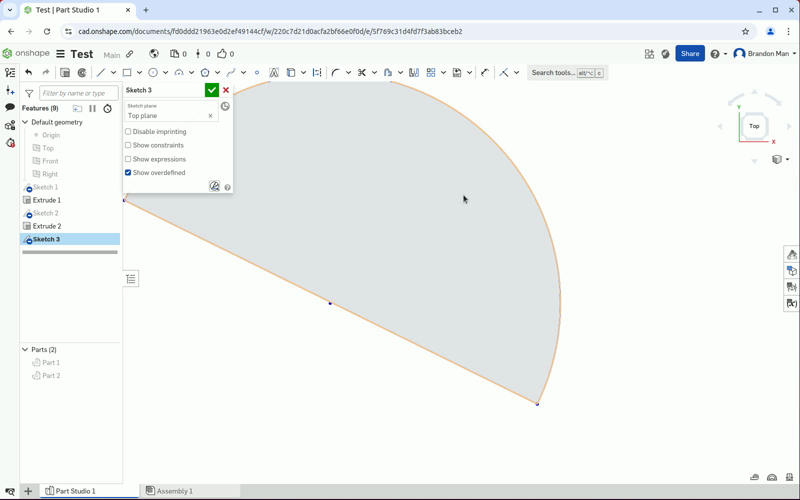
click(463, 194)
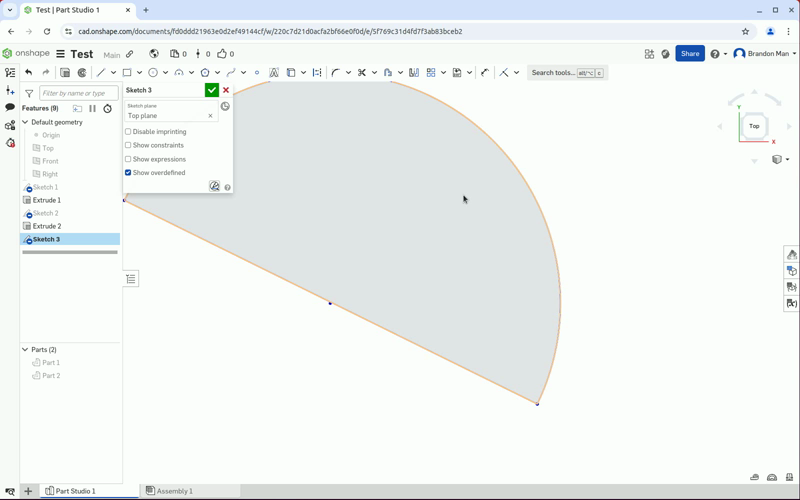
scroll(-6)
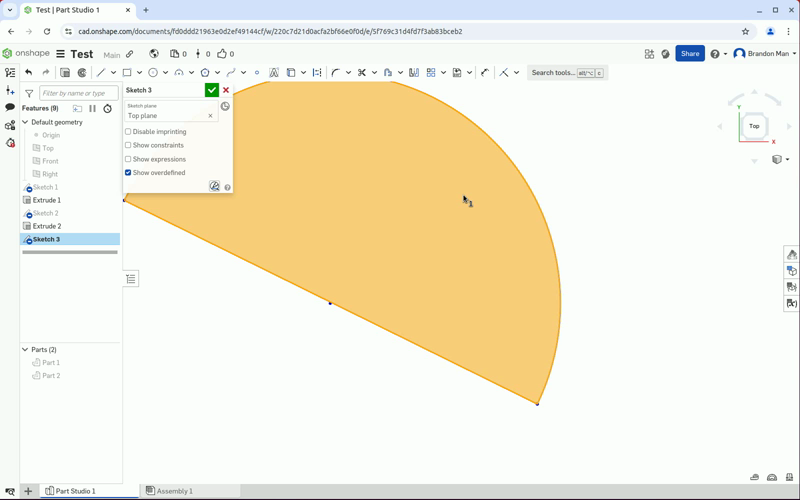
scroll(-6)
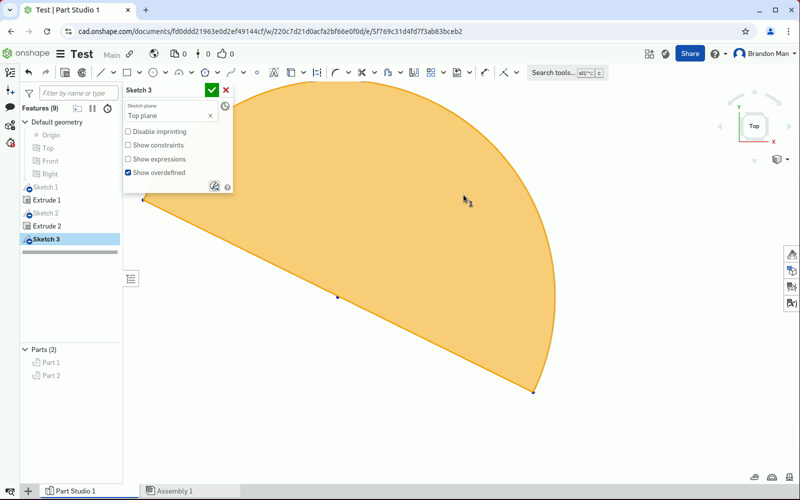
scroll(-6)
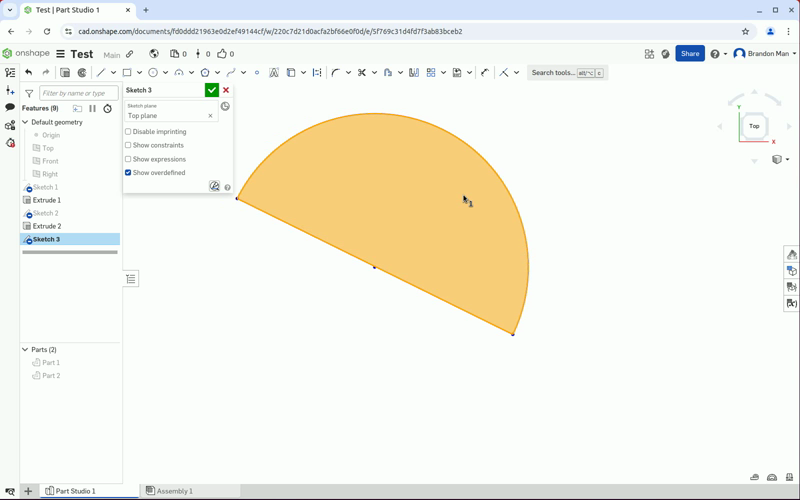
scroll(-6)
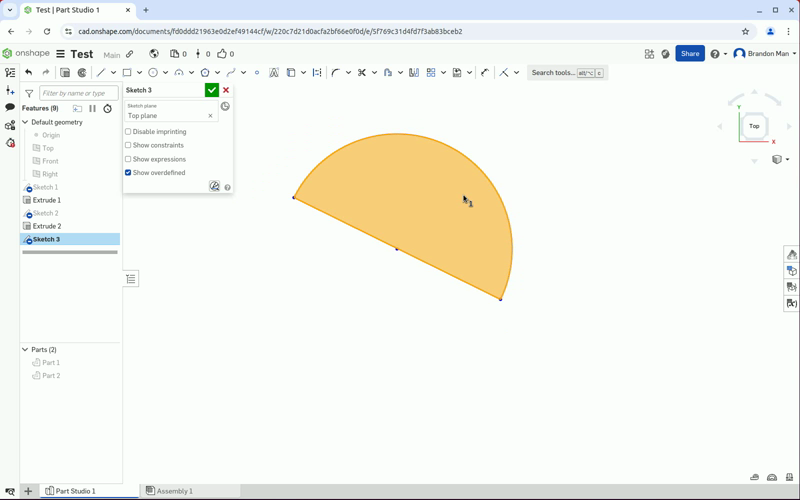
scroll(-6)
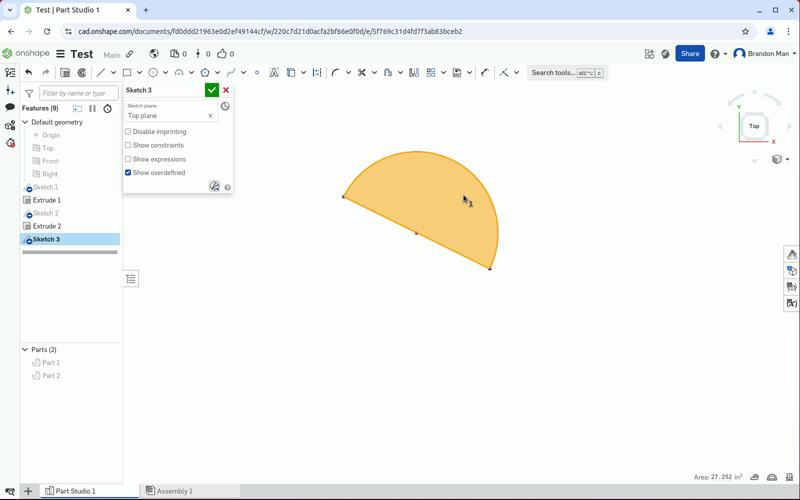
scroll(-6)
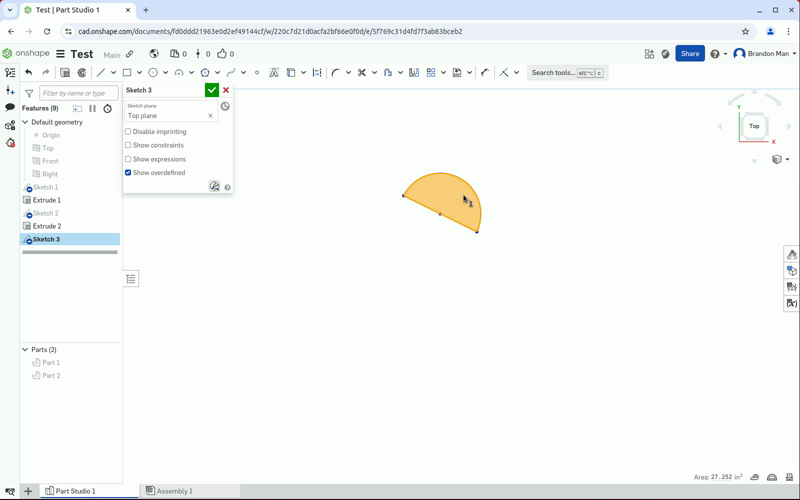
scroll(-6)
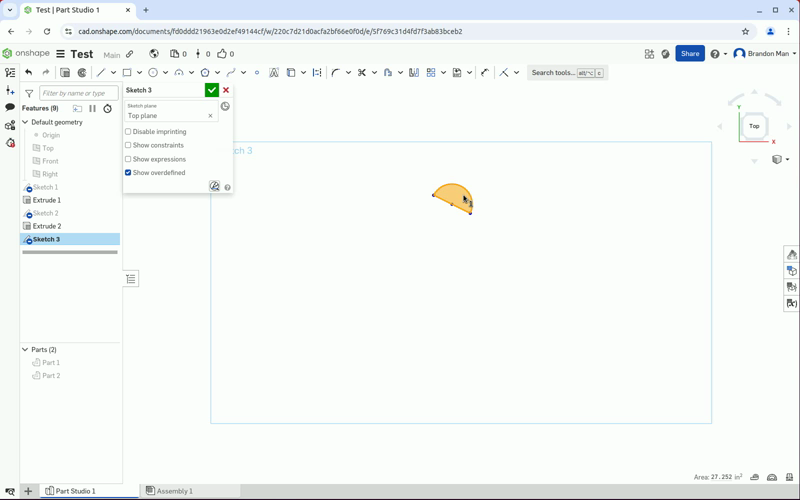
mouse_move(73, 352)
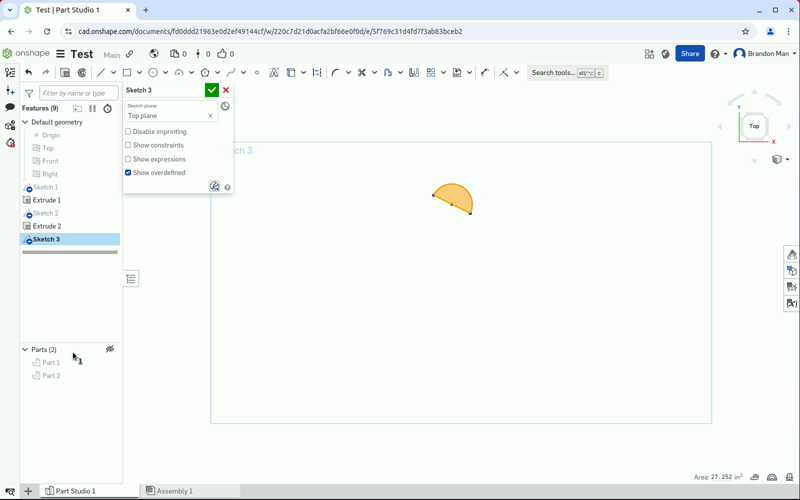
key(shift+y)
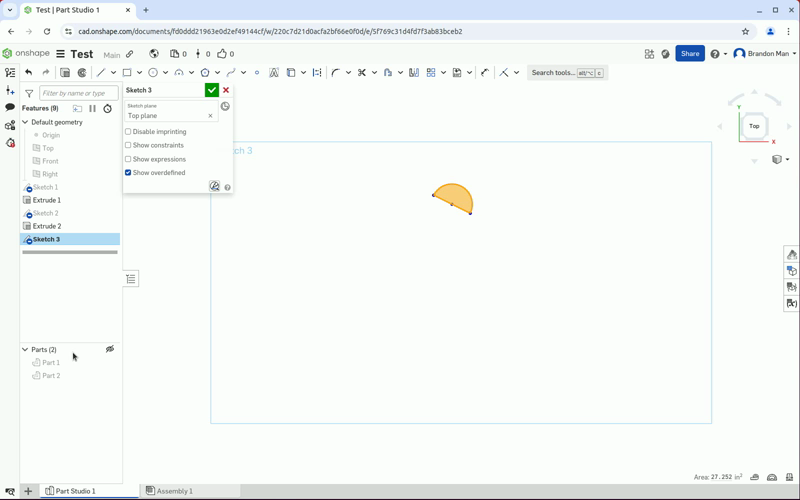
key(shift+e)
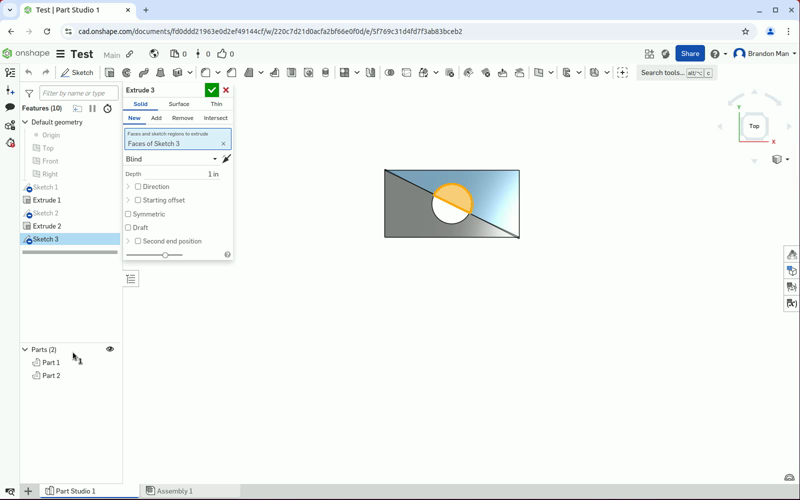
mouse_move(143, 106)
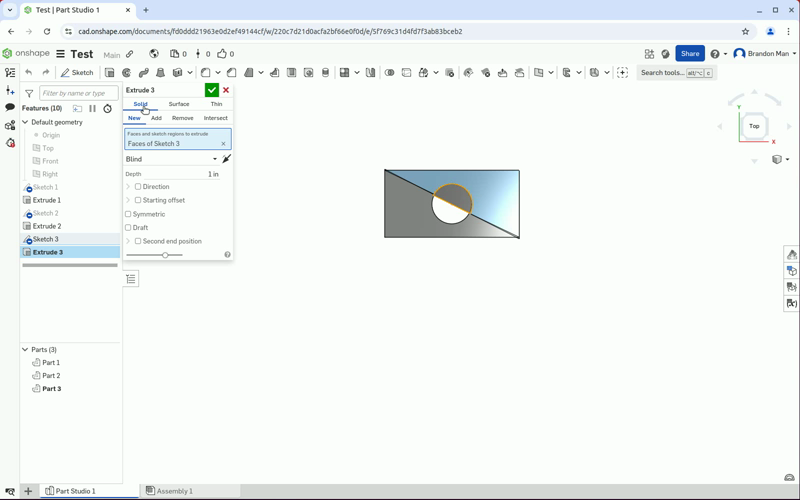
click(143, 106)
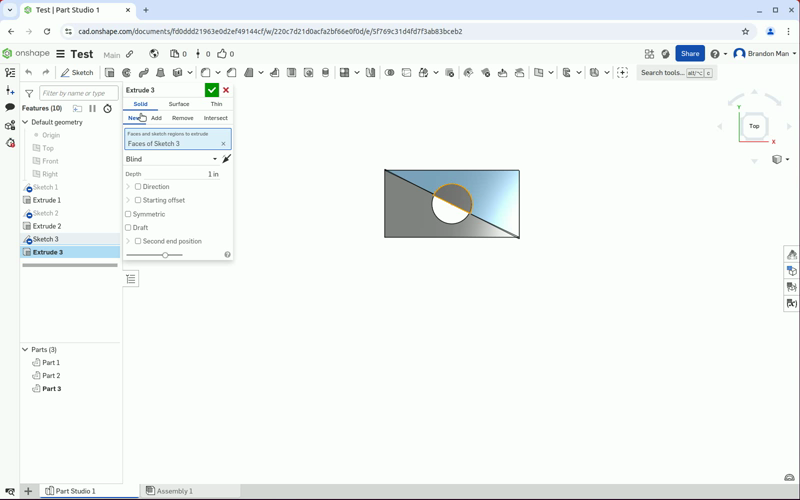
mouse_move(137, 120)
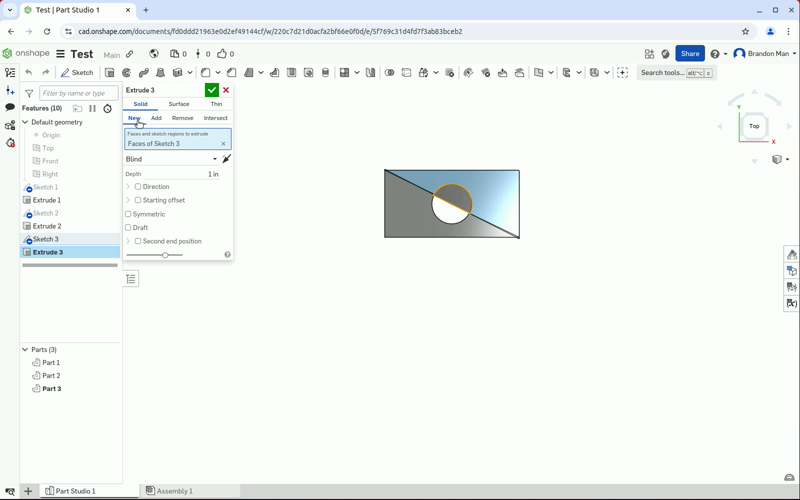
click(137, 120)
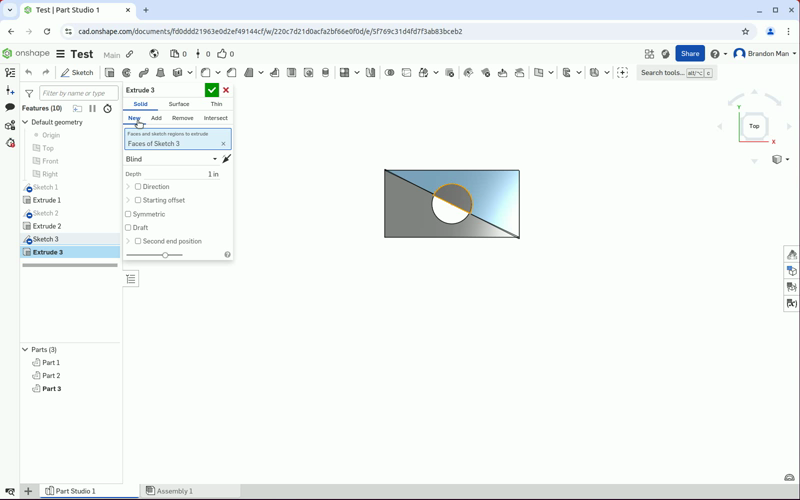
key(tab, 4)
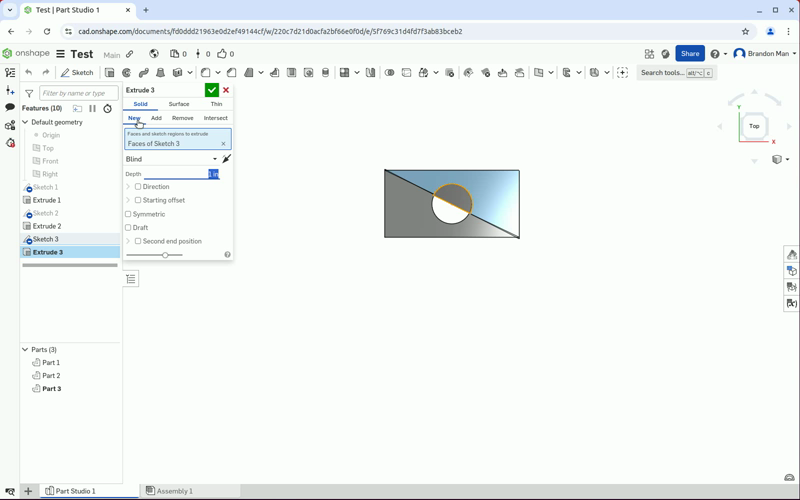
text(5.536)
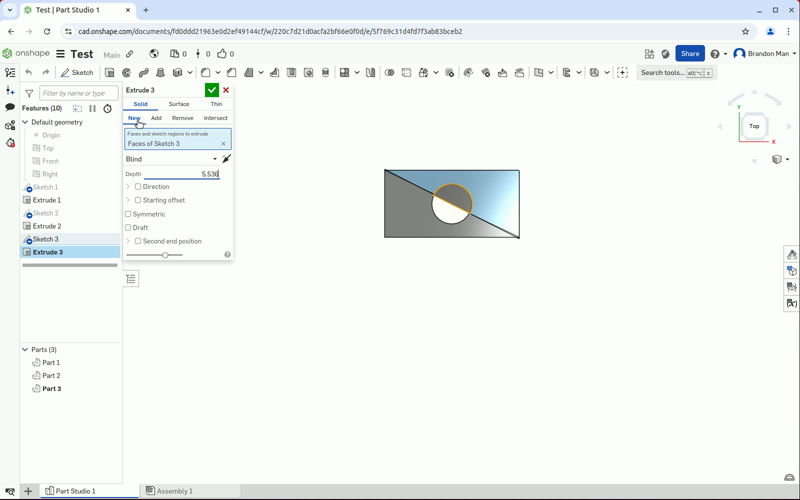
key(enter)
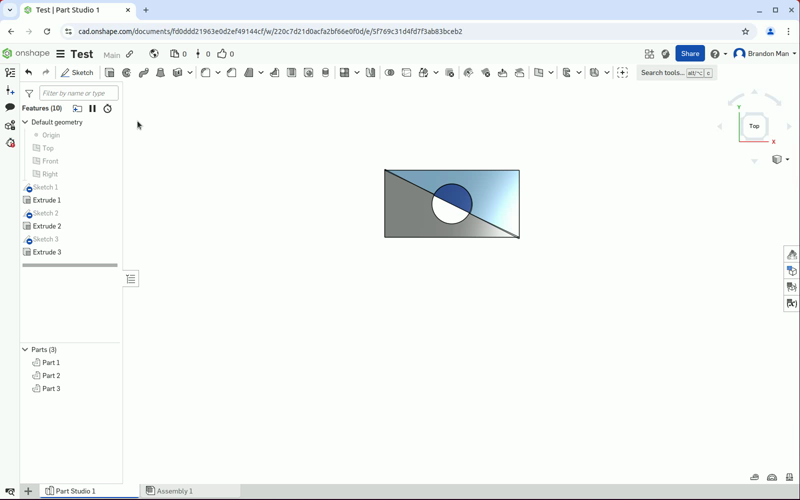
key(shift+h)
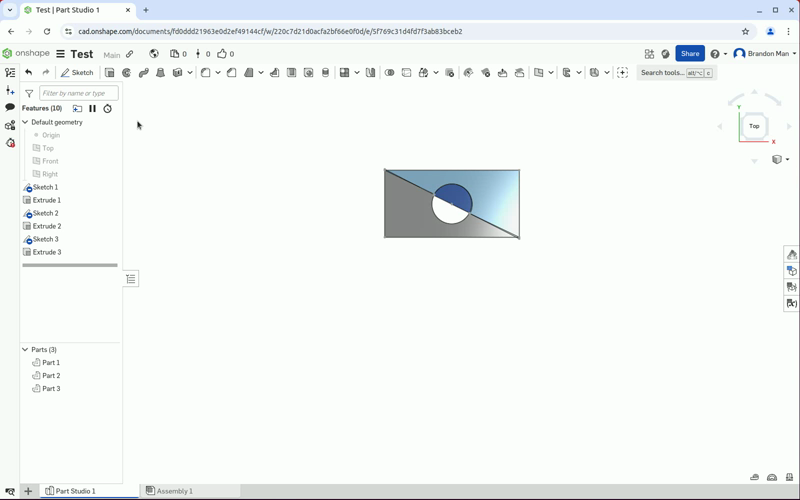
key(shift+h)
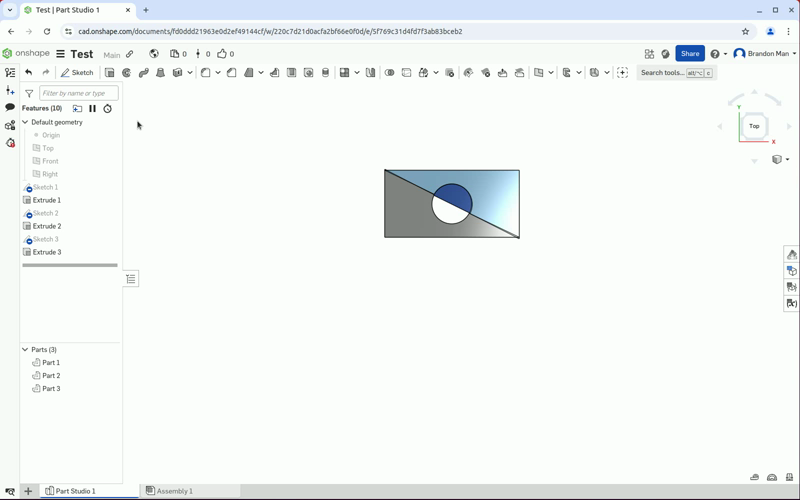
mouse_move(73, 189)
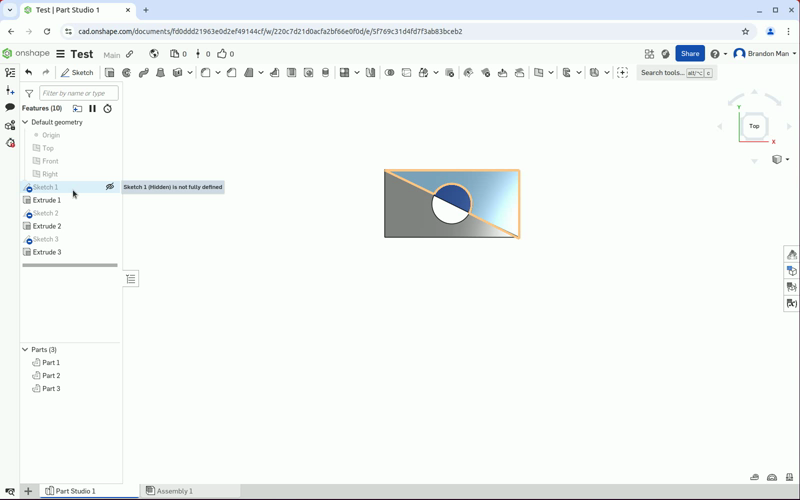
click(73, 189)
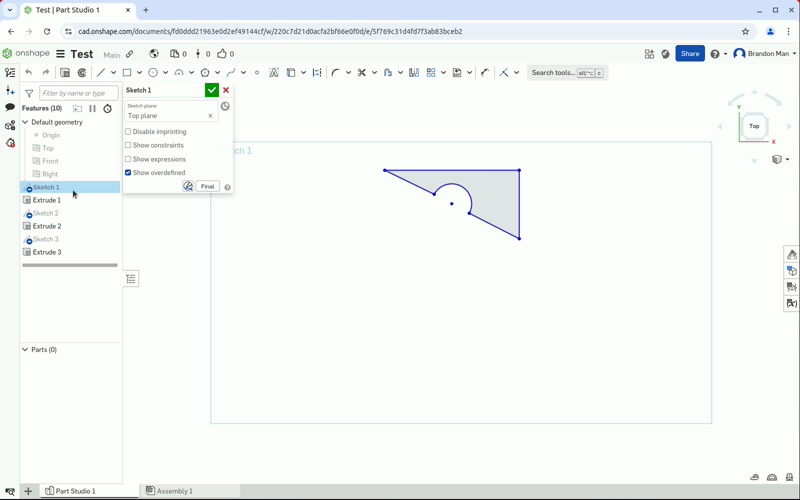
mouse_move(229, 92)
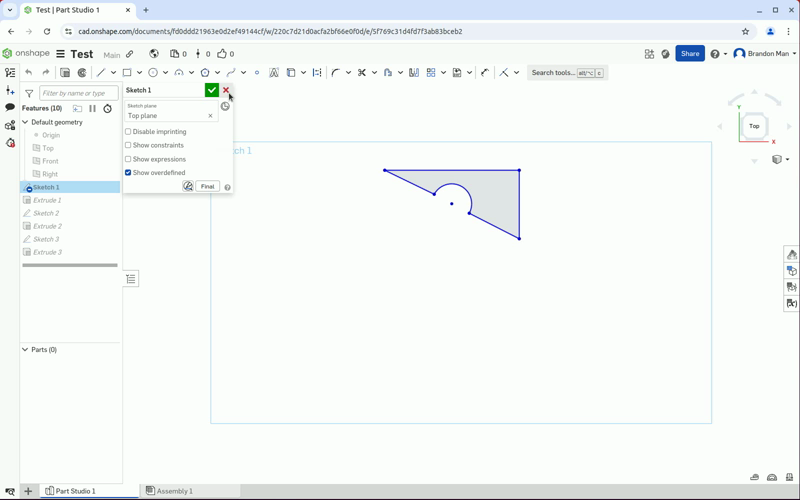
click(229, 92)
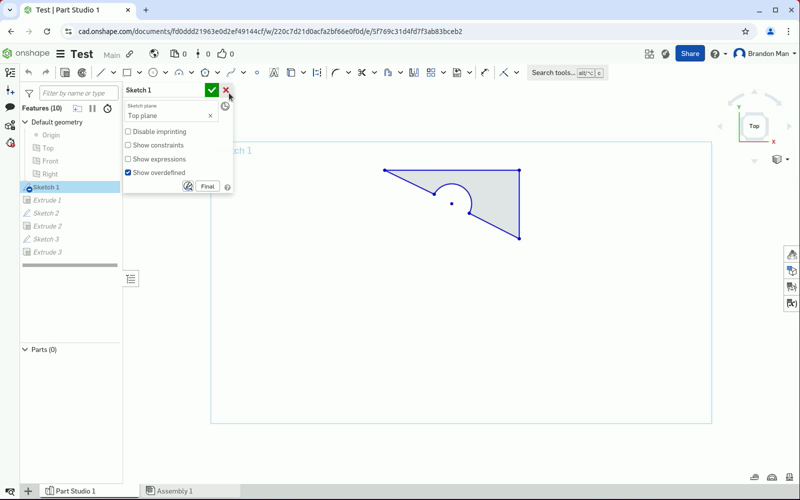
key(shift+s)
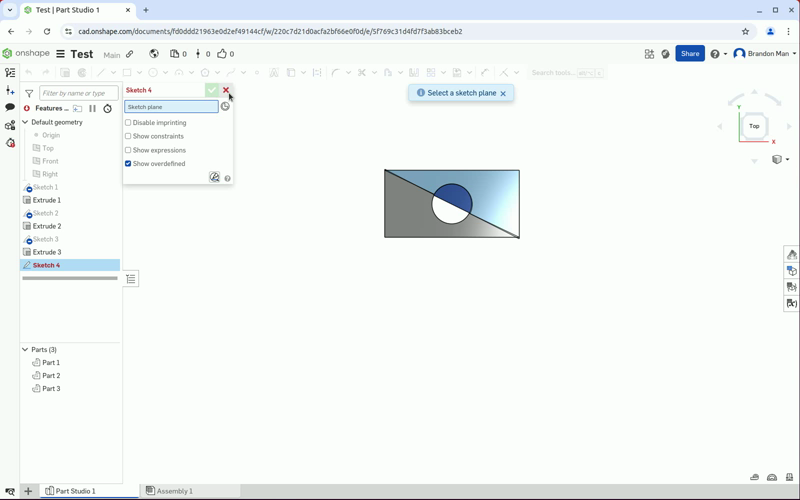
mouse_move(73, 150)
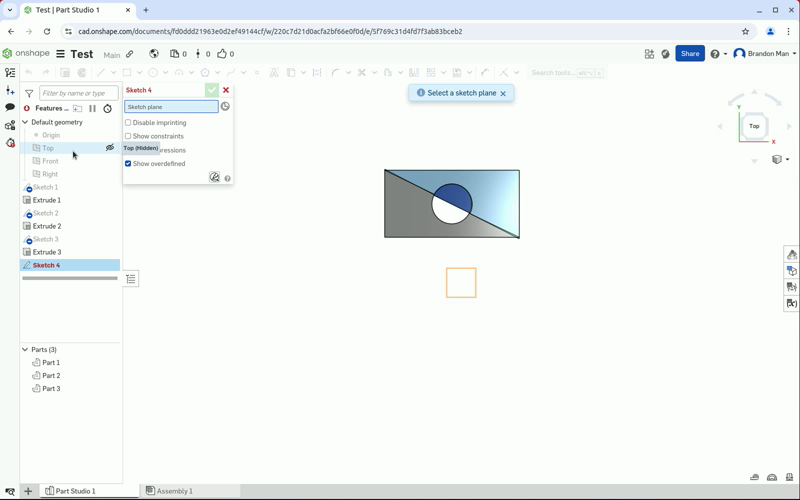
click(73, 150)
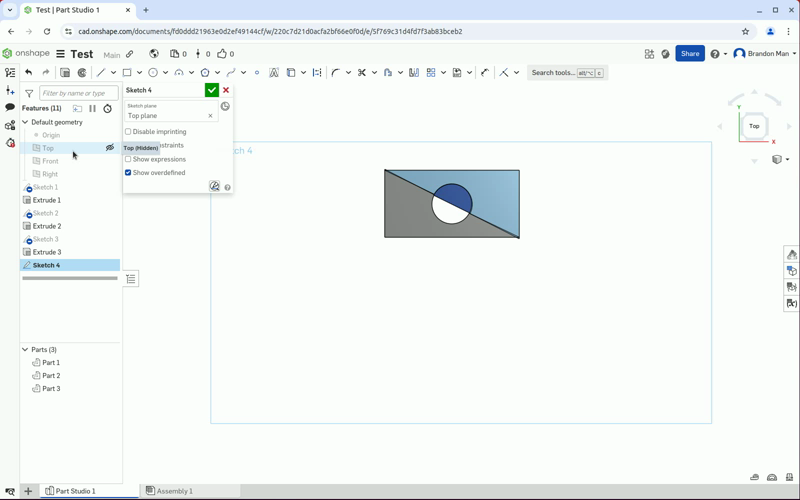
mouse_move(73, 352)
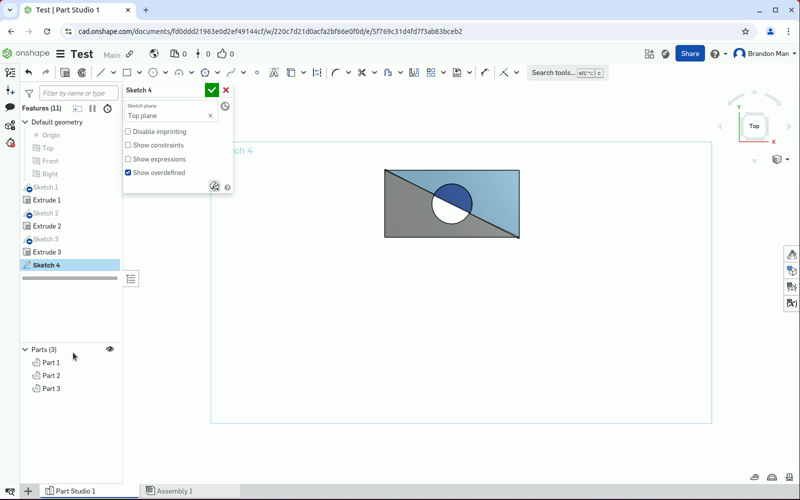
key(y)
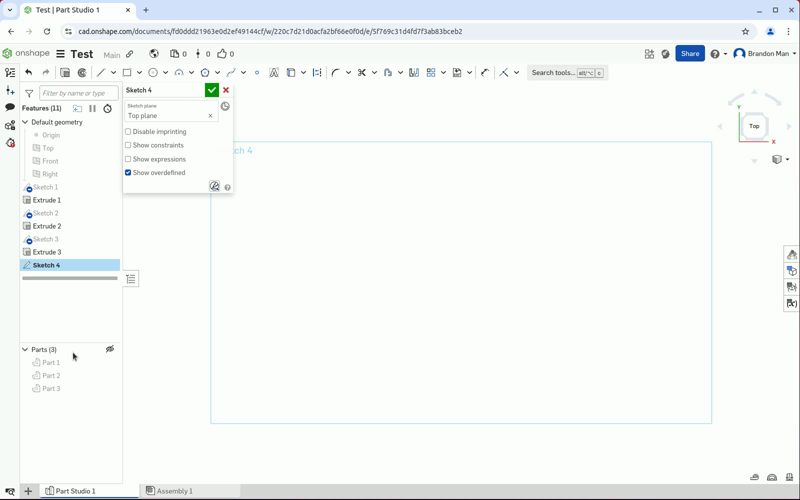
key(a)
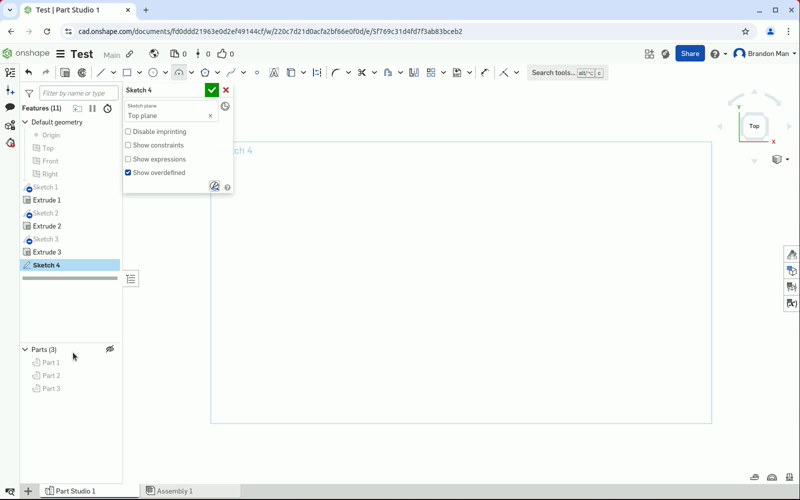
key_down(shift)
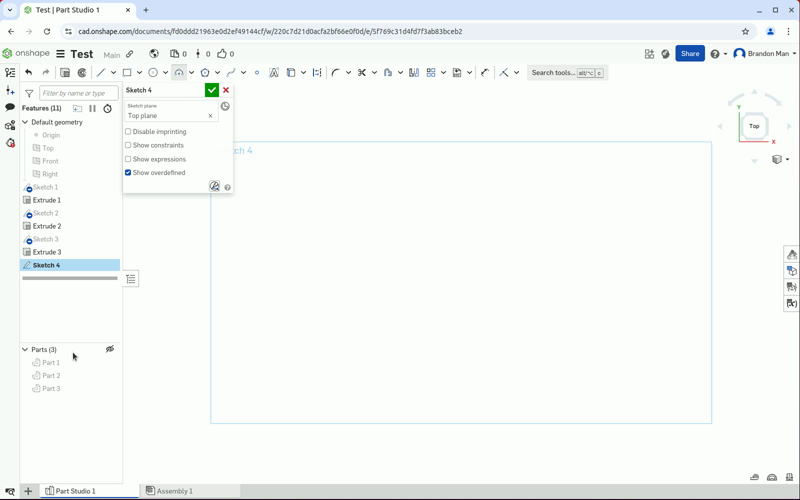
mouse_move(433, 195)
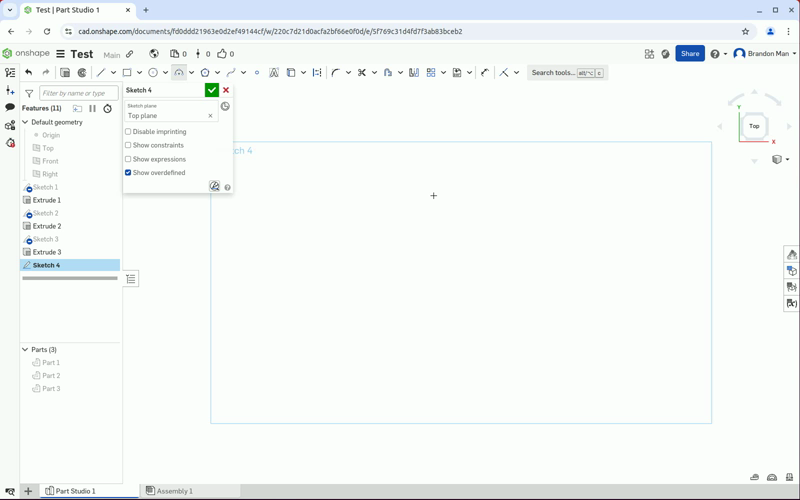
click(433, 195)
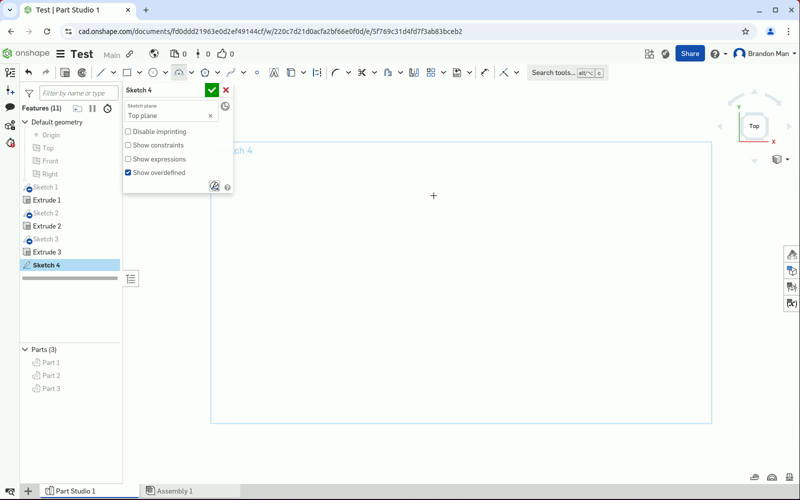
key_up(shift)
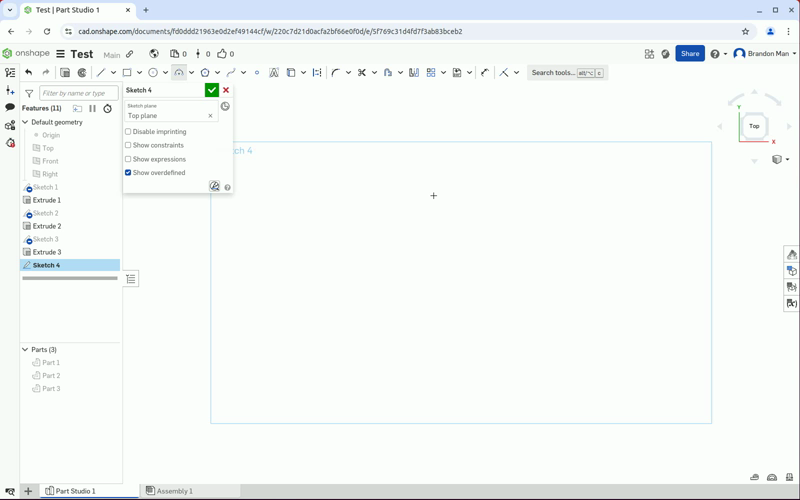
key_down(shift)
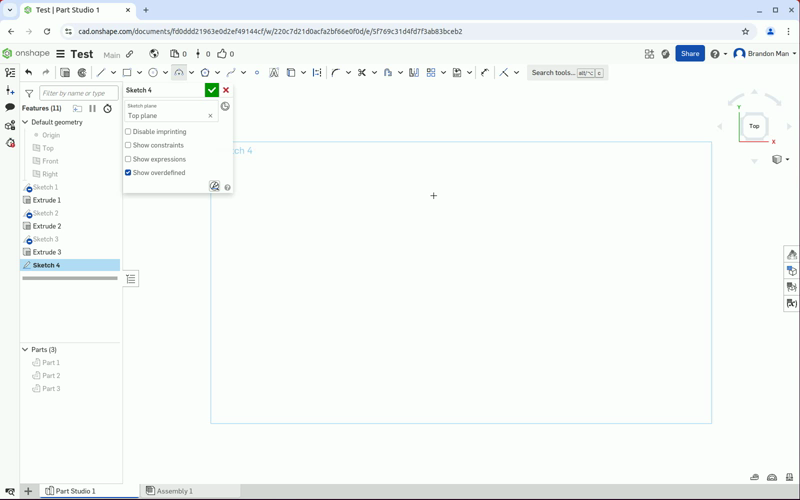
mouse_move(470, 213)
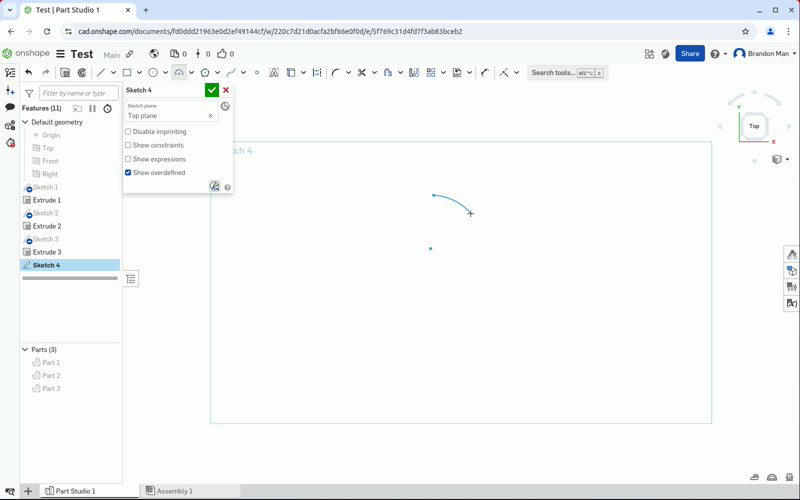
click(470, 213)
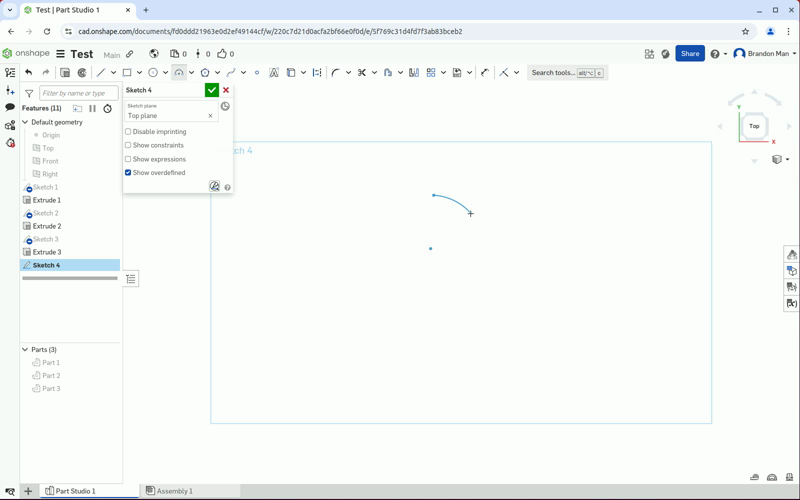
mouse_move(443, 222)
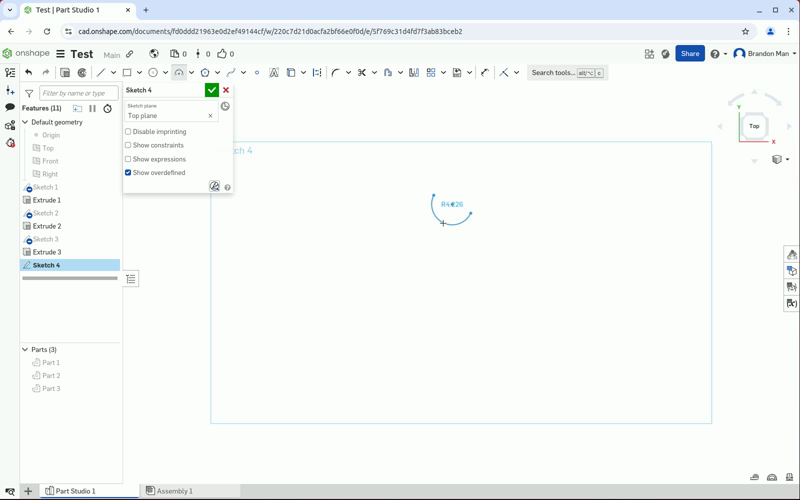
click(443, 222)
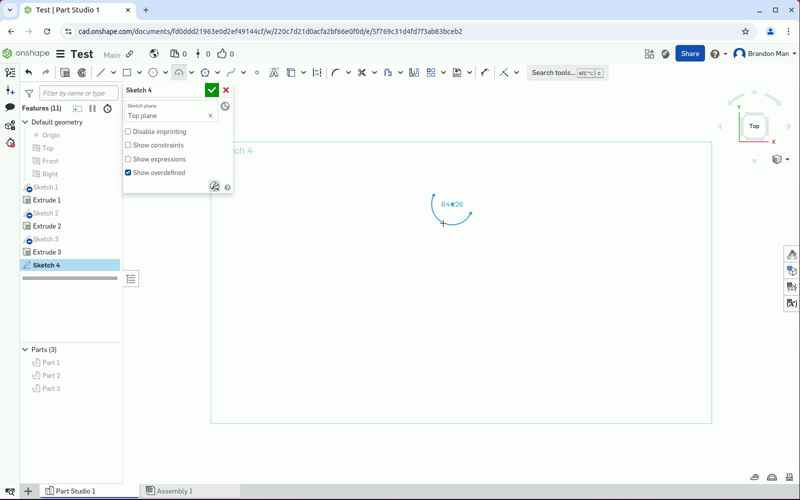
key_up(shift)
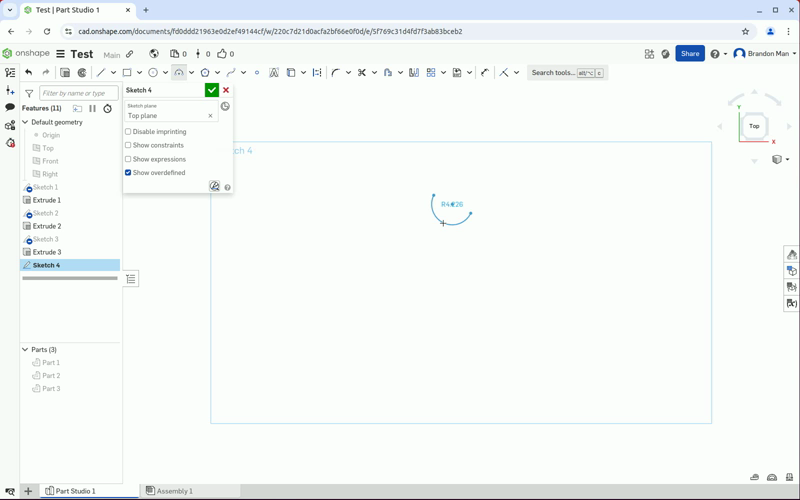
key(esc)
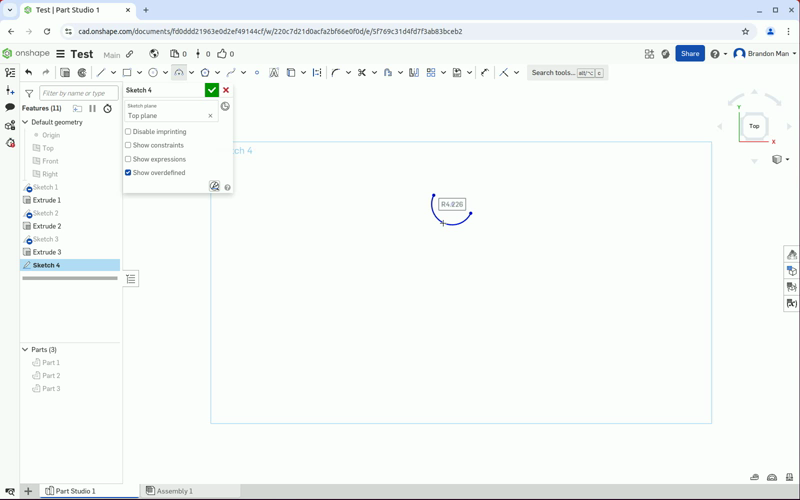
key(l)
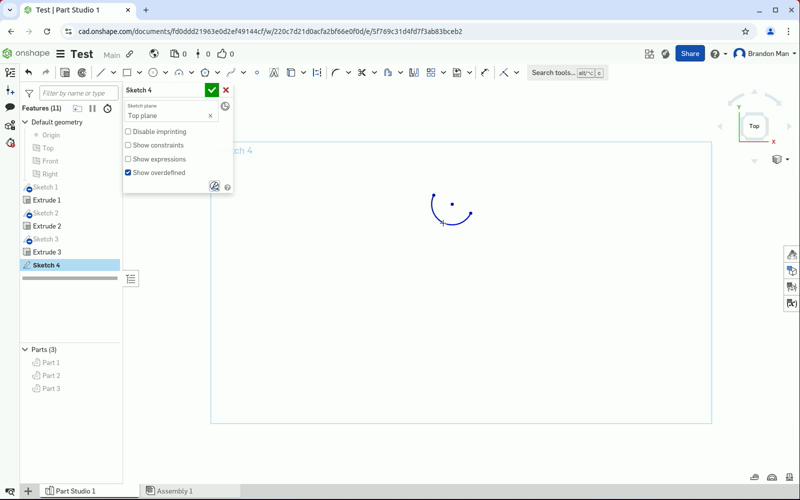
mouse_move(470, 213)
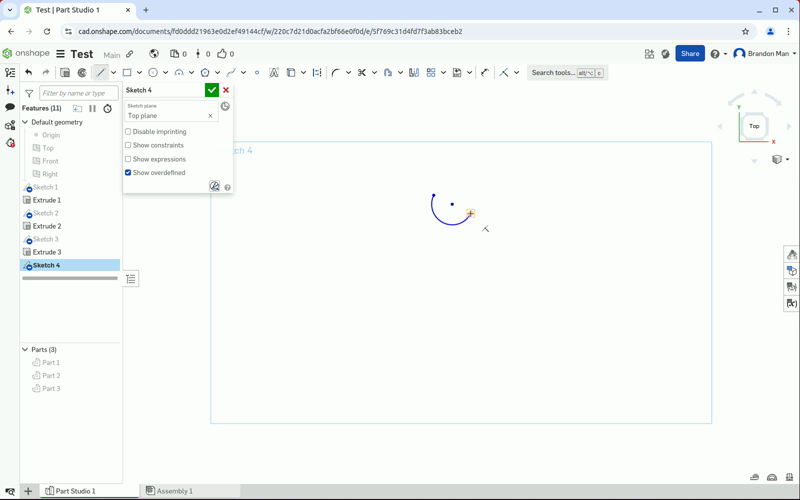
click(470, 213)
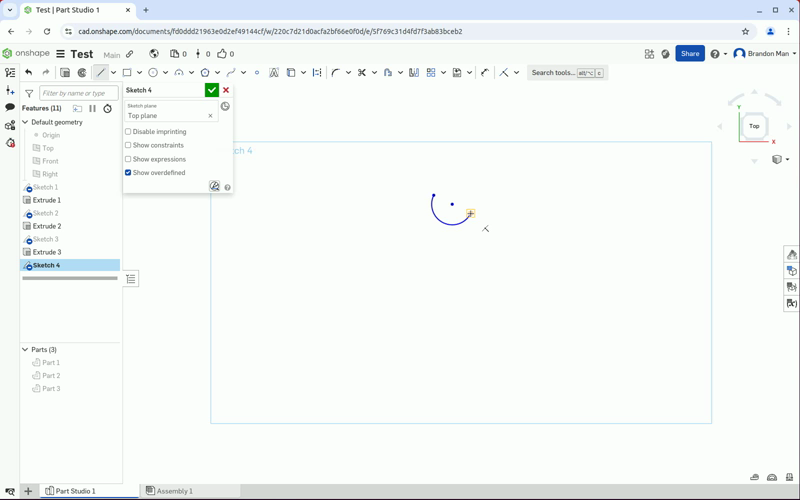
mouse_move(501, 213)
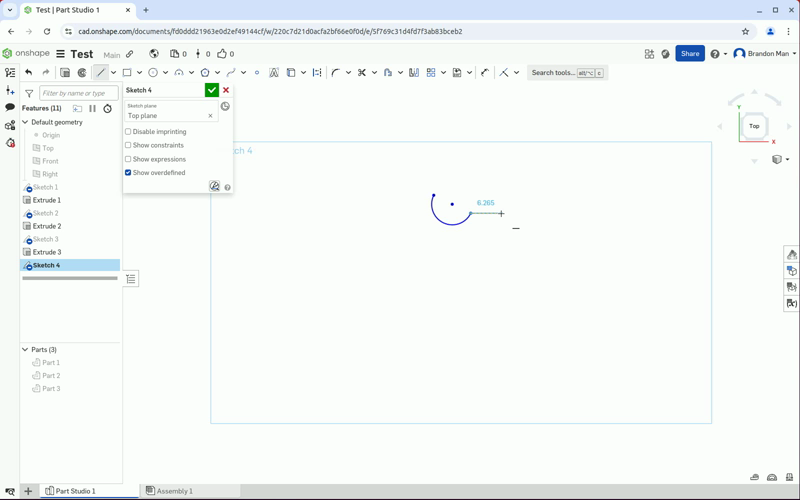
key_down(shift)
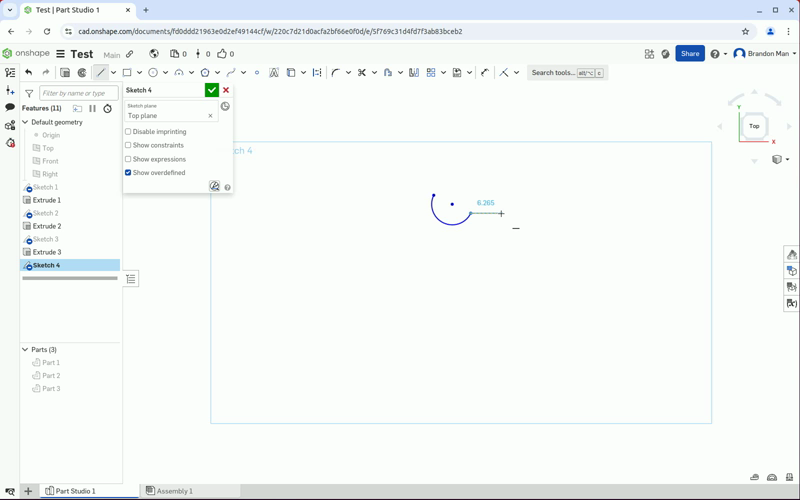
mouse_move(433, 195)
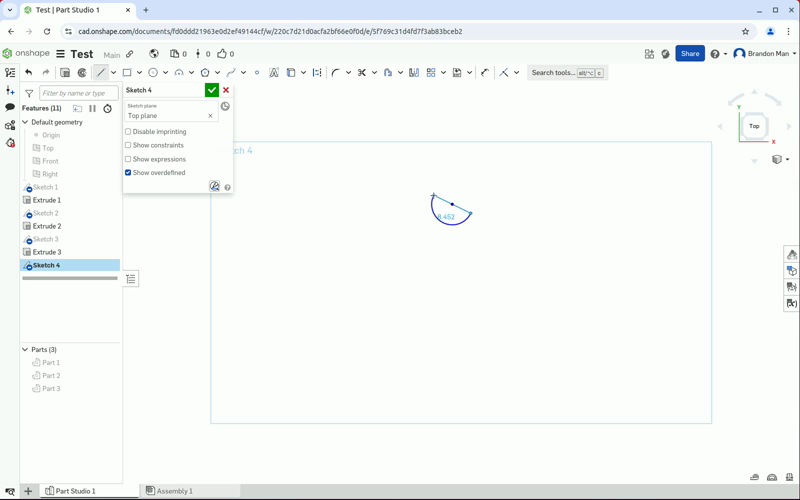
key_up(shift)
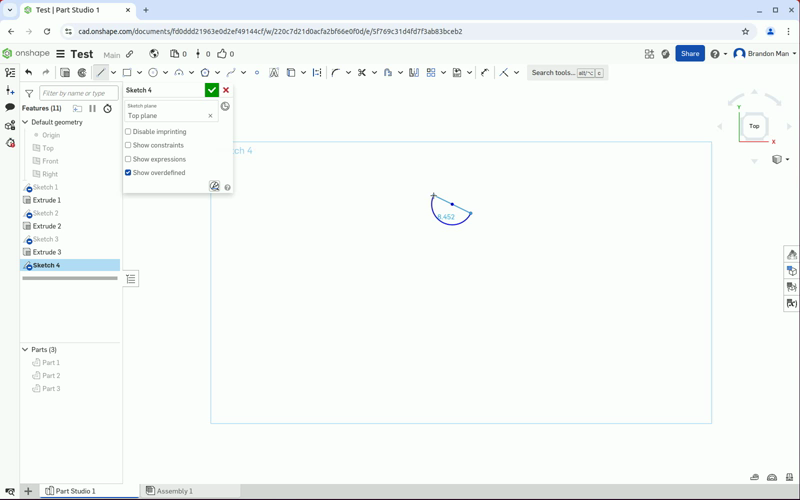
click(433, 195)
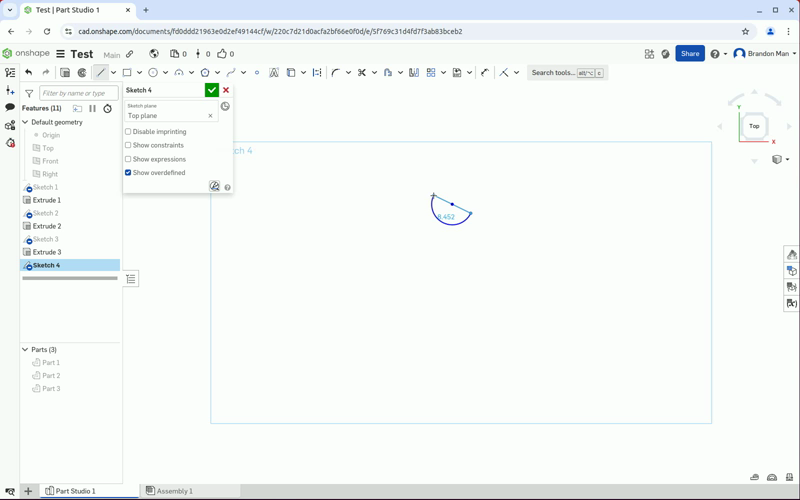
key(esc)
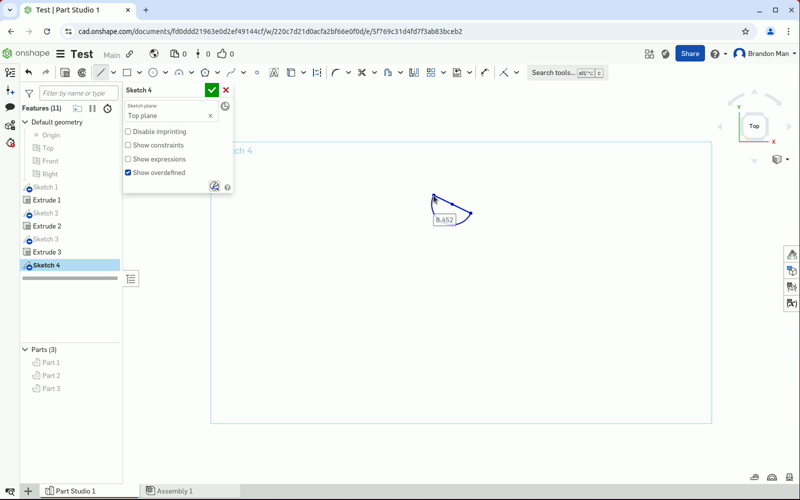
mouse_move(440, 208)
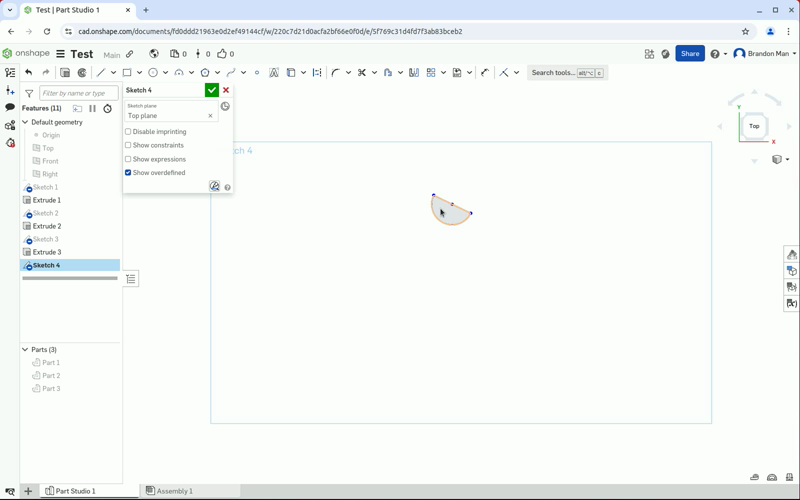
scroll(6)
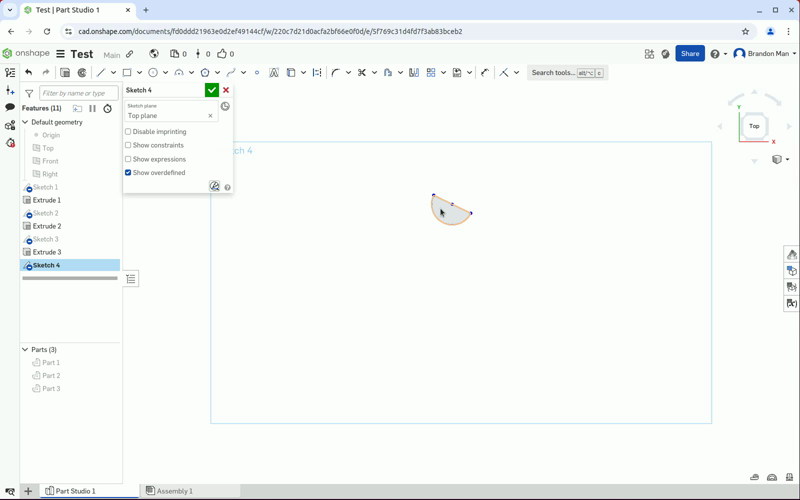
scroll(6)
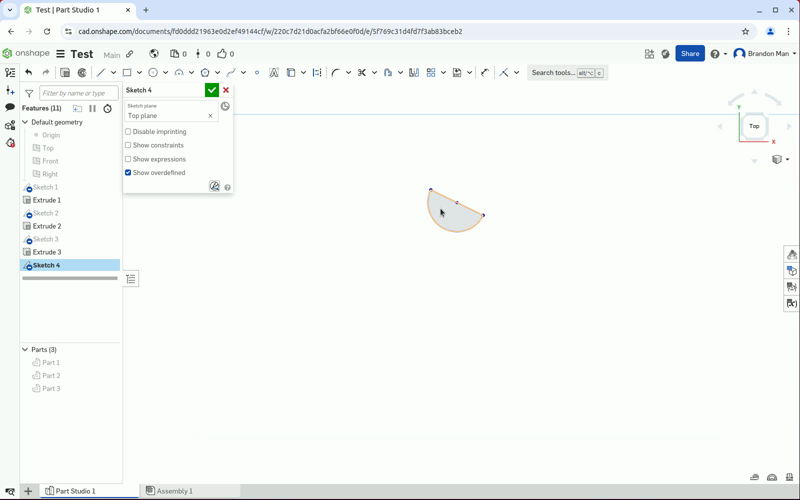
scroll(6)
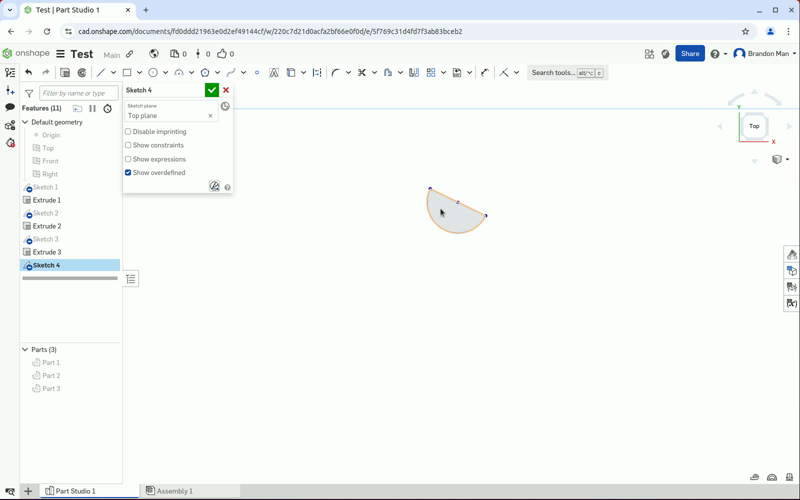
scroll(6)
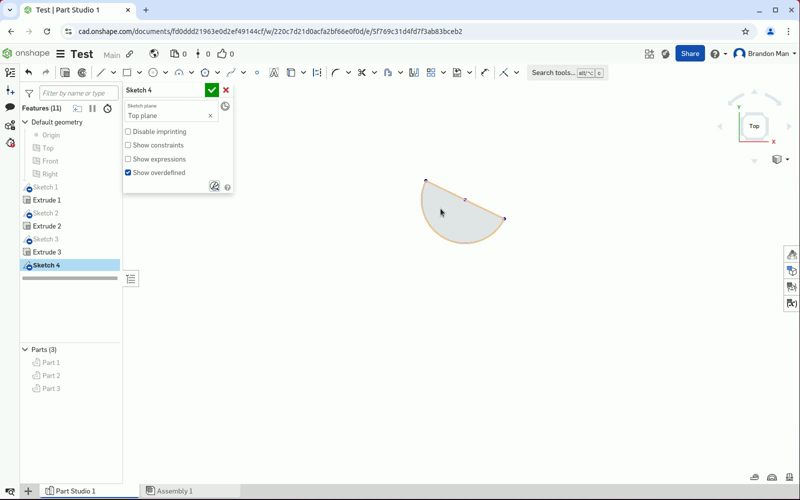
scroll(6)
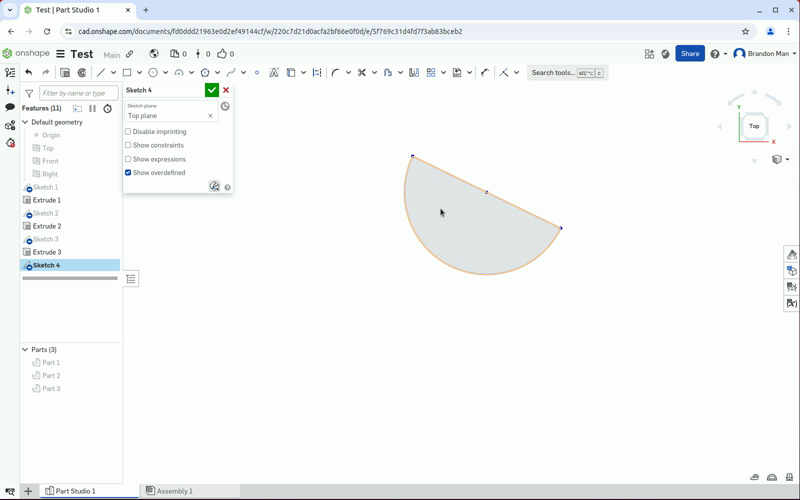
scroll(6)
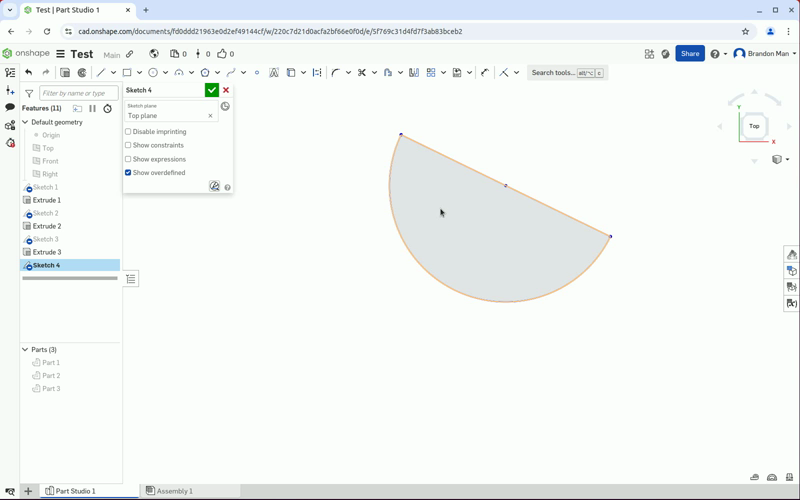
scroll(6)
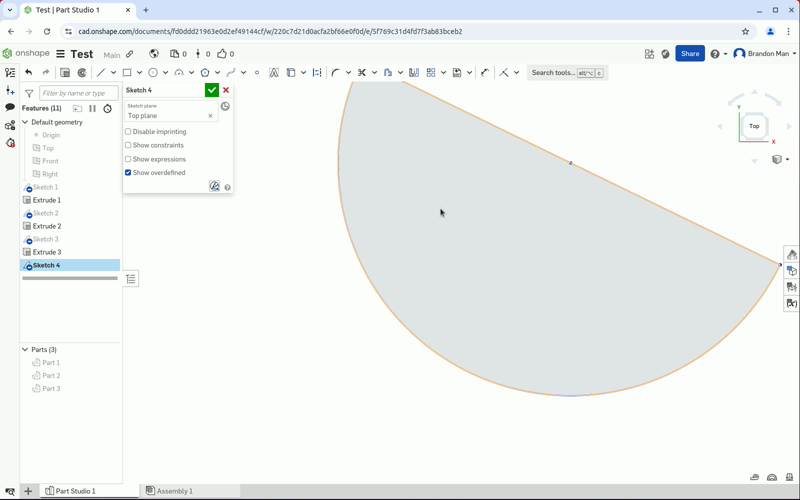
click(440, 208)
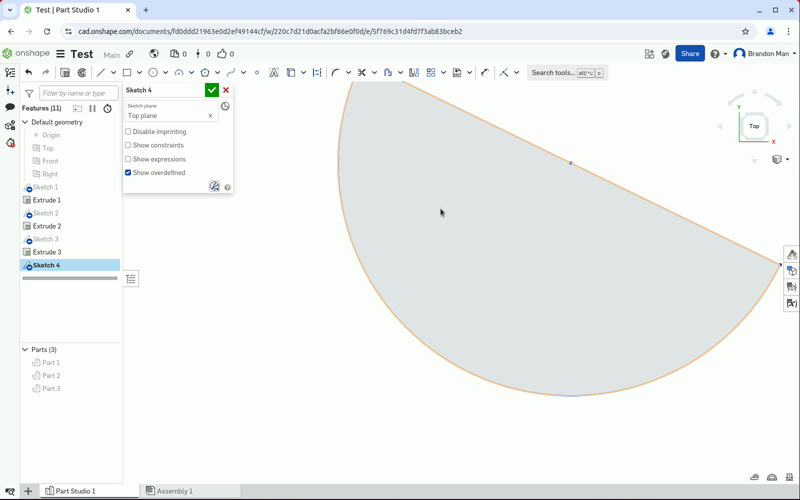
scroll(-6)
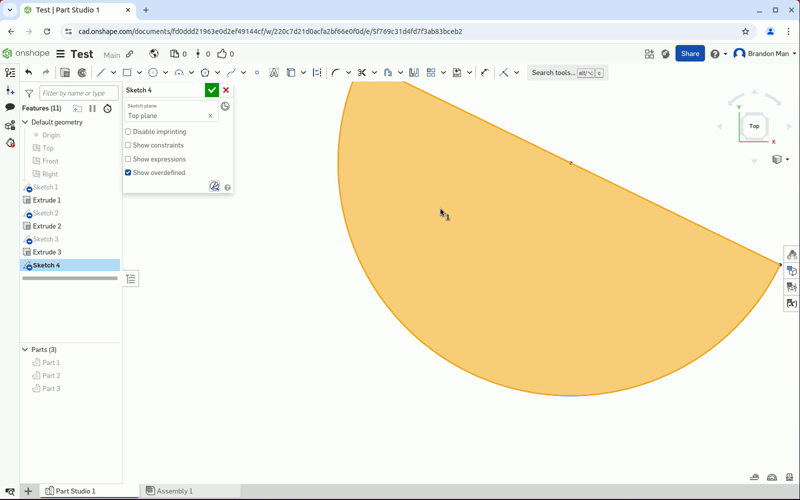
scroll(-6)
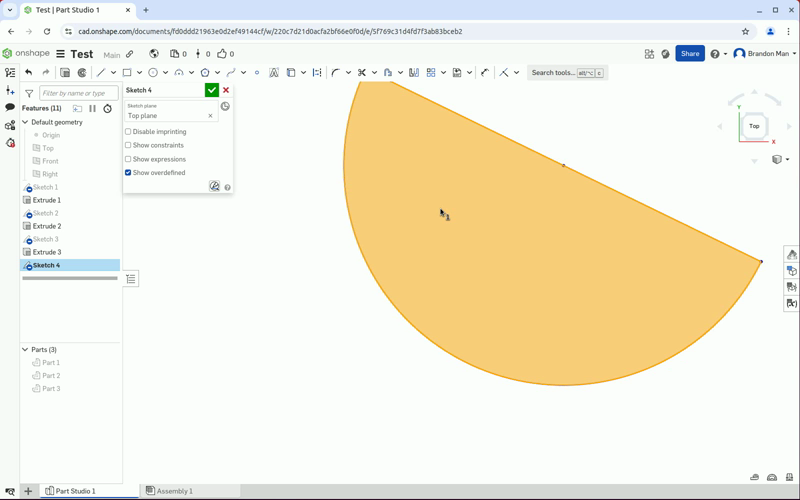
scroll(-6)
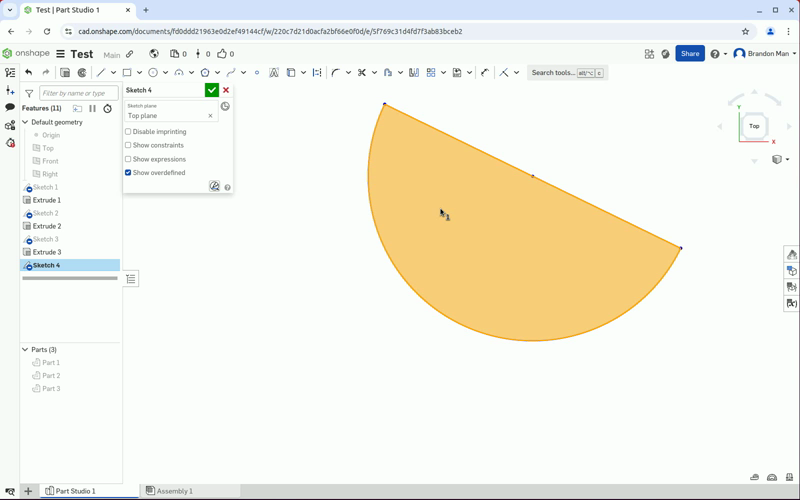
scroll(-6)
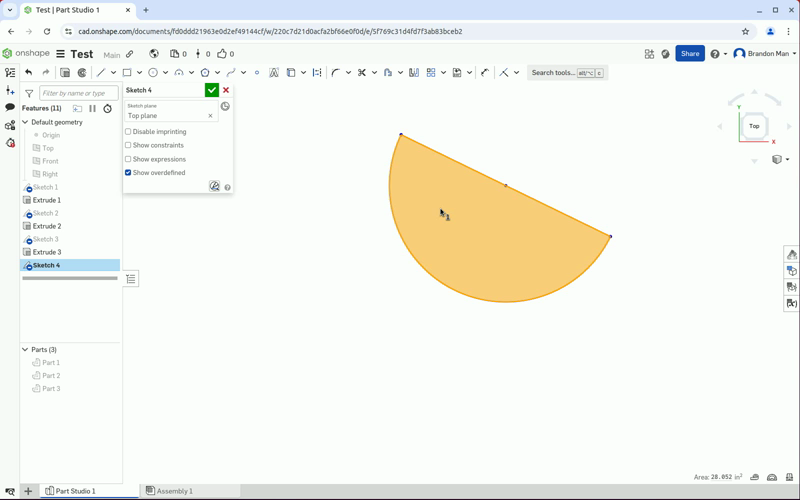
scroll(-6)
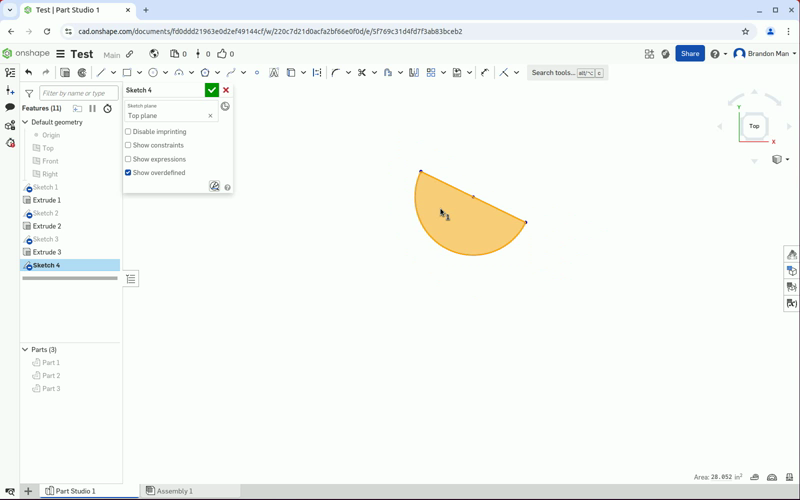
scroll(-6)
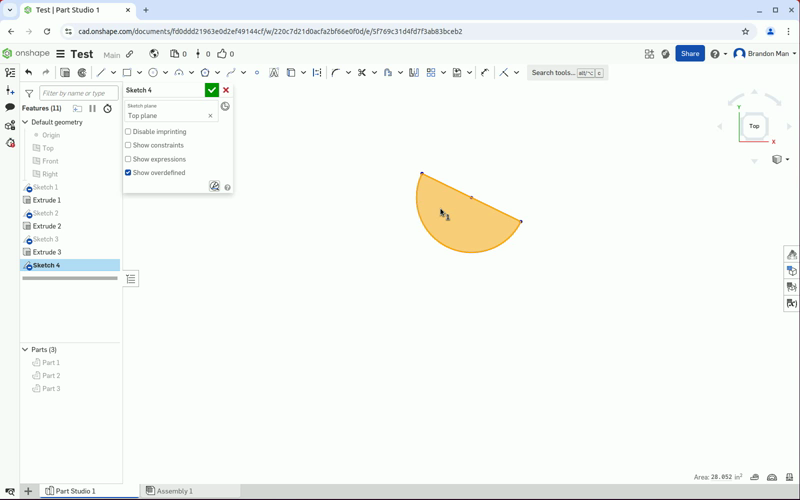
scroll(-6)
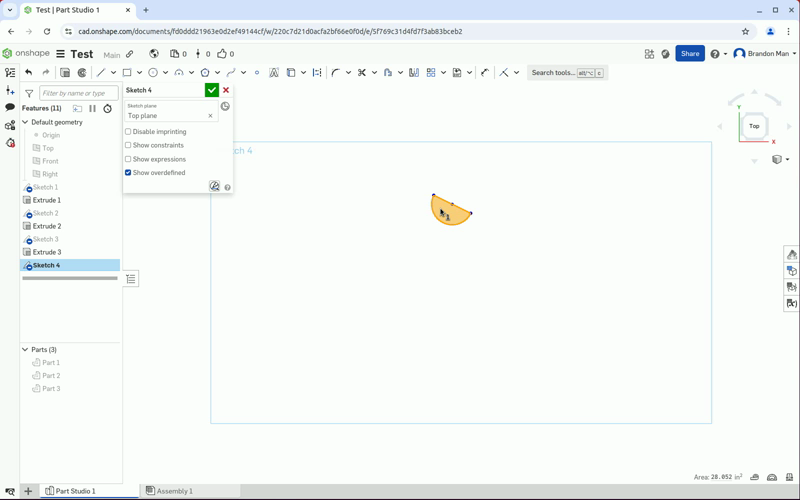
mouse_move(73, 352)
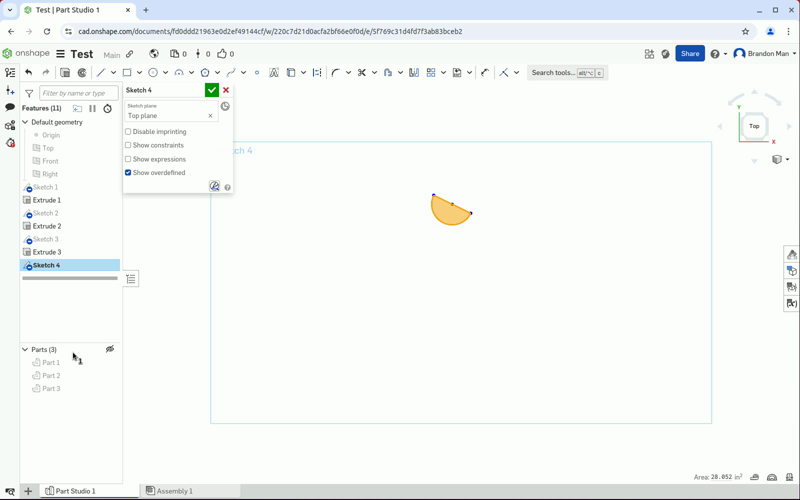
key(shift+y)
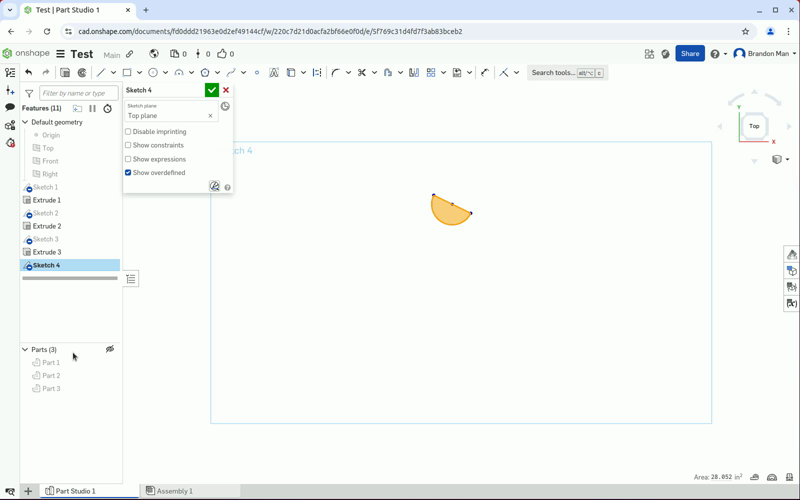
key(shift+e)
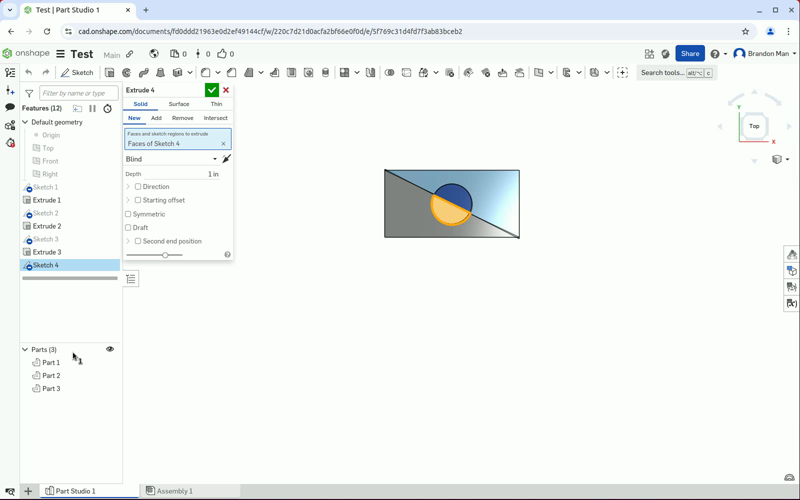
mouse_move(143, 106)
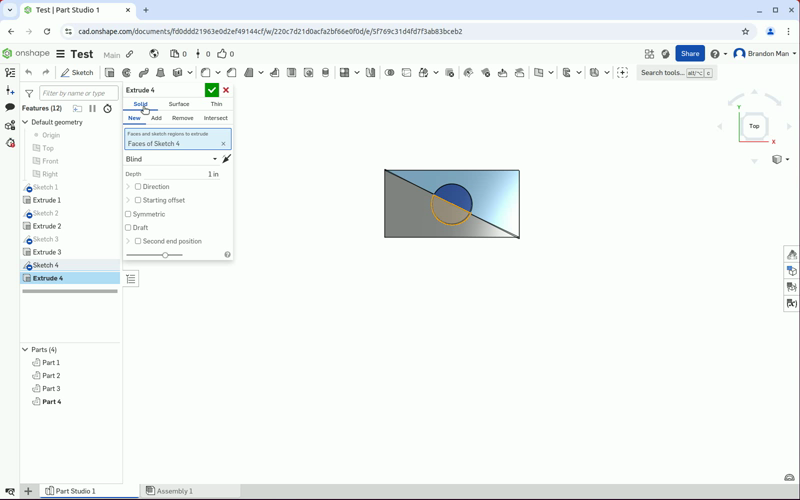
click(143, 106)
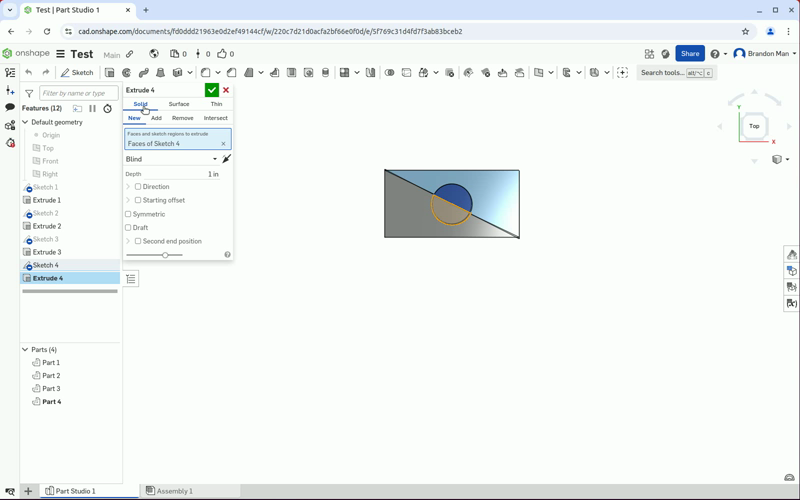
mouse_move(137, 120)
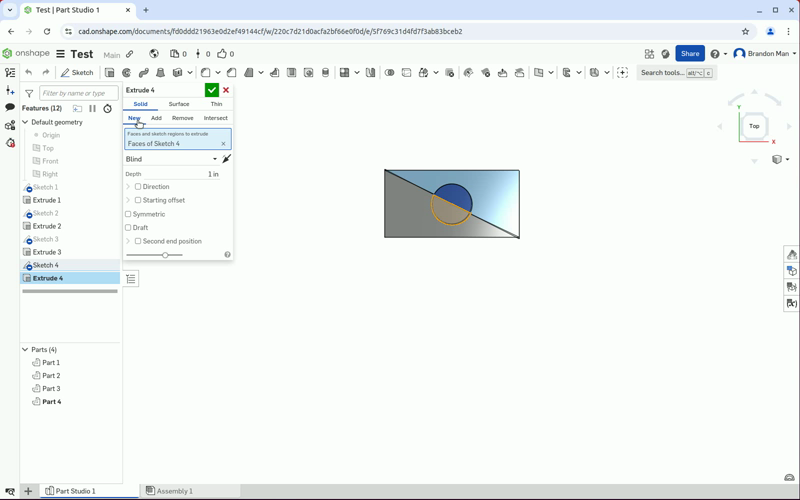
click(137, 120)
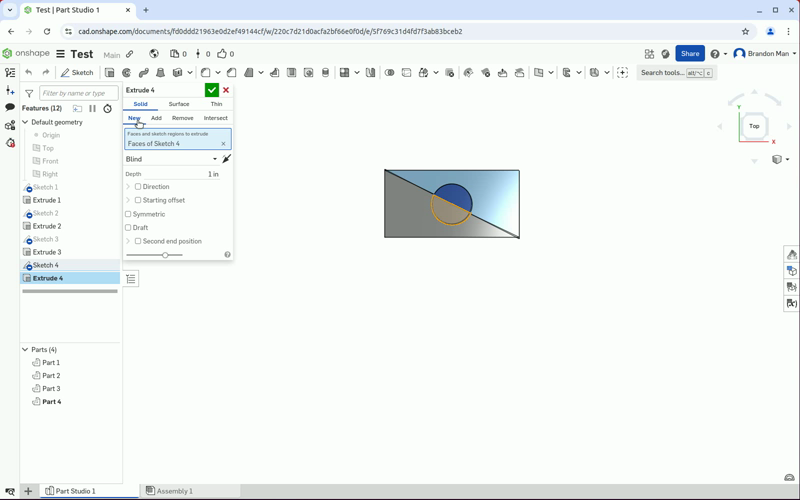
key(tab, 4)
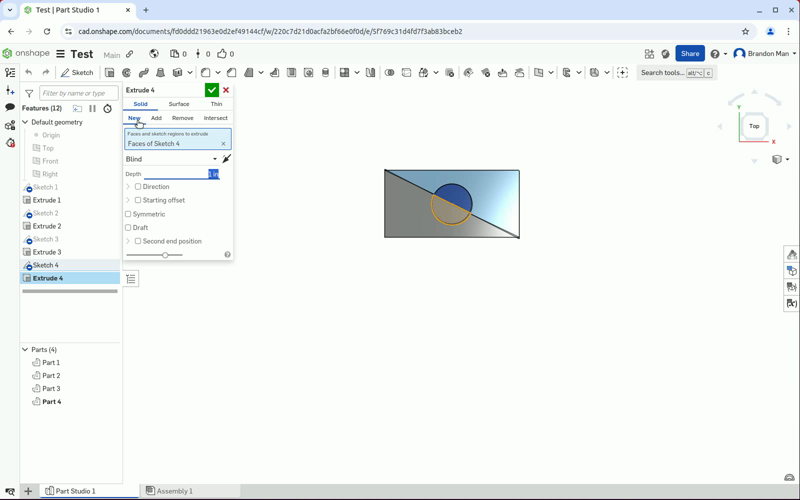
text(5.536)
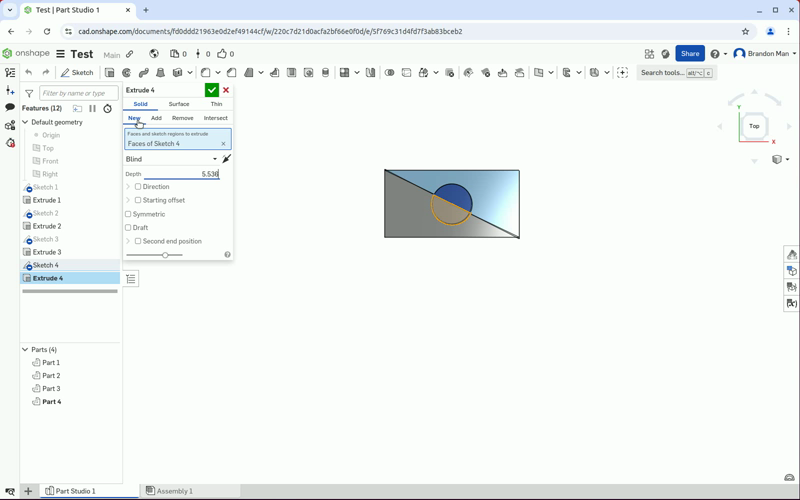
key(enter)
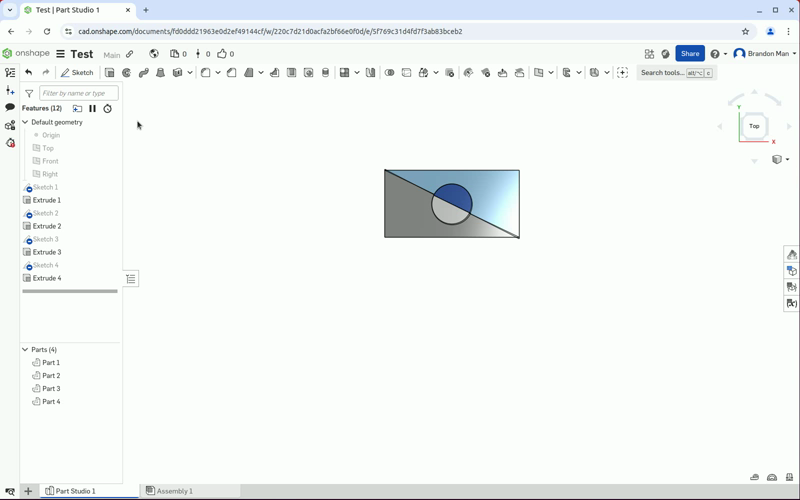
key(shift+h)
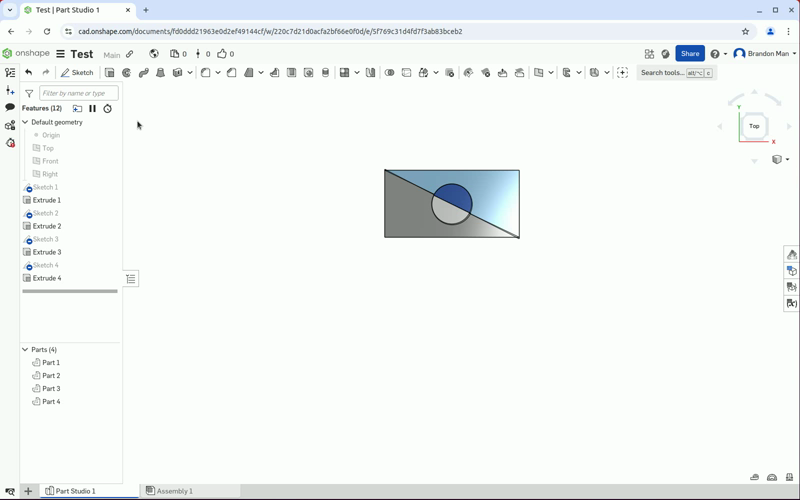
key(shift+h)
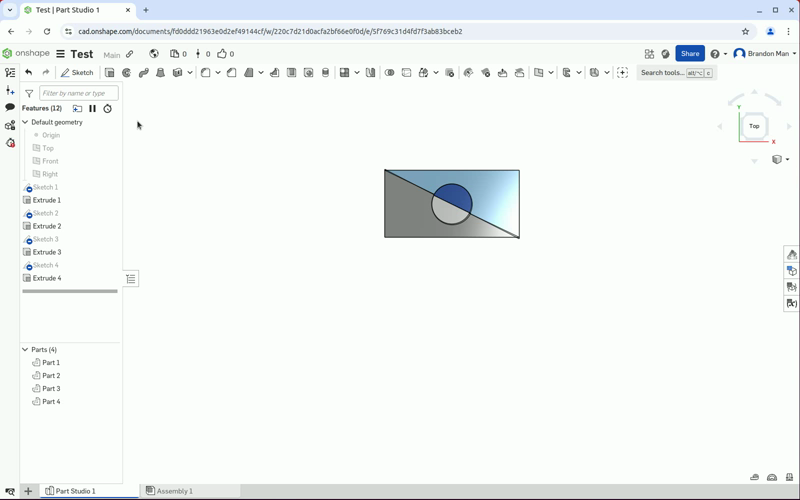
mouse_move(73, 189)
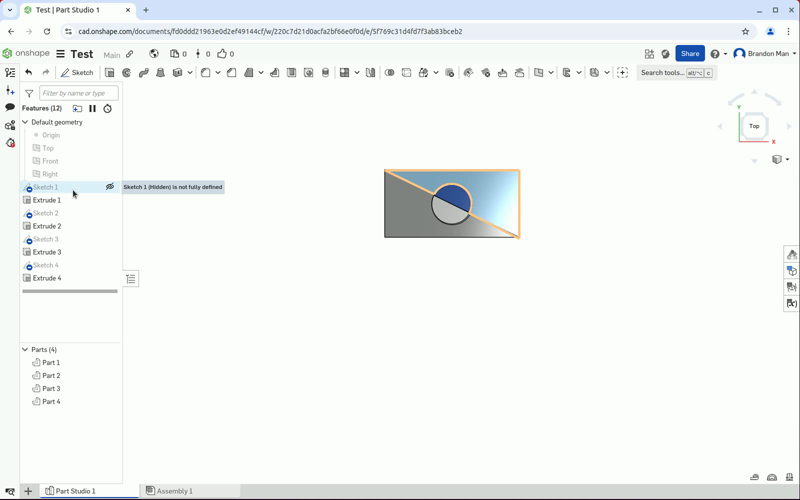
click(73, 189)
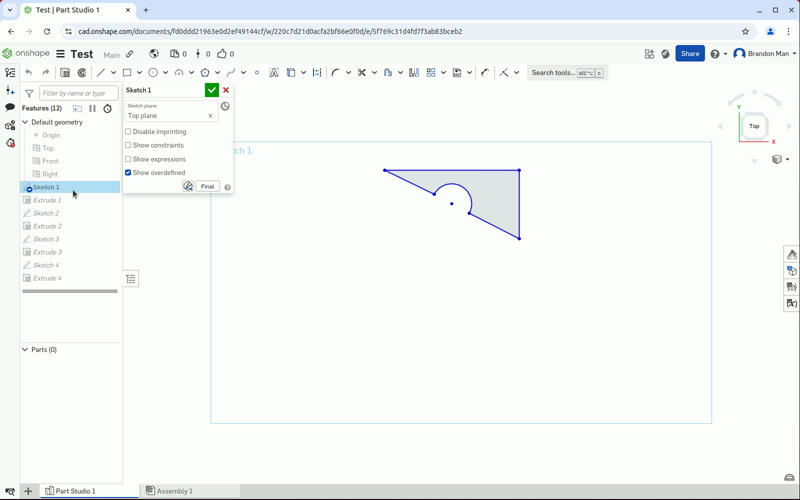
mouse_move(229, 92)
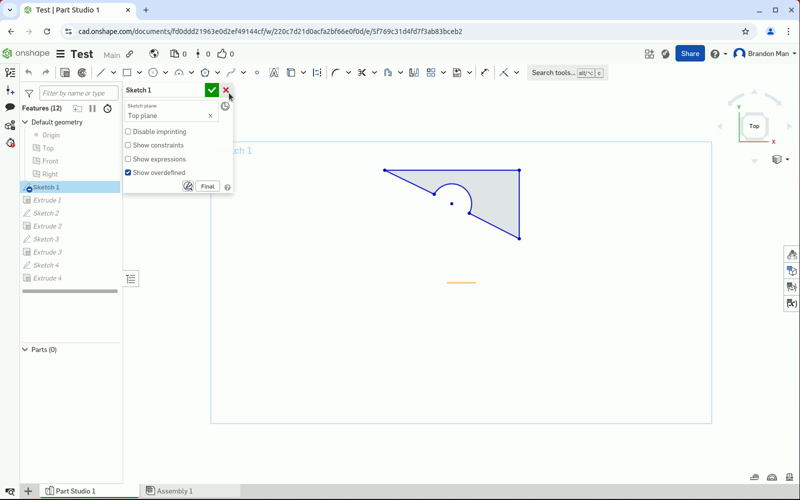
click(229, 92)
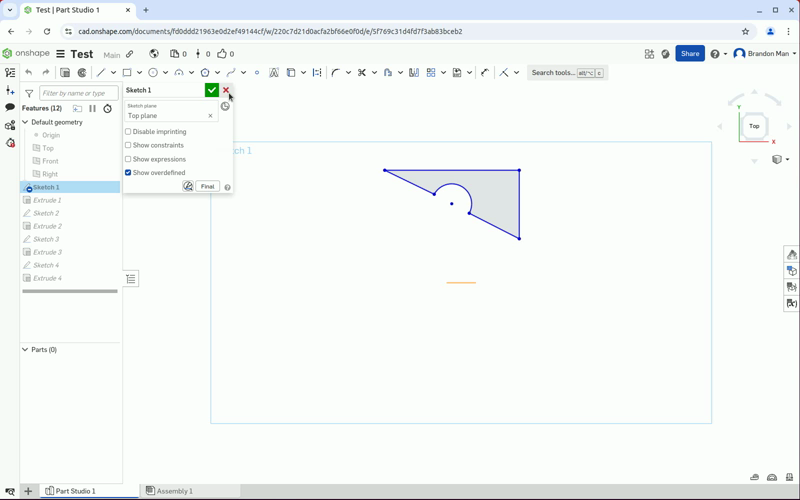
key(shift+s)
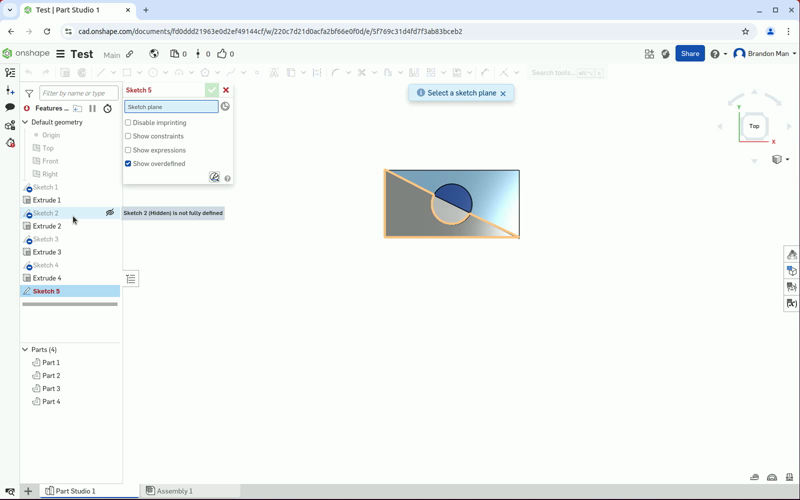
scroll(3)
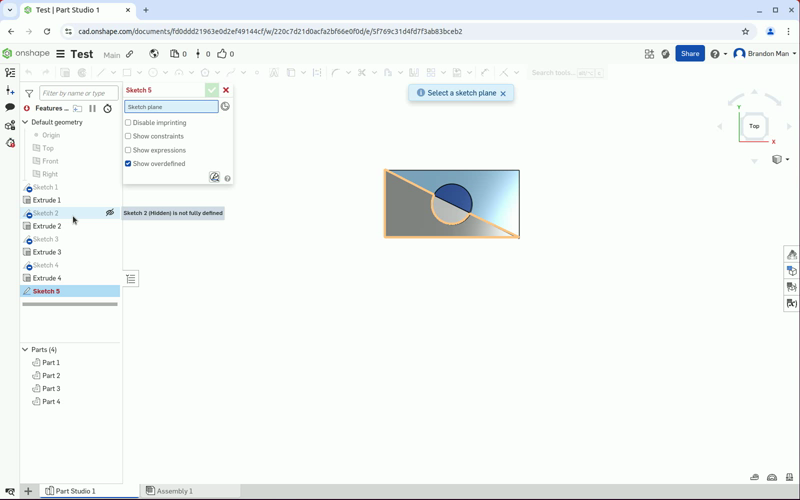
mouse_move(73, 150)
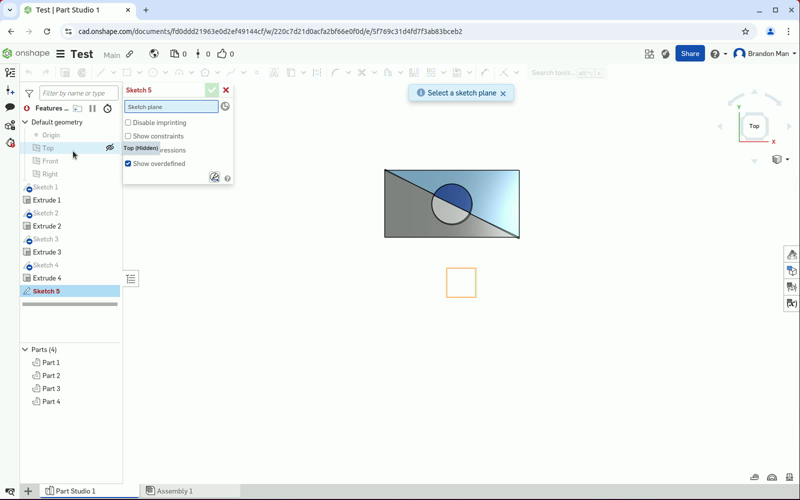
click(73, 150)
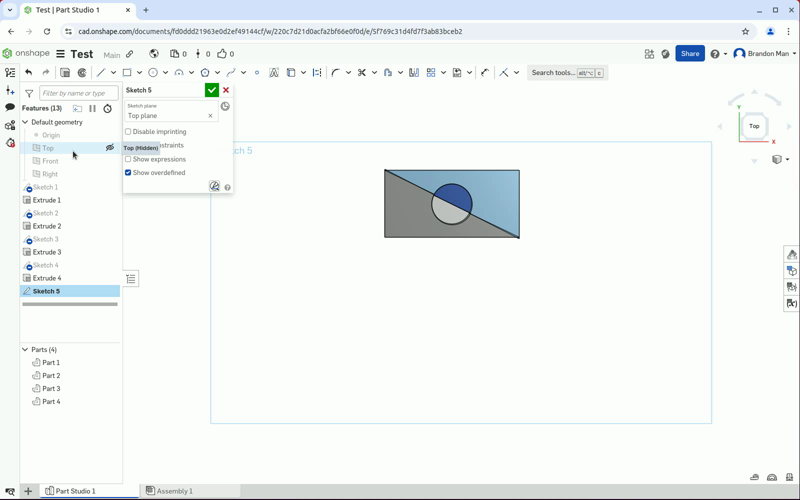
mouse_move(73, 352)
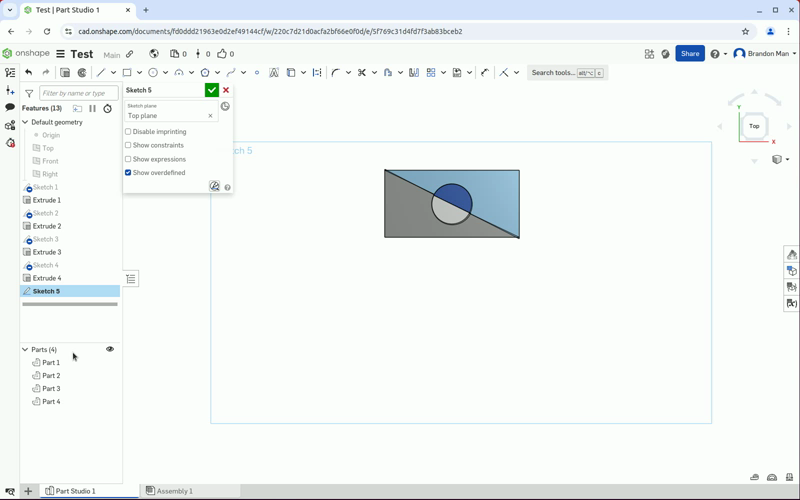
key(y)
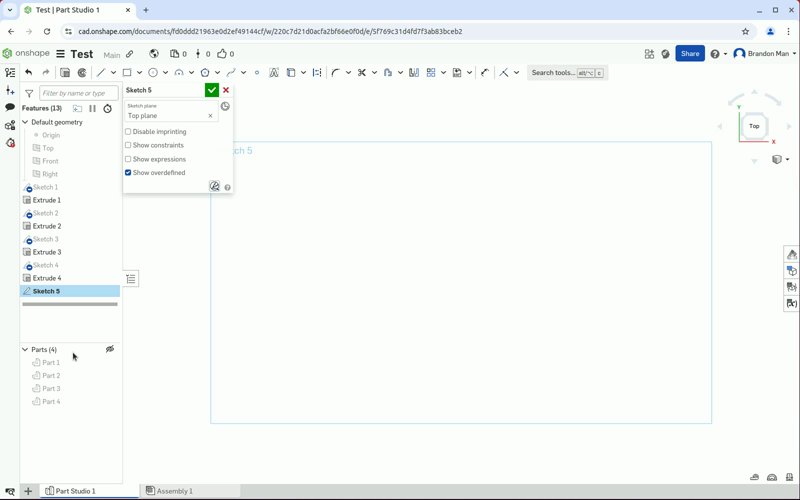
key(l)
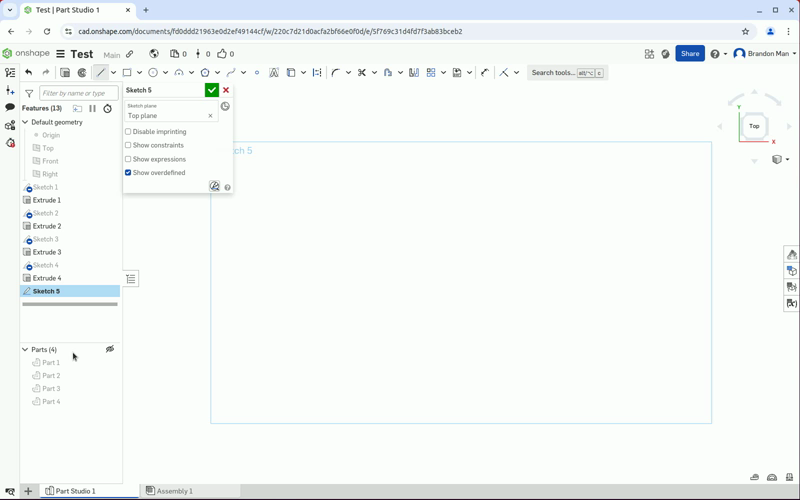
key_down(shift)
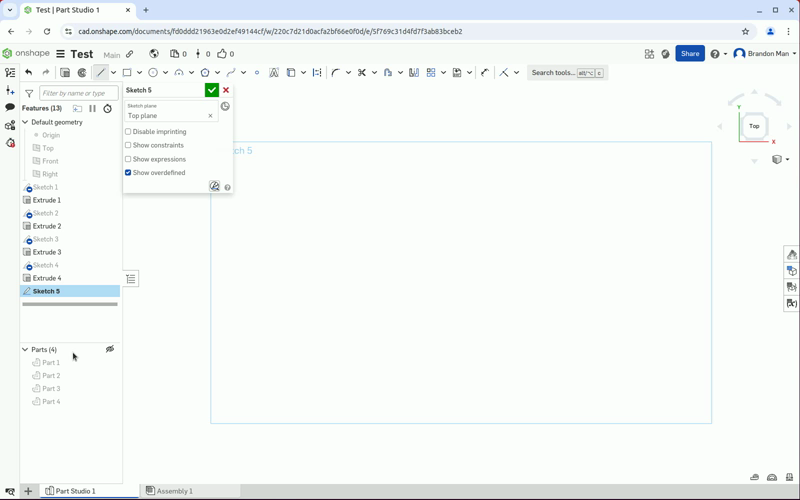
mouse_move(433, 195)
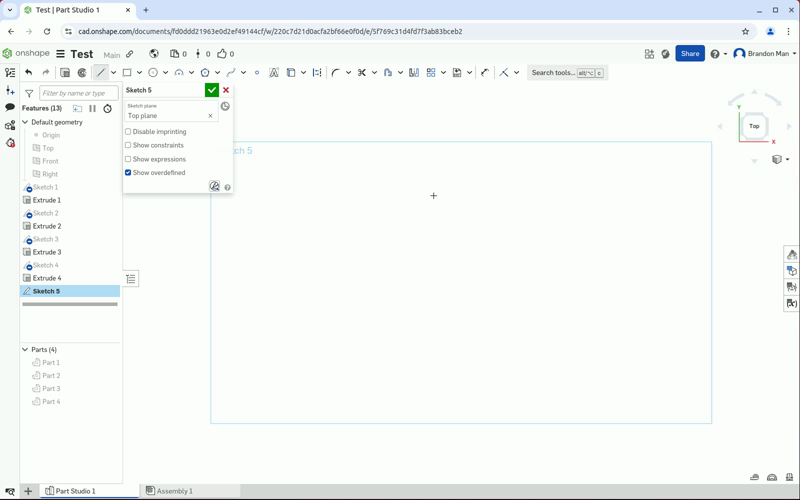
click(433, 195)
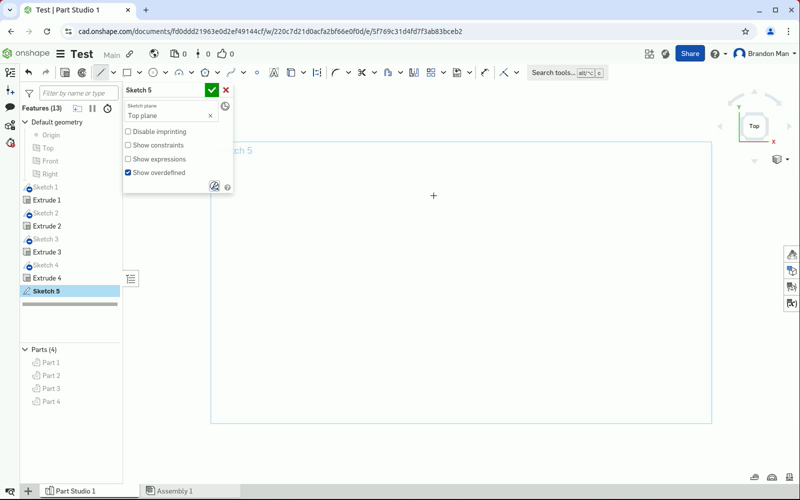
key_up(shift)
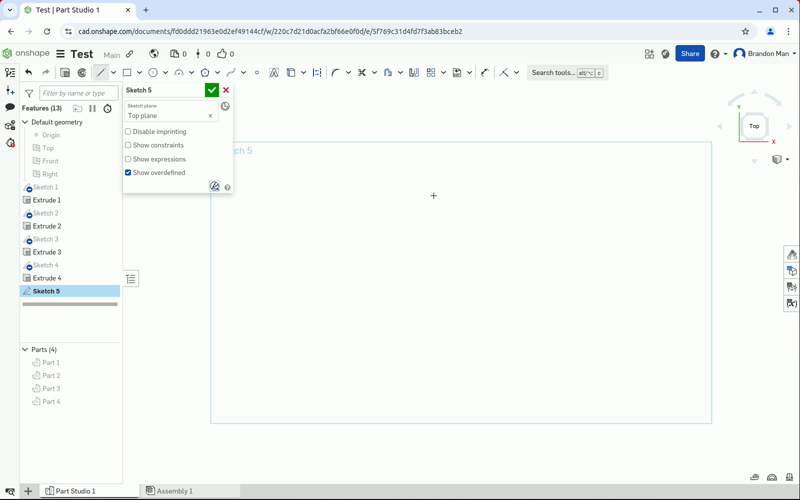
key_down(shift)
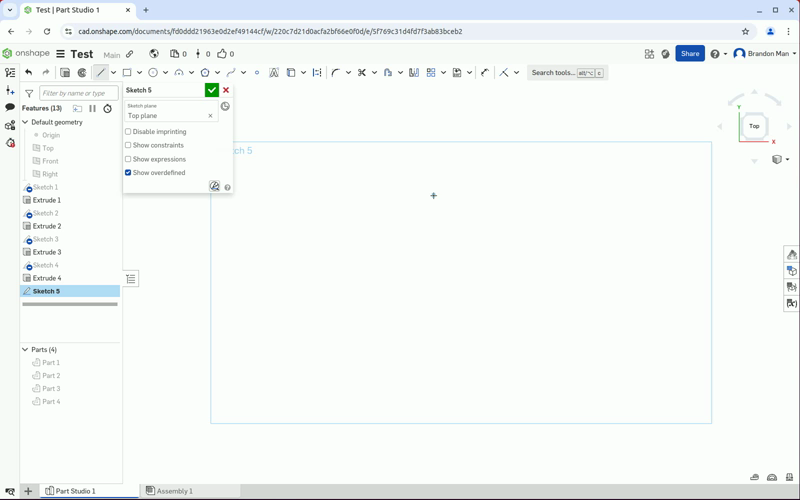
mouse_move(463, 195)
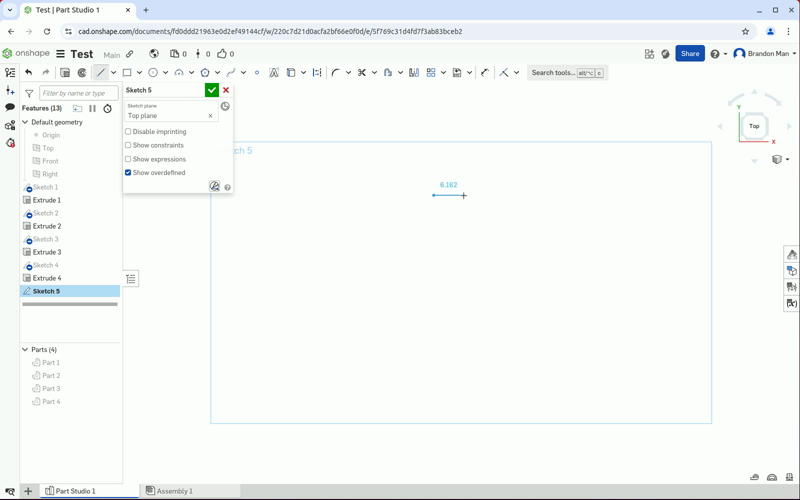
mouse_move(470, 213)
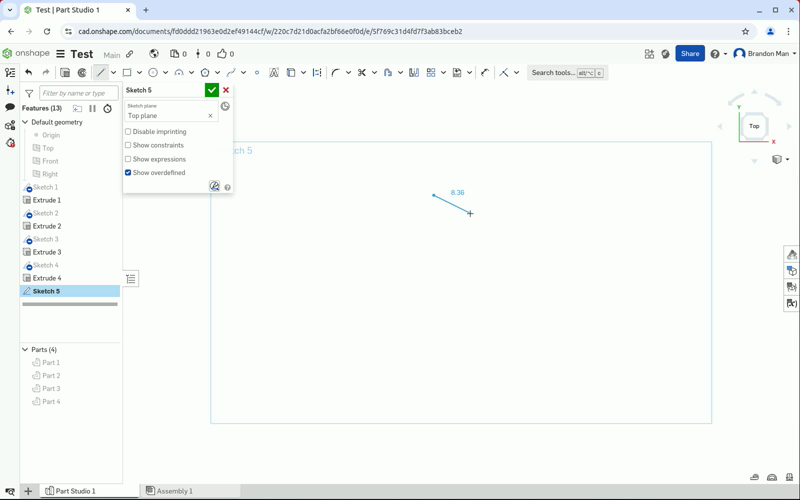
click(470, 213)
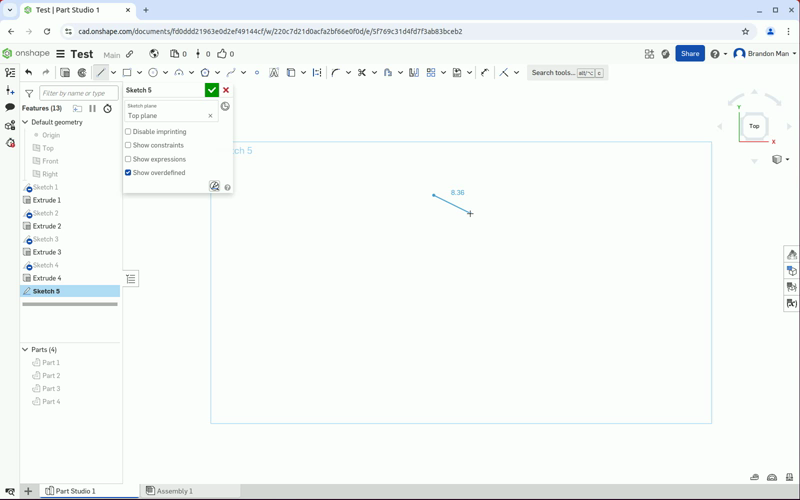
key_up(shift)
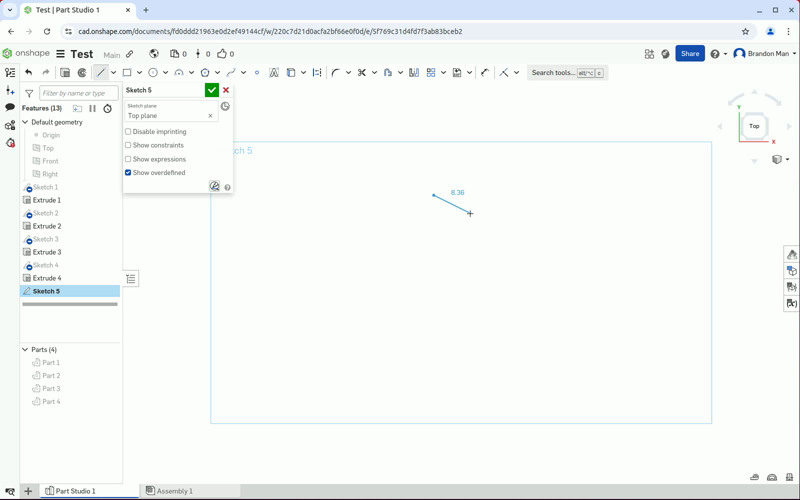
key(esc)
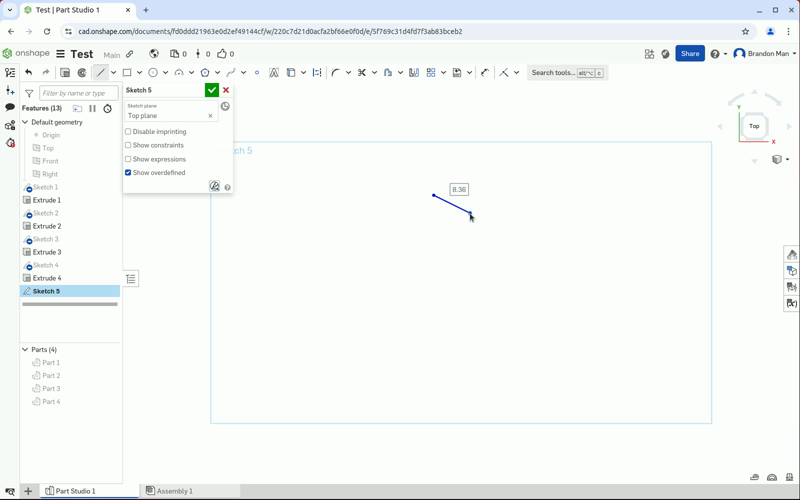
key(a)
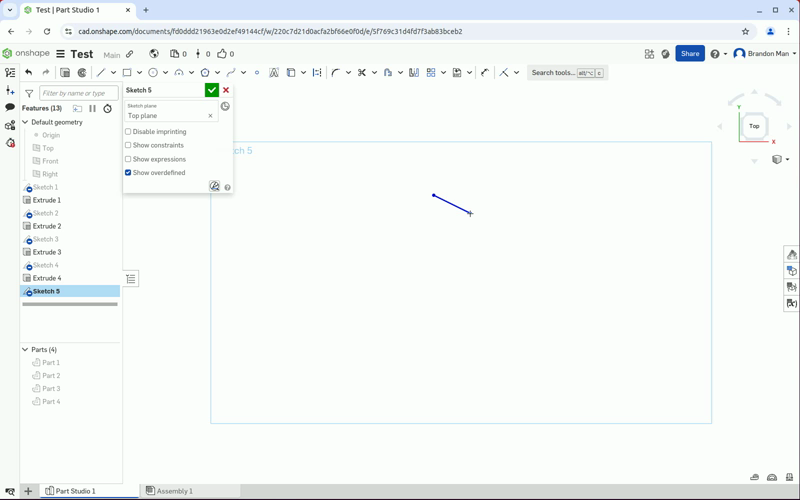
mouse_move(470, 213)
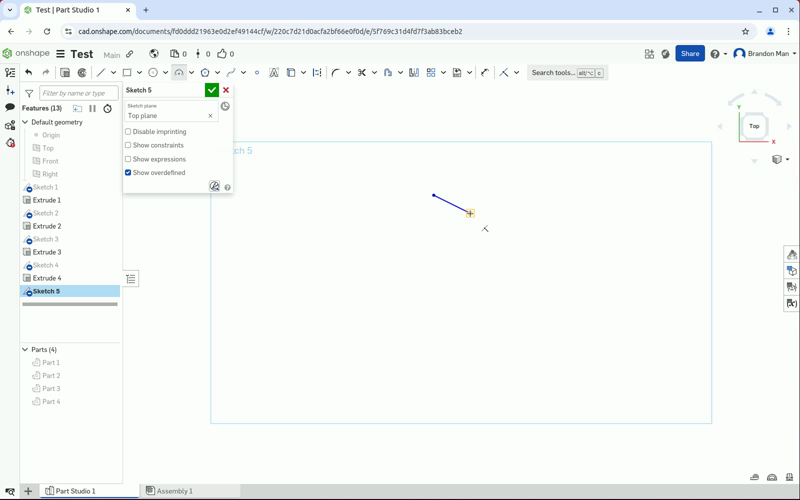
click(470, 213)
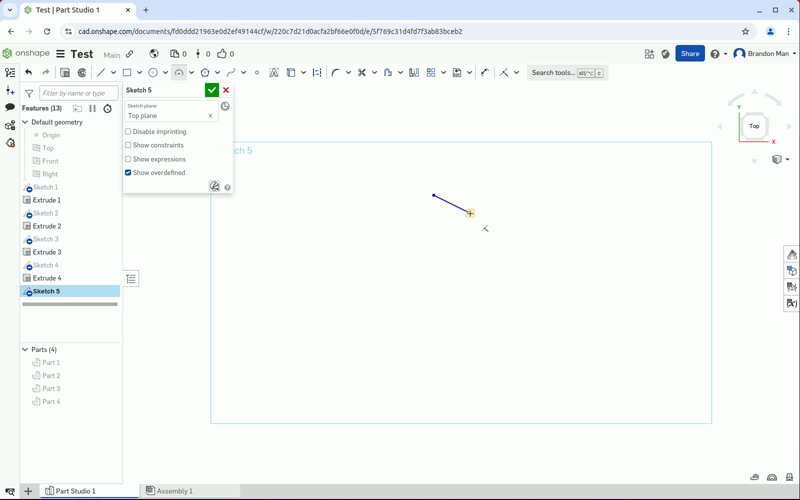
mouse_move(433, 195)
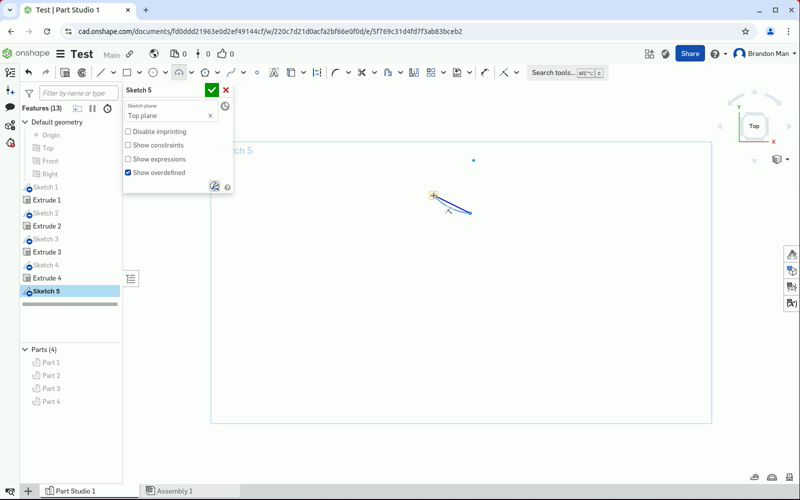
click(433, 195)
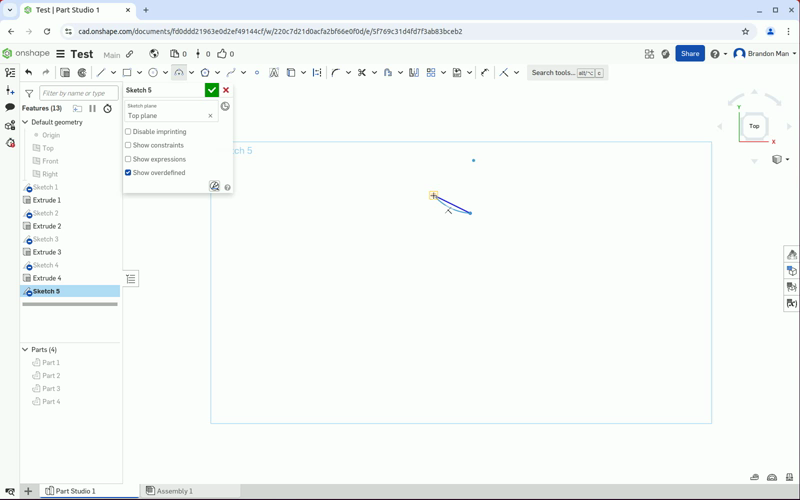
key_down(shift)
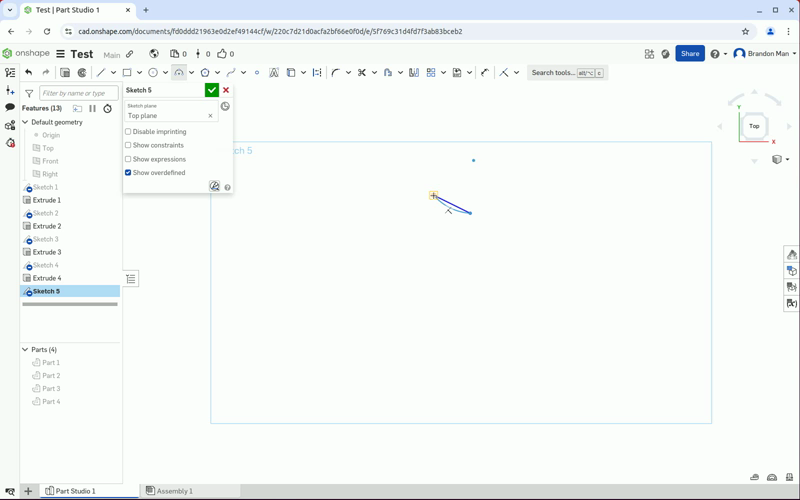
mouse_move(461, 186)
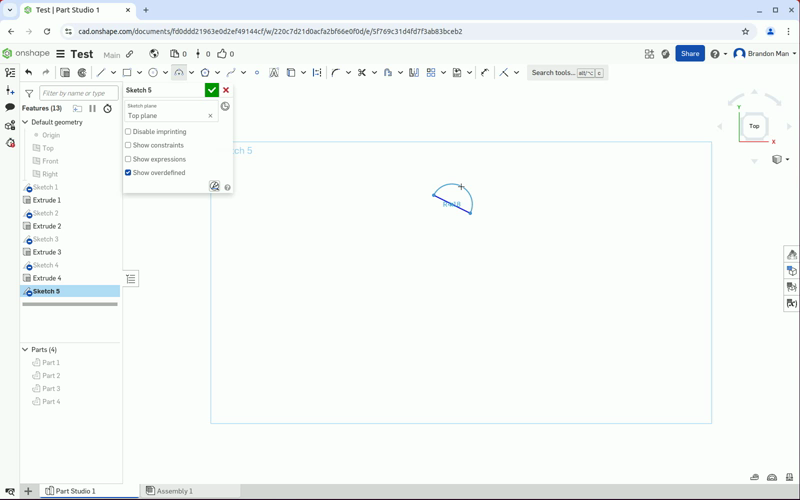
click(461, 186)
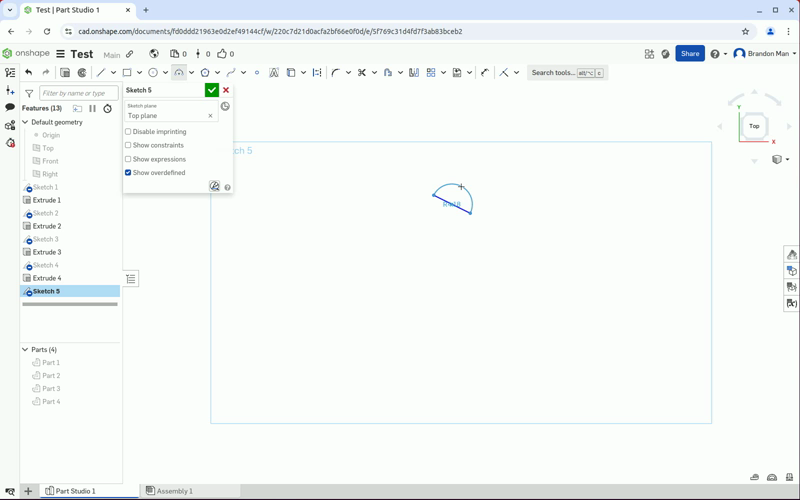
key_up(shift)
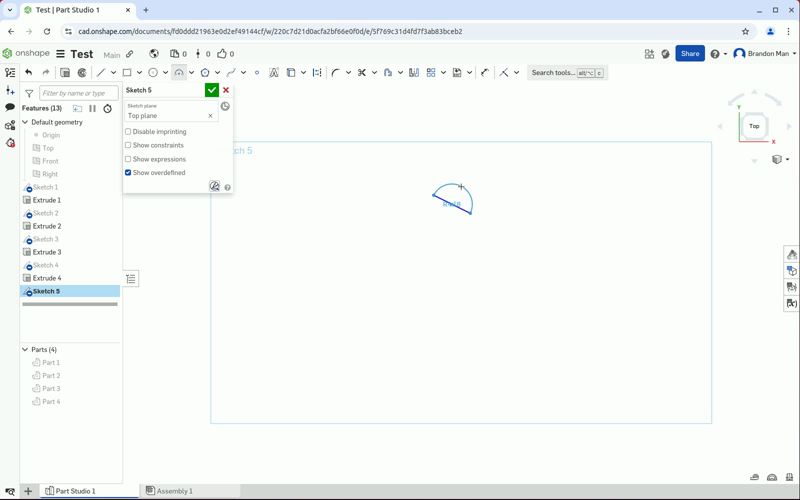
key(esc)
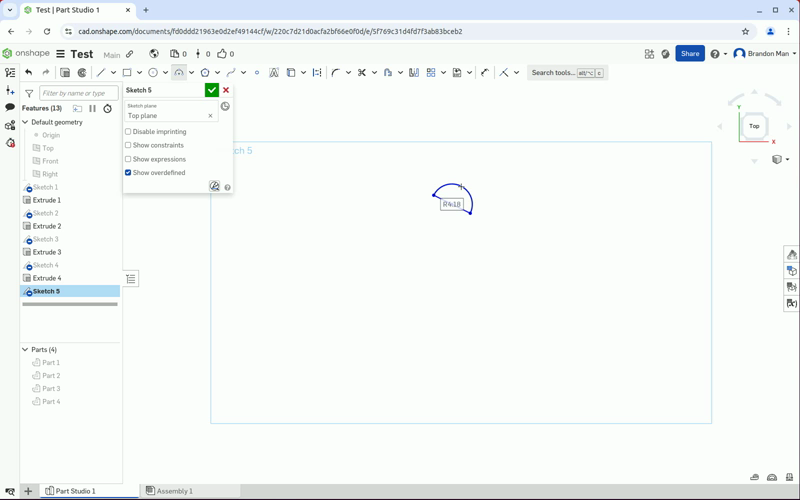
mouse_move(445, 193)
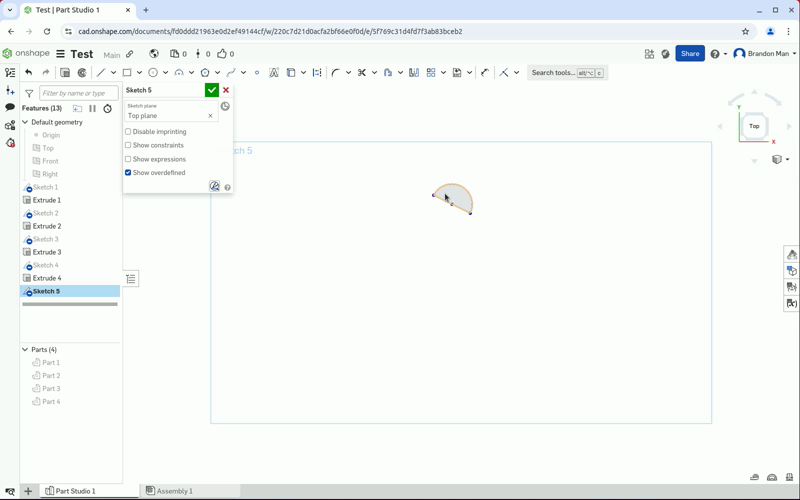
scroll(6)
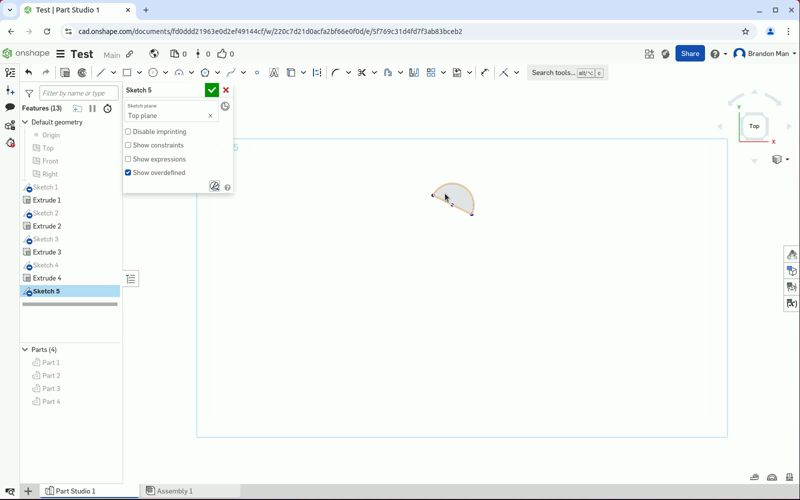
scroll(6)
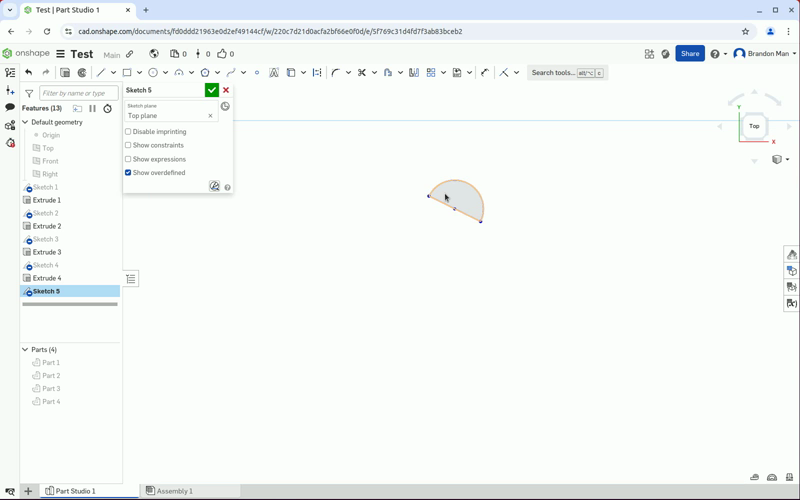
scroll(6)
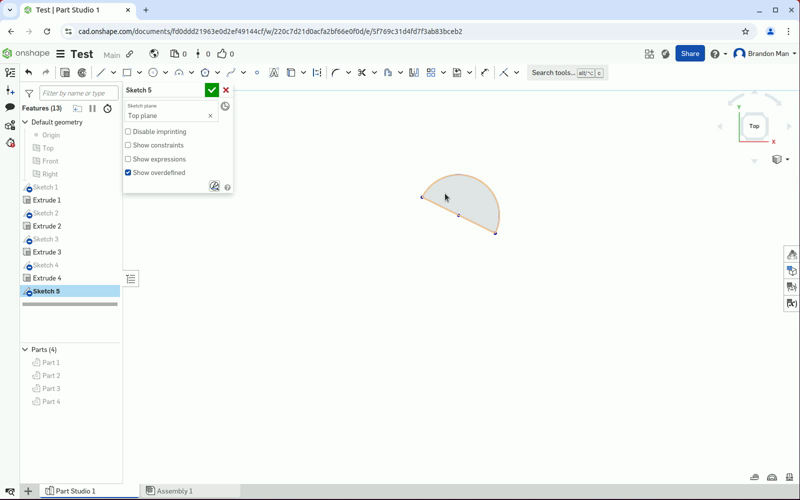
scroll(6)
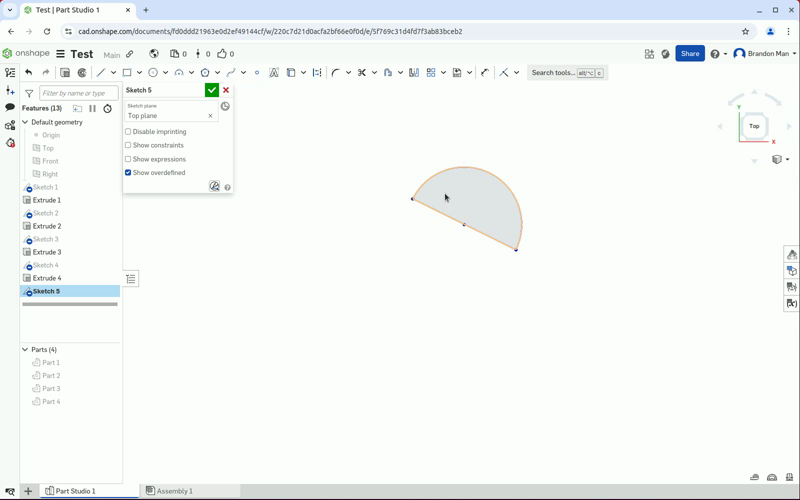
scroll(6)
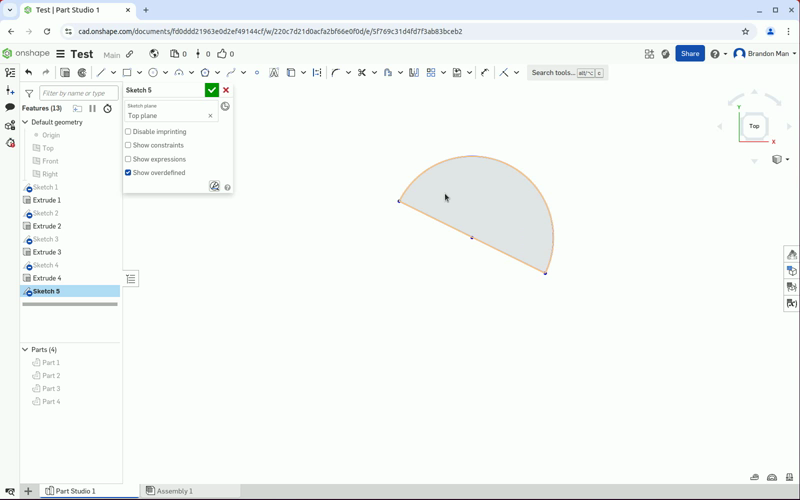
scroll(6)
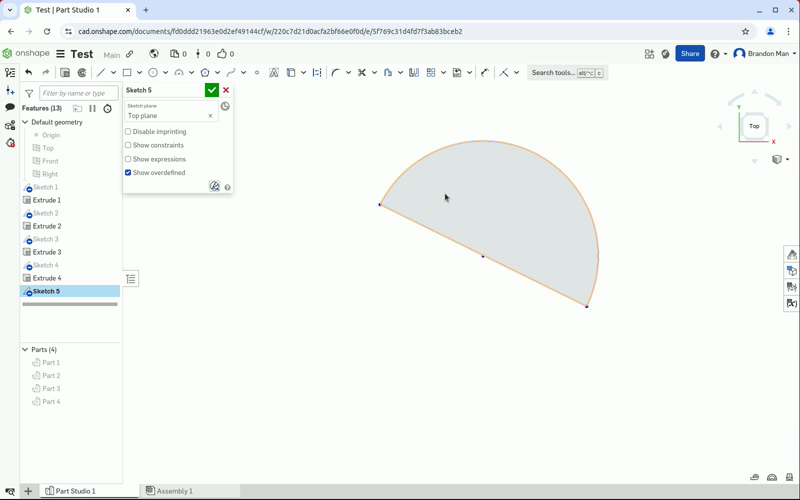
scroll(6)
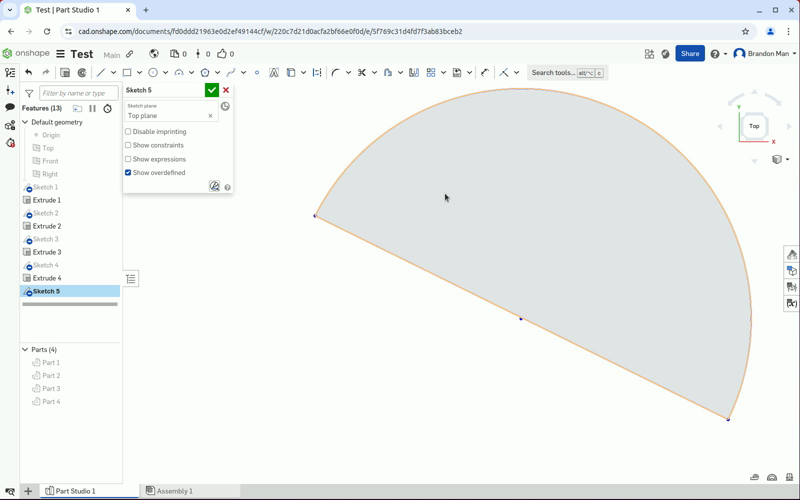
click(445, 193)
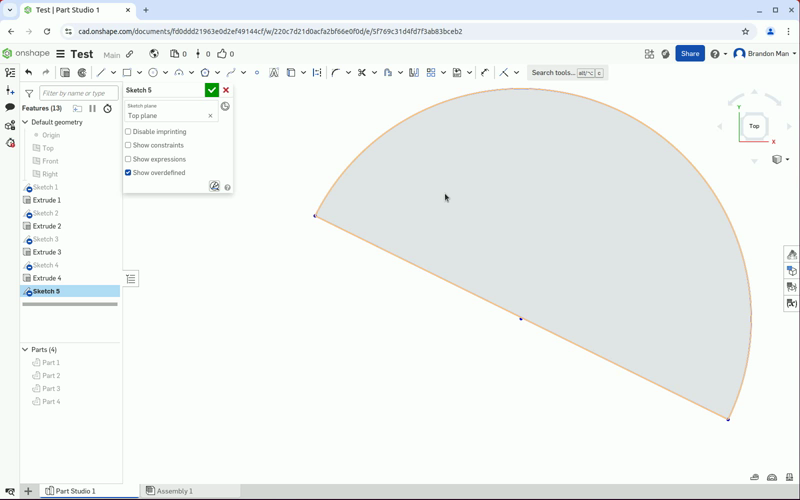
scroll(-6)
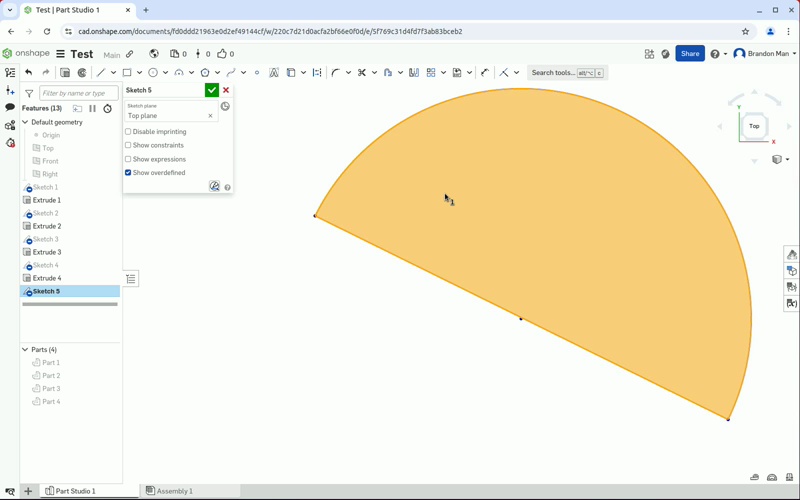
scroll(-6)
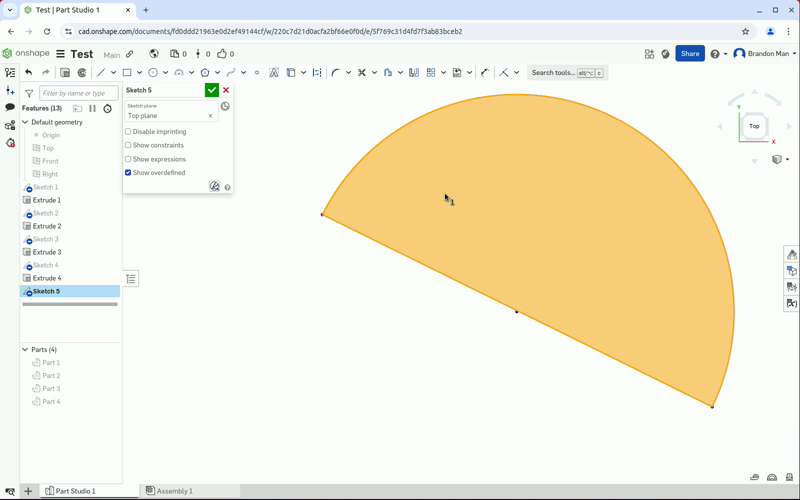
scroll(-6)
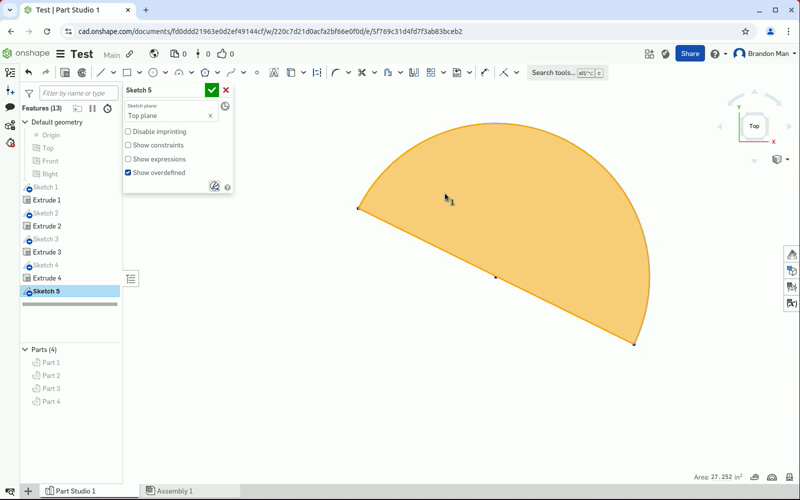
scroll(-6)
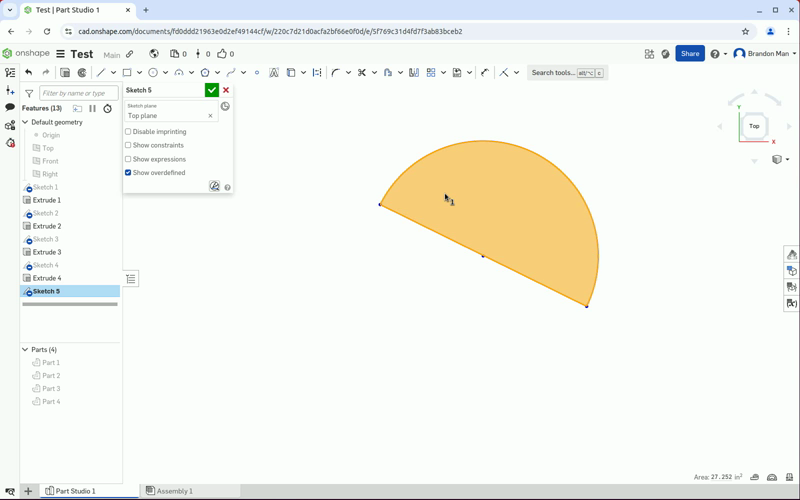
scroll(-6)
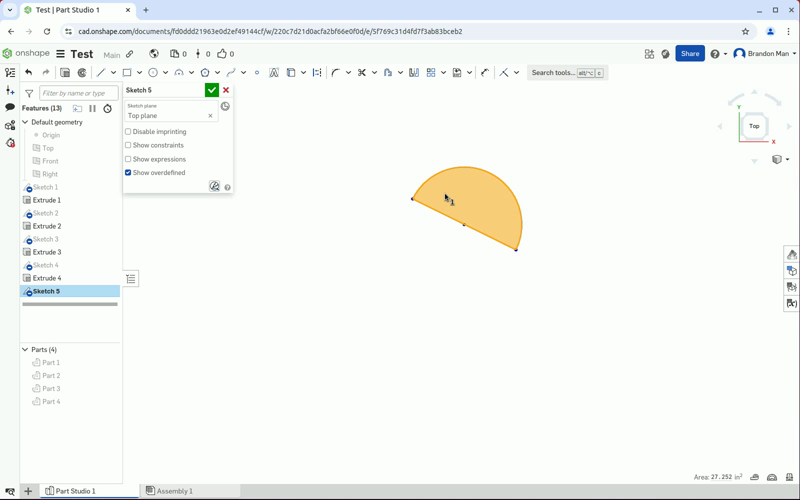
scroll(-6)
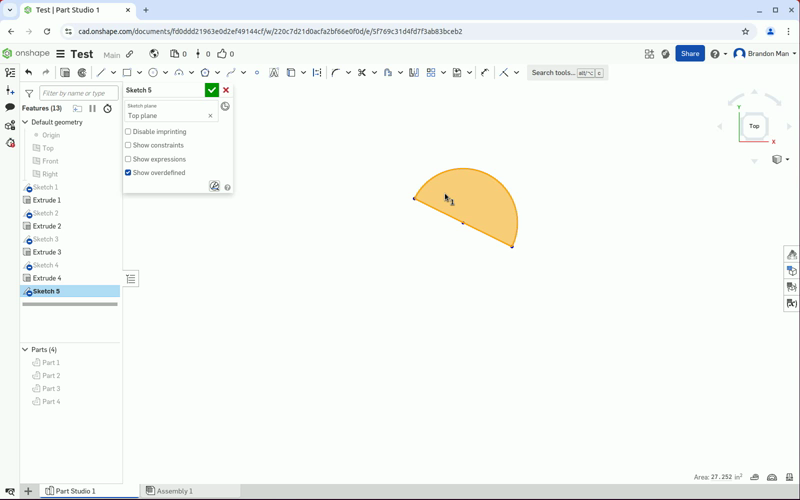
scroll(-6)
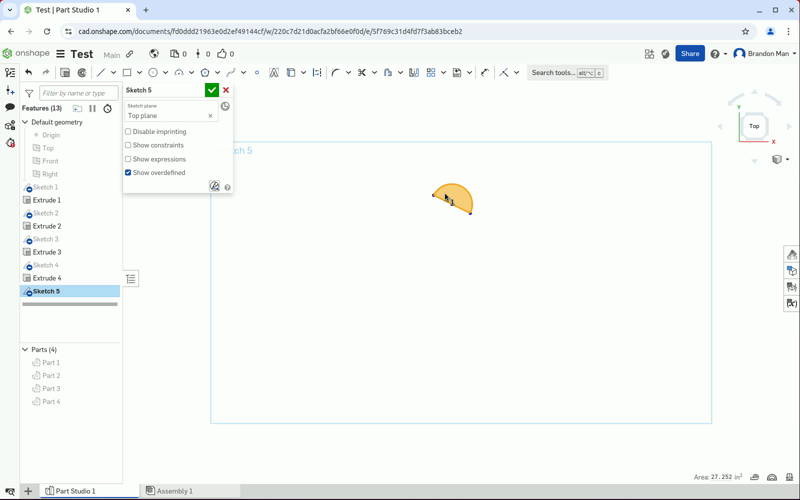
mouse_move(73, 352)
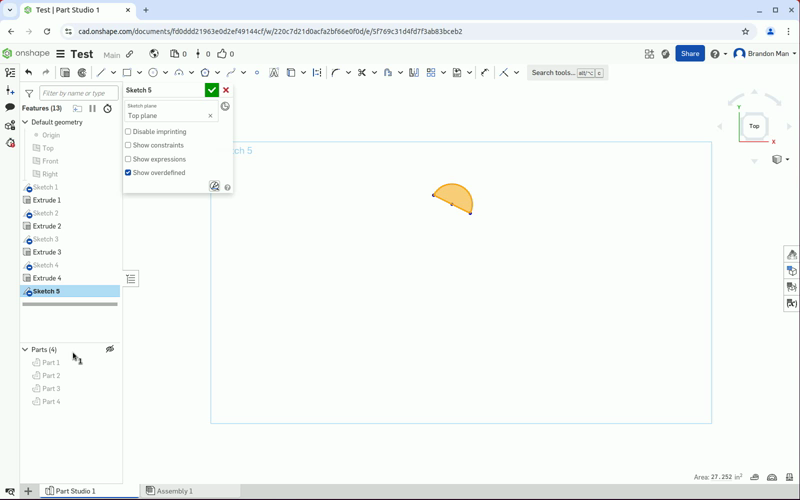
key(shift+y)
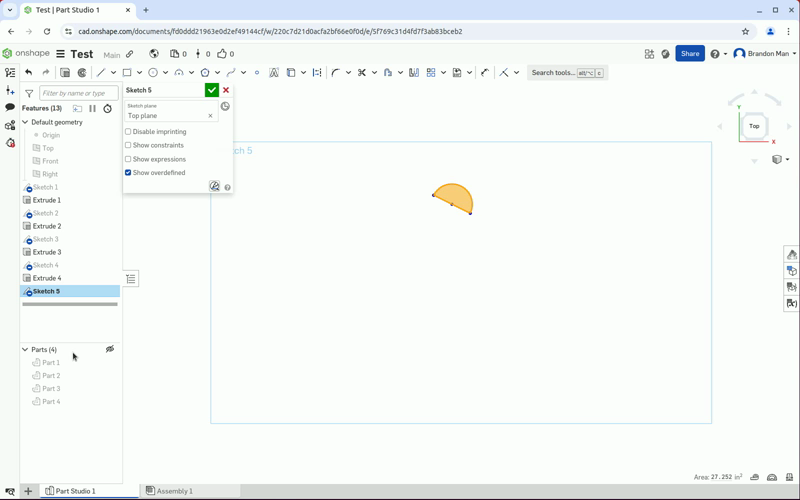
key(shift+e)
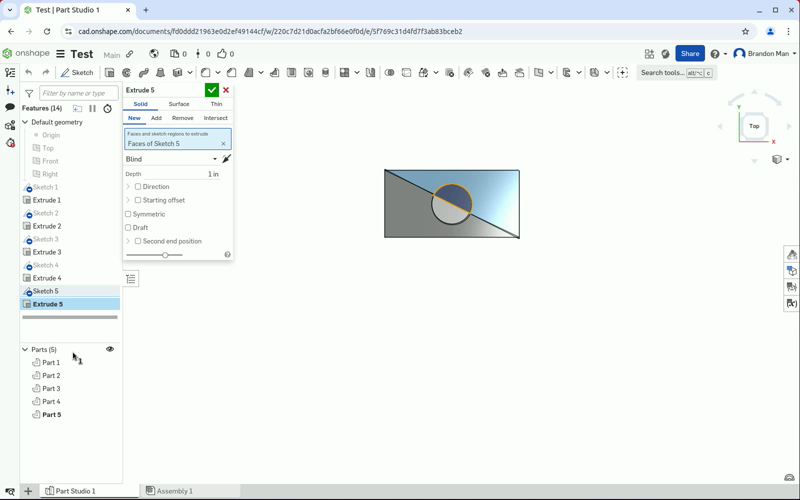
mouse_move(143, 106)
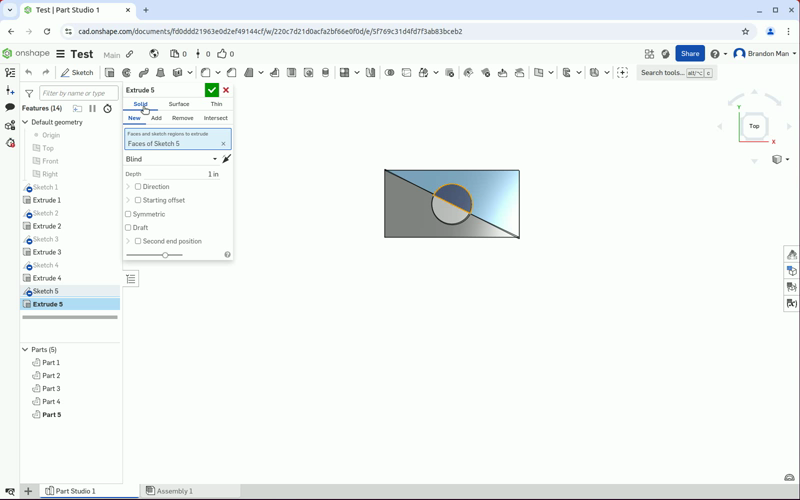
click(143, 106)
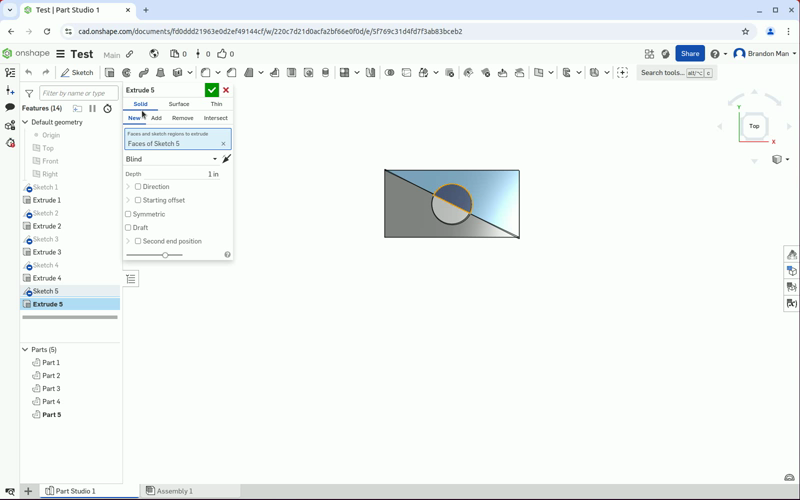
mouse_move(137, 120)
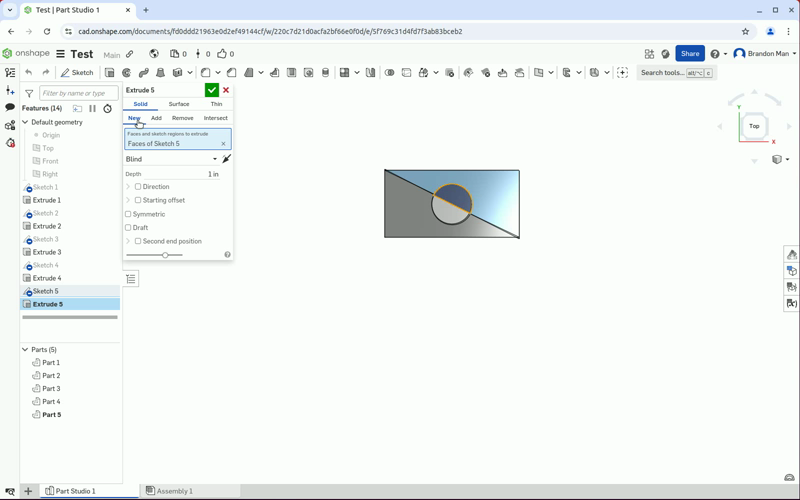
click(137, 120)
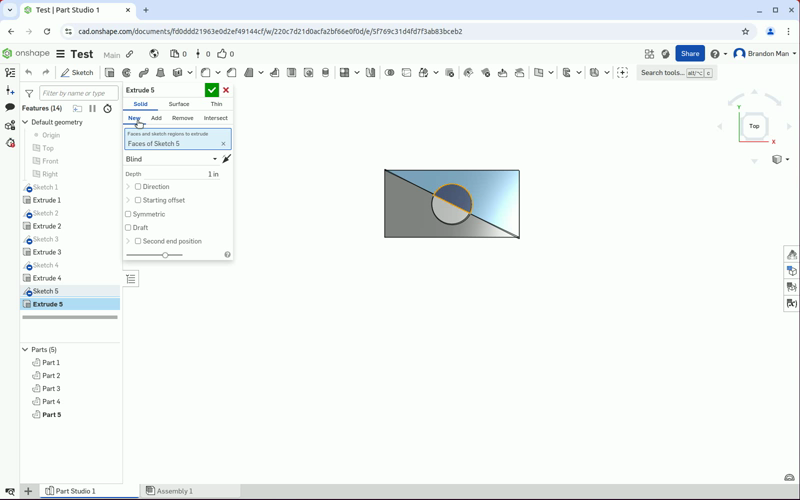
key(tab, 4)
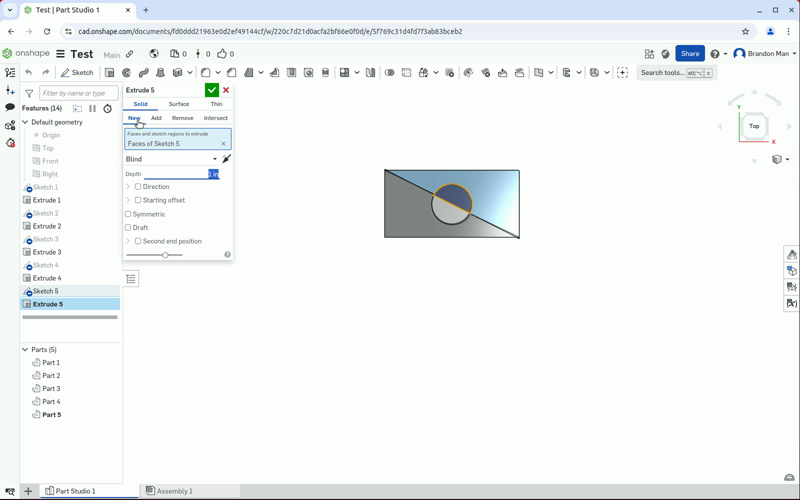
text(8.906)
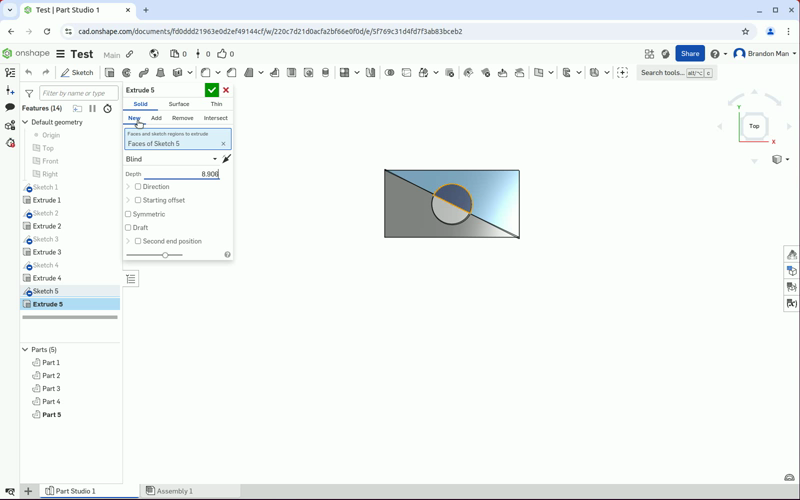
key(enter)
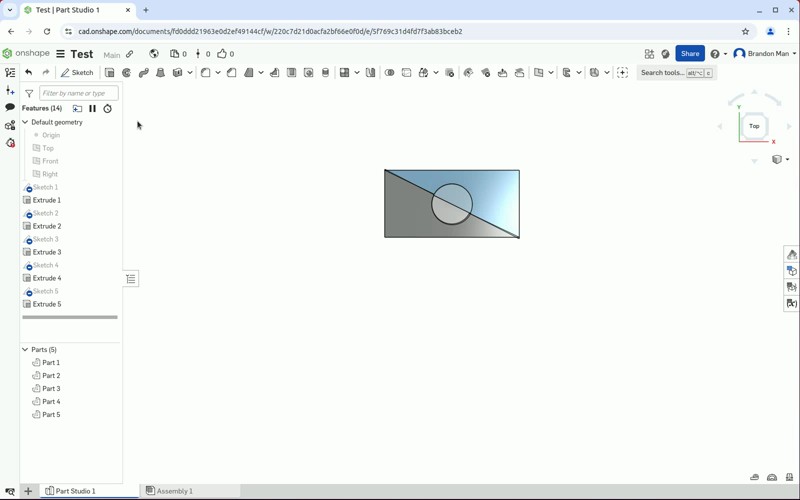
key(shift+h)
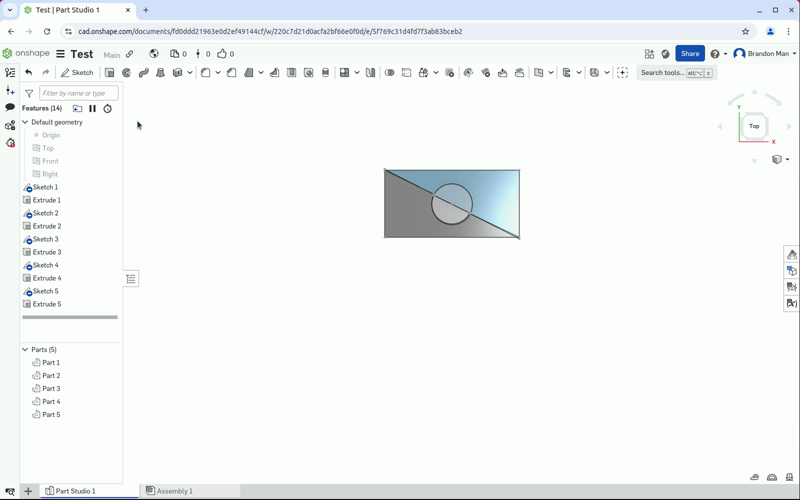
key(shift+h)
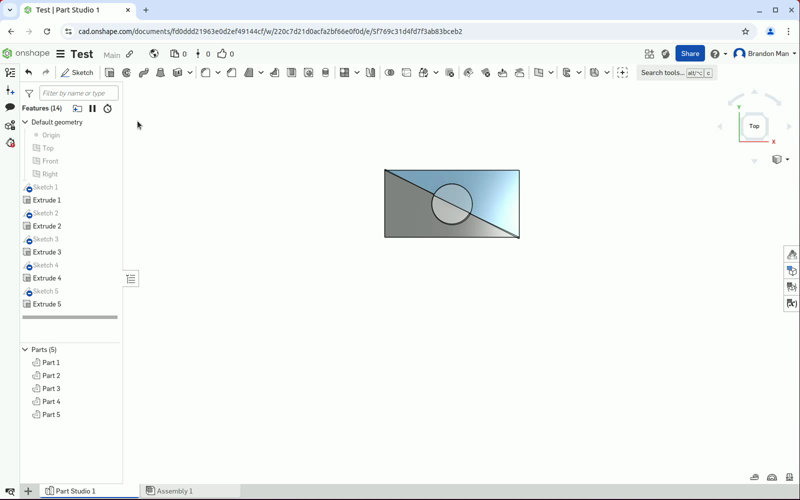
mouse_move(73, 189)
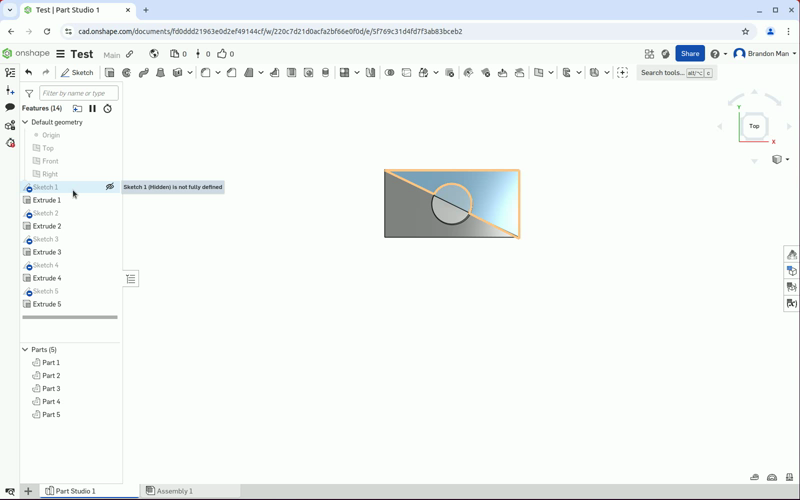
click(73, 189)
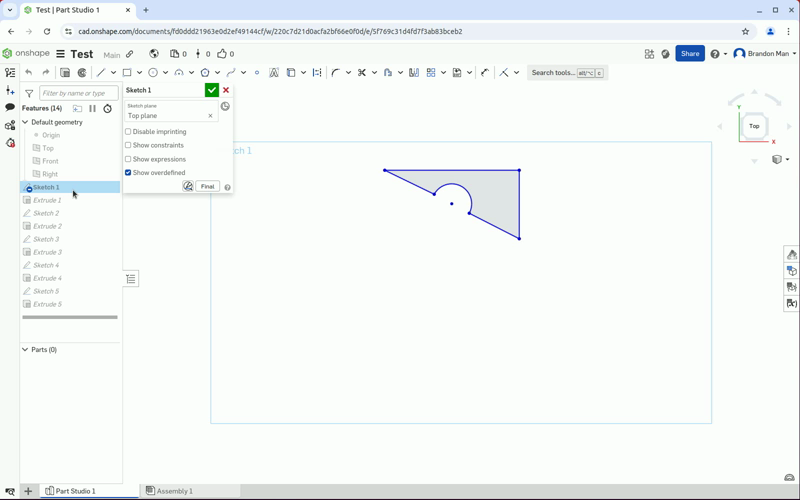
mouse_move(229, 92)
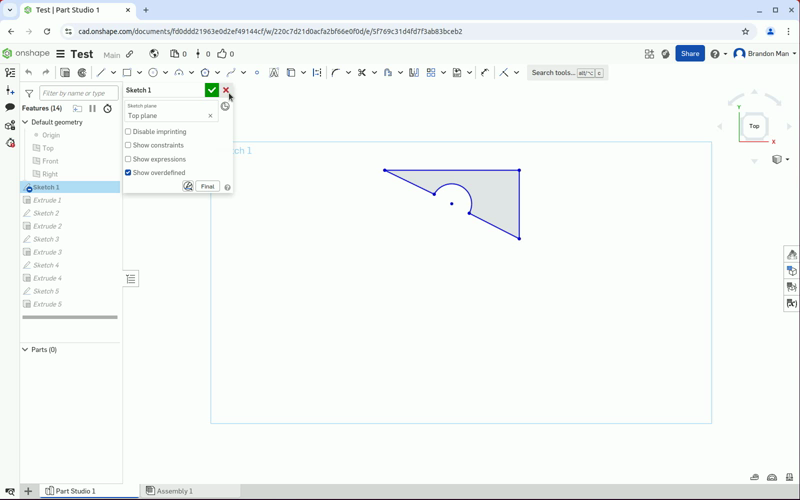
click(229, 92)
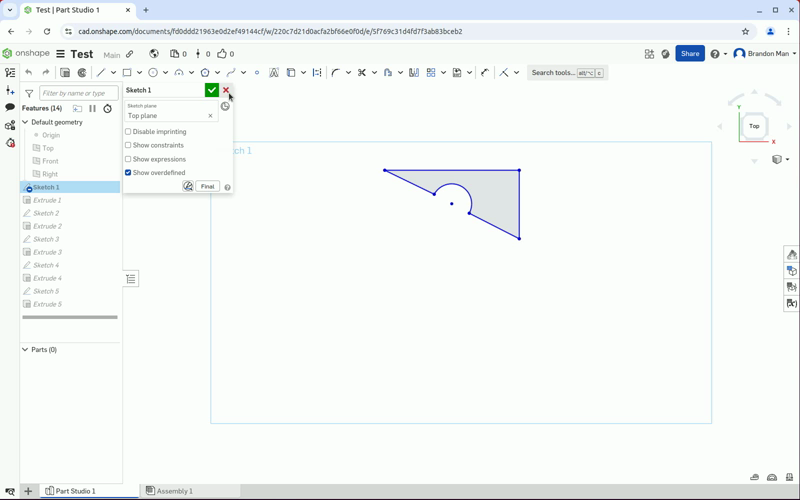
key(shift+s)
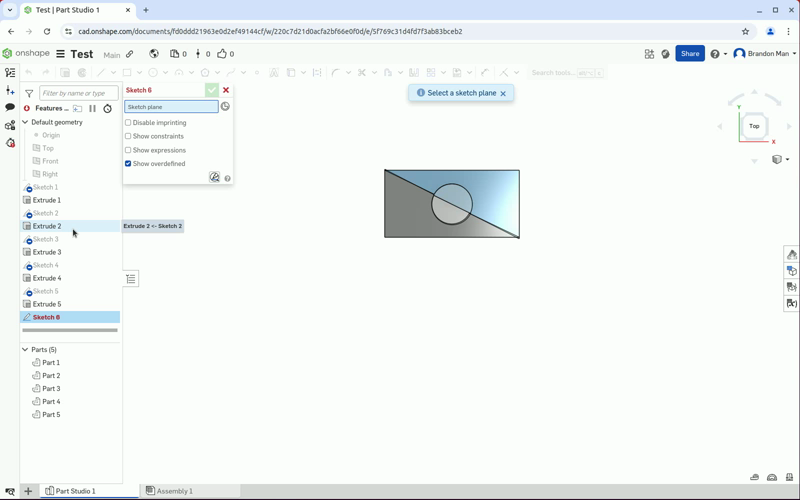
scroll(3)
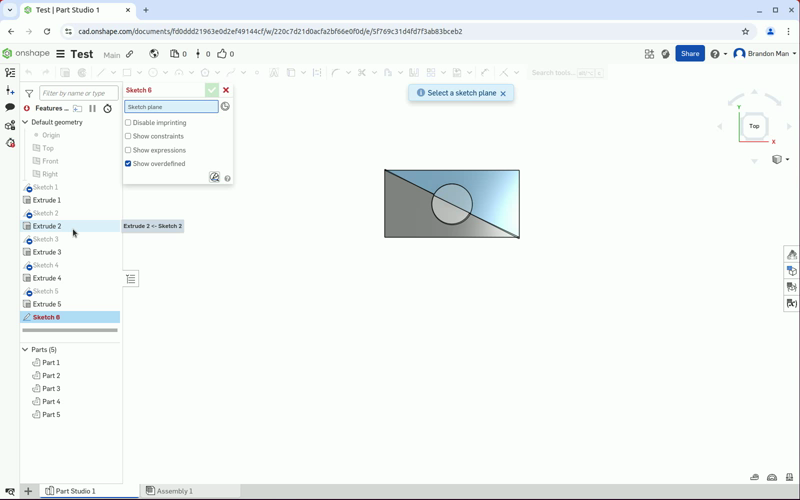
mouse_move(73, 150)
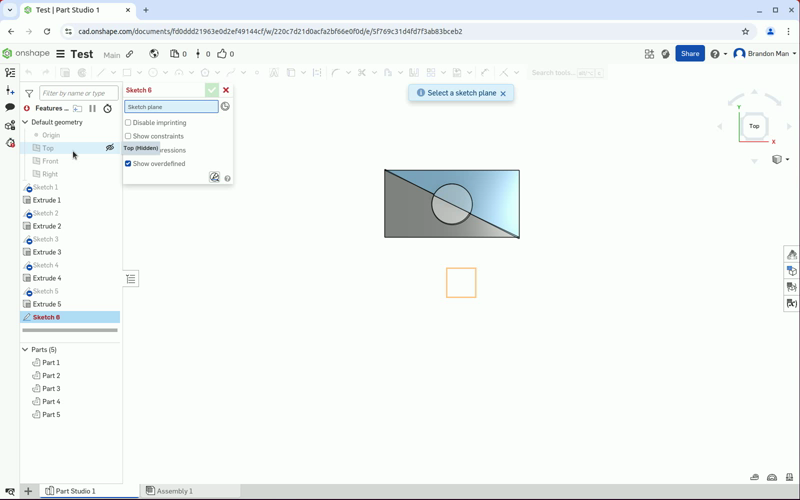
click(73, 150)
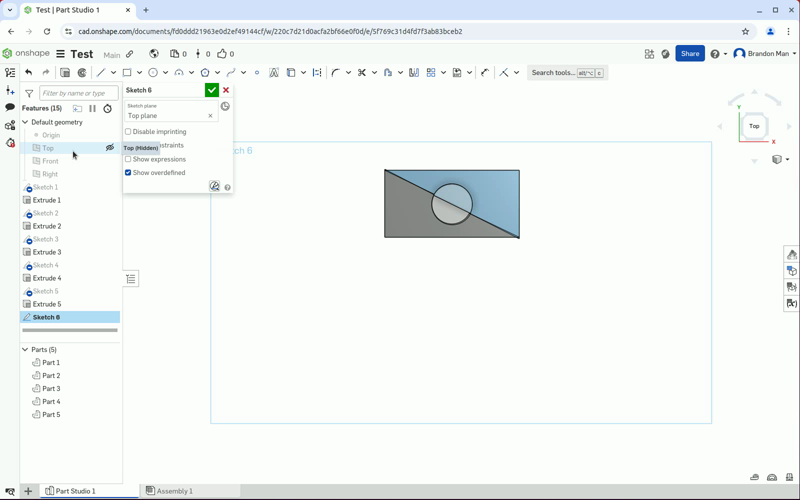
mouse_move(73, 352)
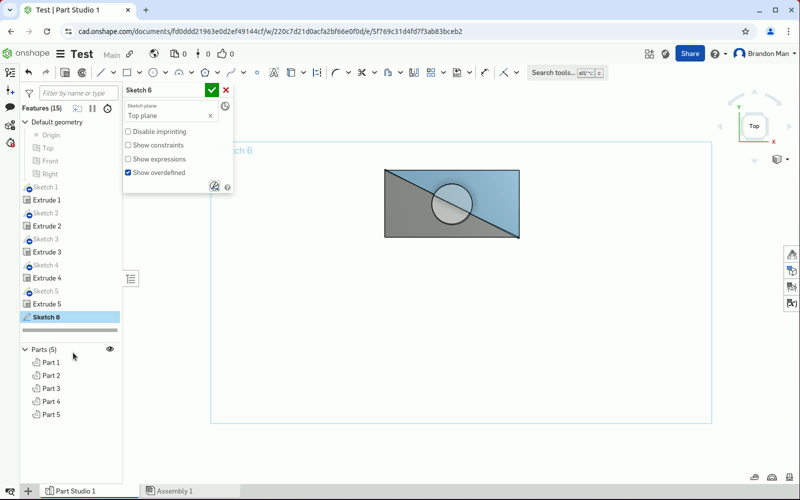
key(y)
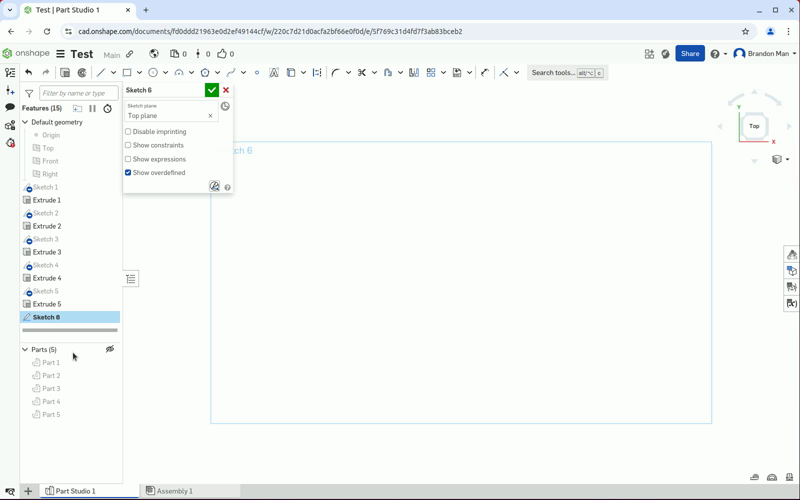
key(a)
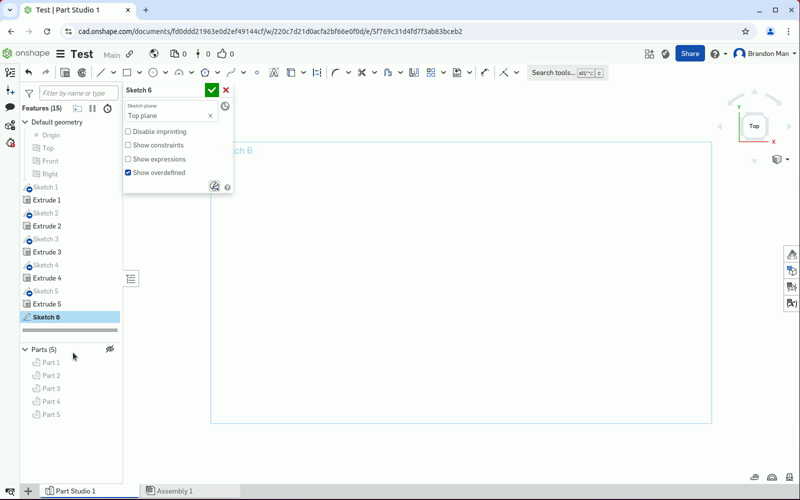
key_down(shift)
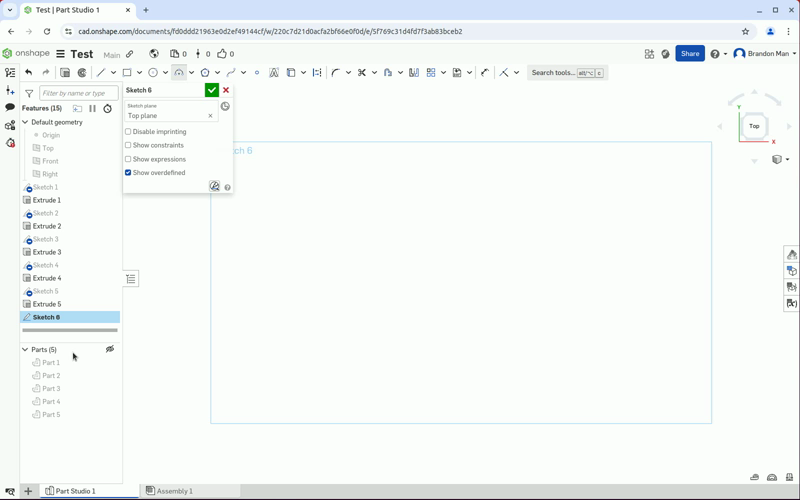
mouse_move(433, 195)
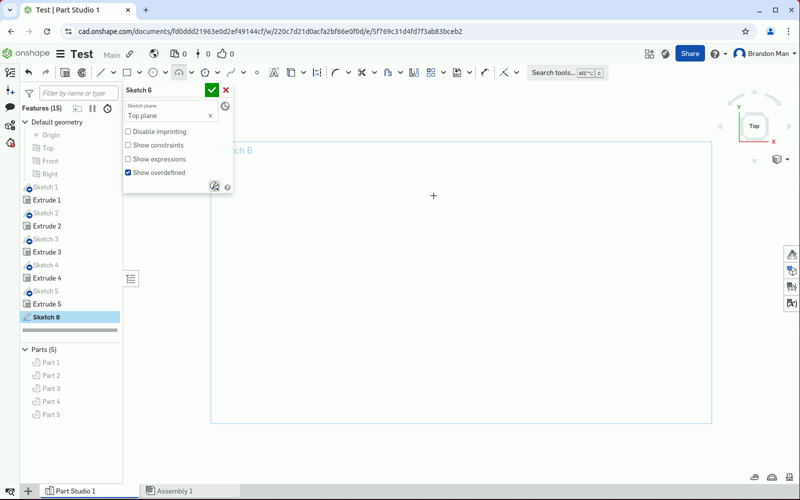
click(433, 195)
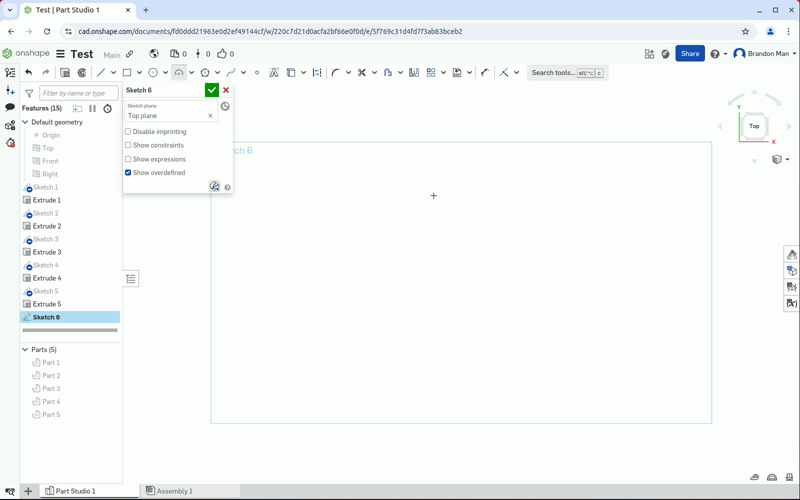
key_up(shift)
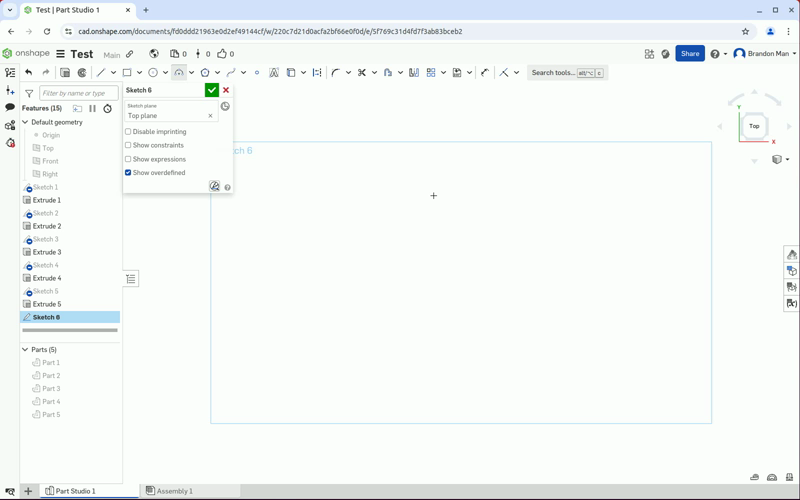
key_down(shift)
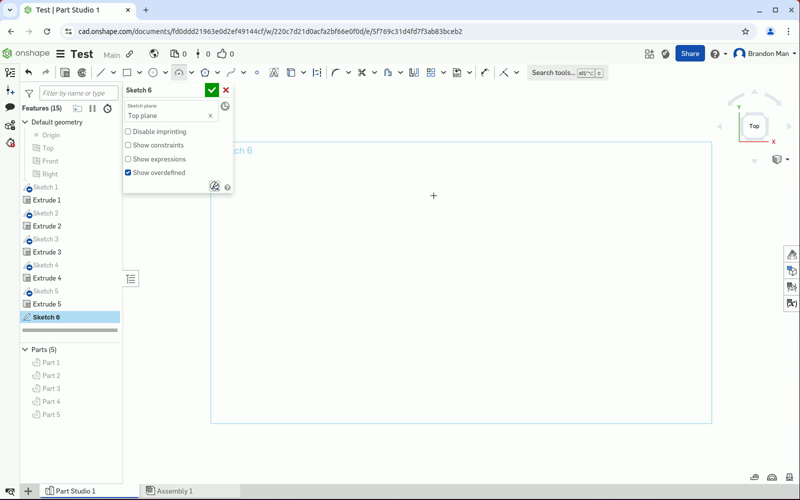
mouse_move(470, 213)
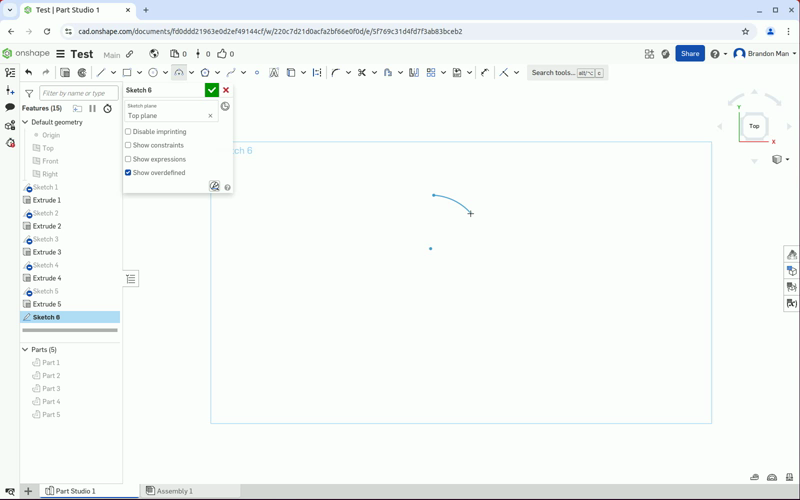
click(470, 213)
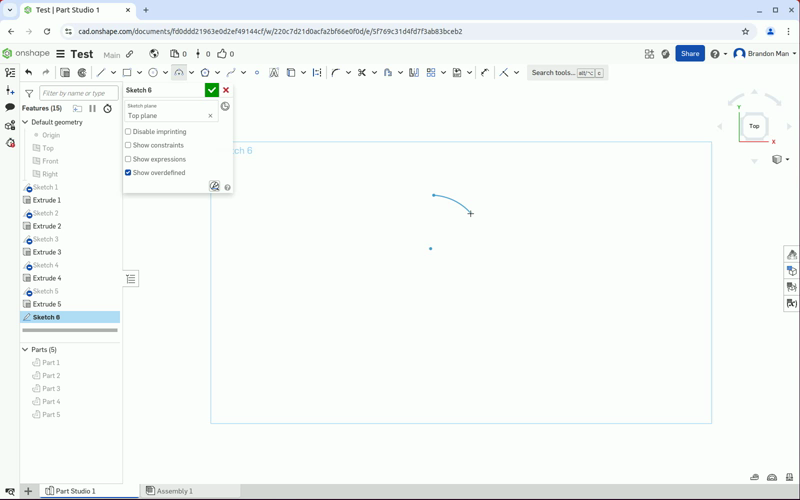
mouse_move(443, 222)
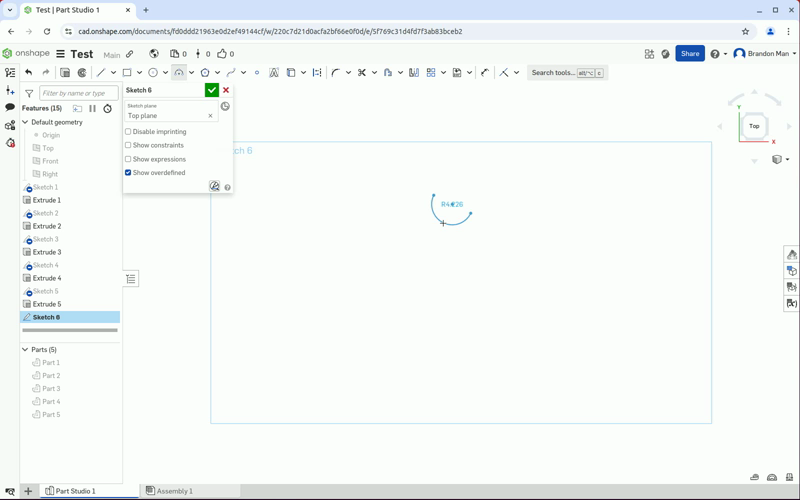
click(443, 222)
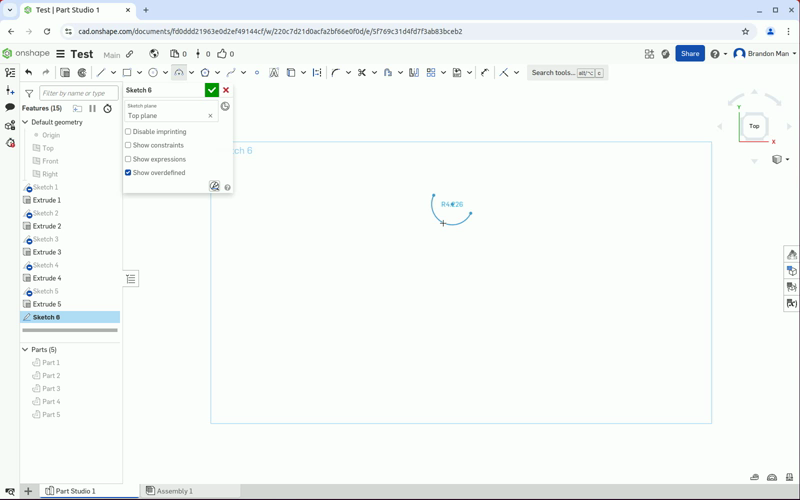
key_up(shift)
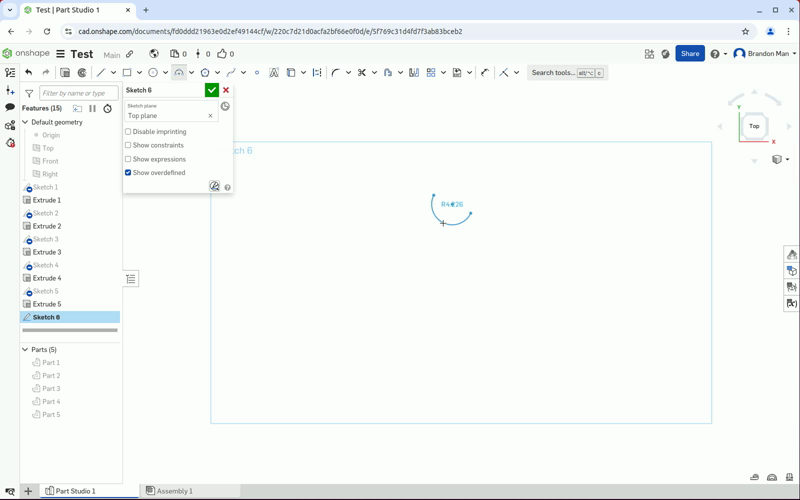
key(esc)
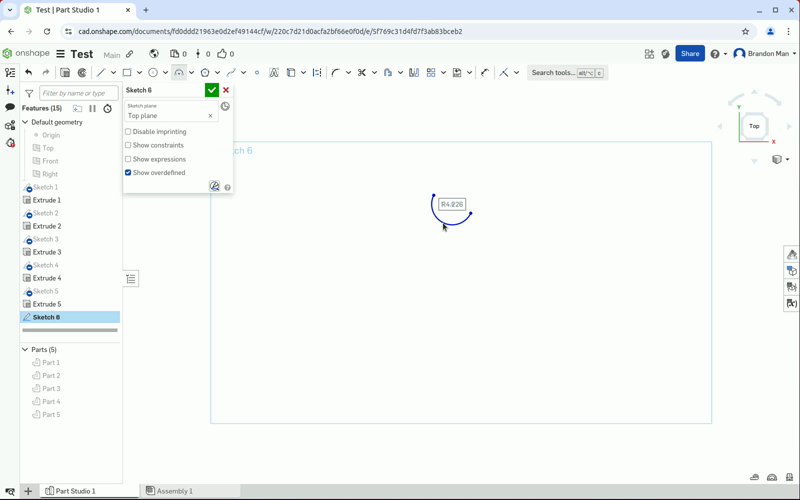
key(l)
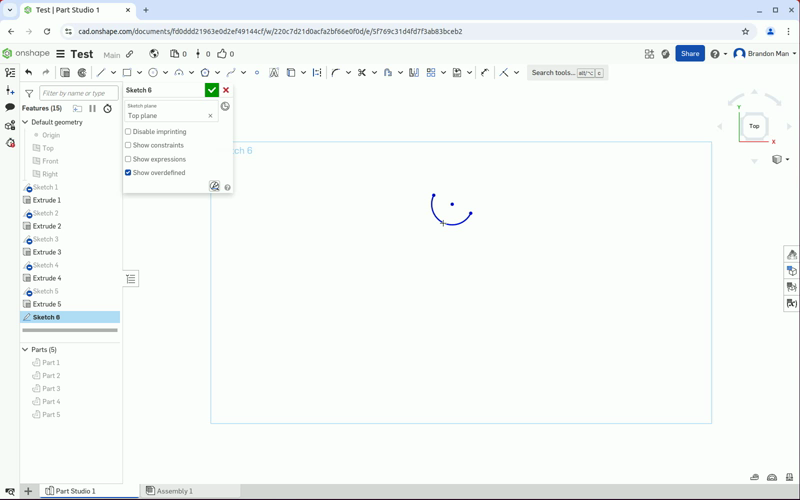
mouse_move(470, 213)
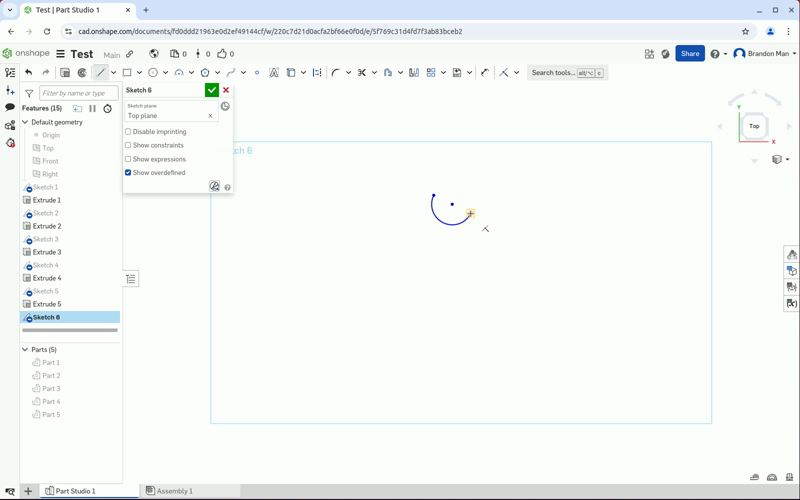
click(470, 213)
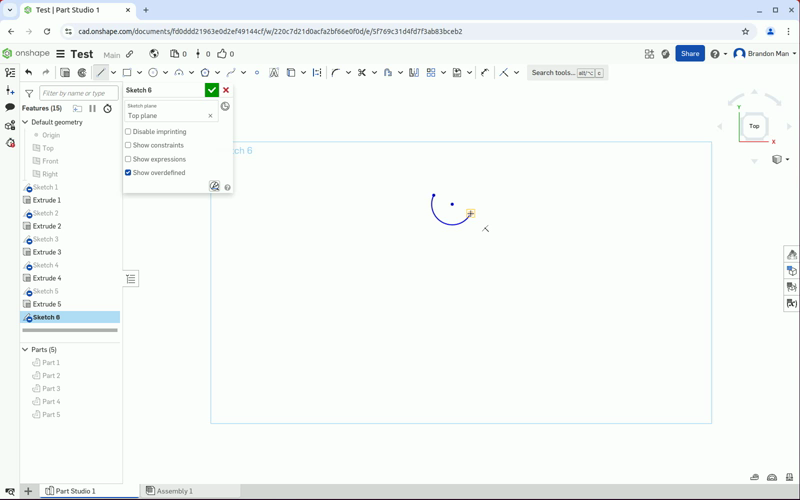
mouse_move(501, 213)
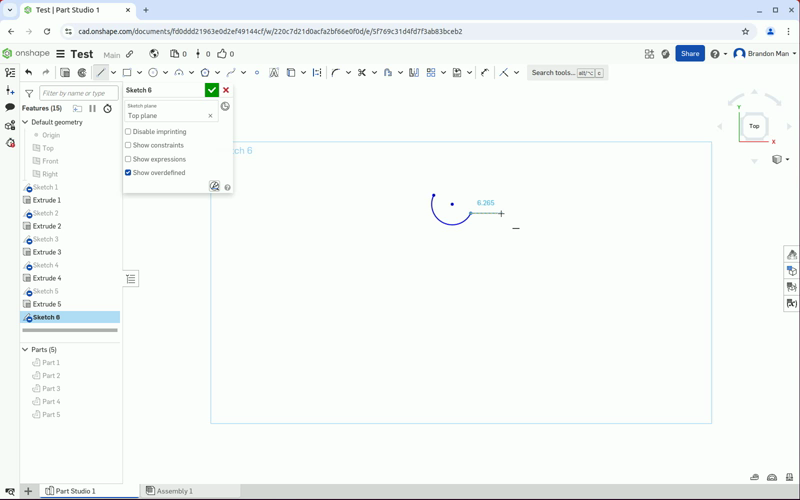
key_down(shift)
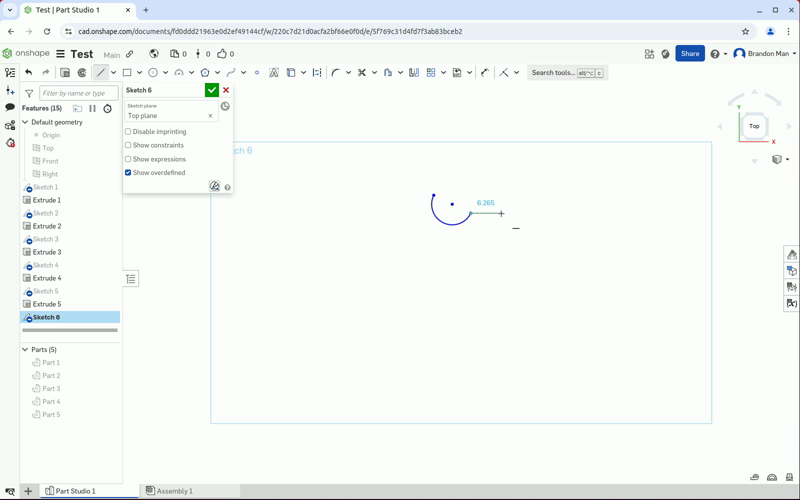
mouse_move(433, 195)
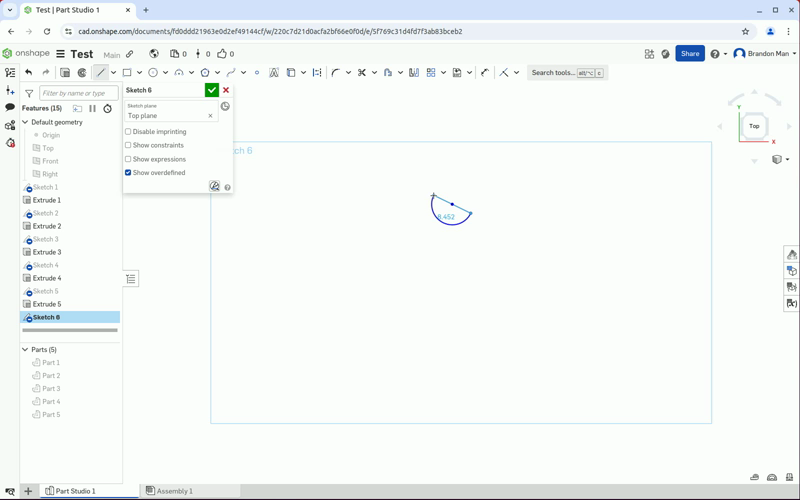
key_up(shift)
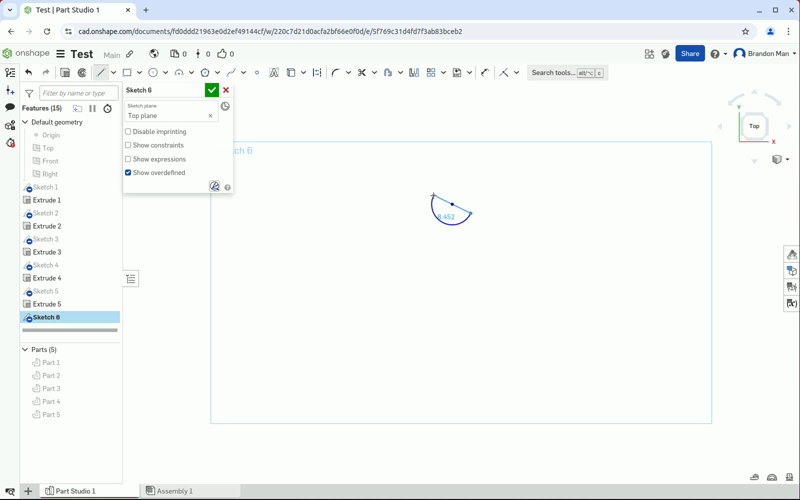
click(433, 195)
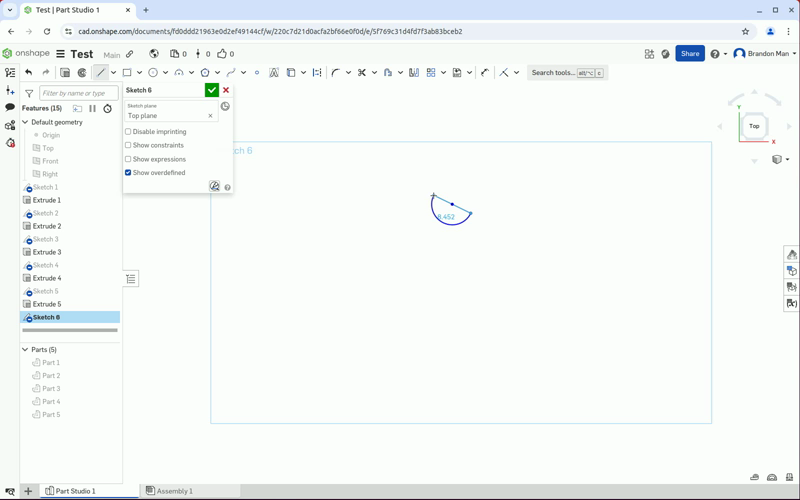
key(esc)
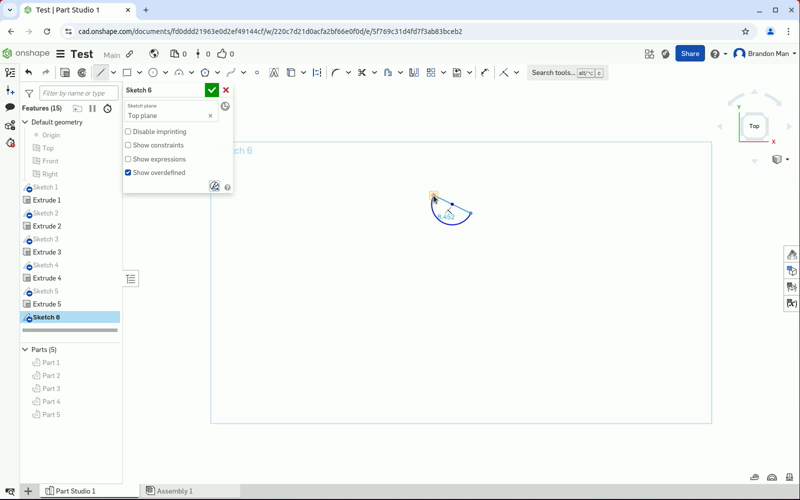
mouse_move(456, 208)
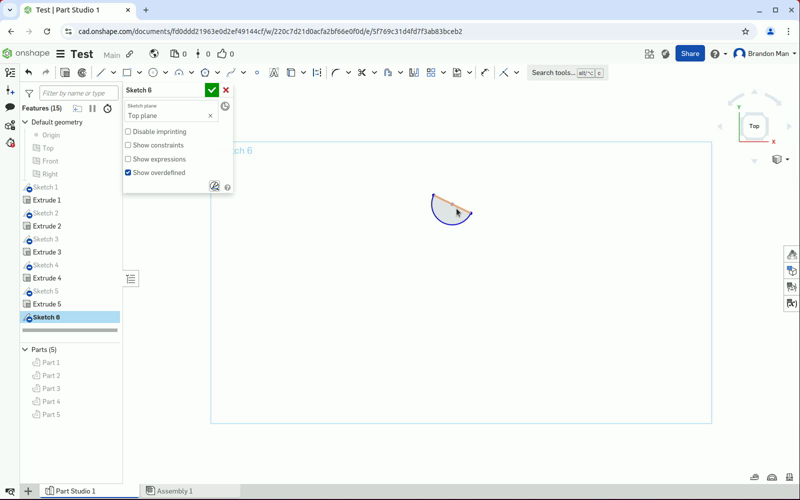
scroll(6)
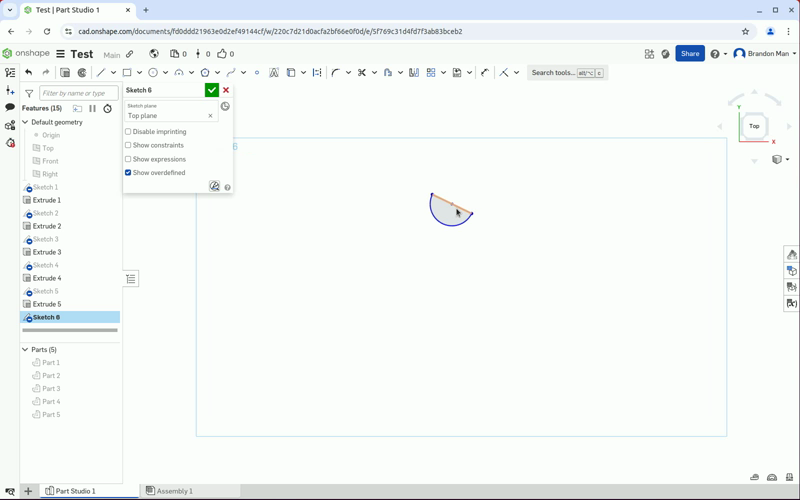
scroll(6)
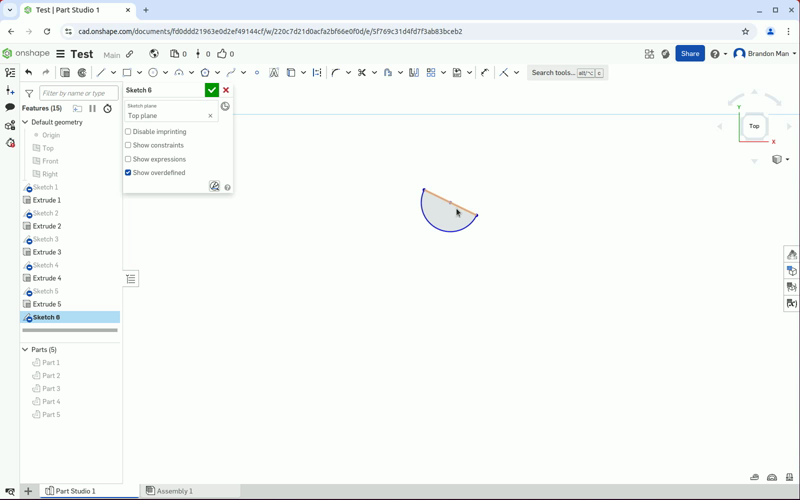
scroll(6)
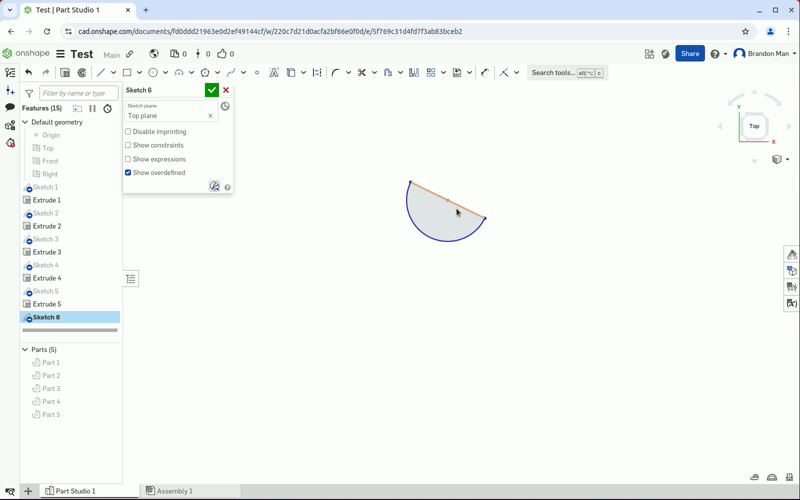
scroll(6)
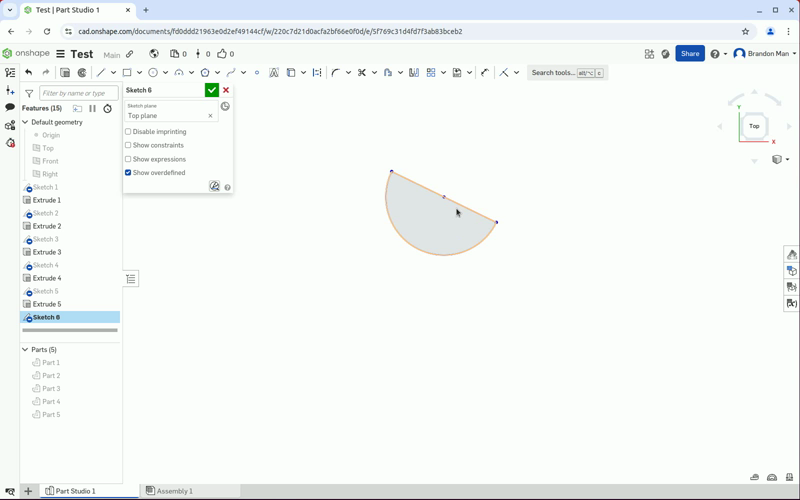
scroll(6)
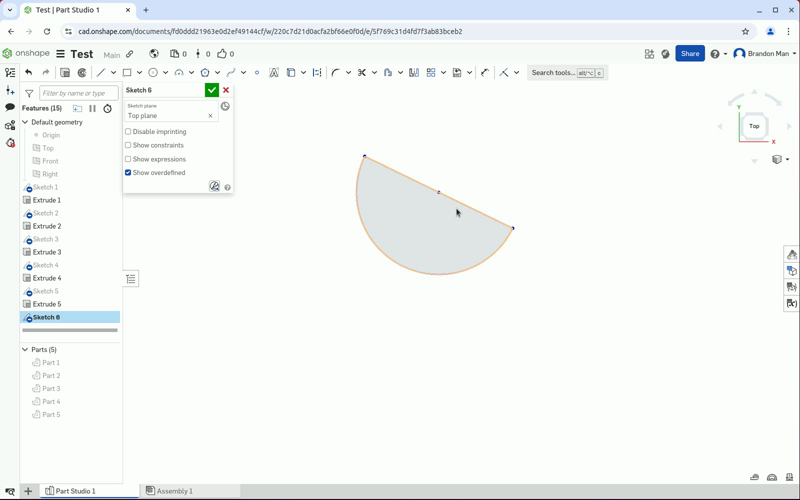
scroll(6)
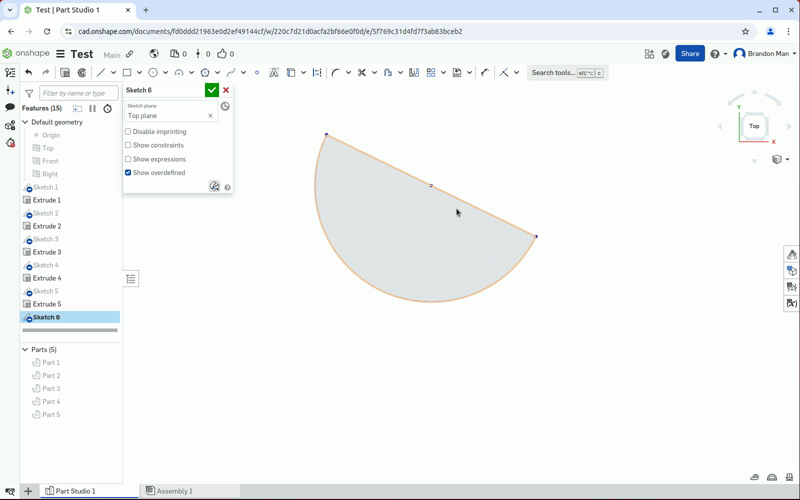
scroll(6)
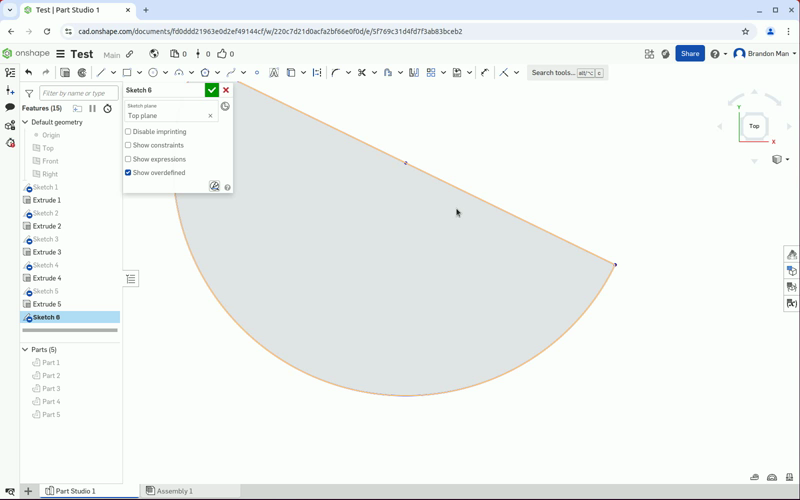
click(456, 208)
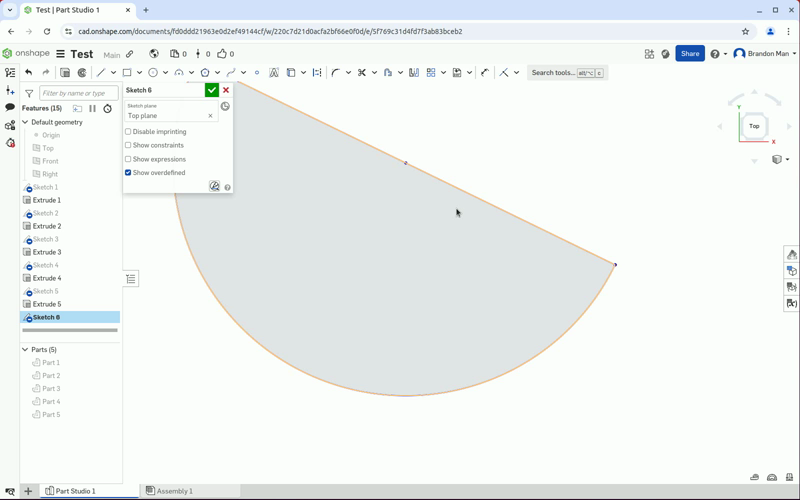
scroll(-6)
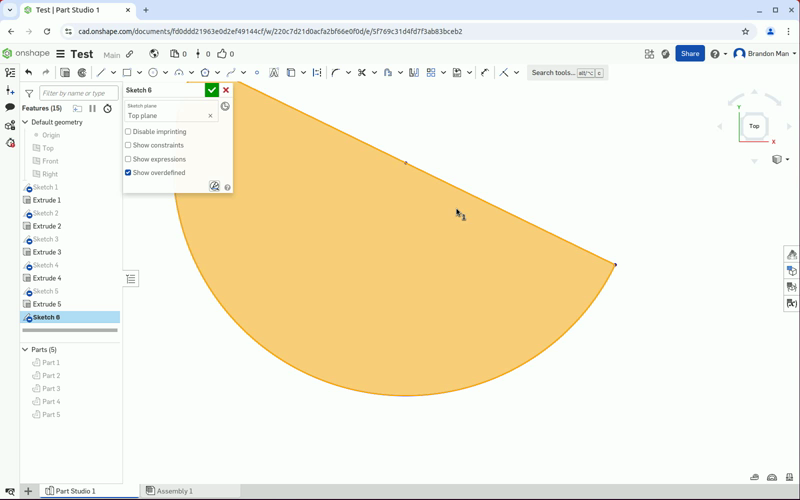
scroll(-6)
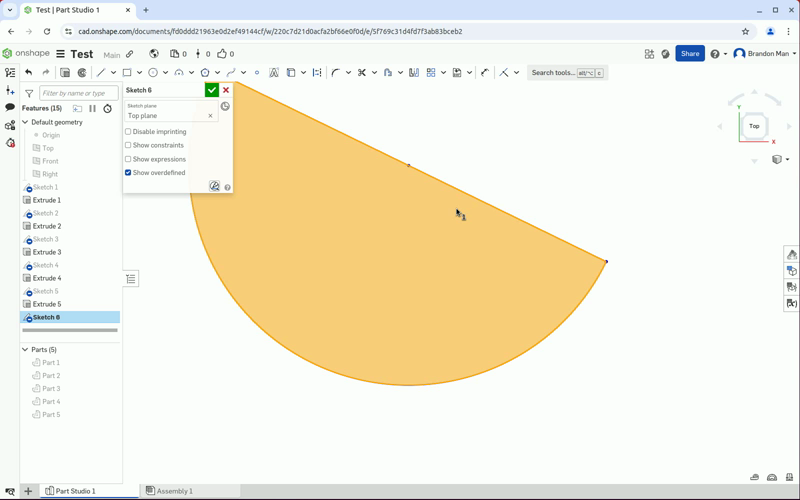
scroll(-6)
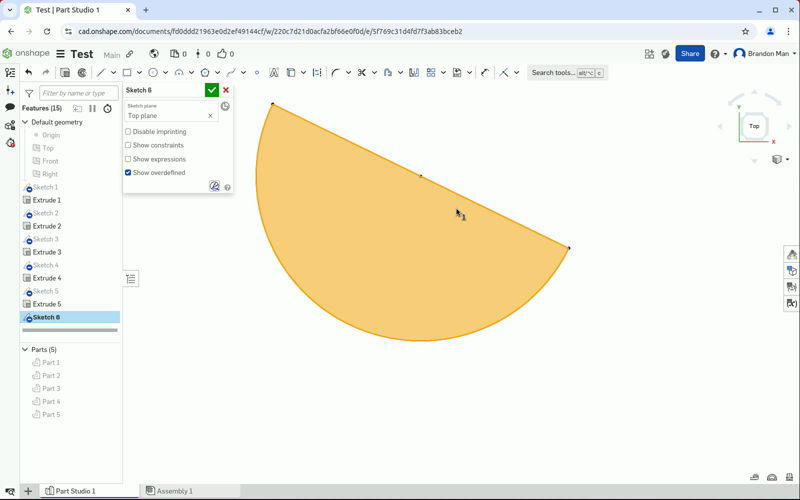
scroll(-6)
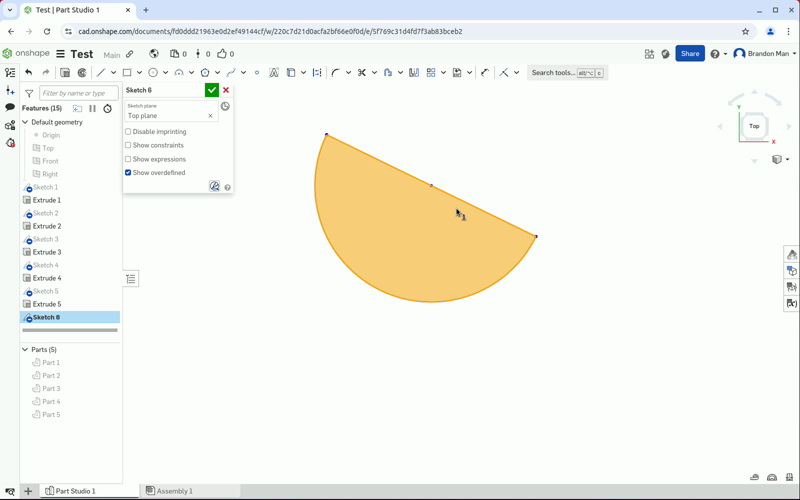
scroll(-6)
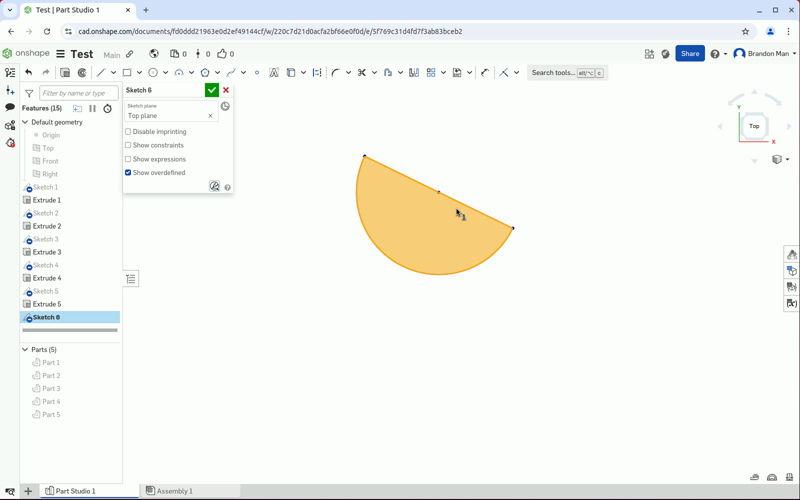
scroll(-6)
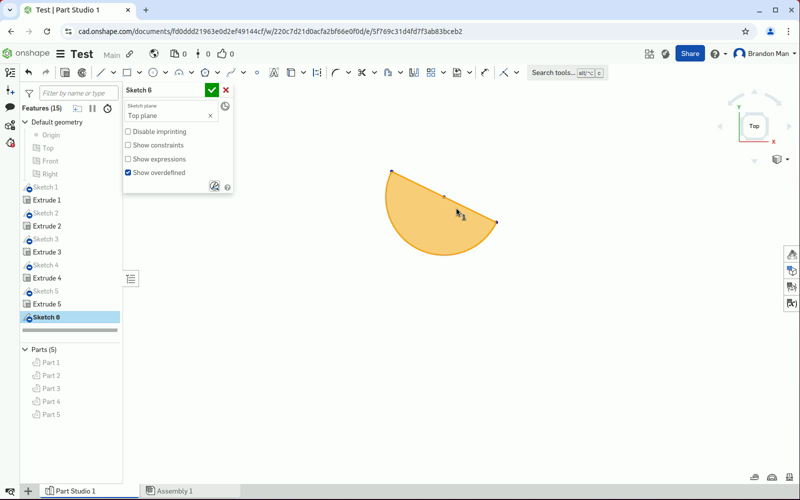
scroll(-6)
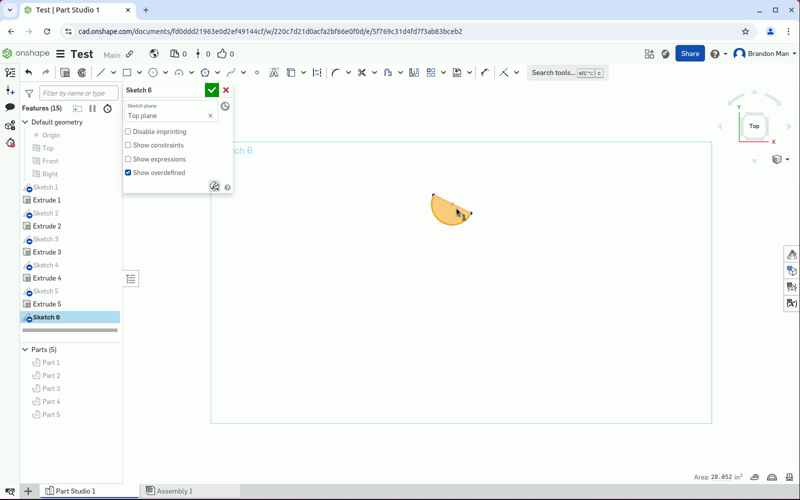
mouse_move(73, 352)
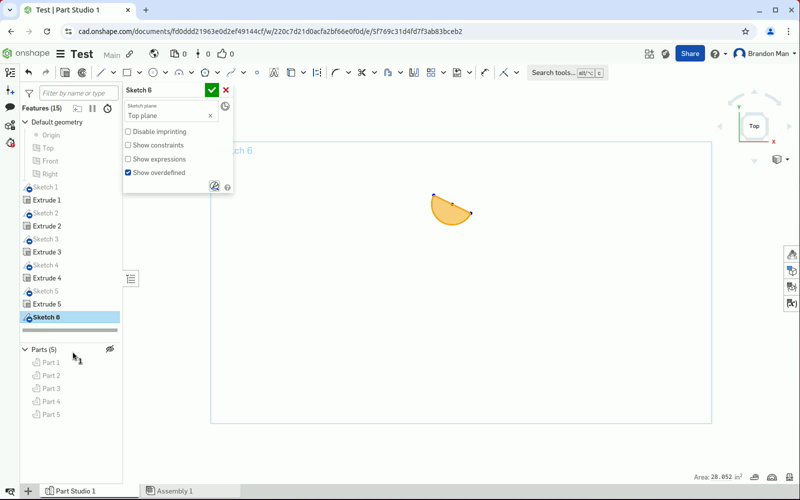
key(shift+y)
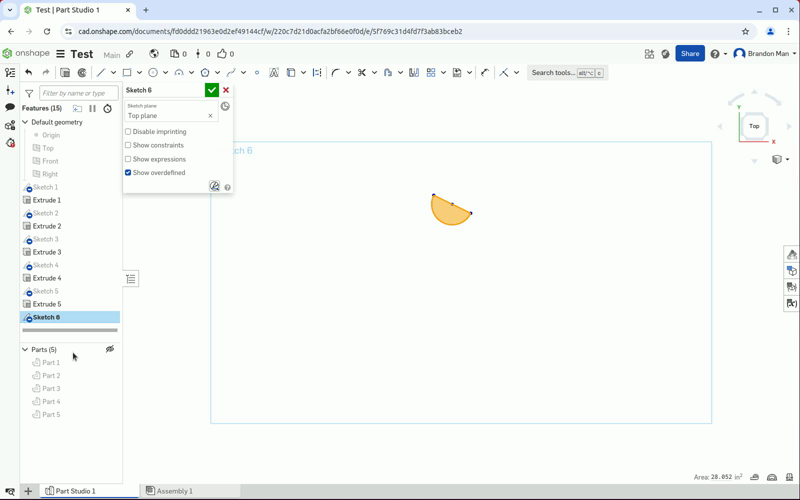
key(shift+e)
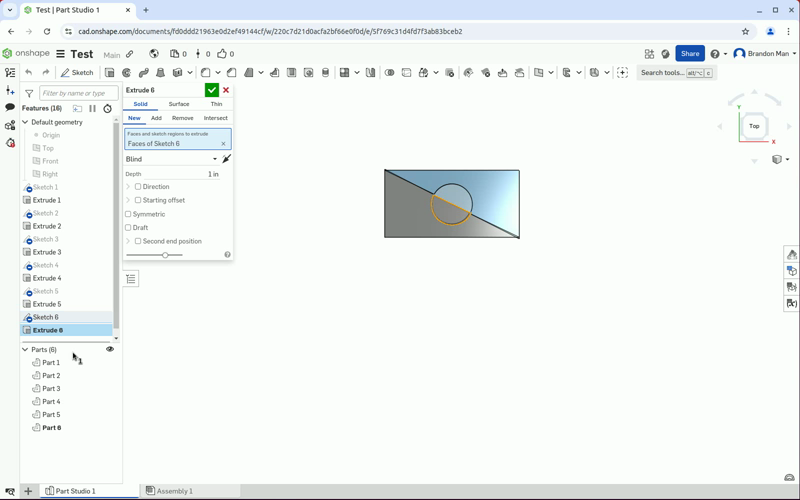
mouse_move(143, 106)
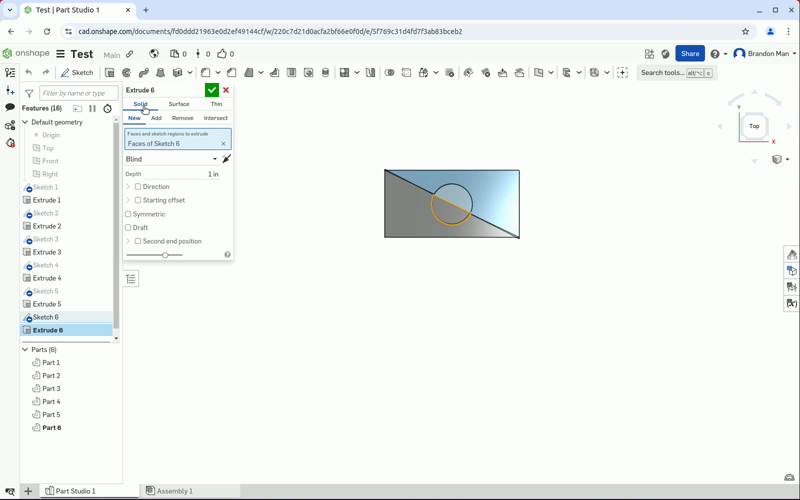
click(143, 106)
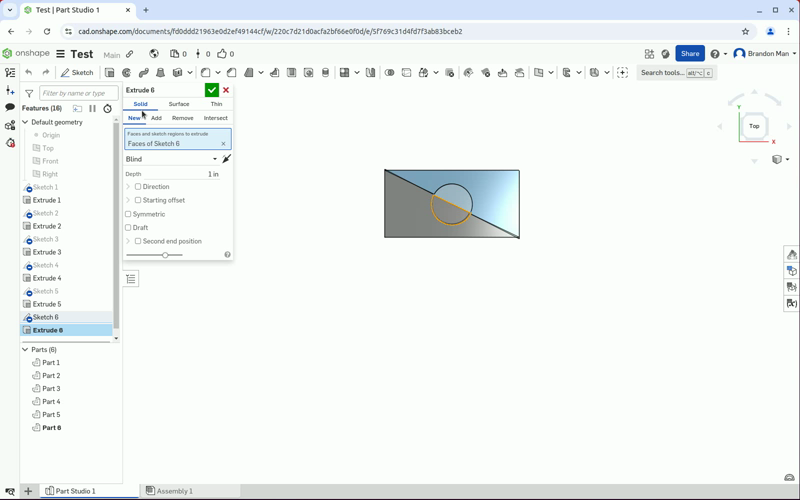
mouse_move(137, 120)
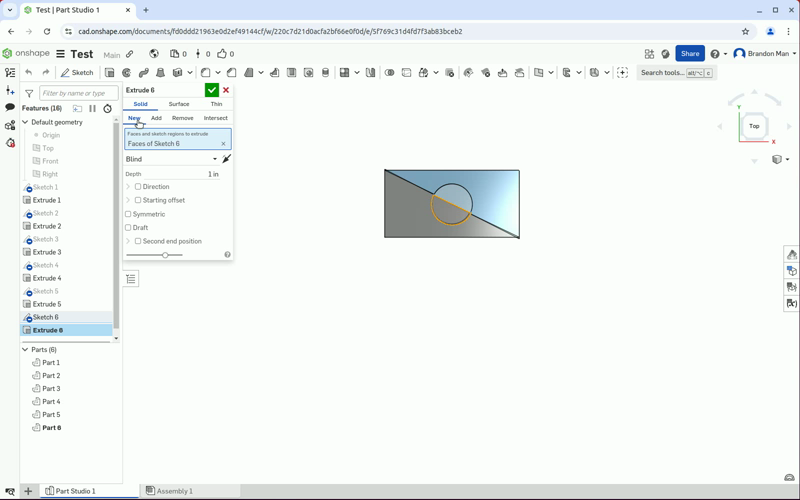
click(137, 120)
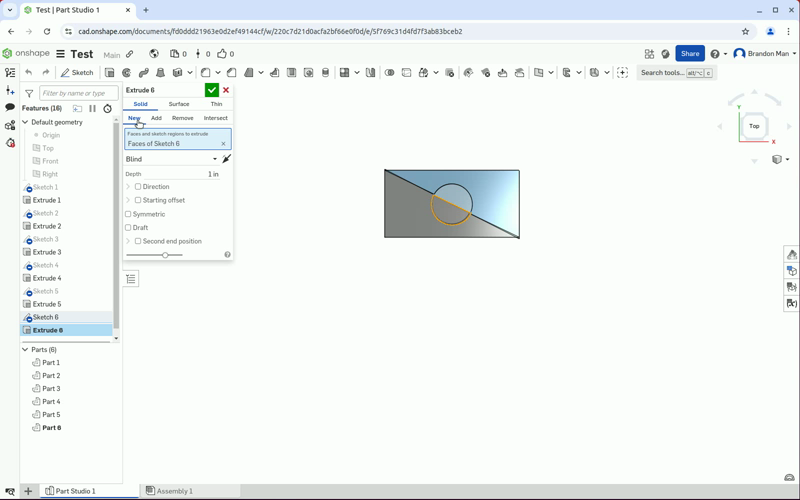
key(tab, 4)
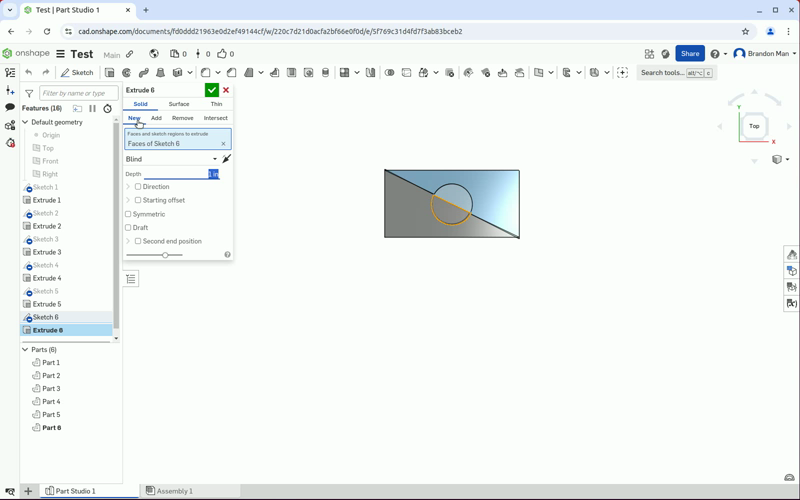
text(8.906)
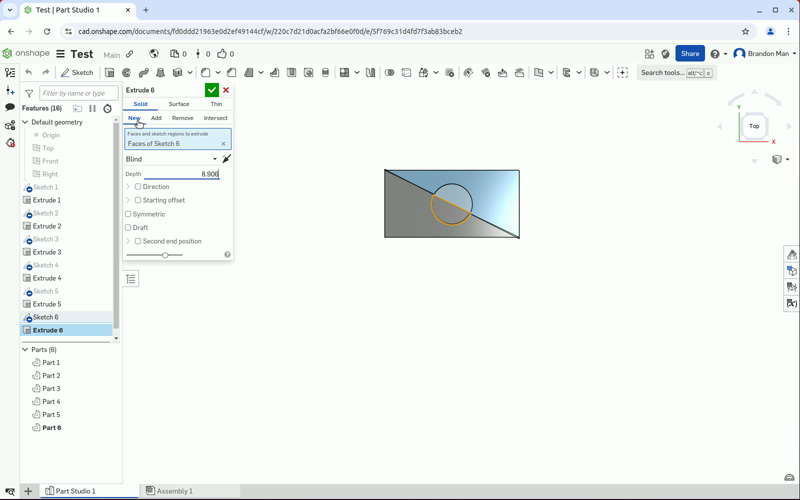
key(enter)
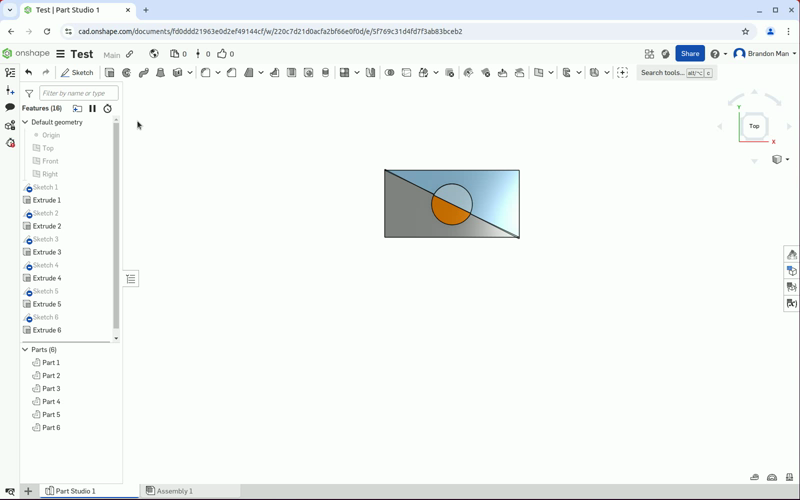
key(shift+h)
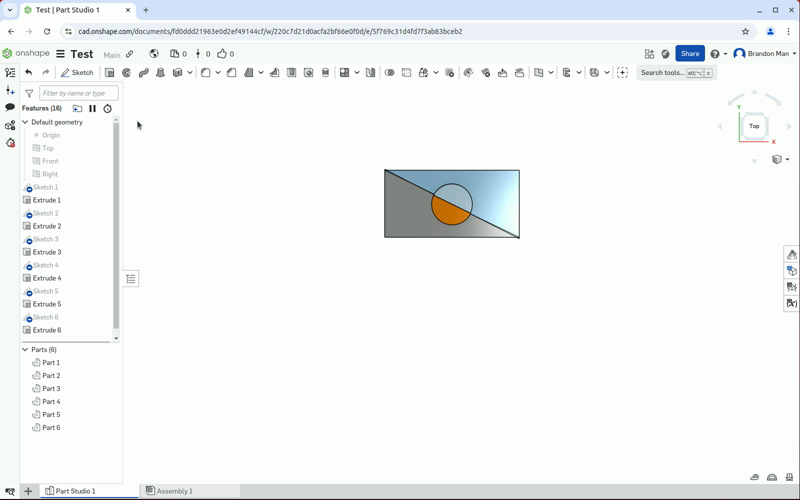
key(shift+h)
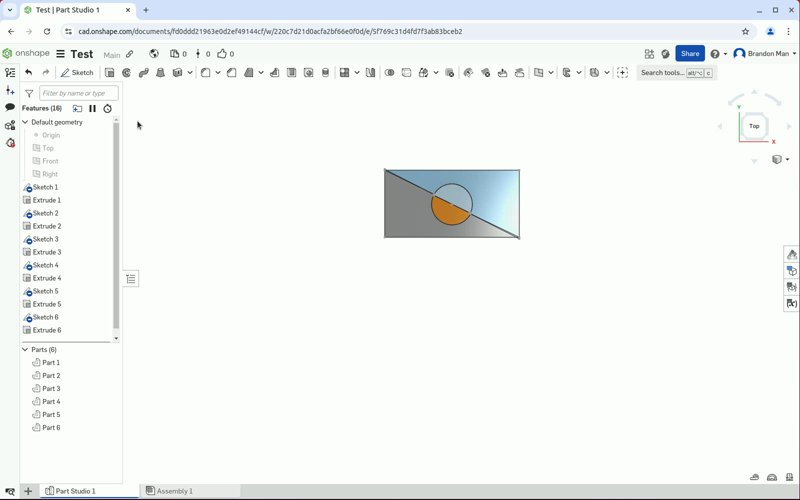
key(shift+7)
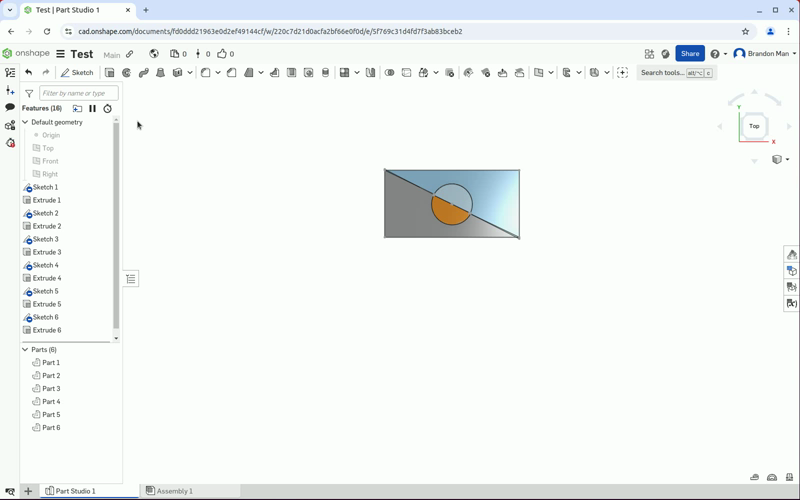
key(up, 3)
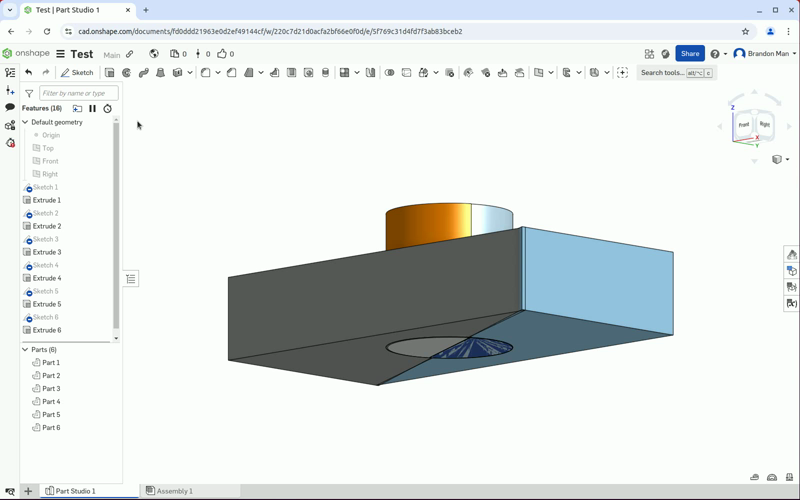
key(left, 3)
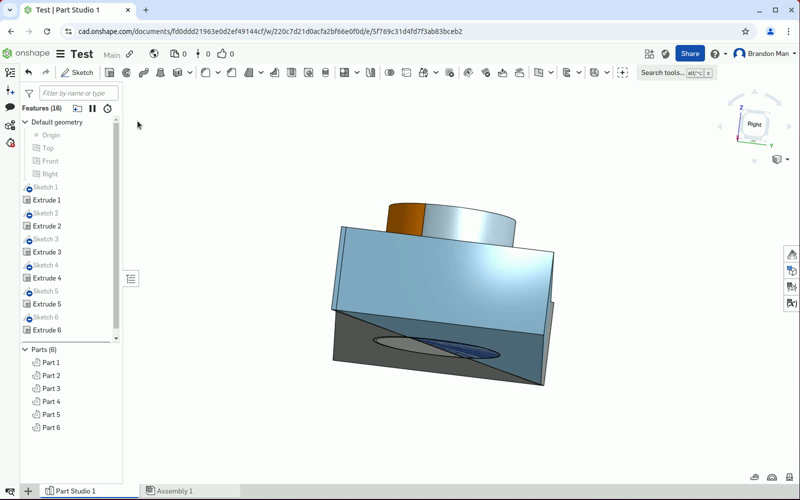
key(right, 3)
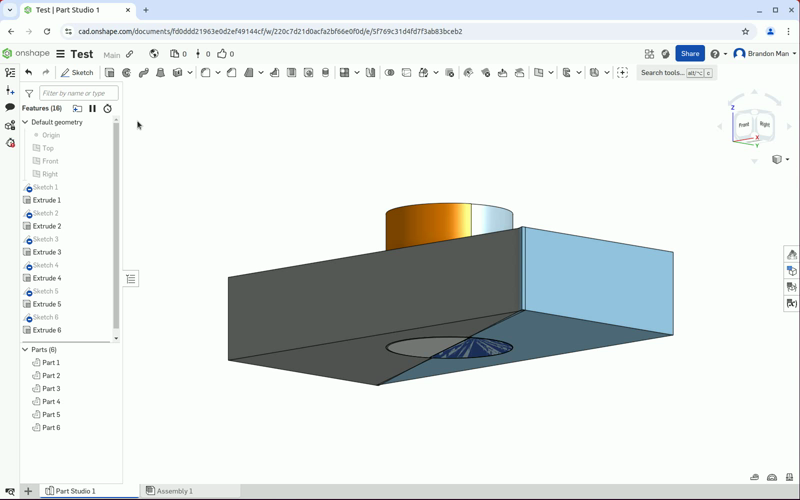
key(down, 3)
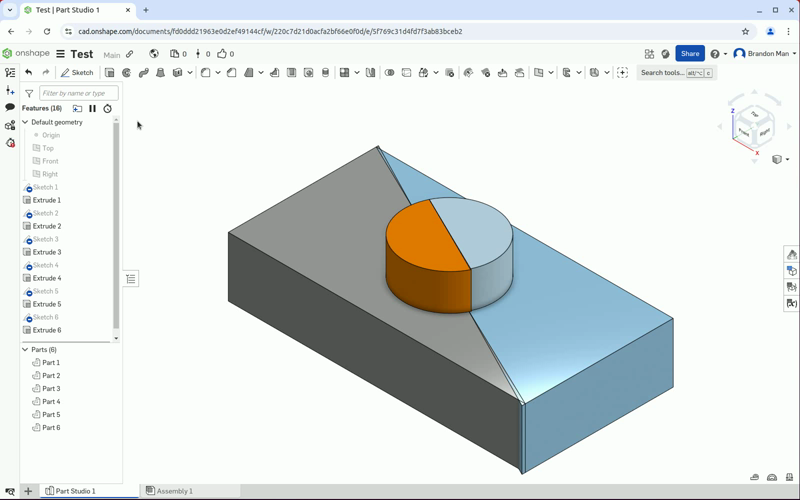
mouse_move(69, 189)
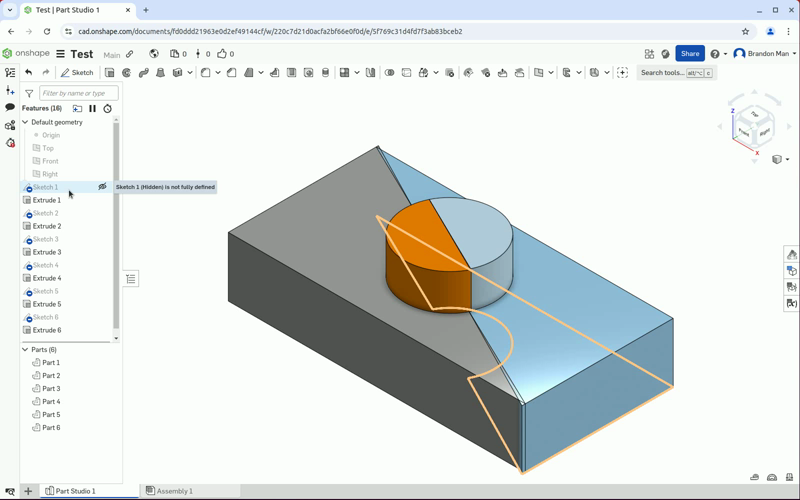
click(69, 189)